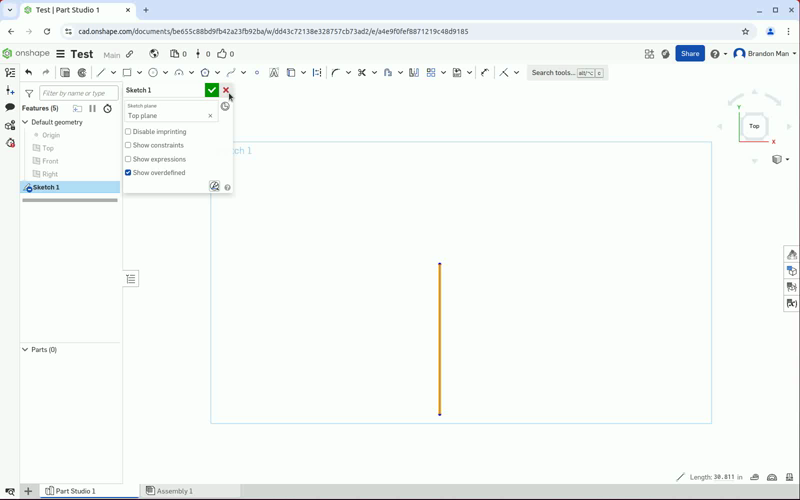
key(shift+h)
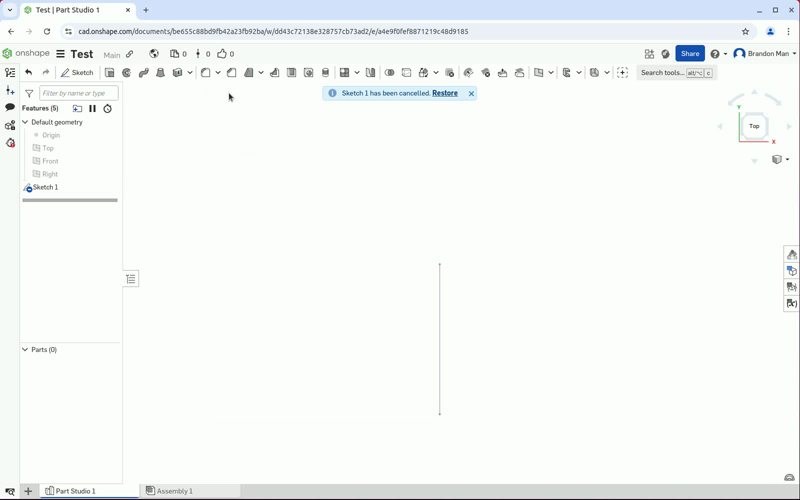
key(shift+s)
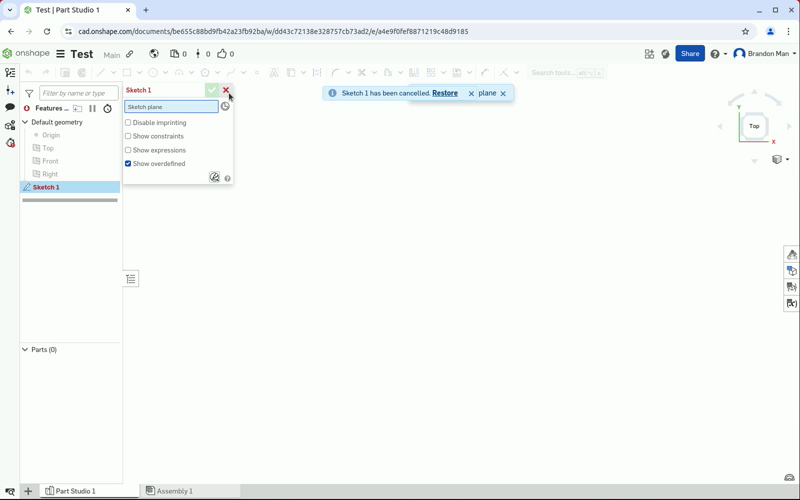
mouse_move(73, 150)
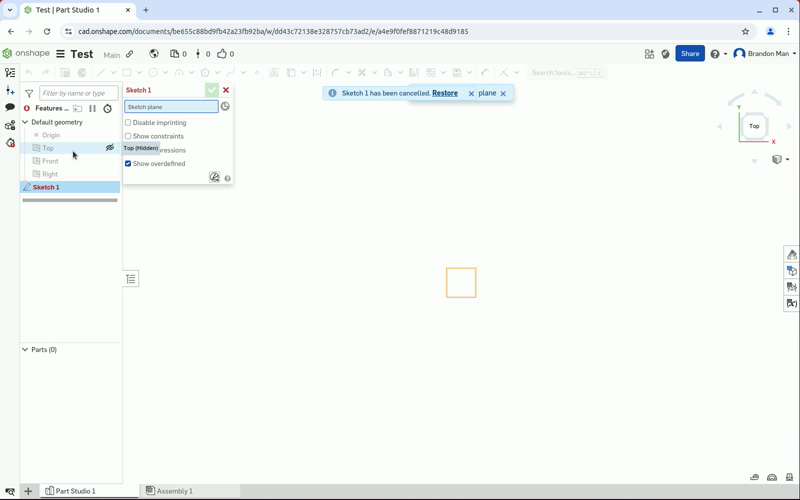
click(73, 150)
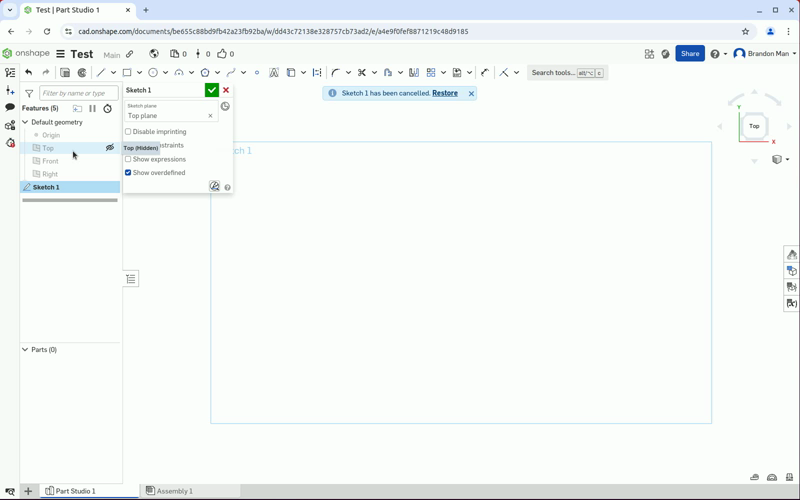
mouse_move(73, 352)
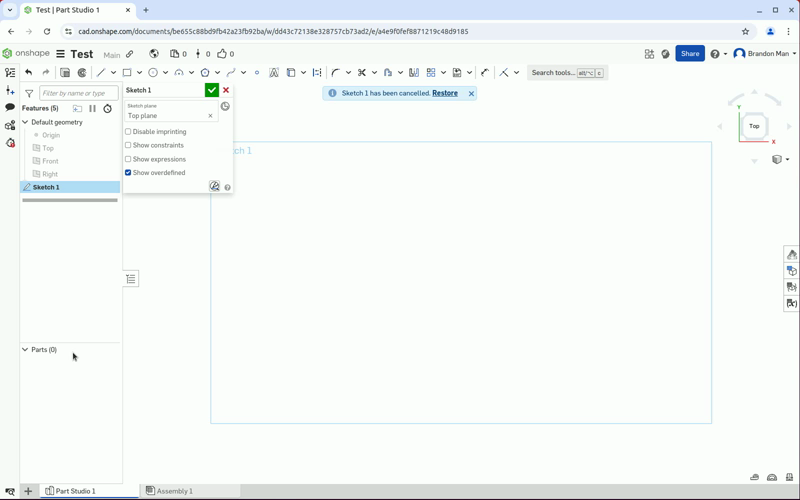
key(y)
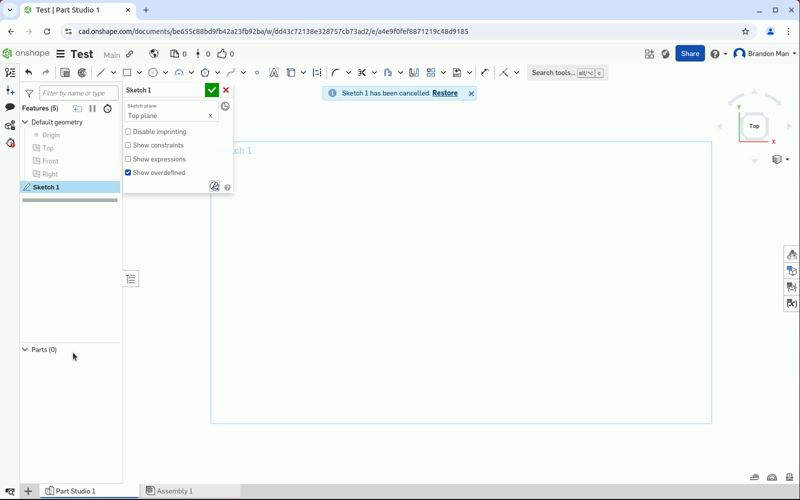
key(l)
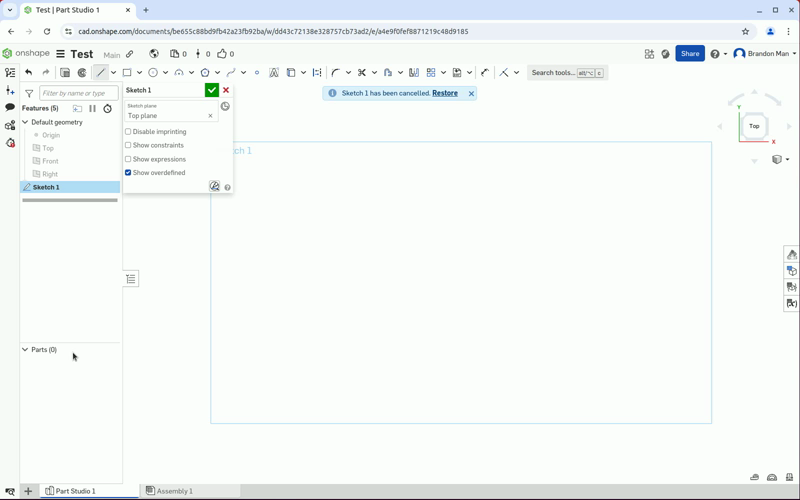
key_down(shift)
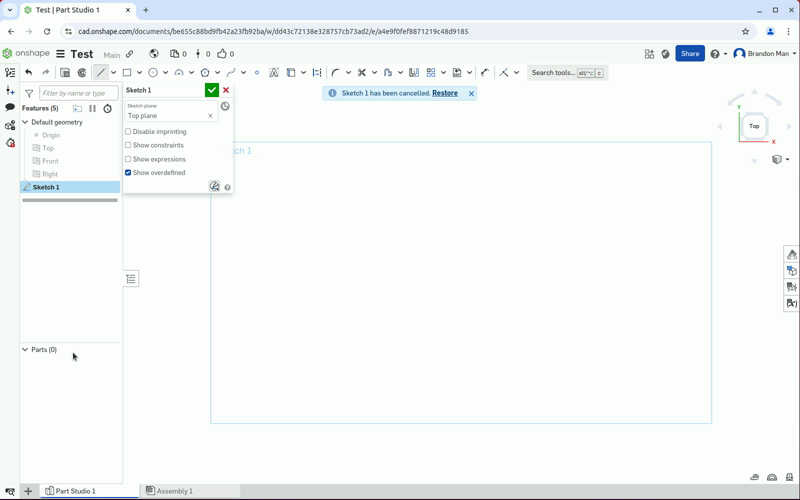
mouse_move(461, 339)
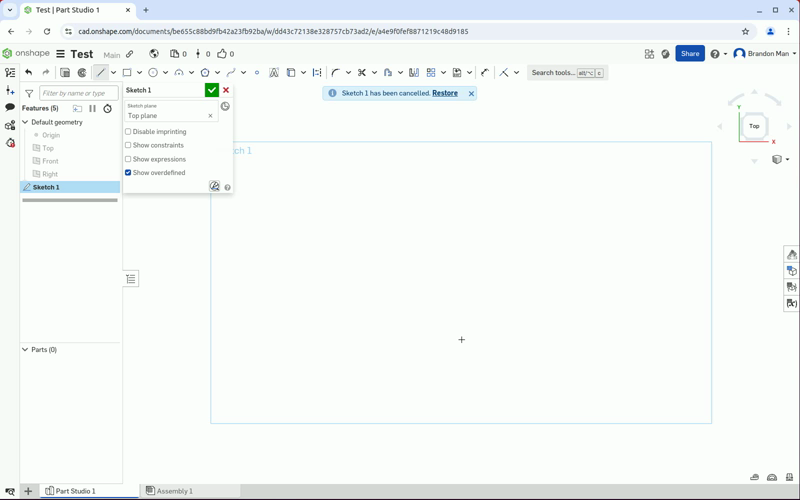
click(461, 339)
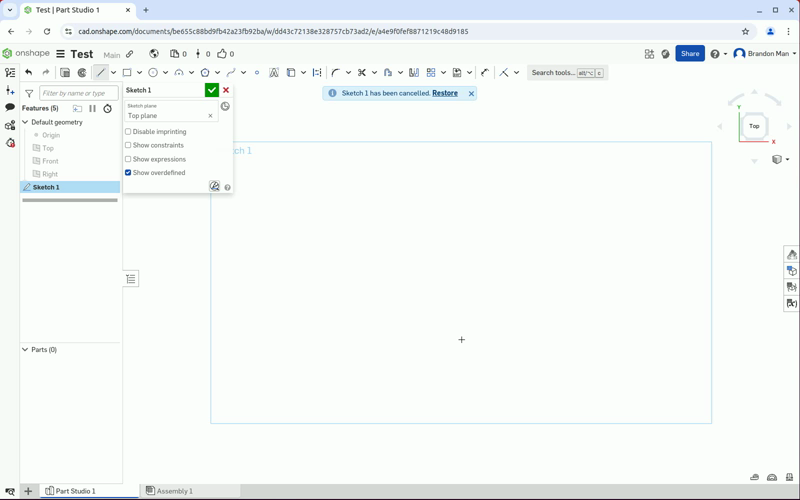
key_up(shift)
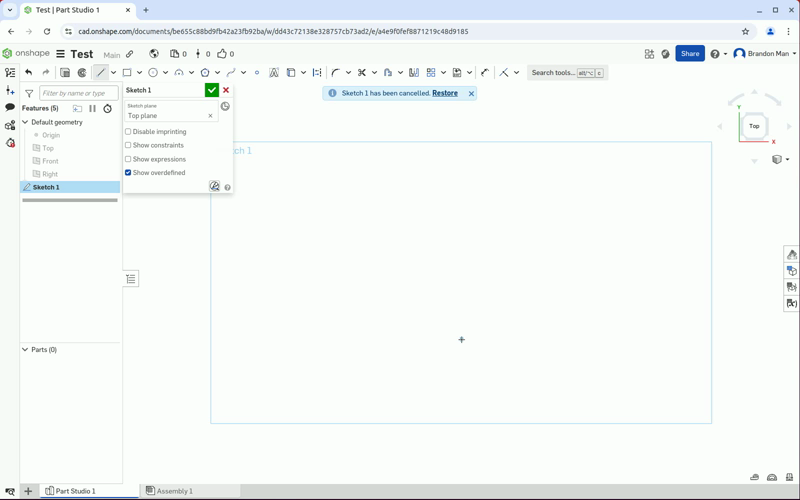
key_down(shift)
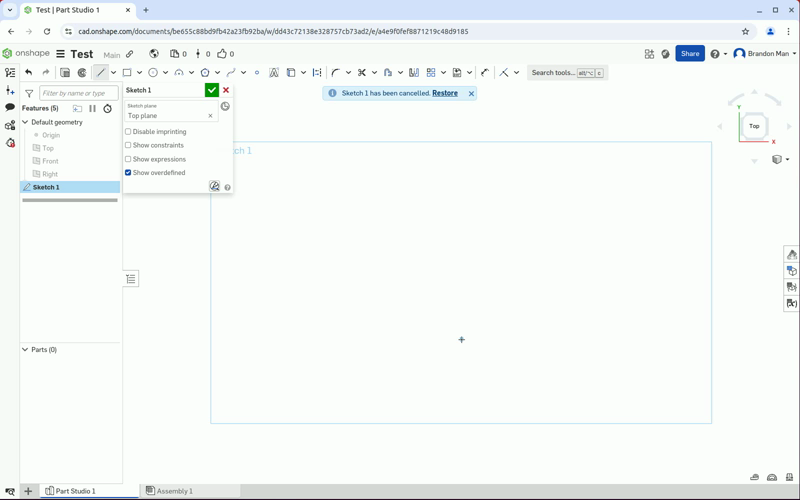
mouse_move(492, 339)
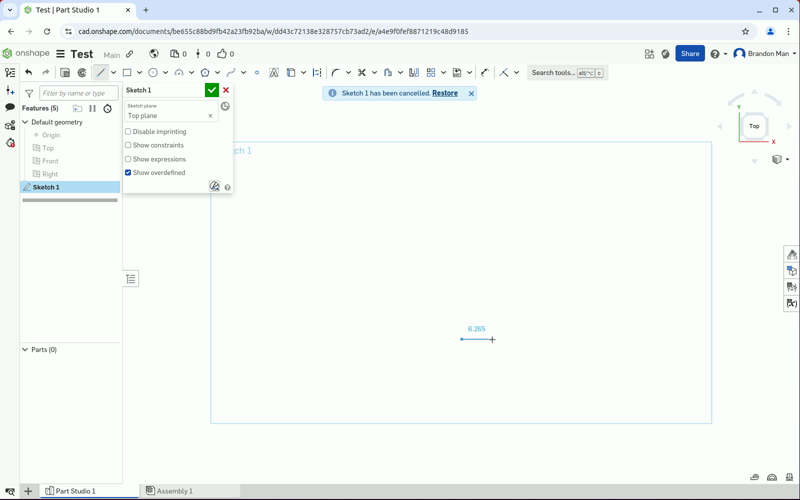
mouse_move(464, 339)
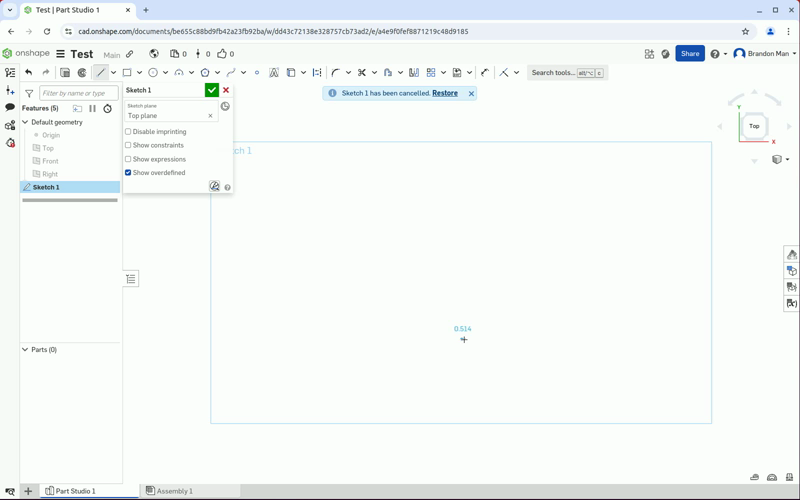
scroll(6)
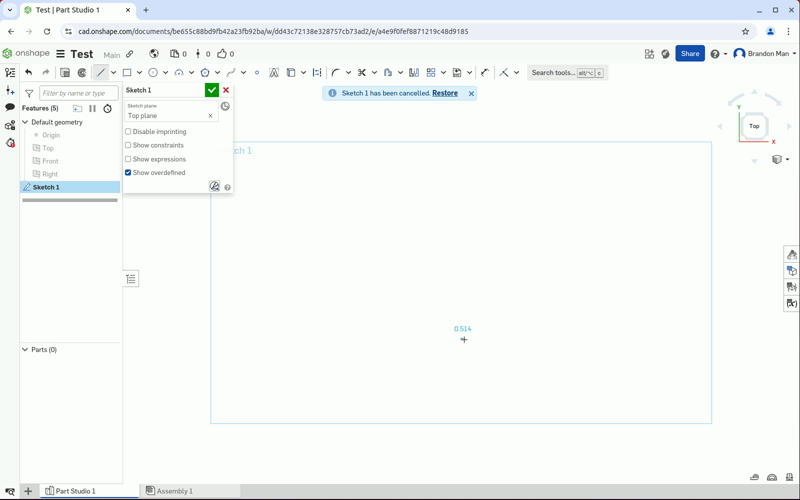
scroll(6)
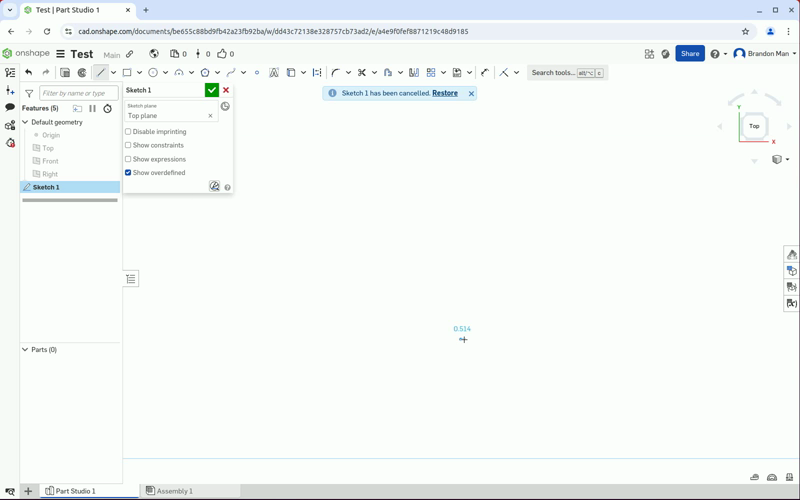
scroll(6)
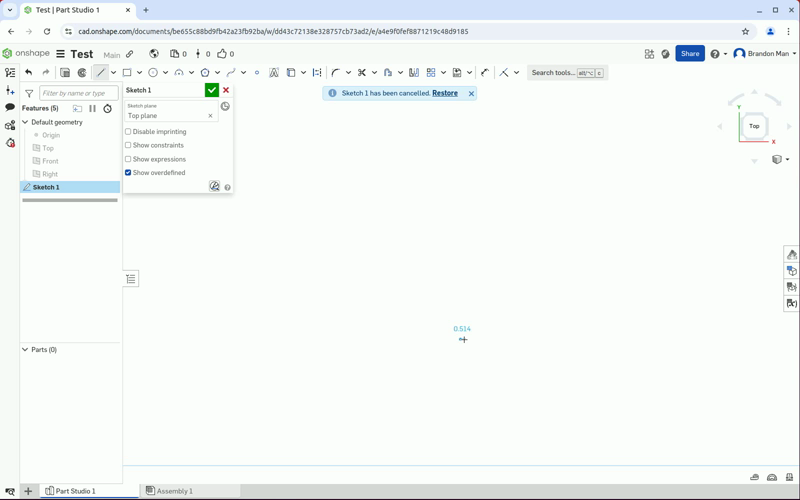
scroll(6)
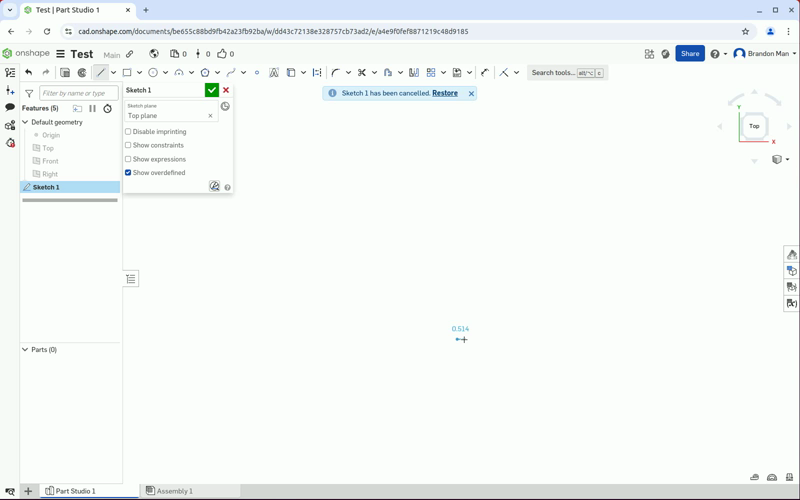
scroll(6)
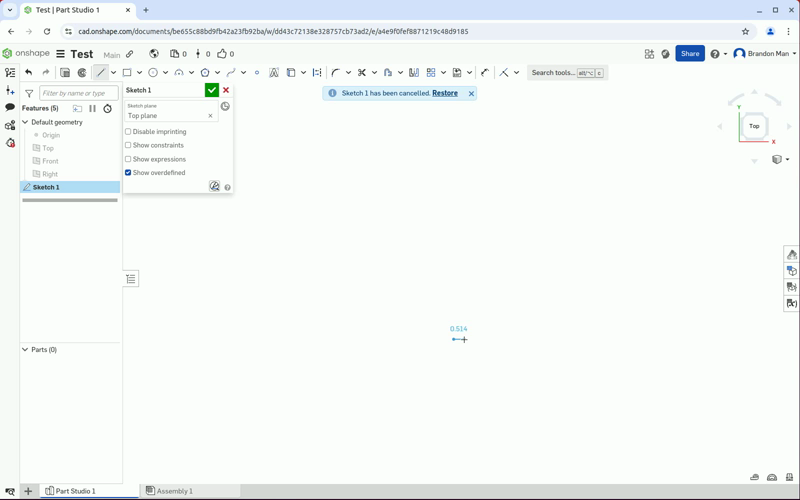
scroll(6)
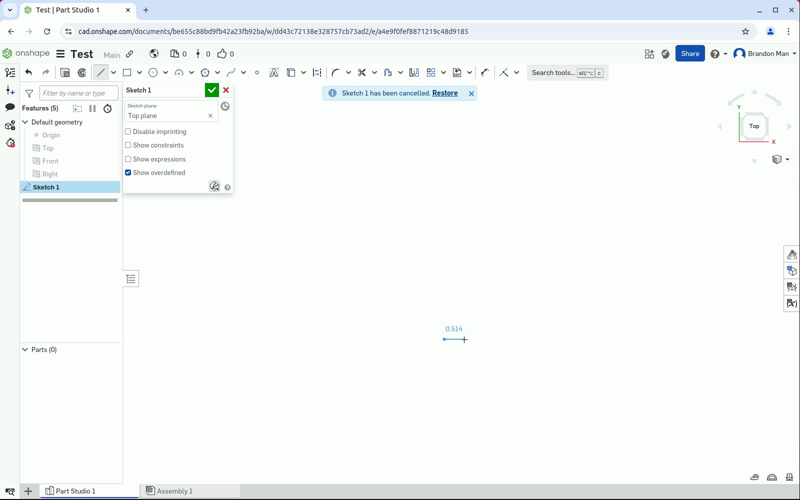
scroll(6)
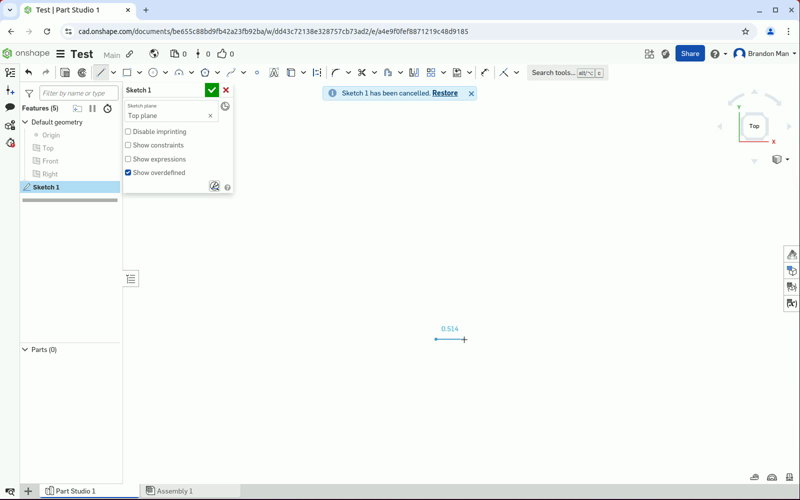
click(464, 339)
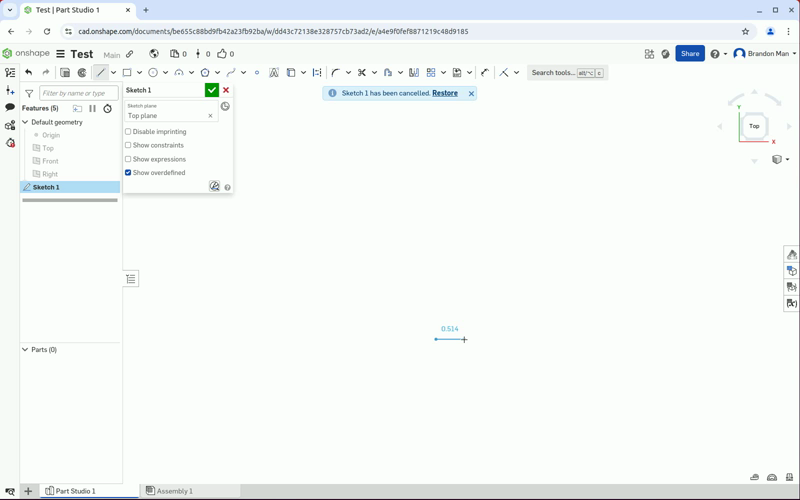
scroll(-6)
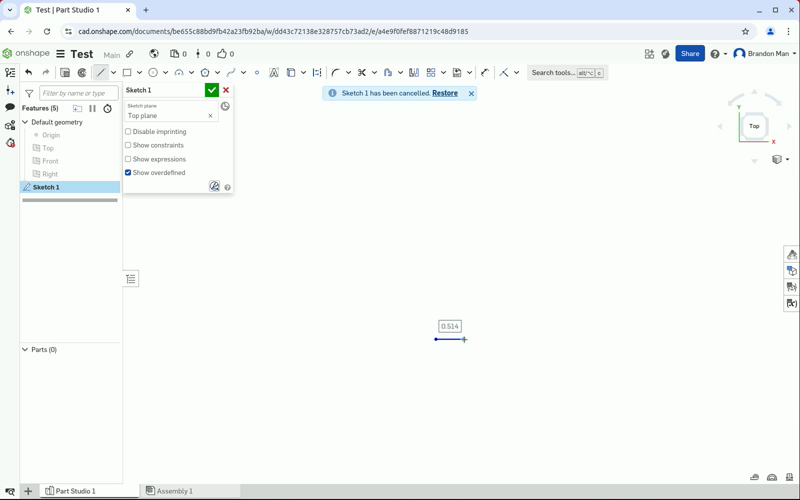
scroll(-6)
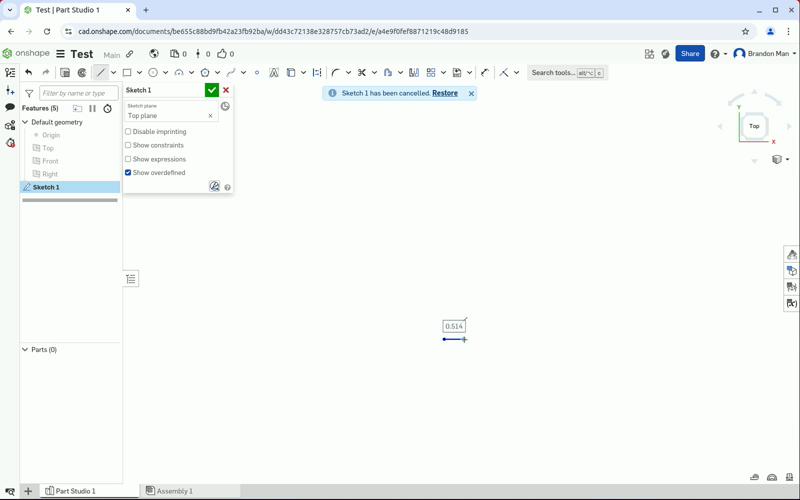
scroll(-6)
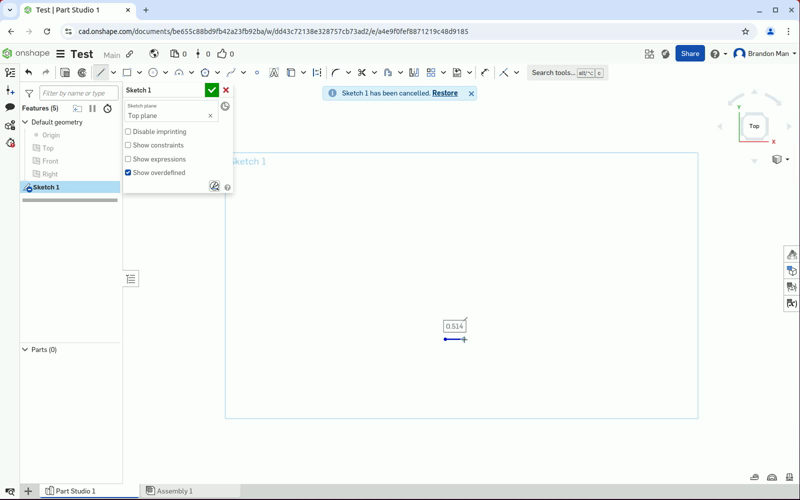
scroll(-6)
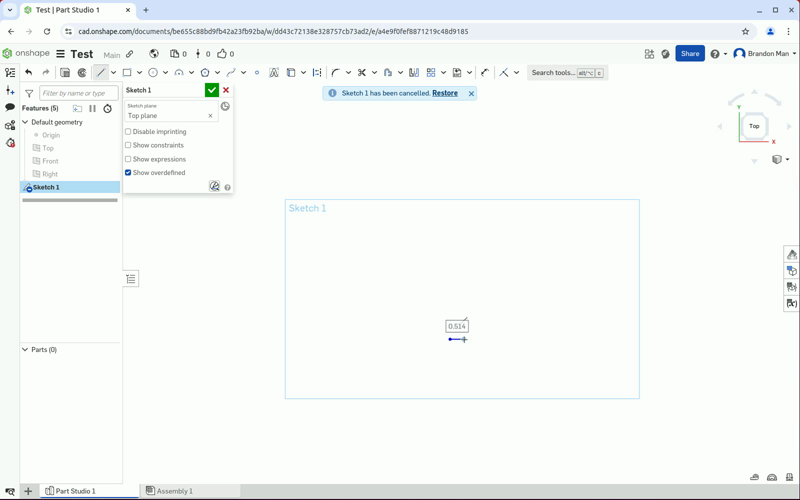
scroll(-6)
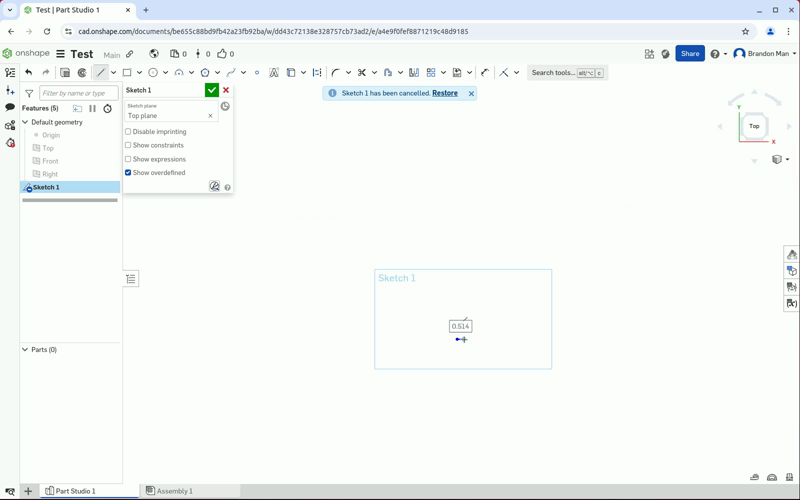
scroll(-6)
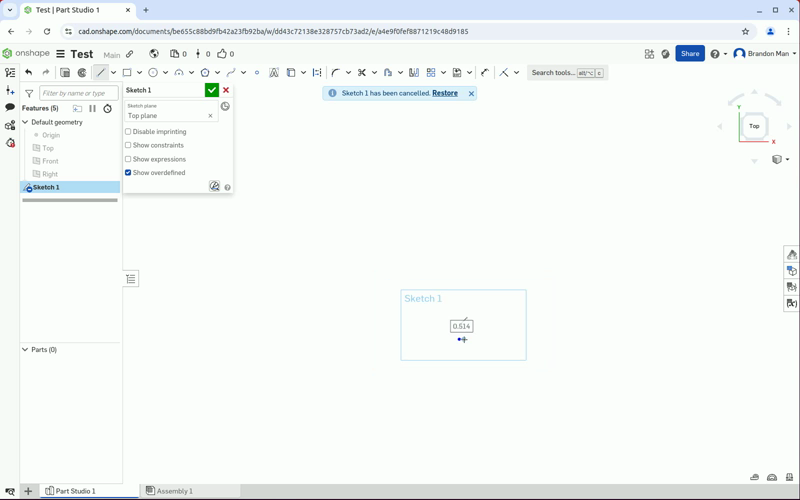
scroll(-6)
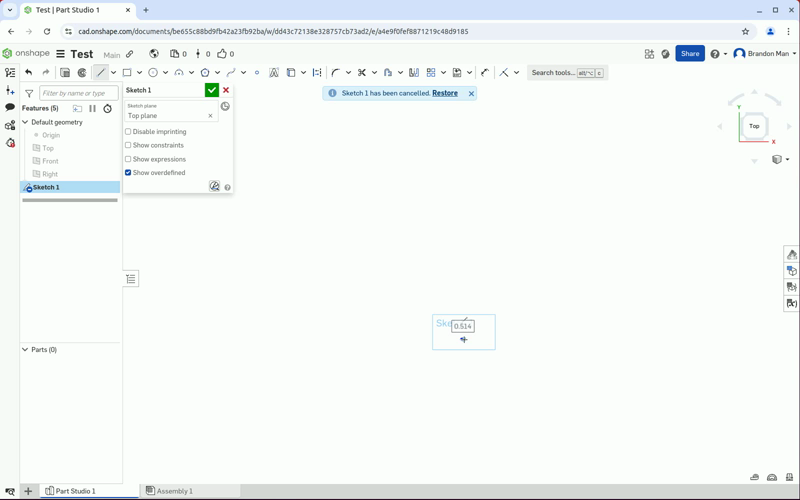
key_up(shift)
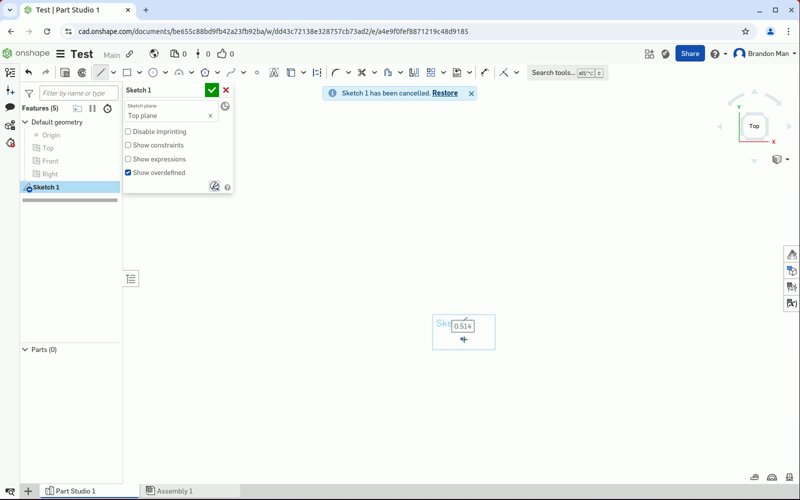
key_down(shift)
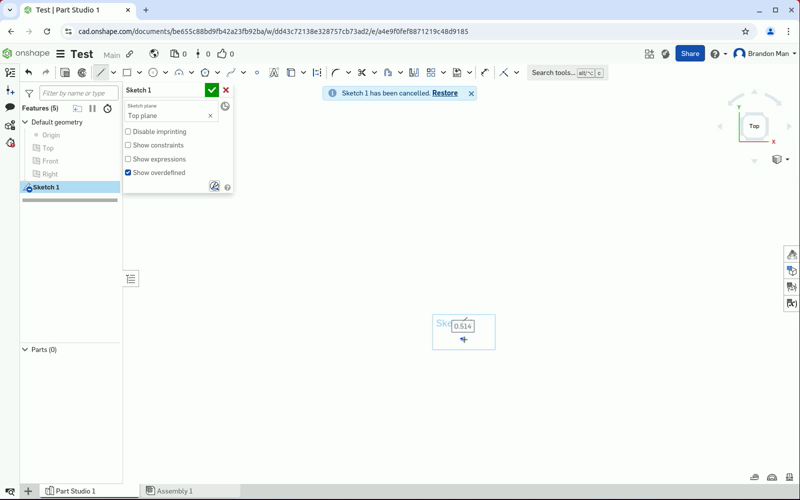
mouse_move(494, 339)
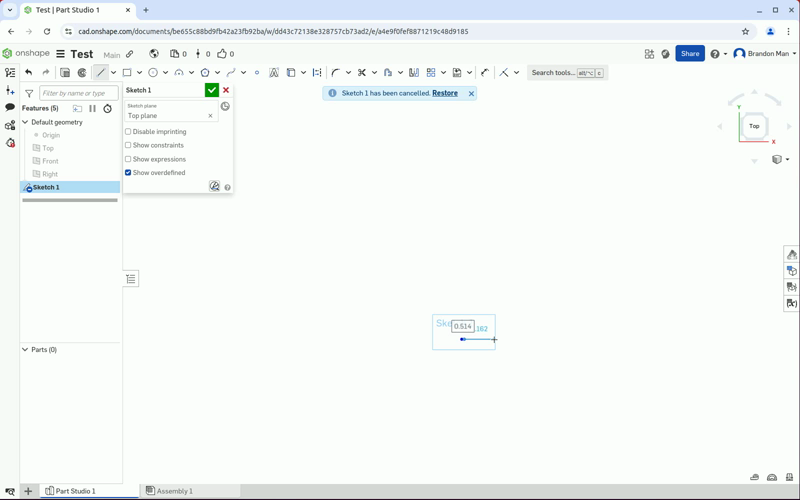
mouse_move(464, 282)
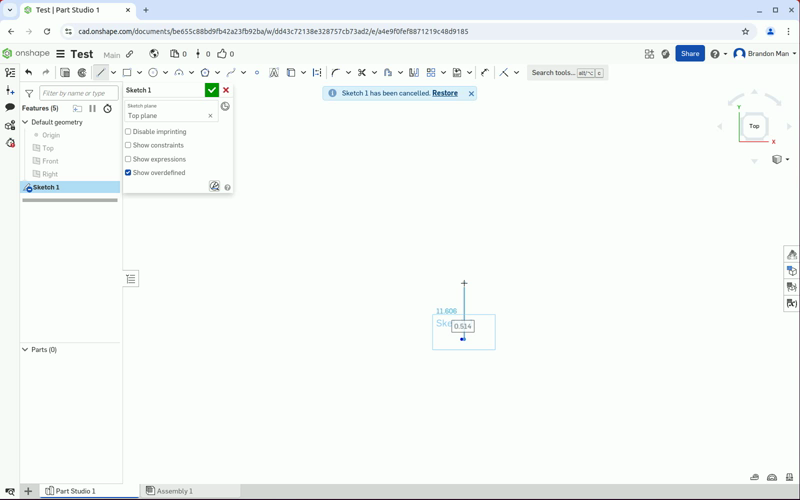
click(464, 282)
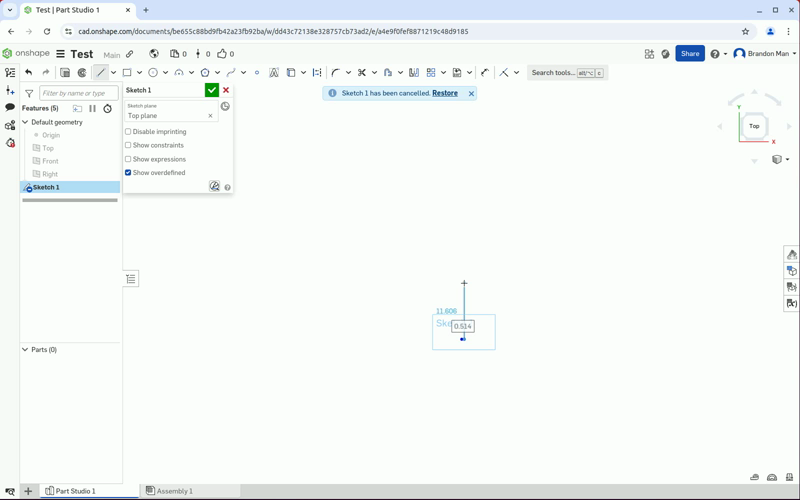
key_up(shift)
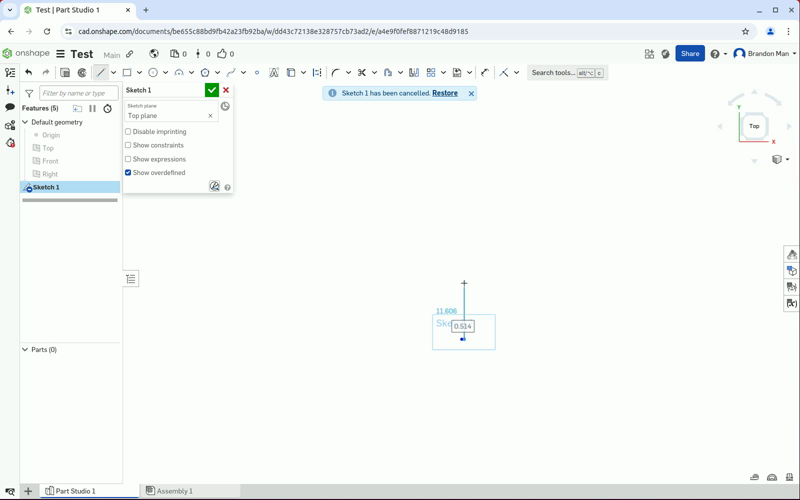
key(esc)
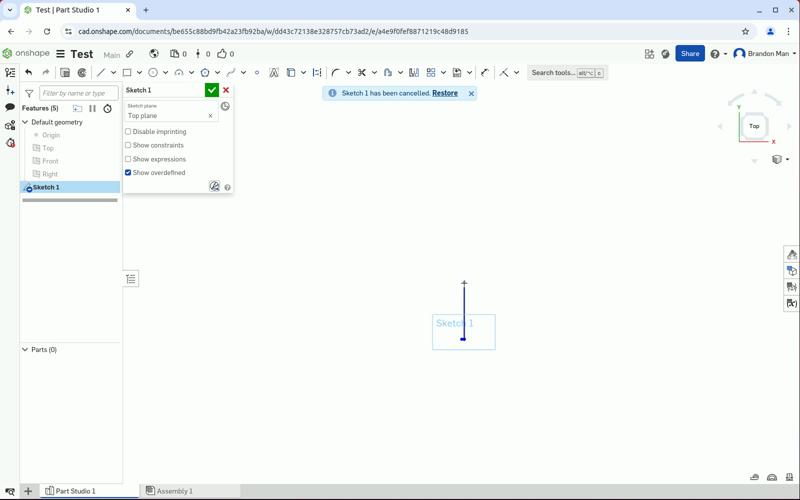
key(a)
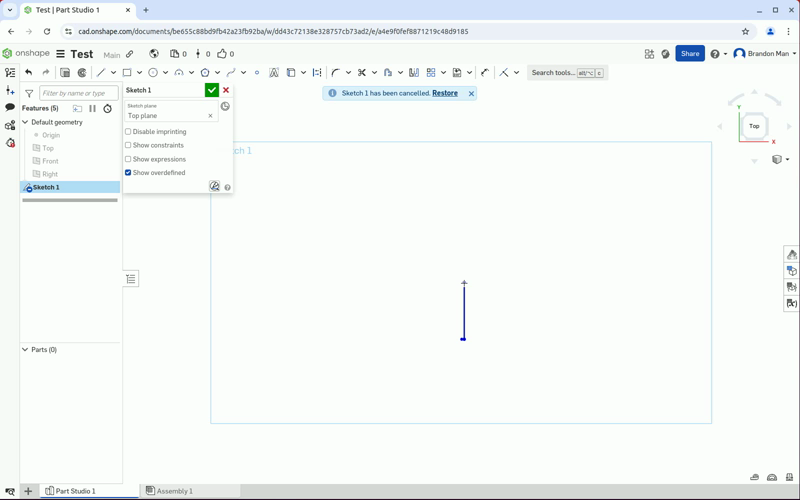
mouse_move(464, 282)
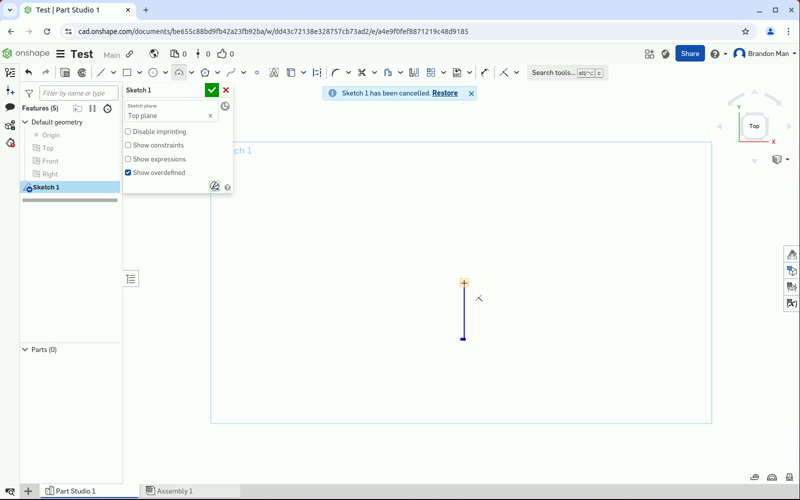
click(464, 282)
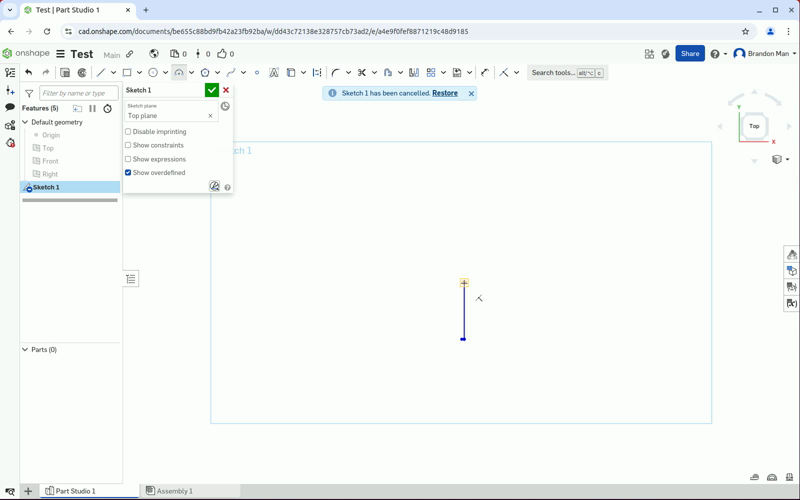
key_down(shift)
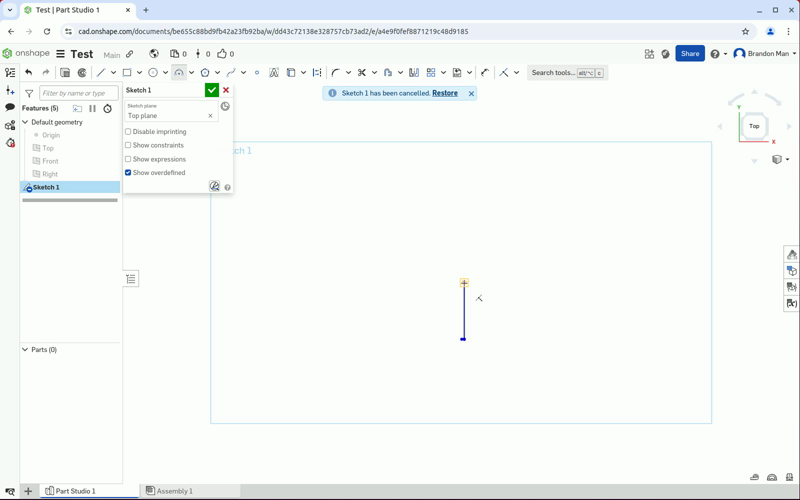
mouse_move(461, 286)
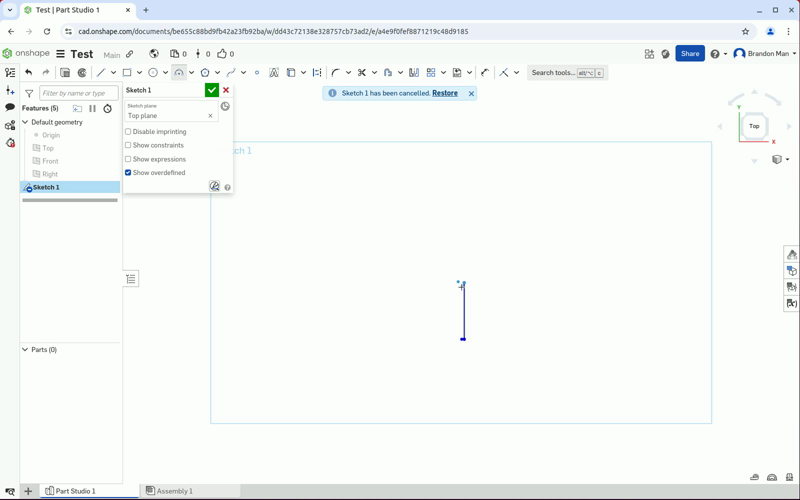
scroll(6)
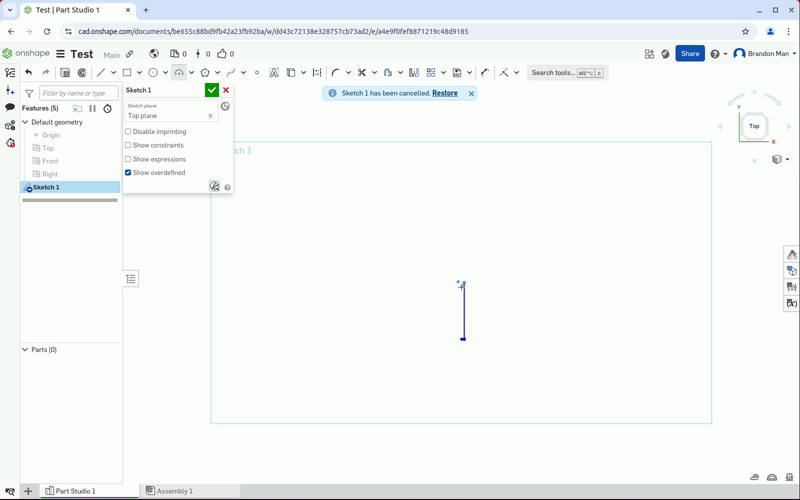
scroll(6)
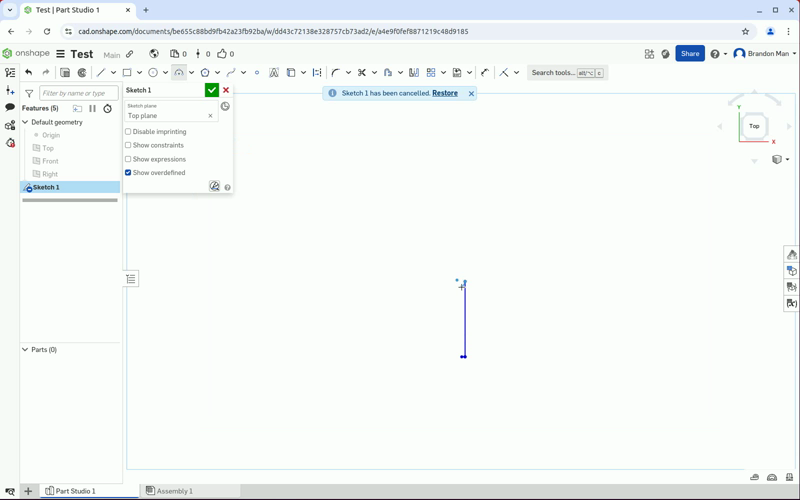
scroll(6)
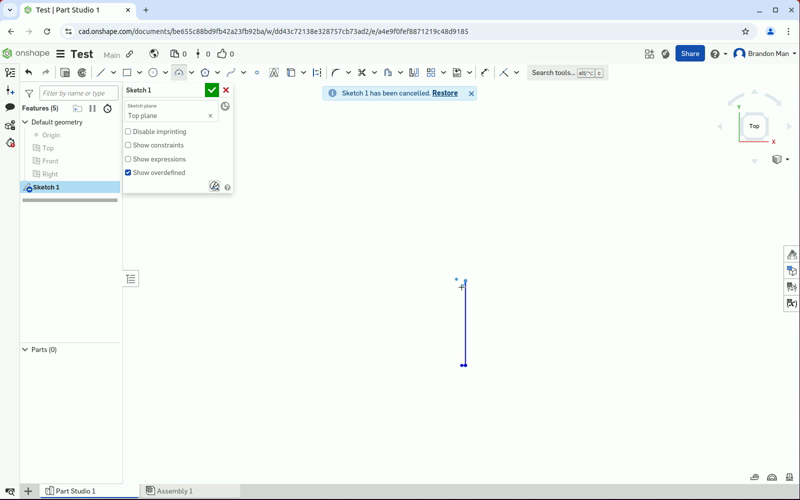
scroll(6)
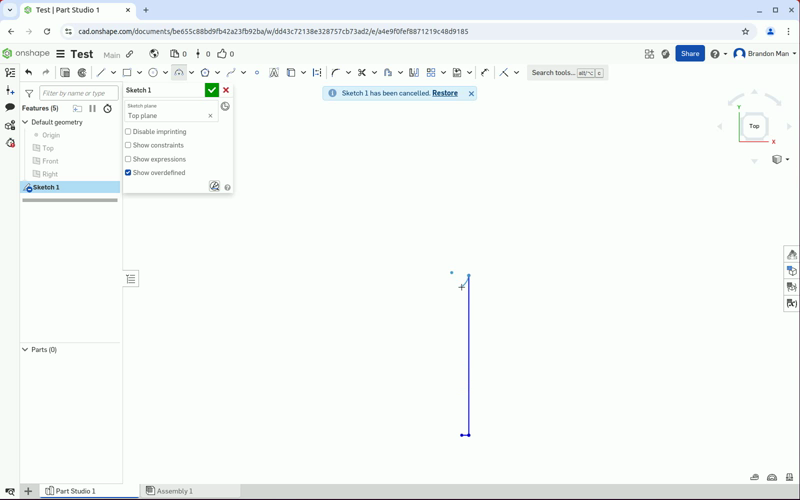
scroll(6)
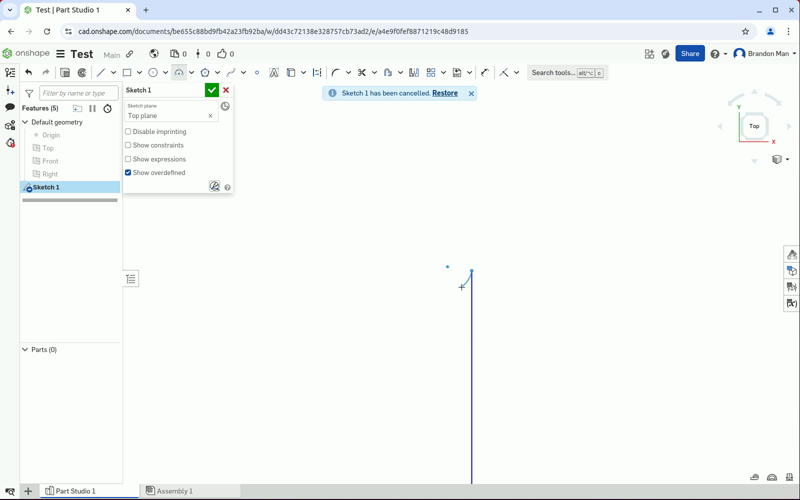
scroll(6)
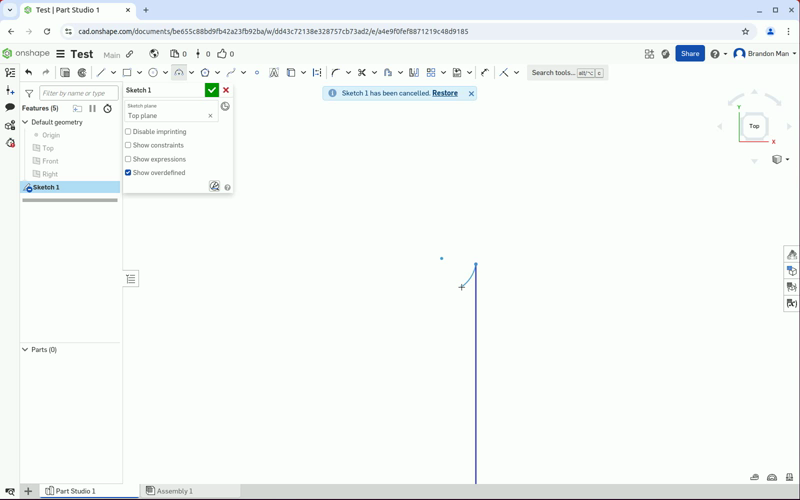
scroll(6)
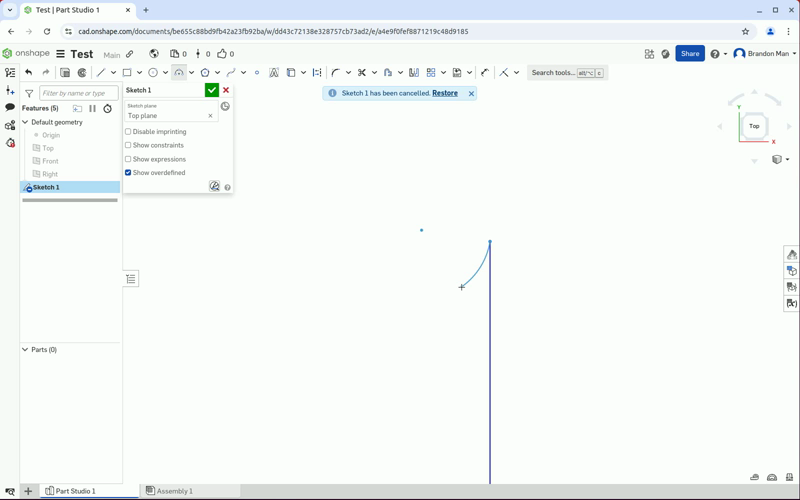
click(461, 286)
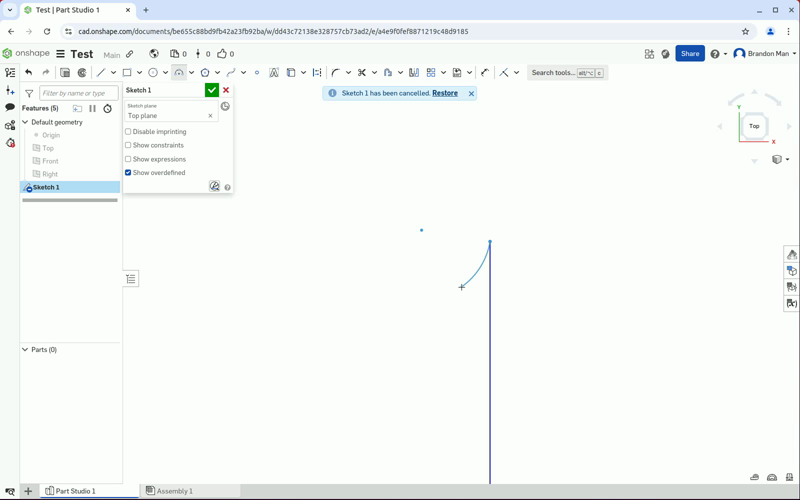
scroll(-6)
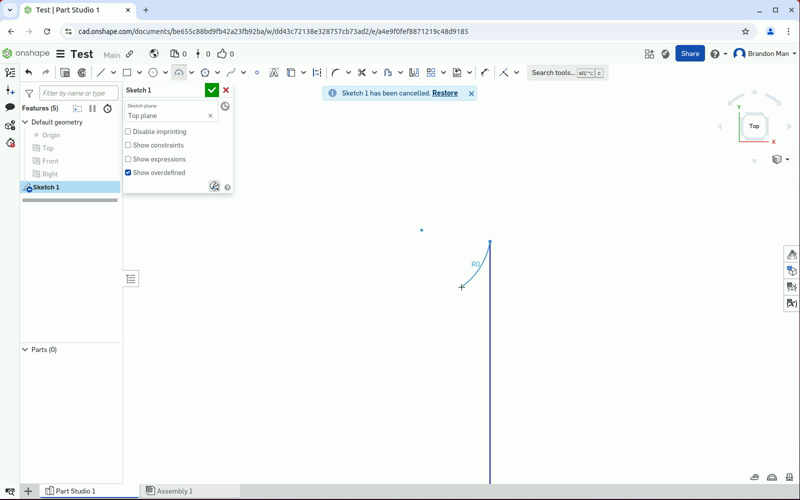
scroll(-6)
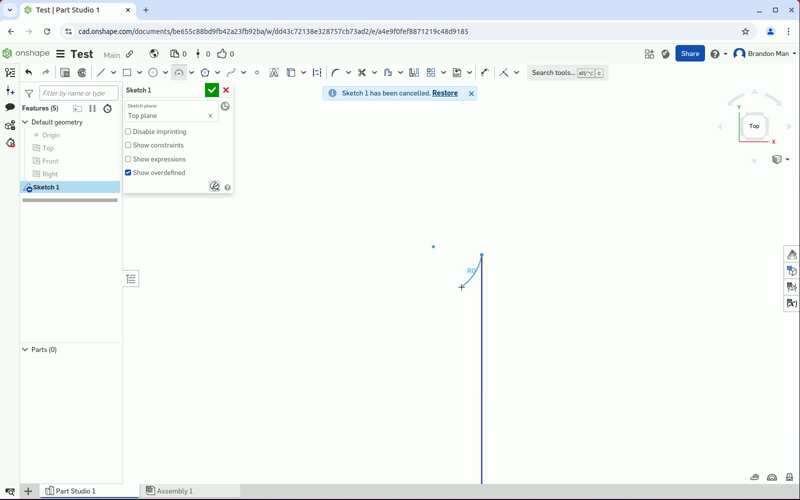
scroll(-6)
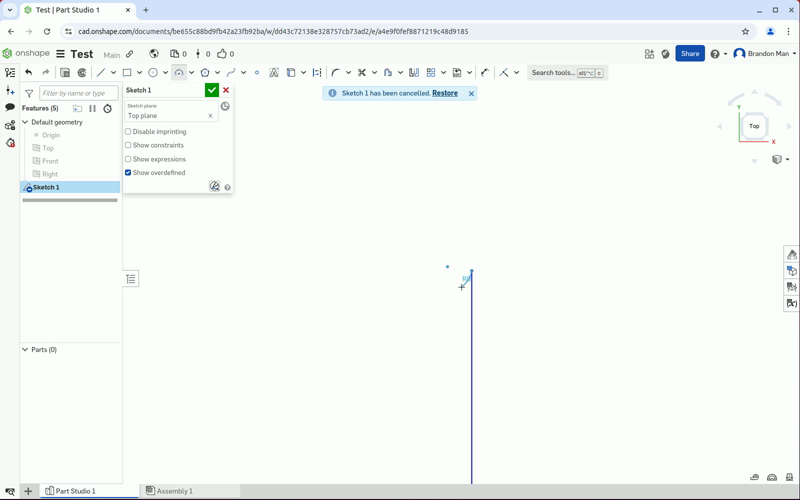
scroll(-6)
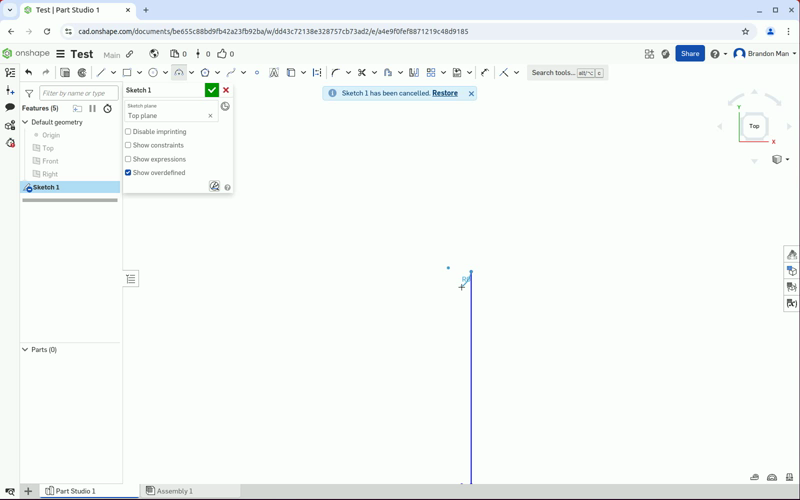
scroll(-6)
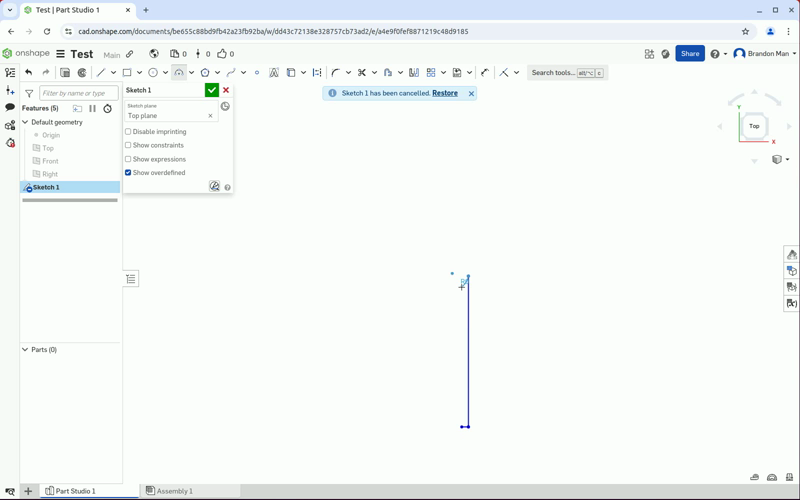
scroll(-6)
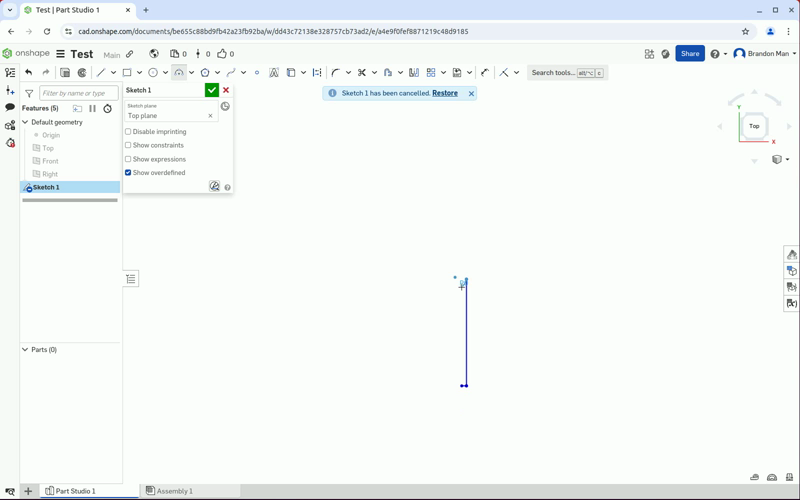
scroll(-6)
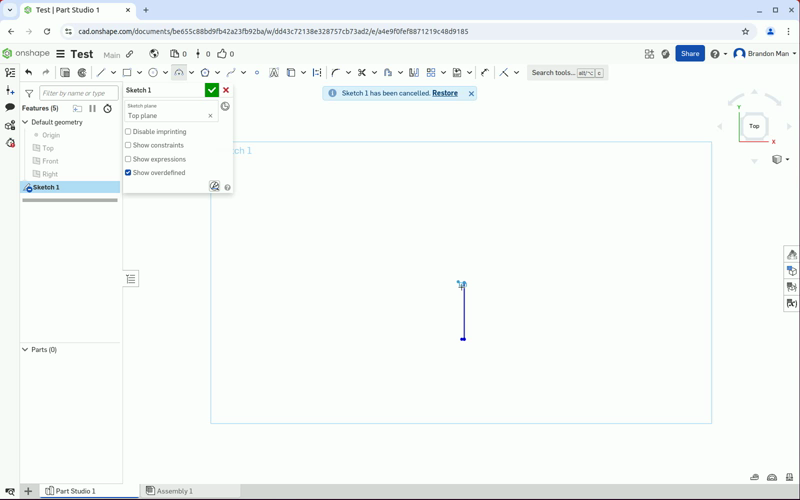
mouse_move(457, 280)
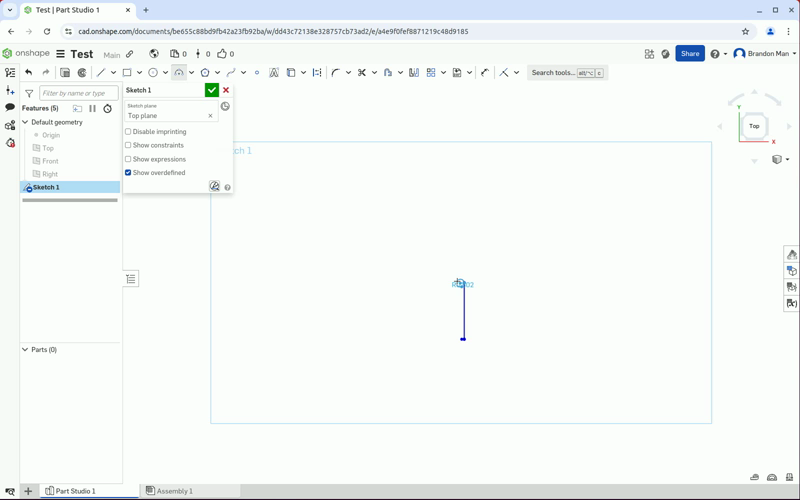
scroll(6)
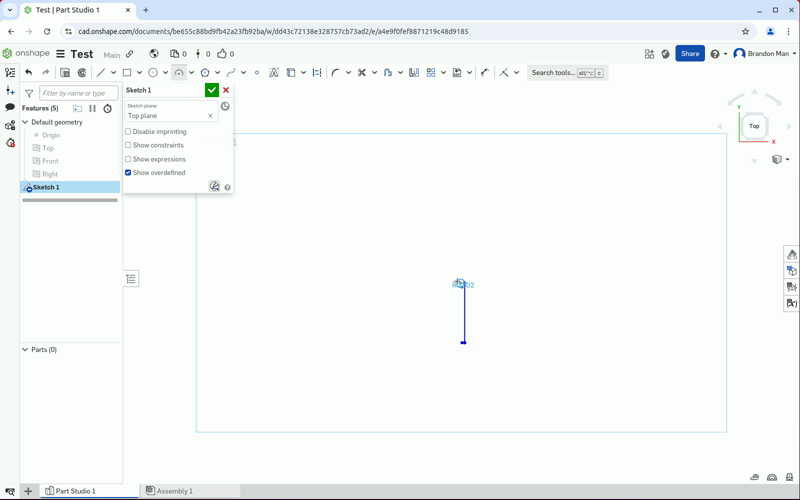
scroll(6)
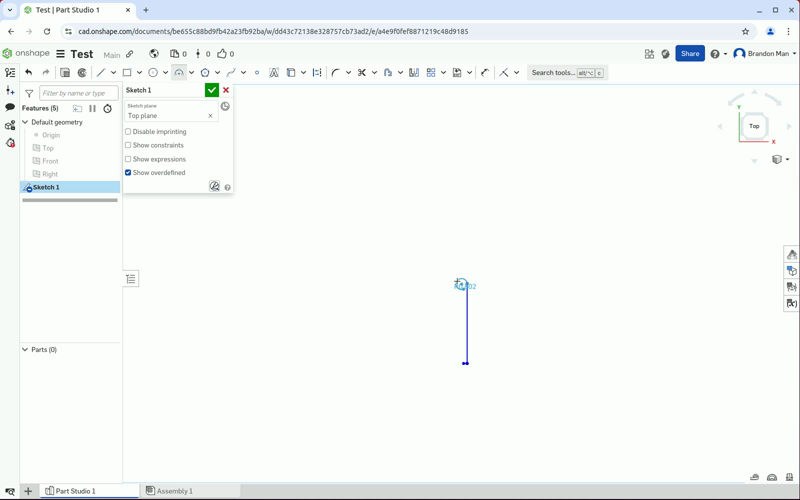
scroll(6)
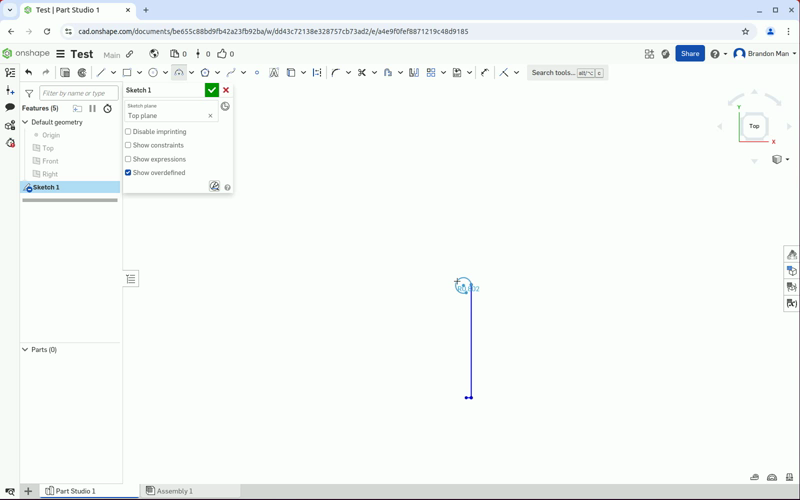
scroll(6)
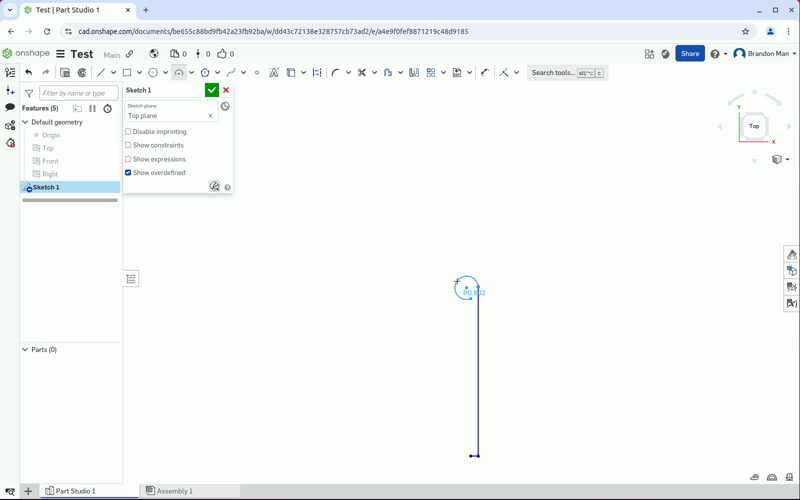
scroll(6)
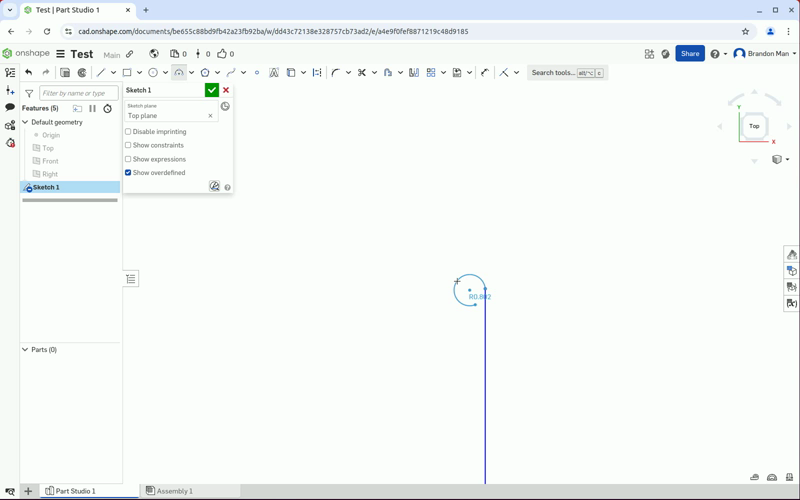
scroll(6)
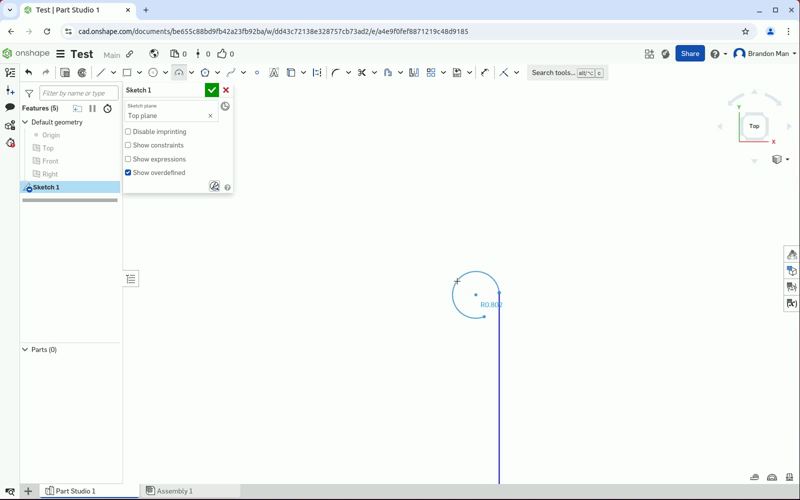
scroll(6)
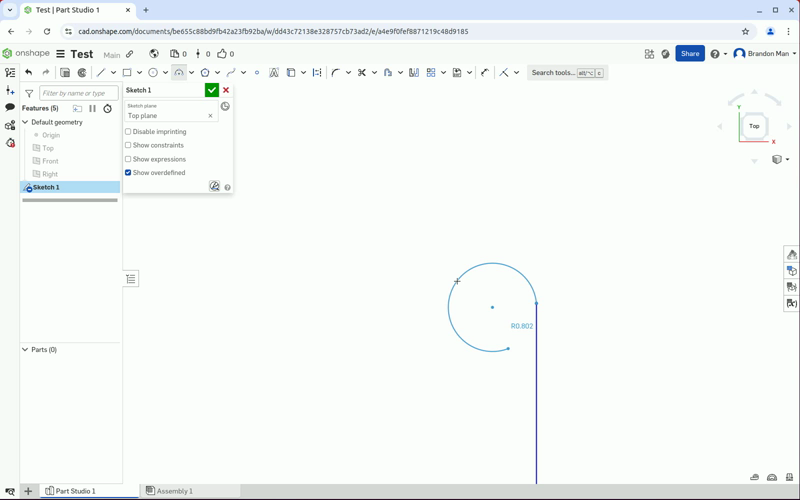
click(457, 280)
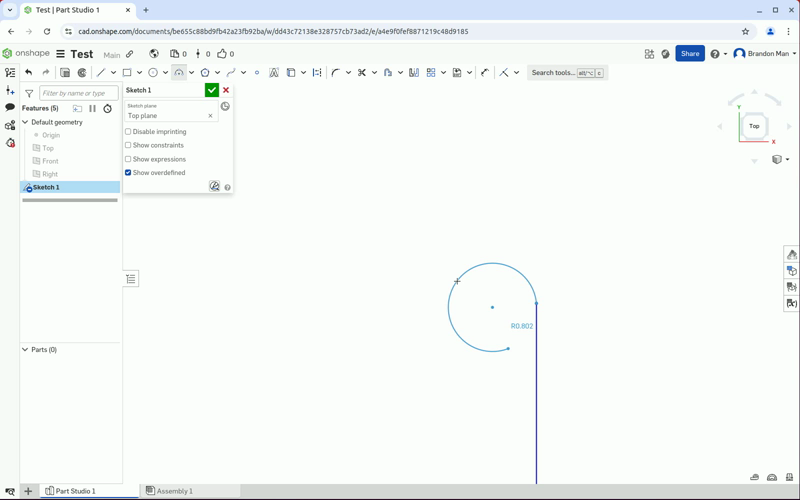
scroll(-6)
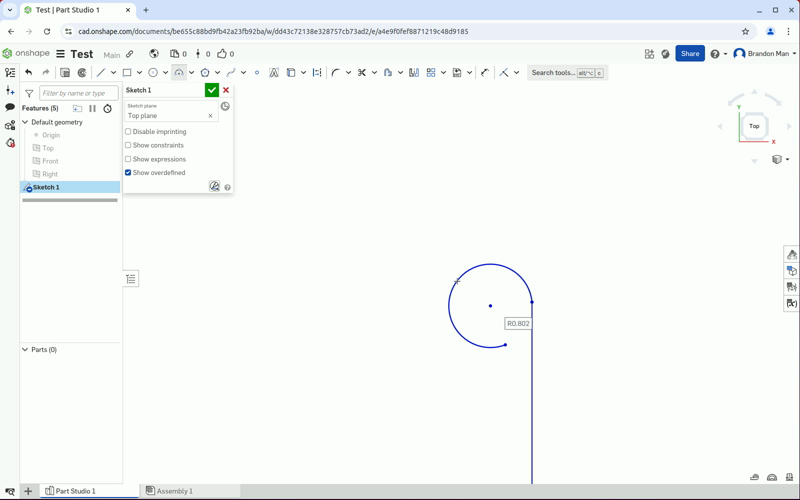
scroll(-6)
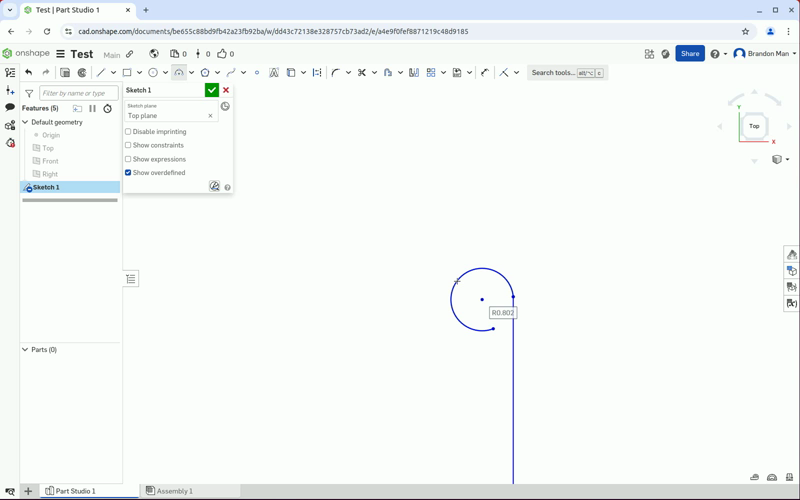
scroll(-6)
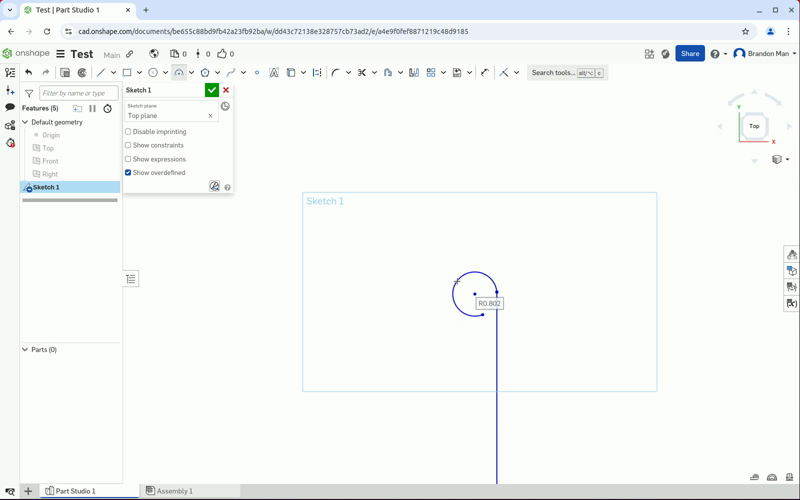
scroll(-6)
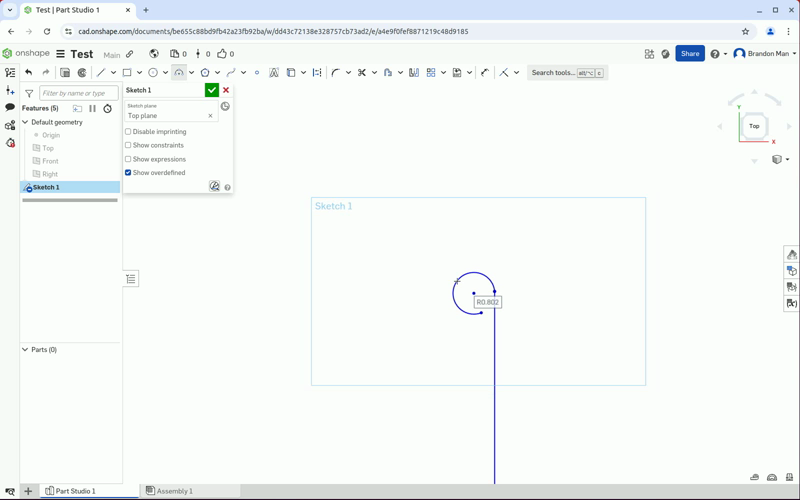
scroll(-6)
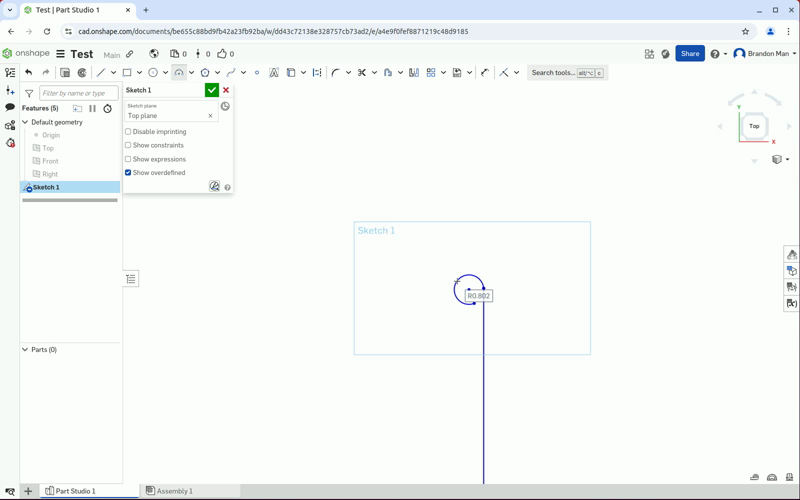
scroll(-6)
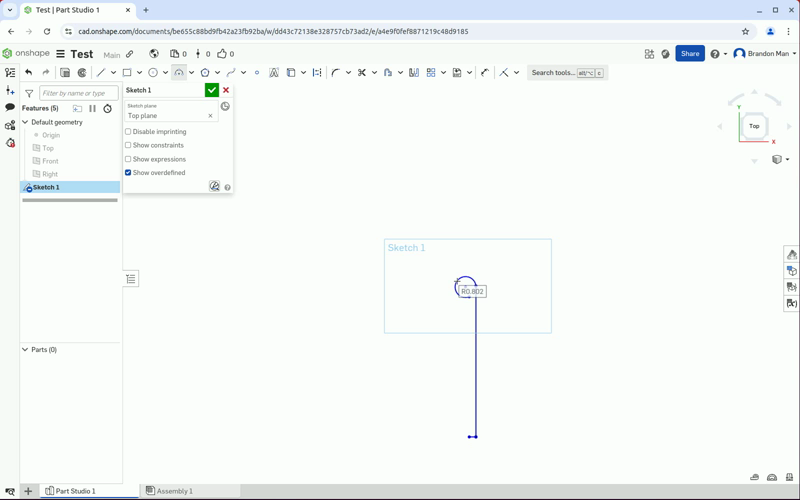
scroll(-6)
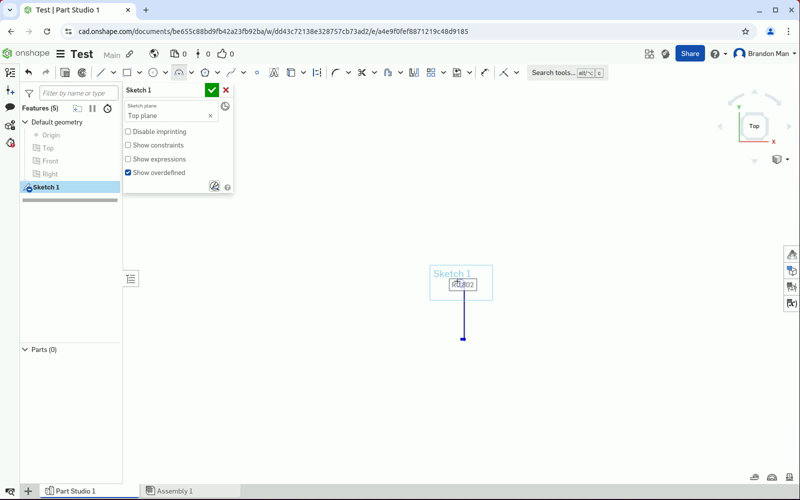
key_up(shift)
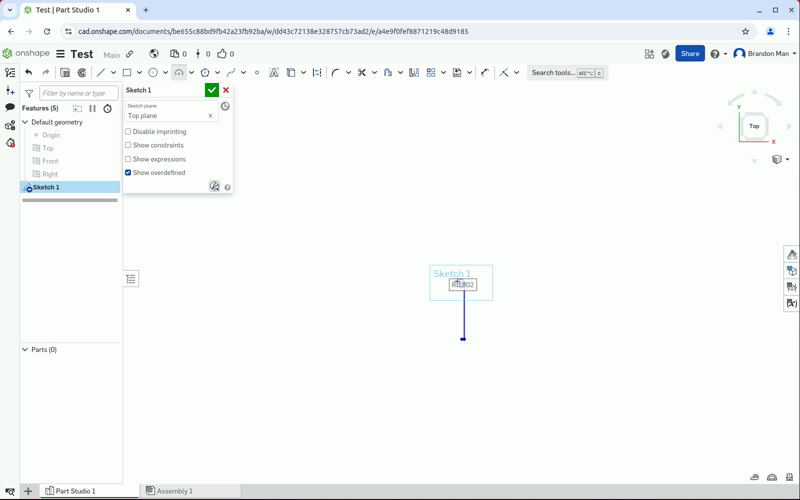
key(esc)
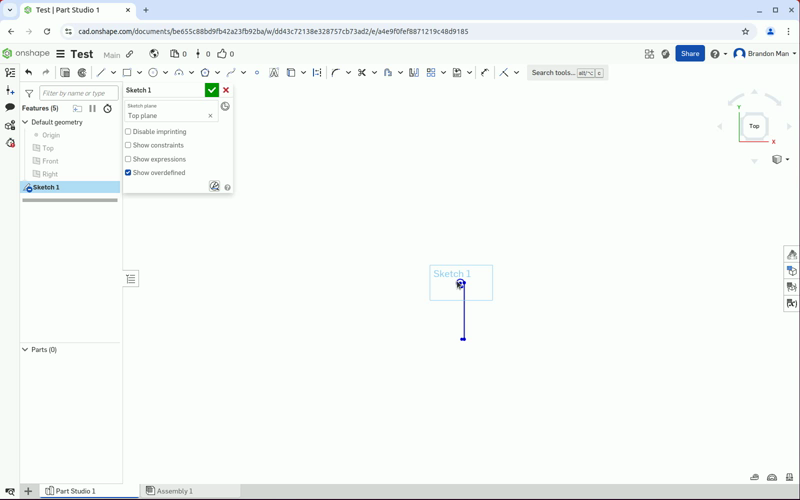
key(l)
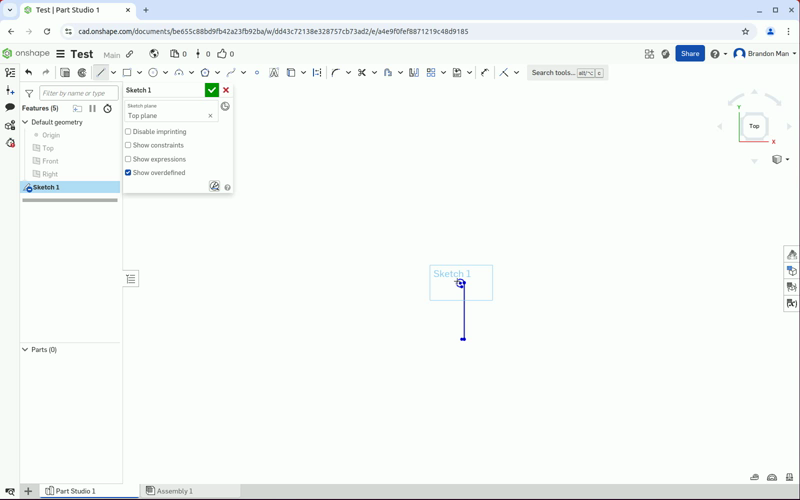
mouse_move(461, 286)
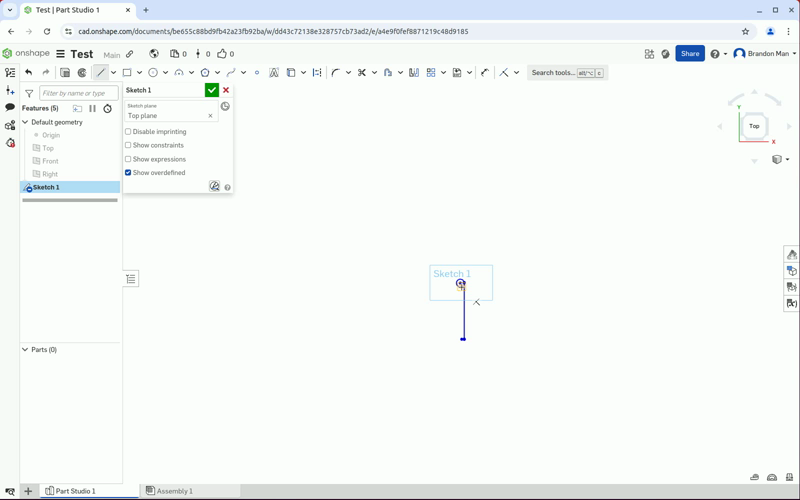
scroll(6)
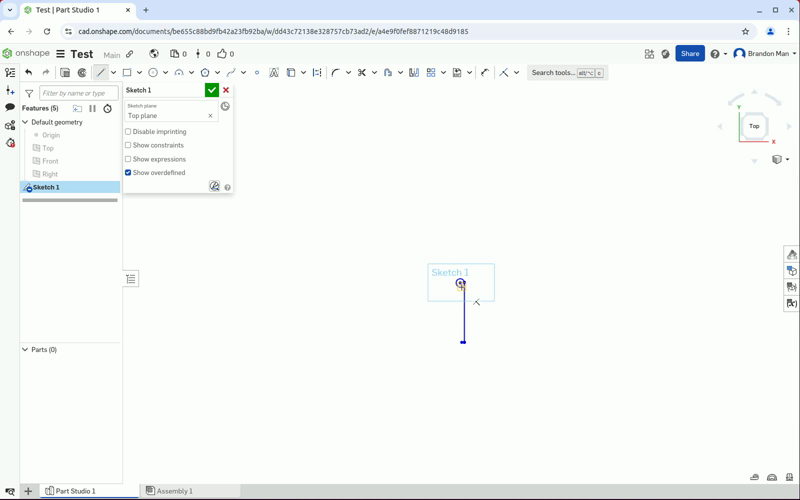
scroll(6)
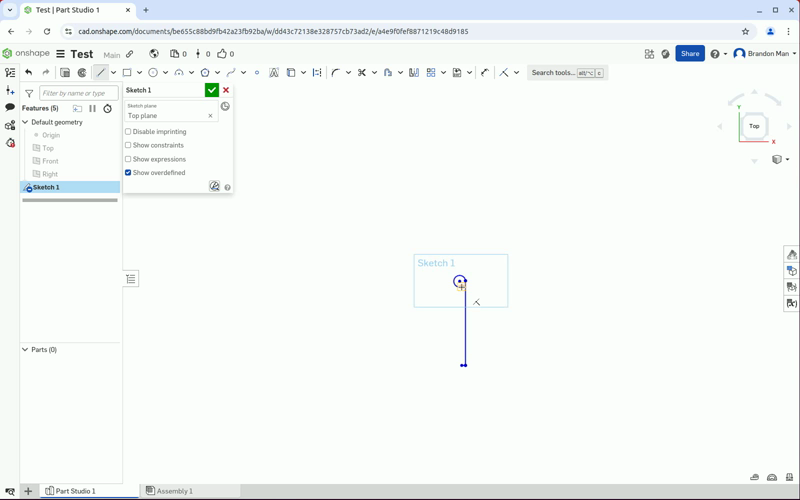
scroll(6)
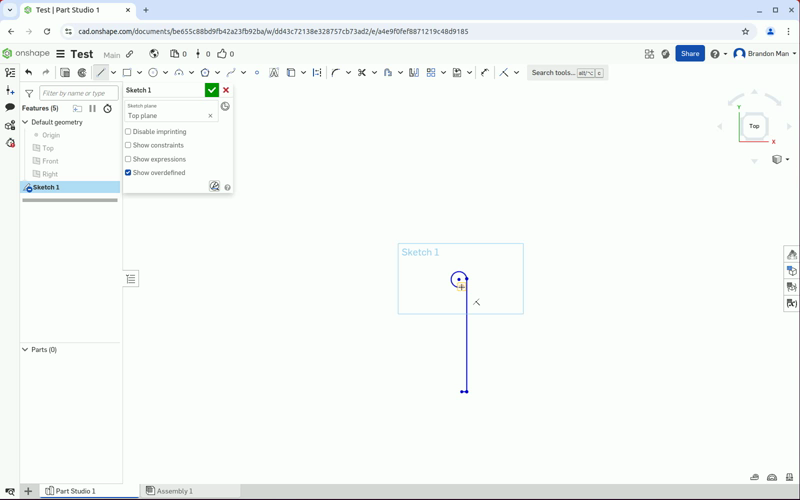
scroll(6)
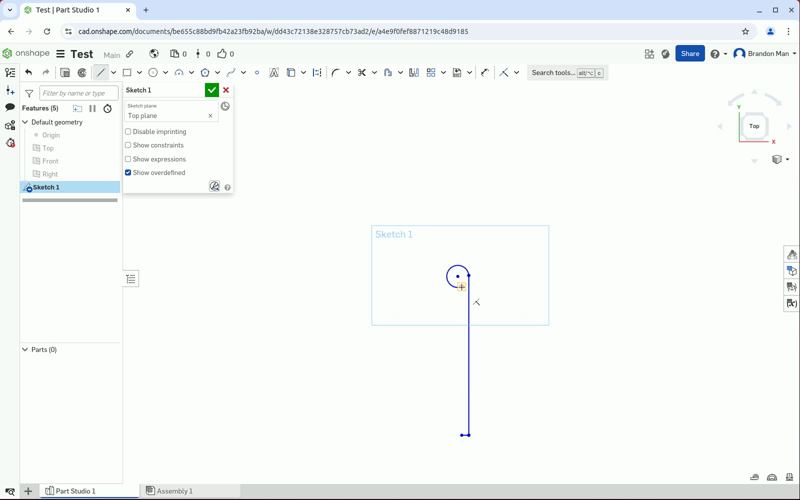
scroll(6)
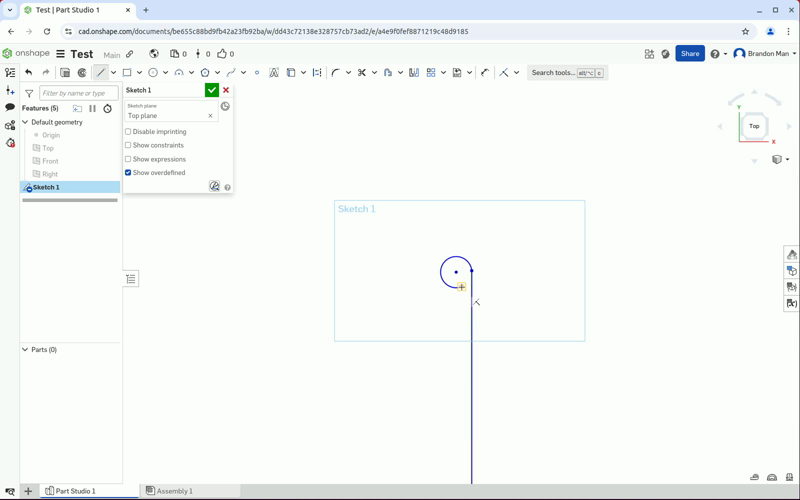
scroll(6)
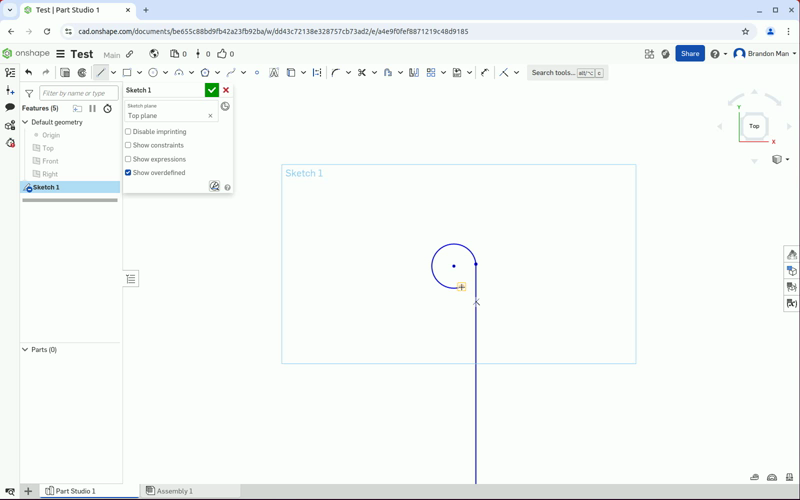
scroll(6)
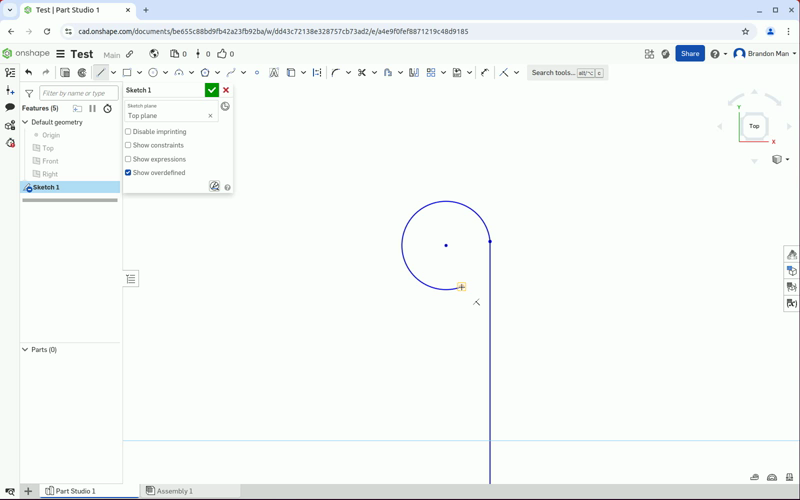
click(461, 286)
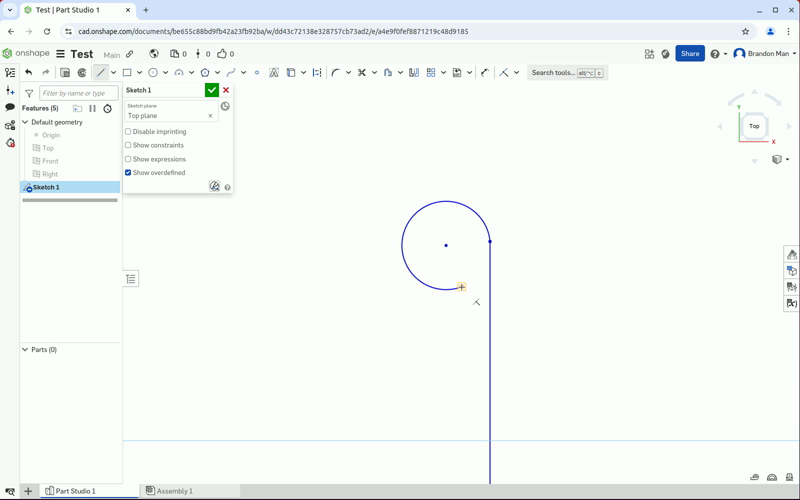
scroll(-6)
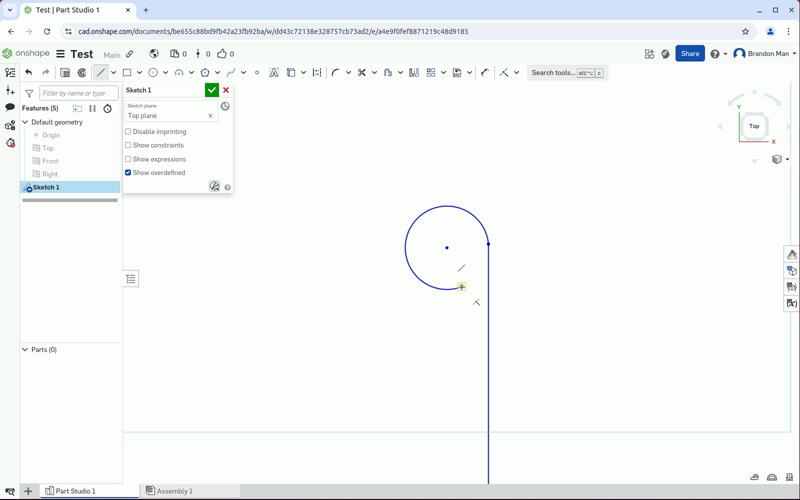
scroll(-6)
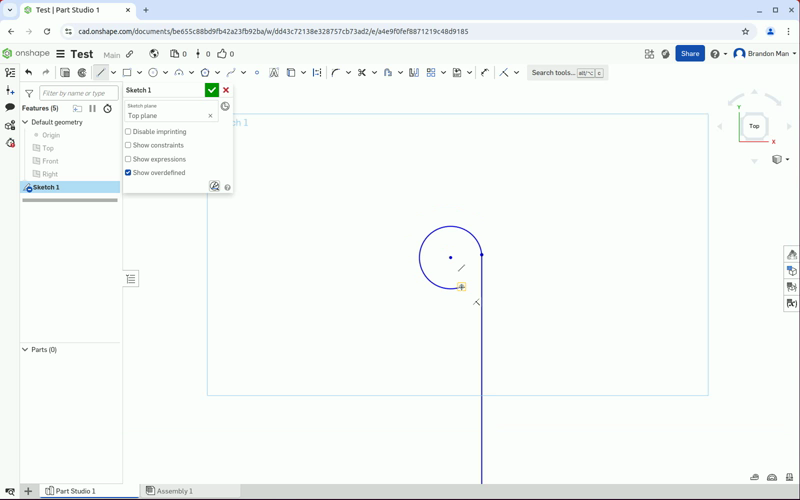
scroll(-6)
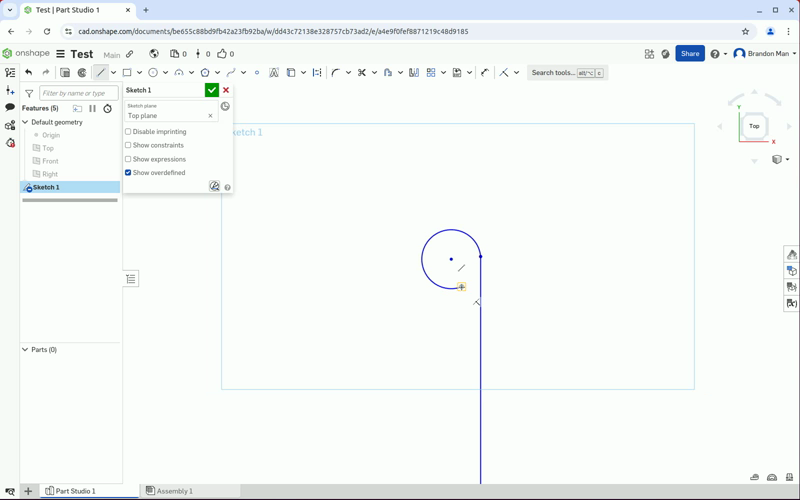
scroll(-6)
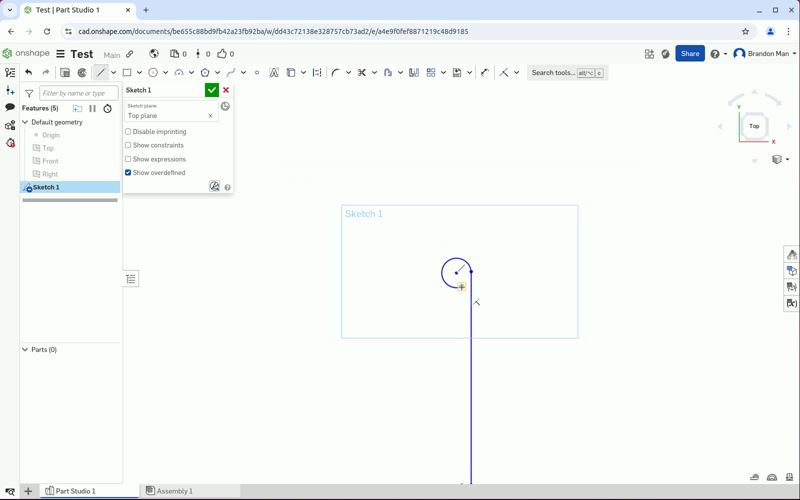
scroll(-6)
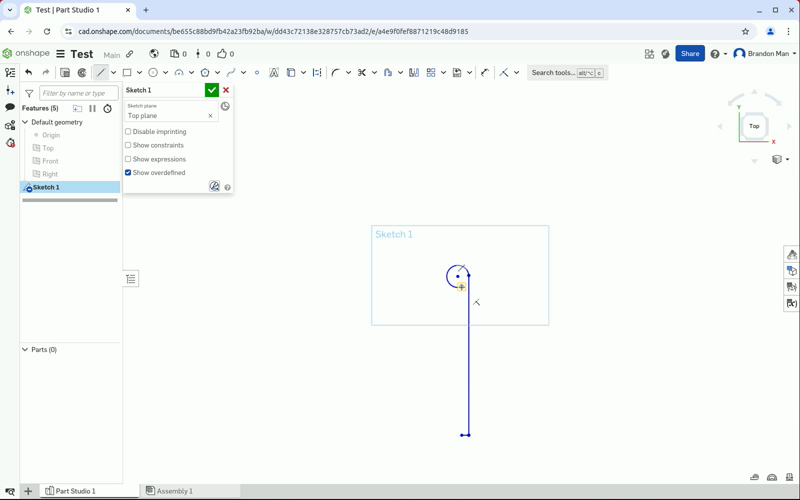
scroll(-6)
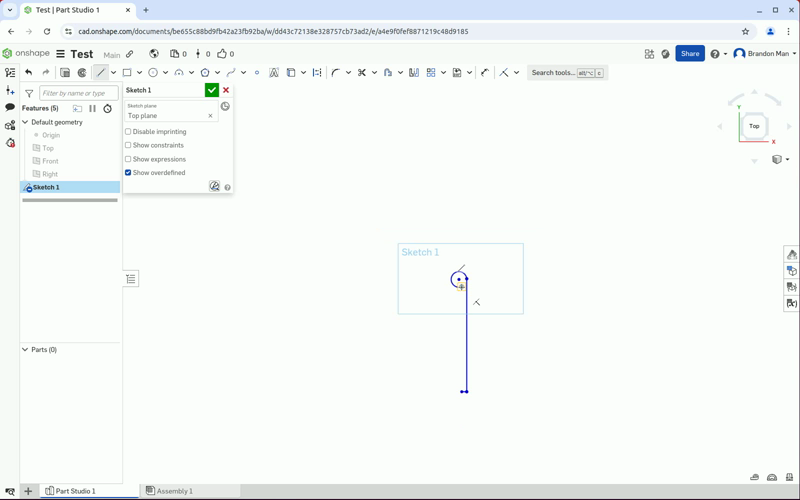
scroll(-6)
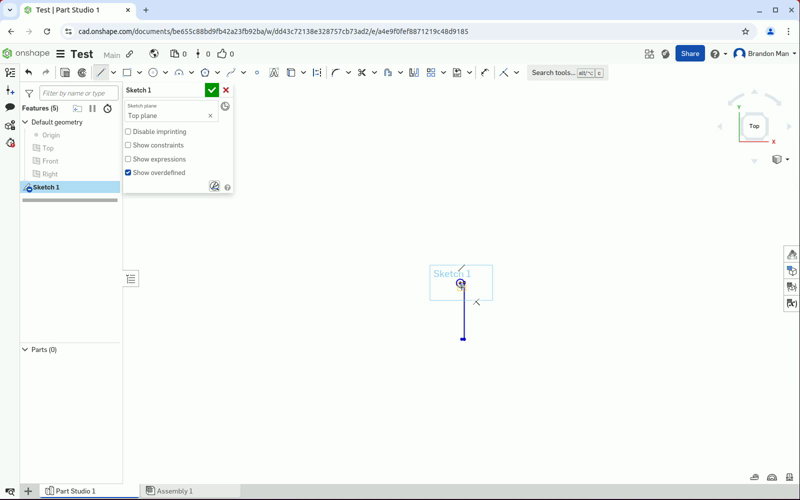
mouse_move(492, 286)
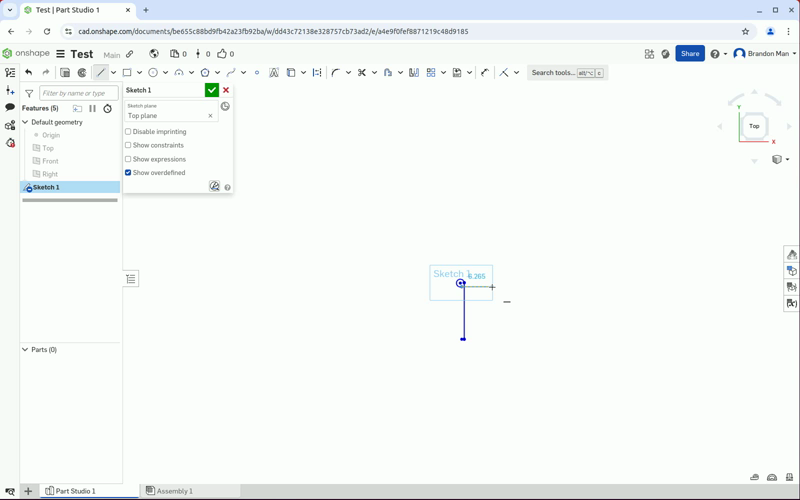
key_down(shift)
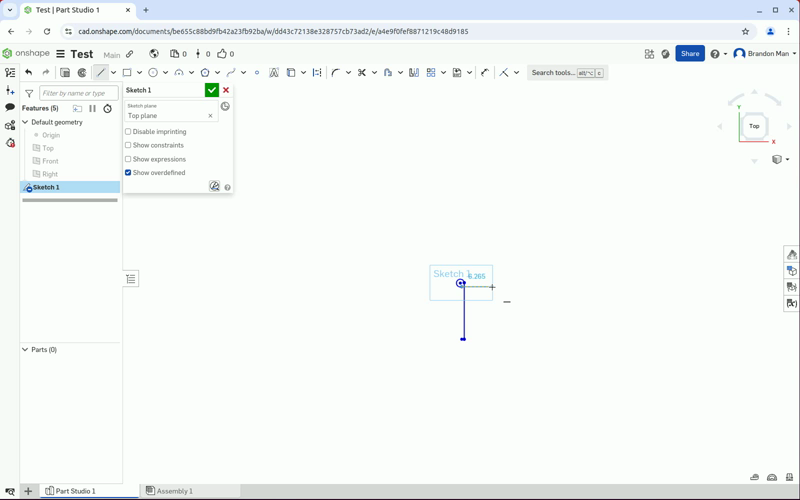
mouse_move(461, 339)
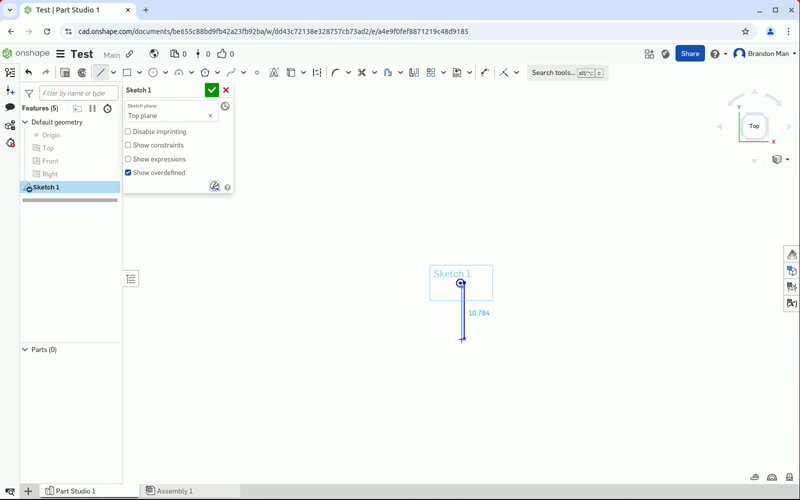
scroll(6)
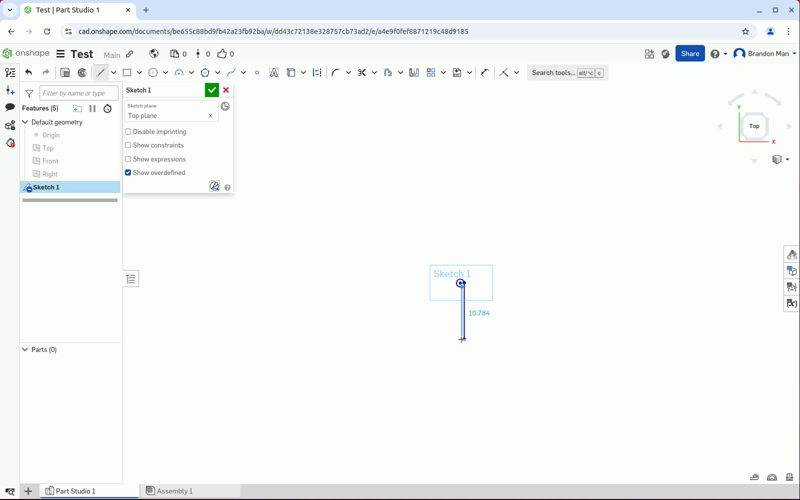
scroll(6)
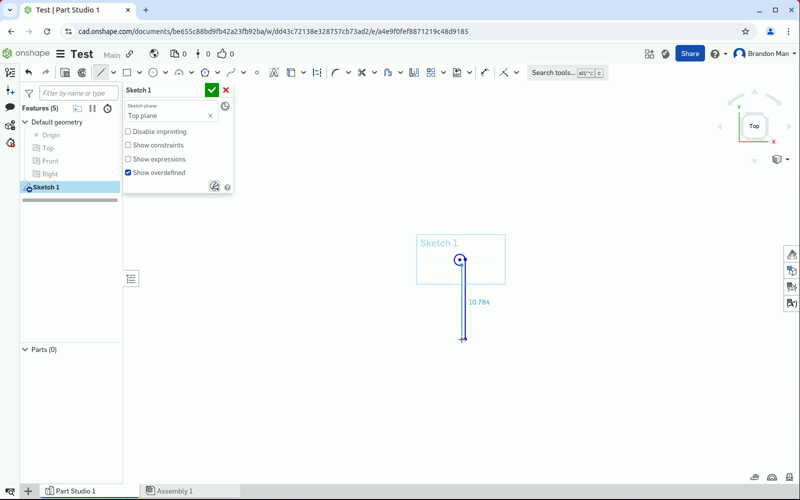
scroll(6)
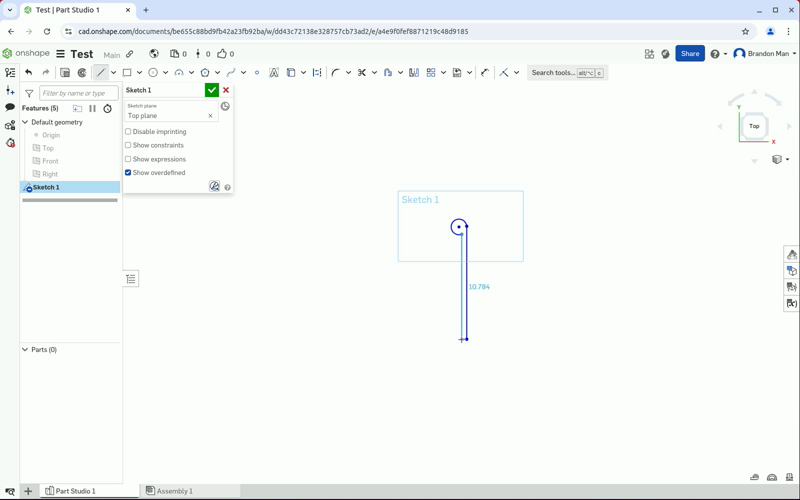
scroll(6)
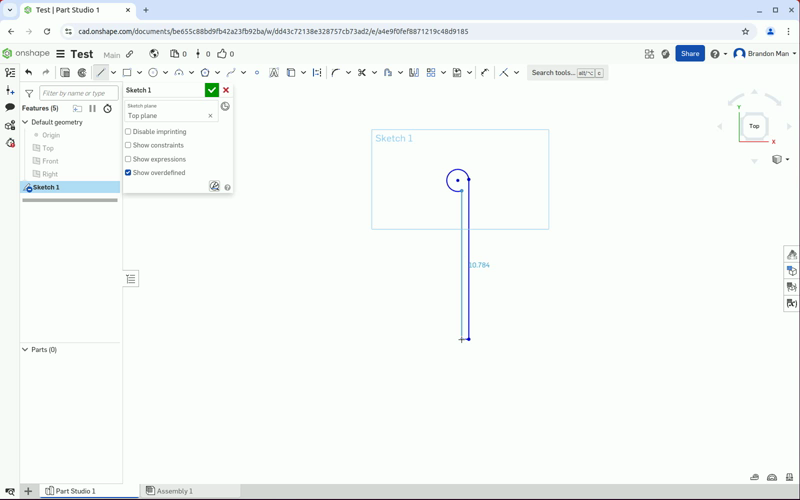
scroll(6)
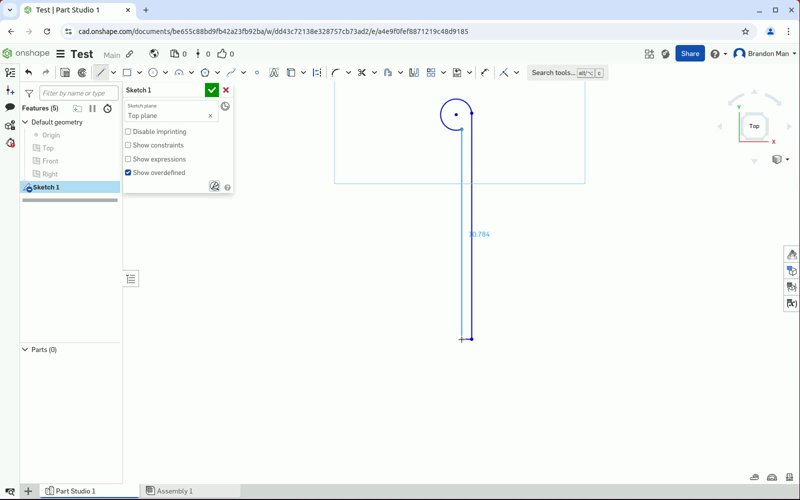
scroll(6)
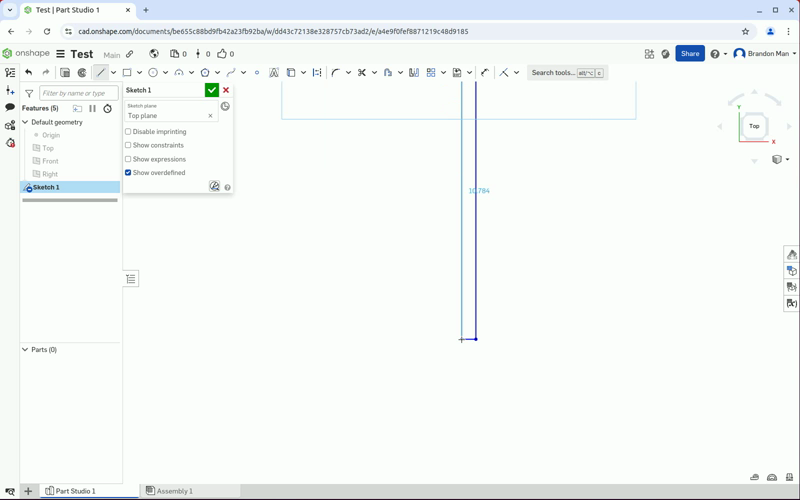
scroll(6)
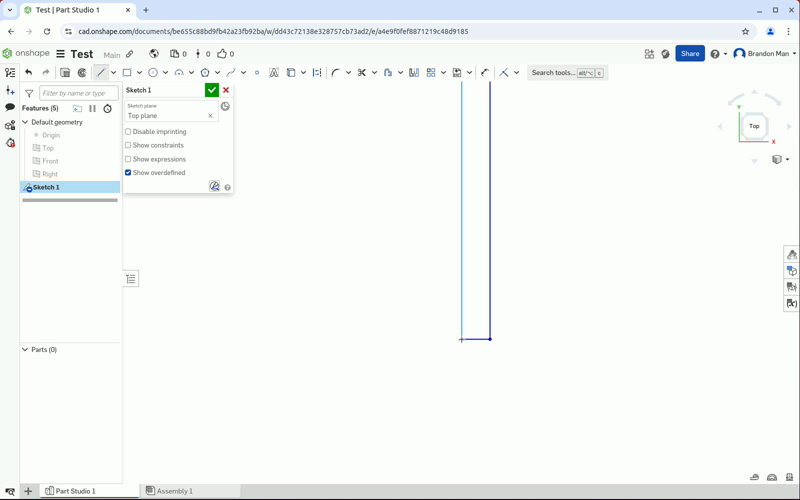
key_up(shift)
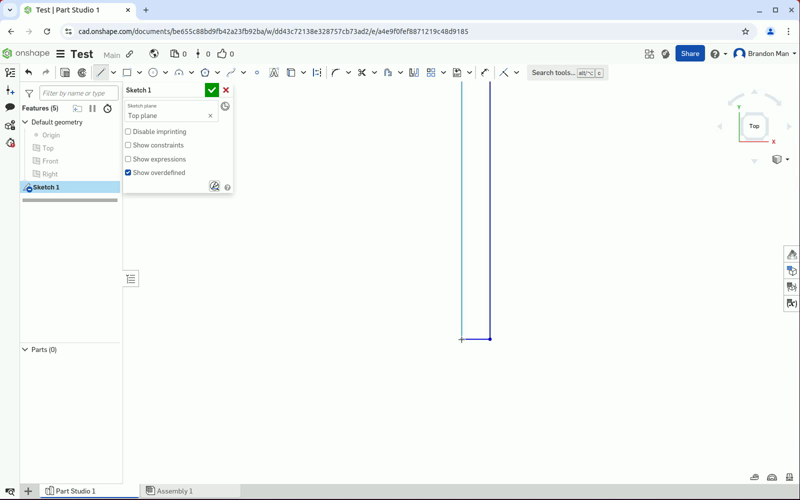
click(461, 339)
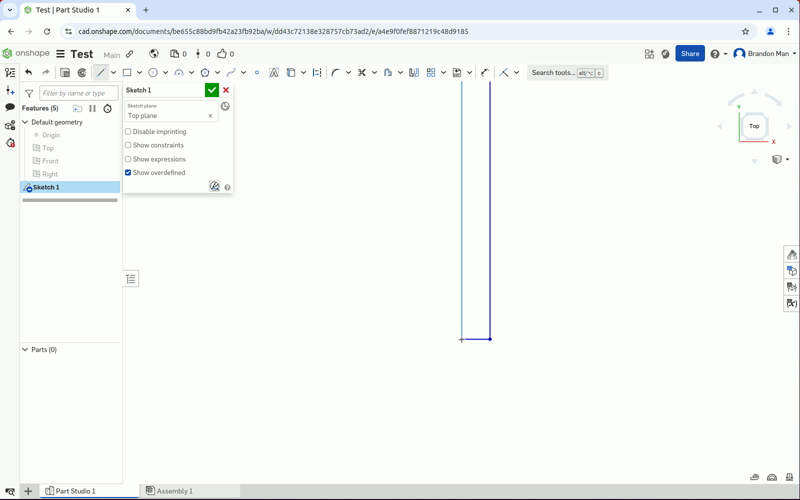
scroll(-6)
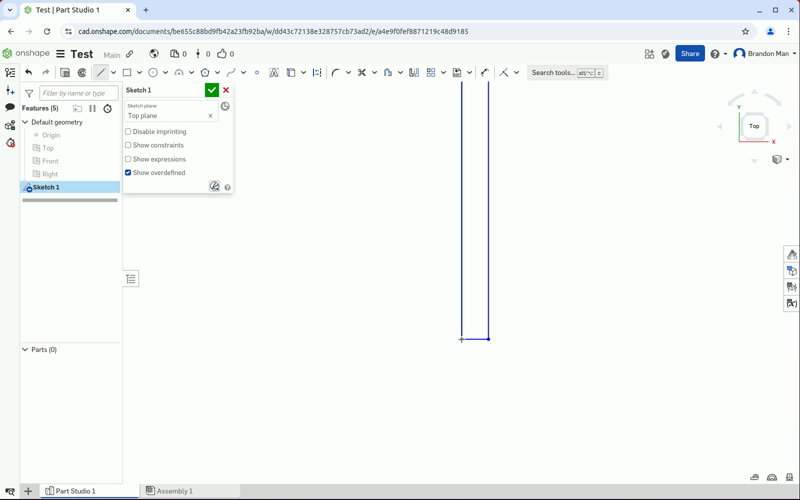
scroll(-6)
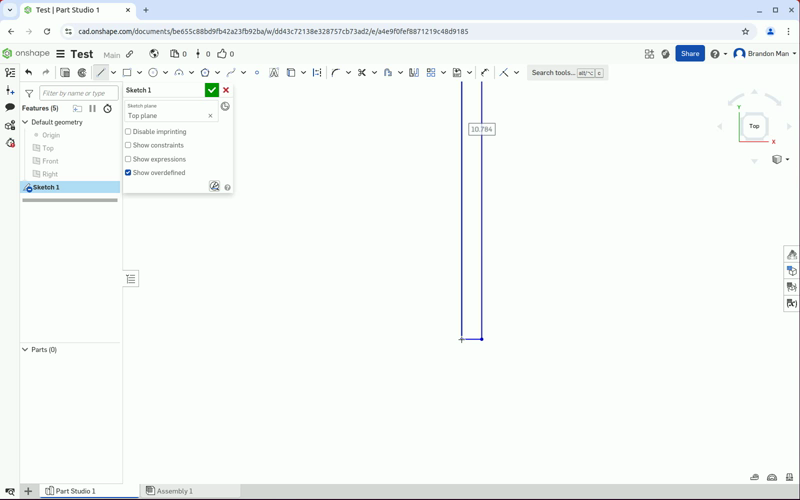
scroll(-6)
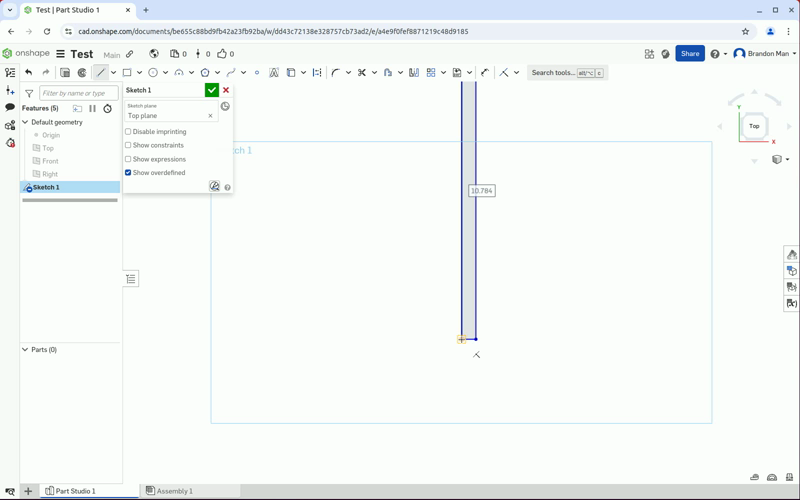
scroll(-6)
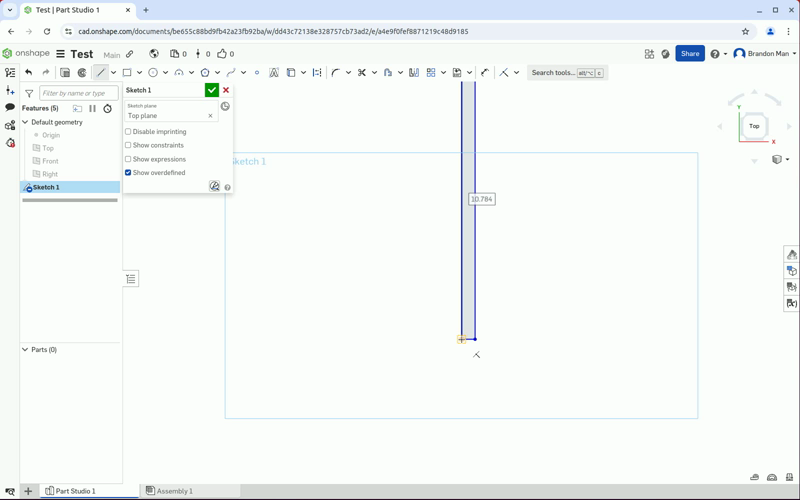
scroll(-6)
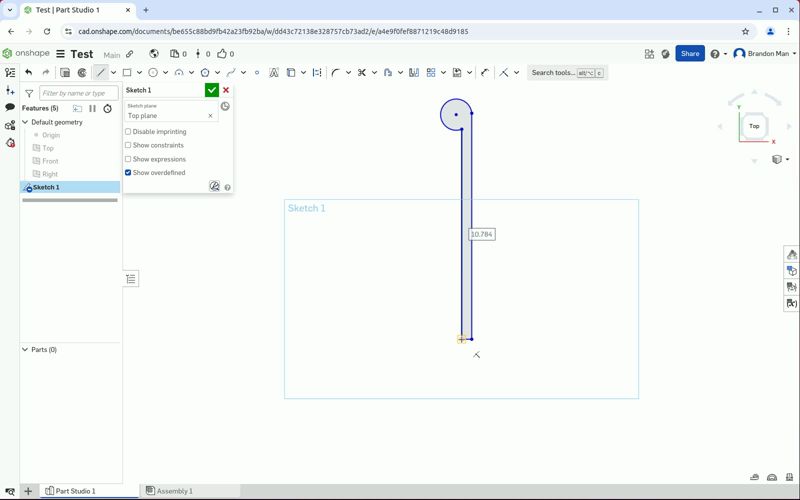
scroll(-6)
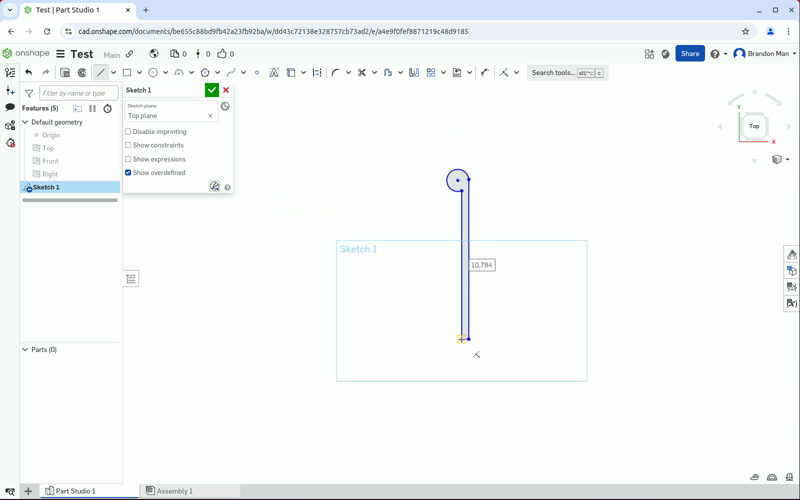
scroll(-6)
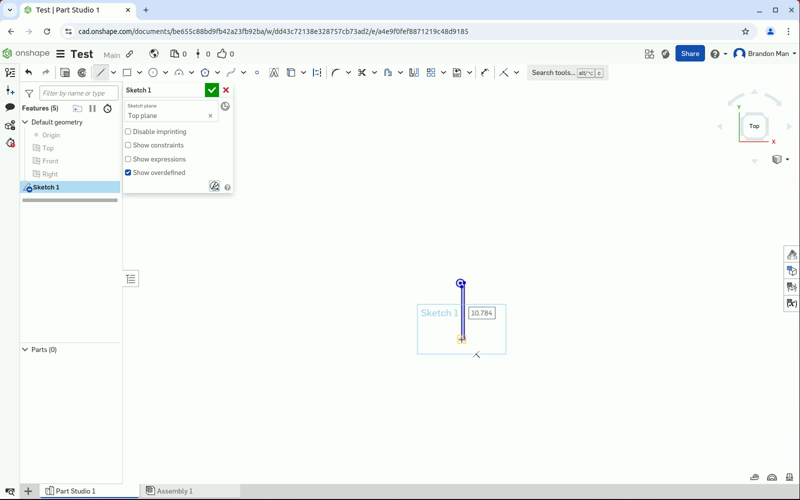
key(esc)
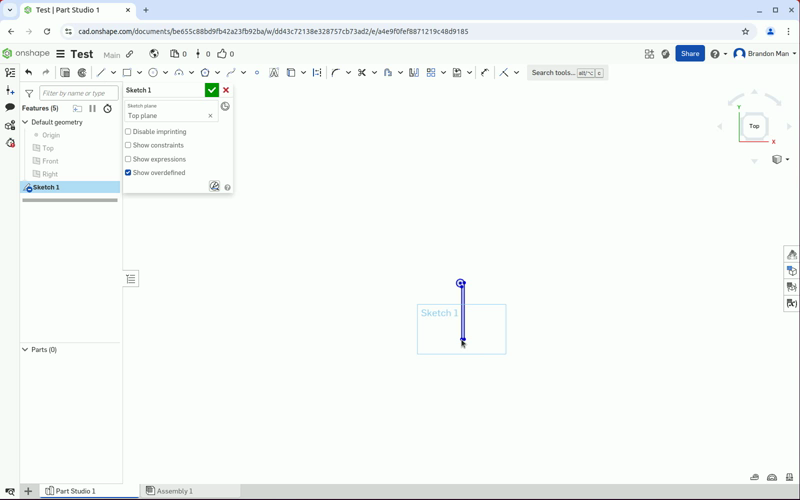
key(c)
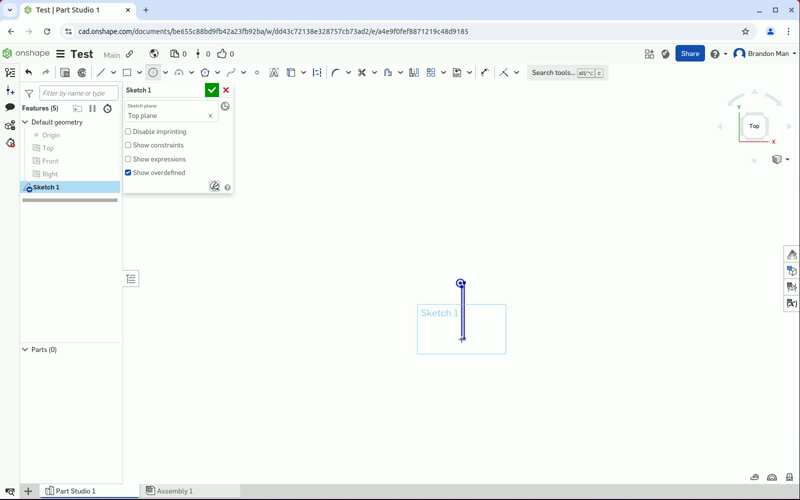
key_down(shift)
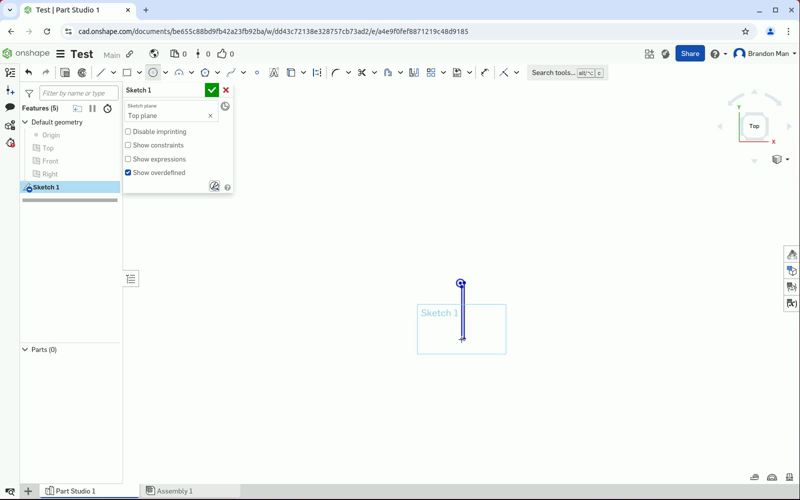
mouse_move(460, 282)
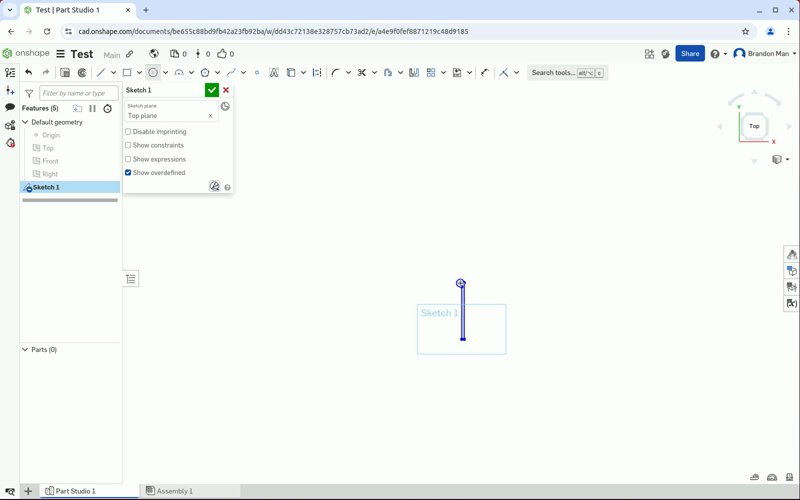
scroll(6)
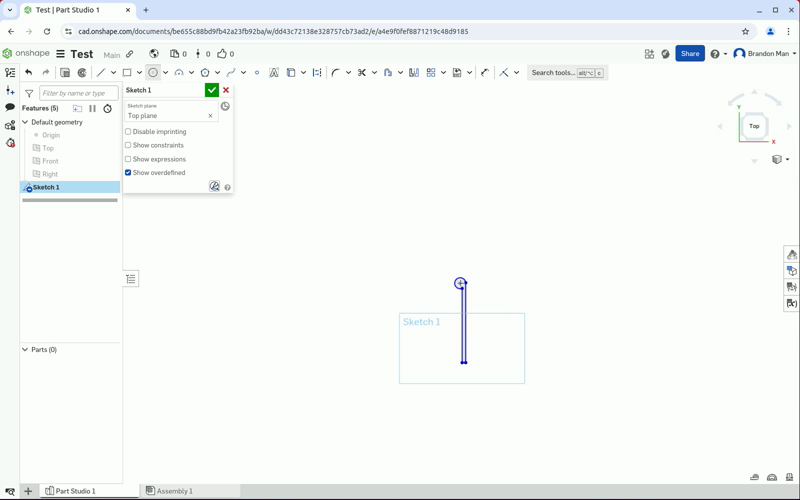
scroll(6)
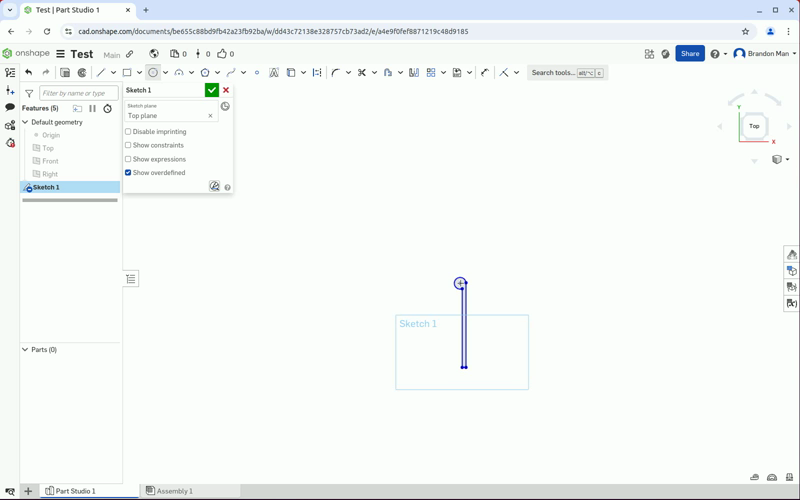
scroll(6)
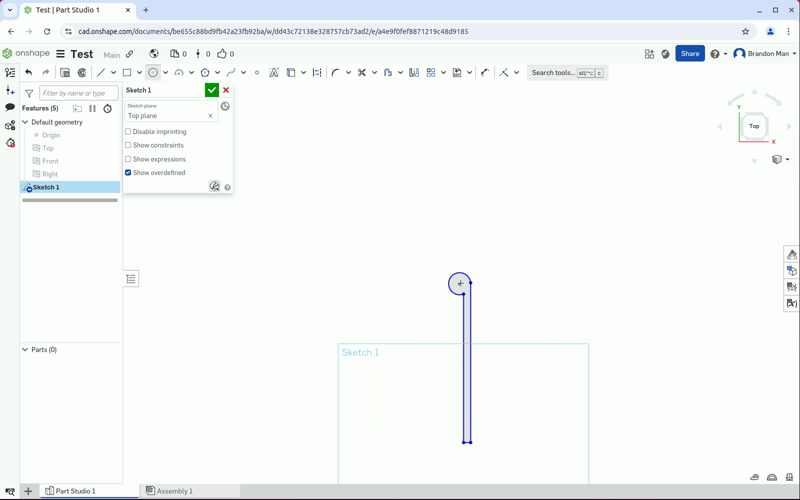
scroll(6)
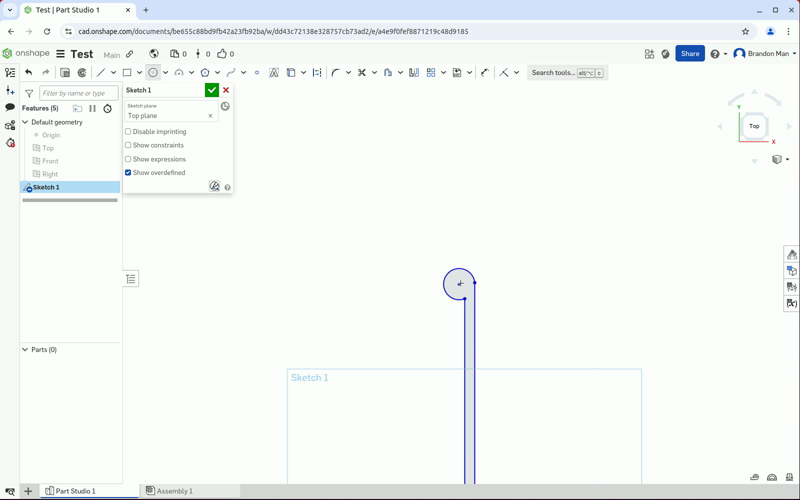
scroll(6)
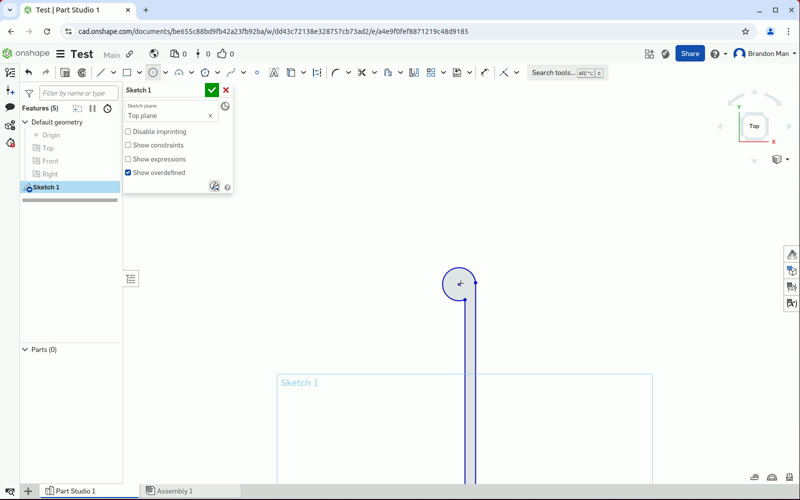
scroll(6)
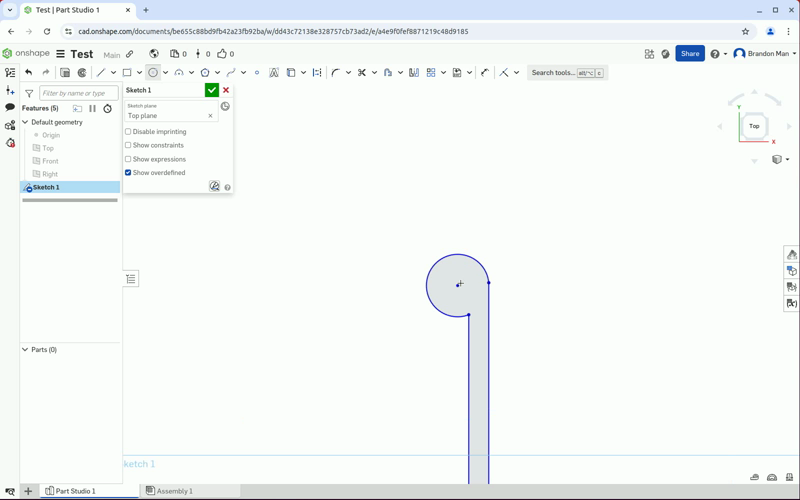
scroll(6)
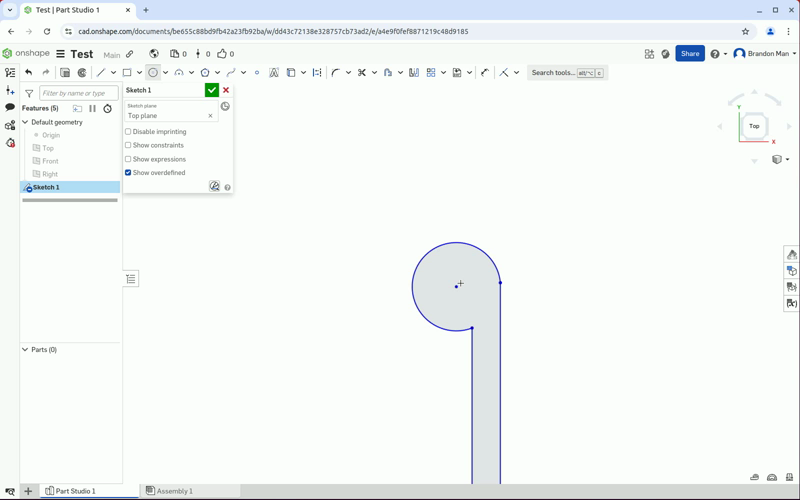
click(460, 282)
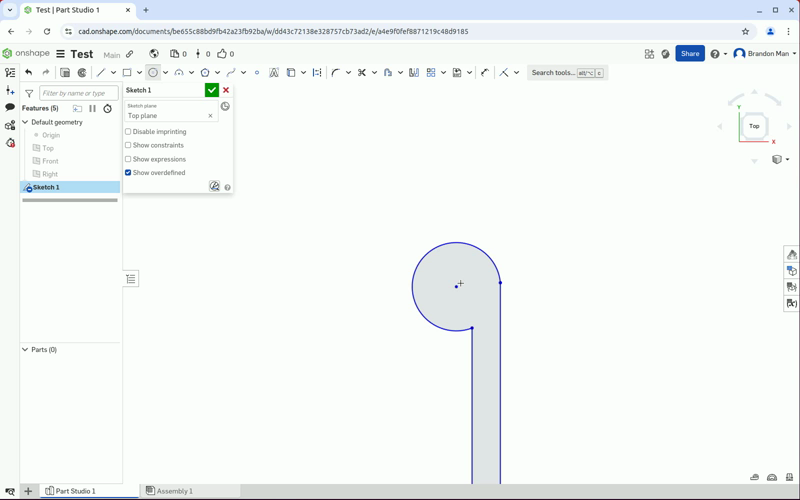
scroll(-6)
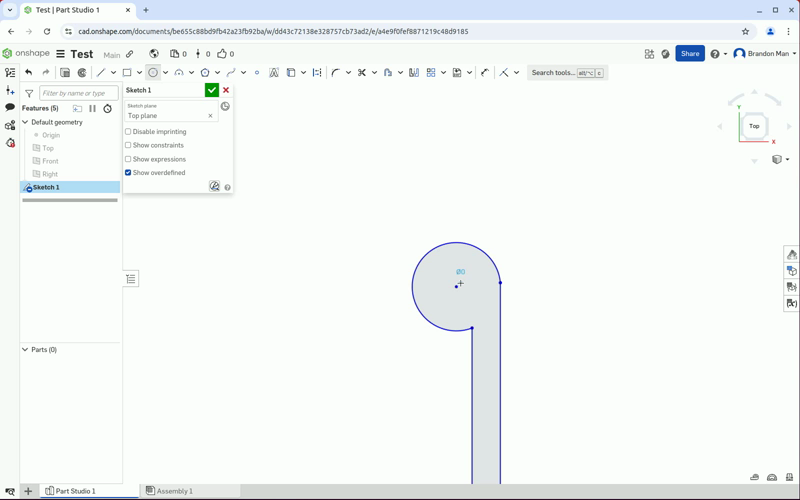
scroll(-6)
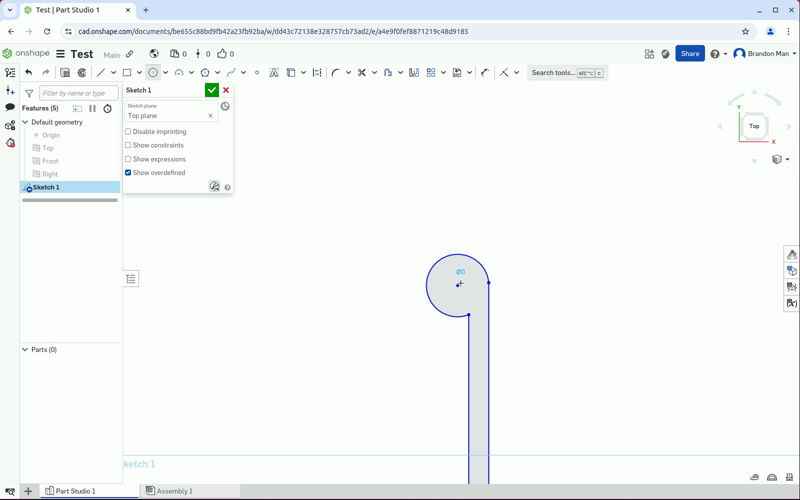
scroll(-6)
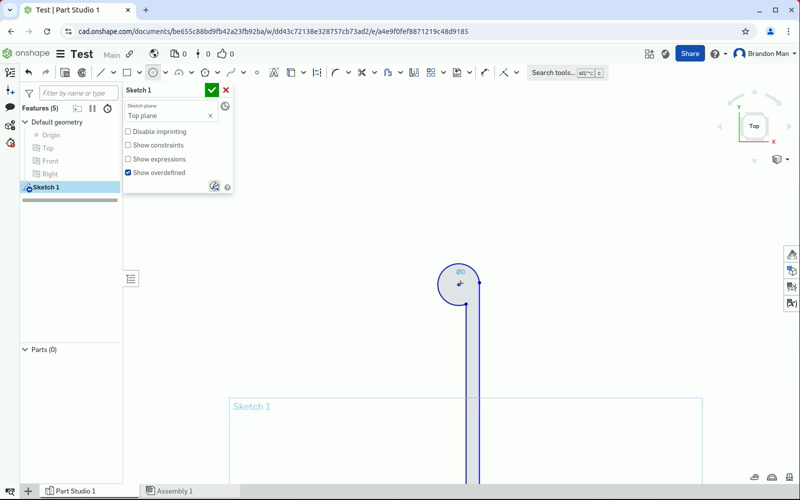
scroll(-6)
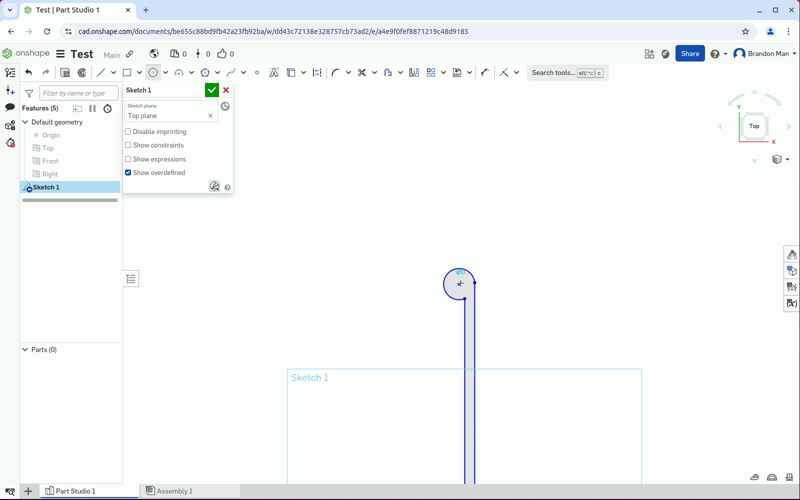
scroll(-6)
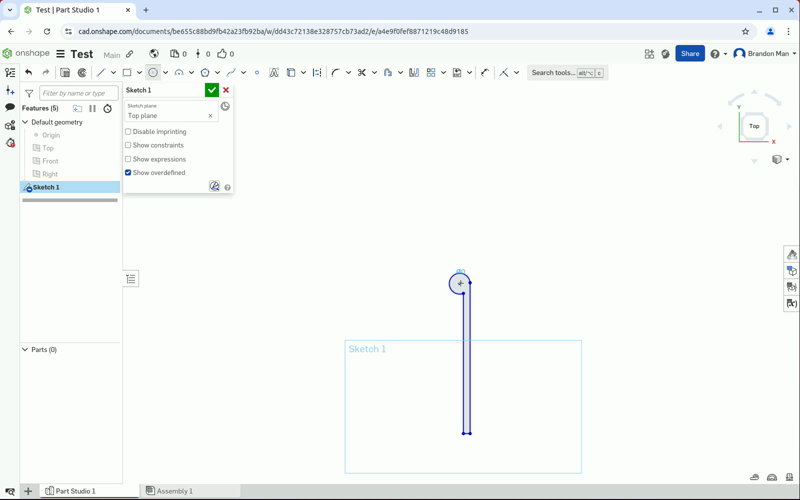
scroll(-6)
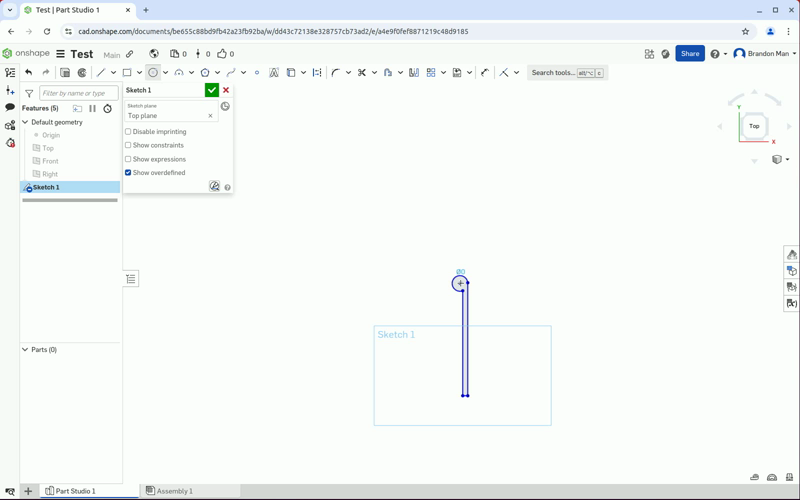
scroll(-6)
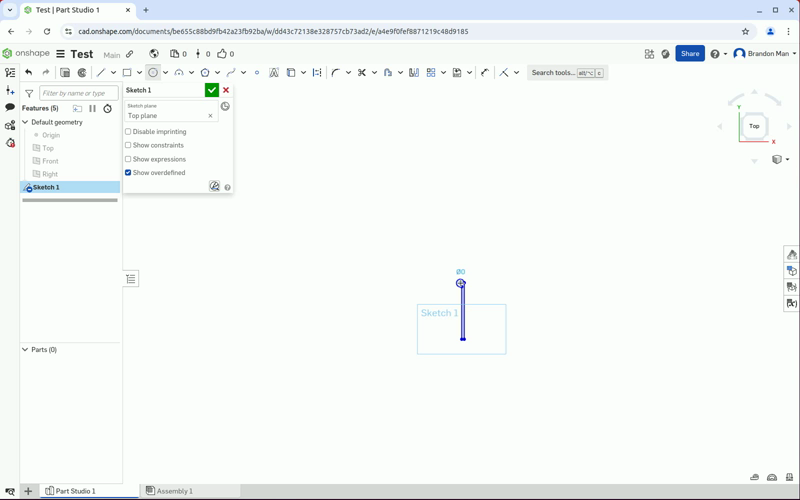
key_up(shift)
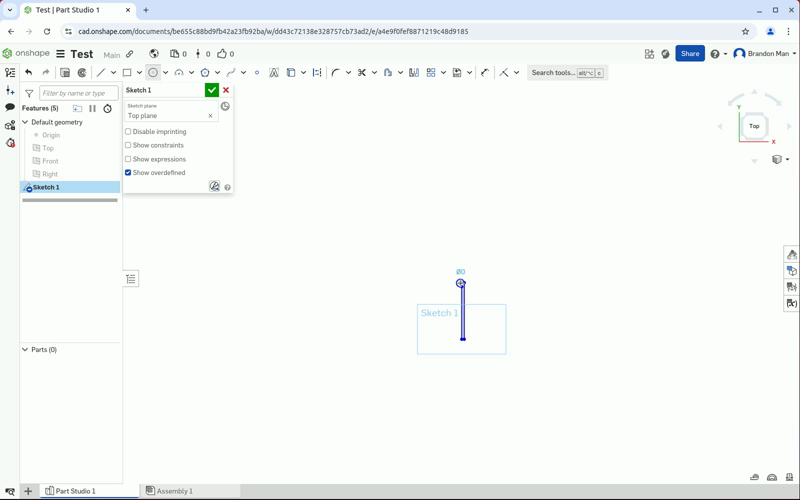
mouse_move(462, 282)
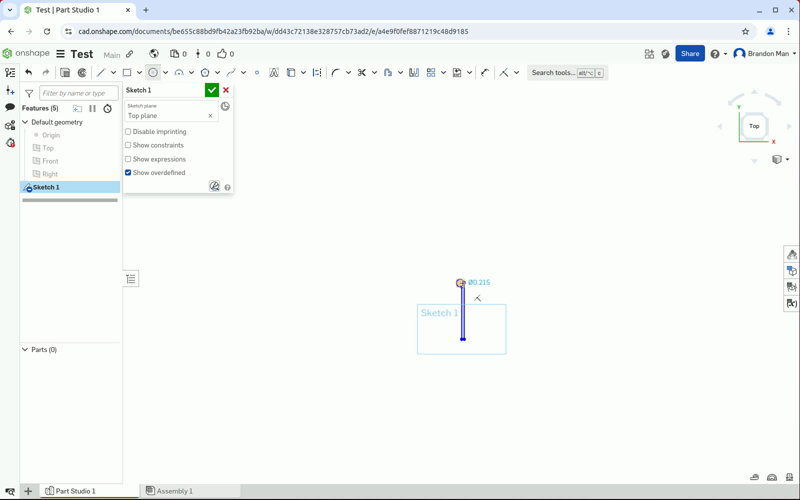
scroll(6)
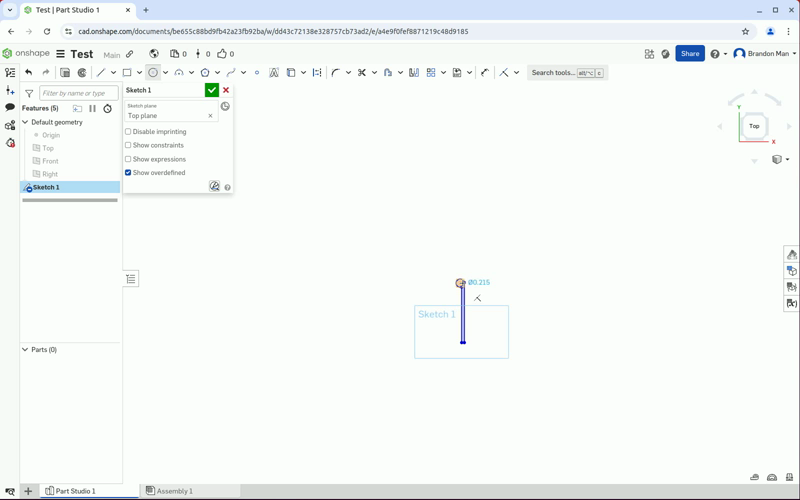
scroll(6)
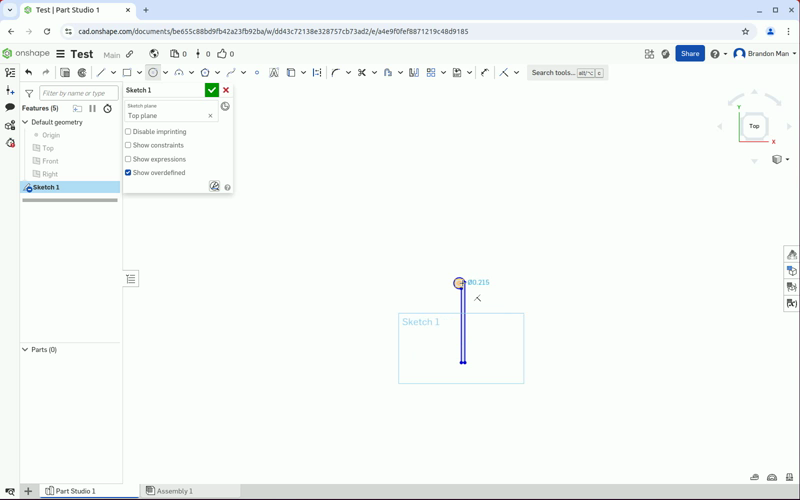
scroll(6)
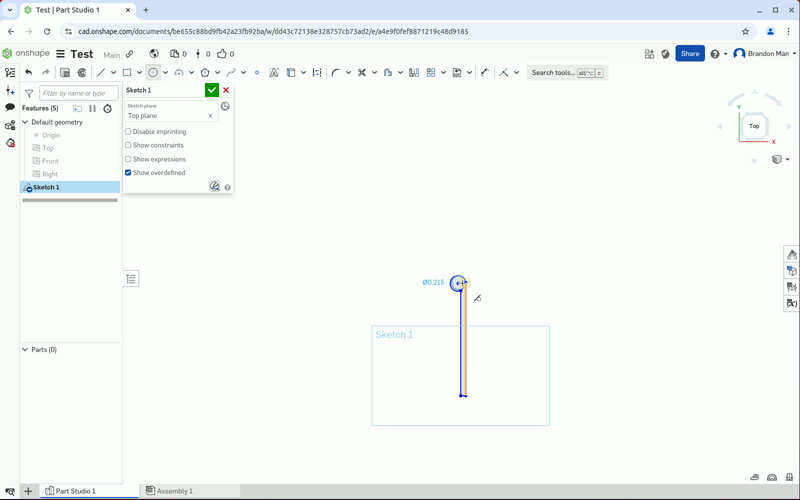
scroll(6)
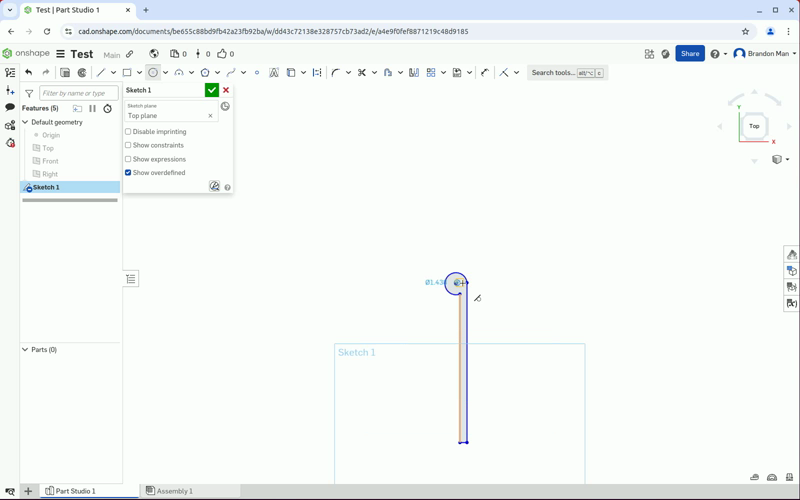
scroll(6)
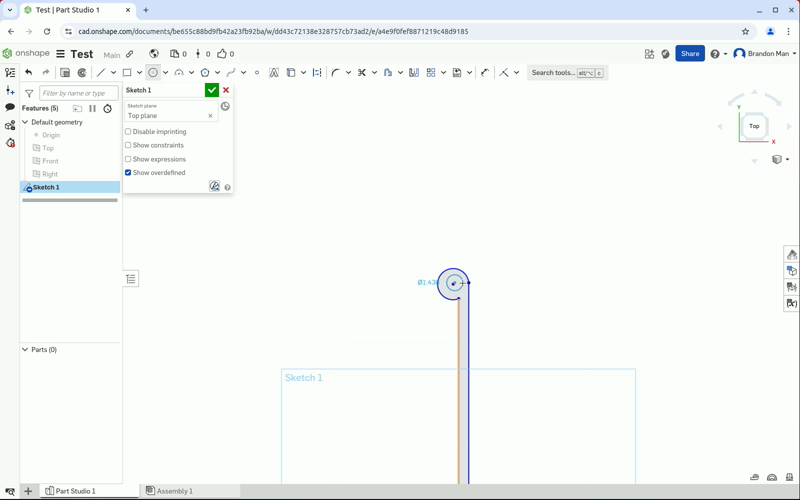
scroll(6)
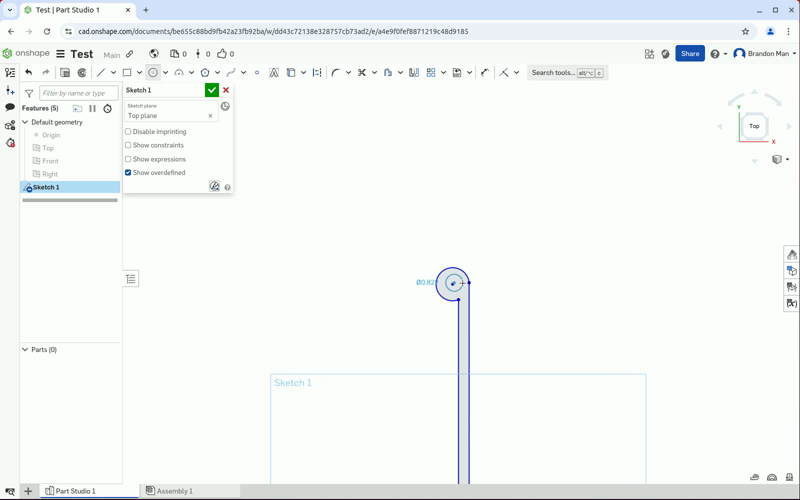
scroll(6)
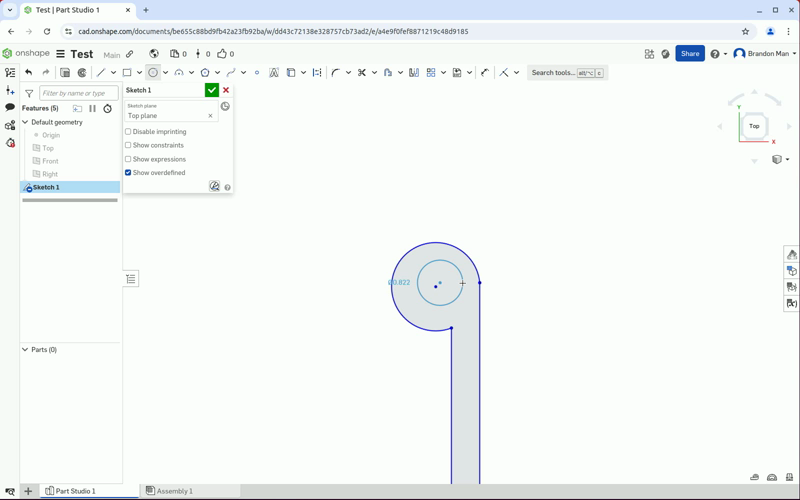
click(462, 282)
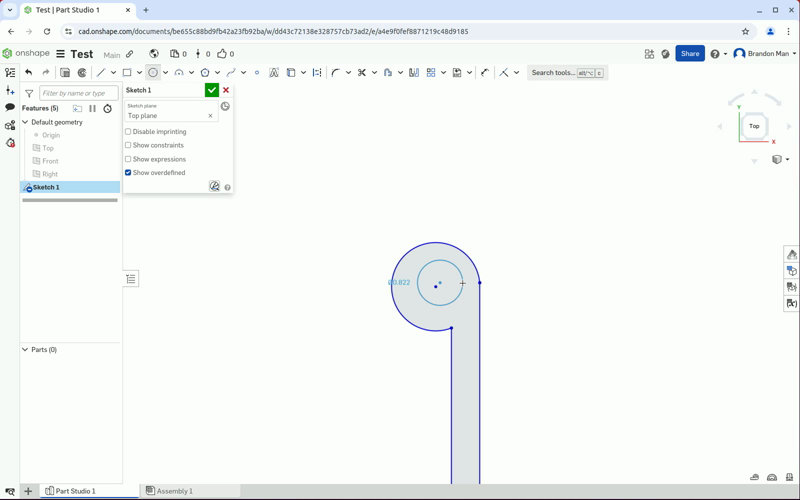
scroll(-6)
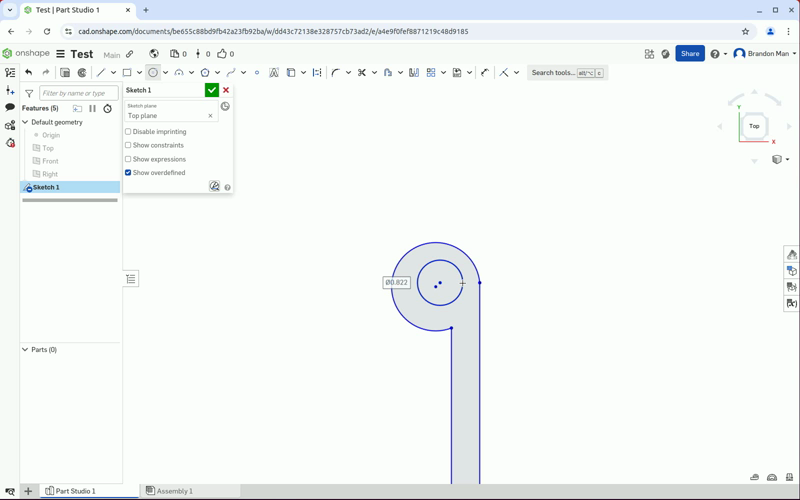
scroll(-6)
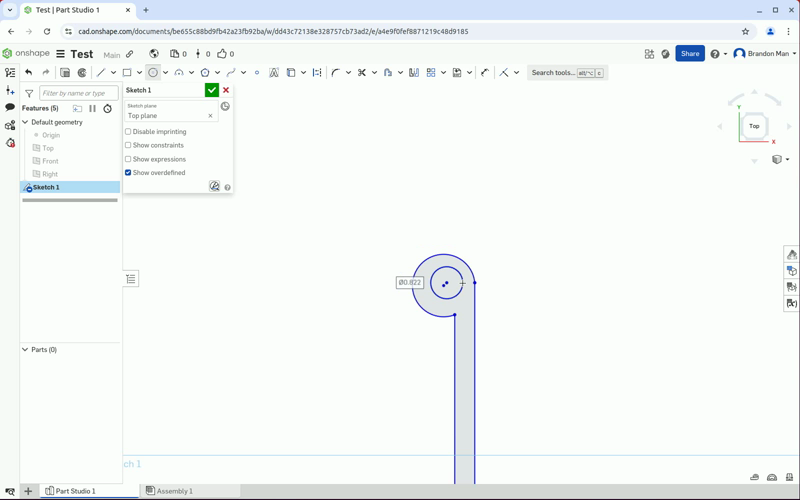
scroll(-6)
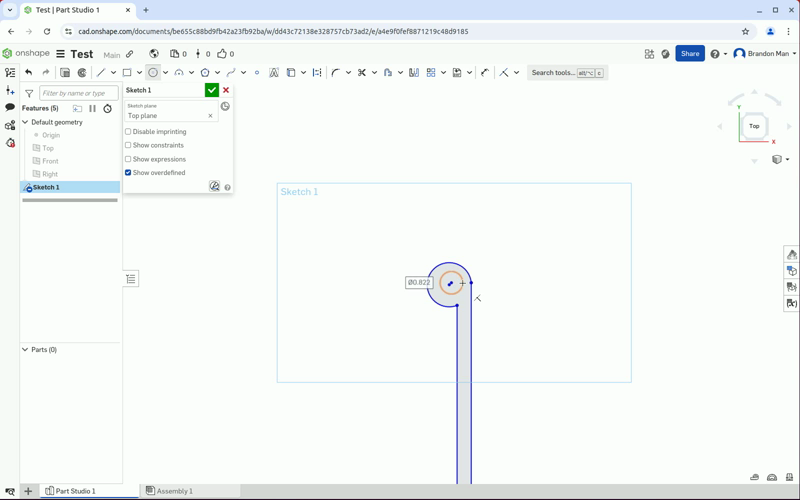
scroll(-6)
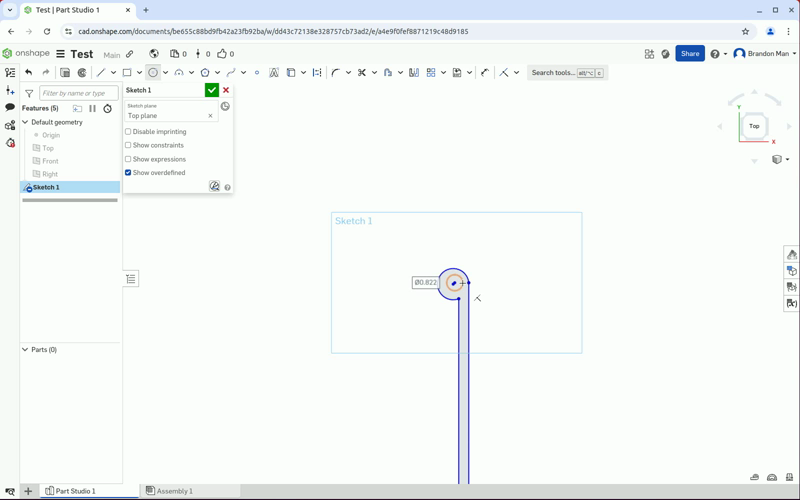
scroll(-6)
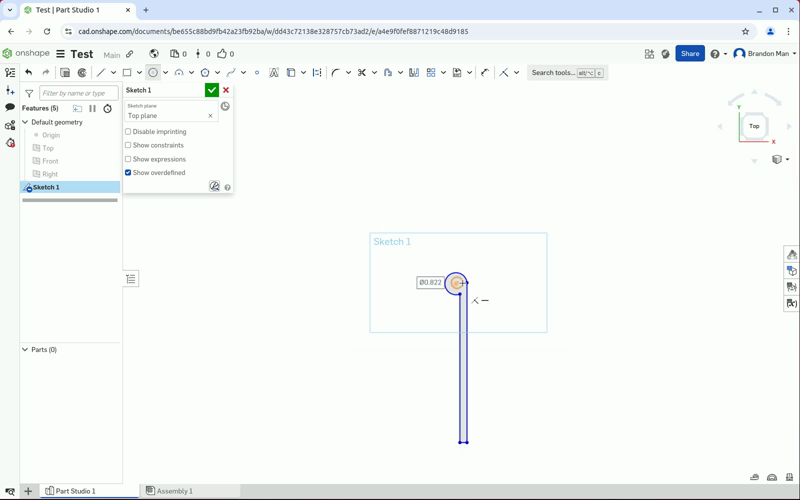
scroll(-6)
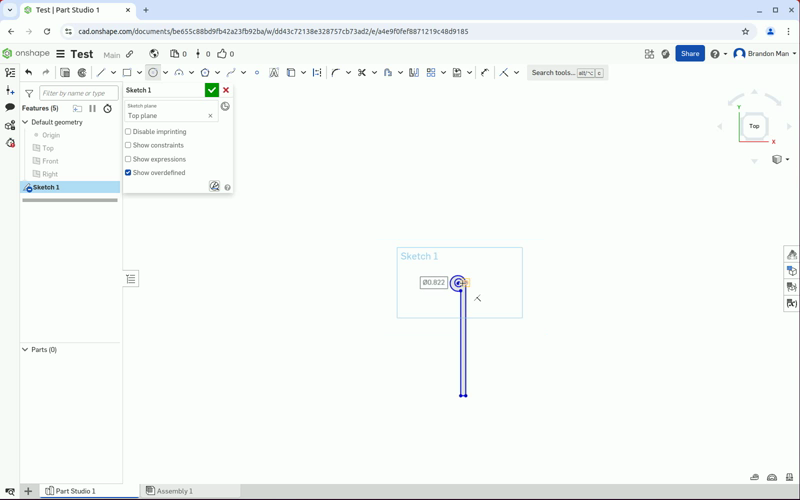
scroll(-6)
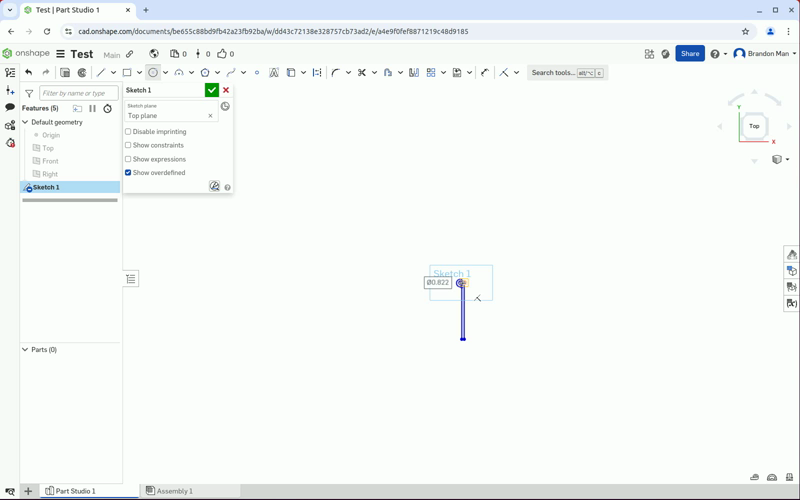
key(esc)
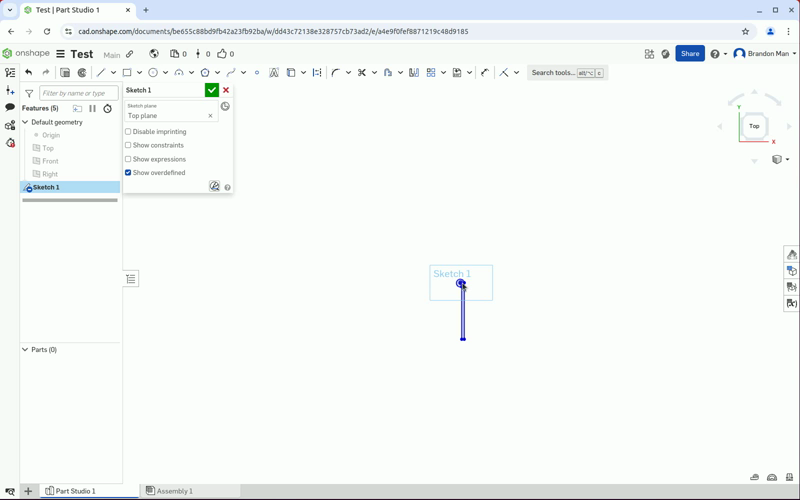
mouse_move(463, 324)
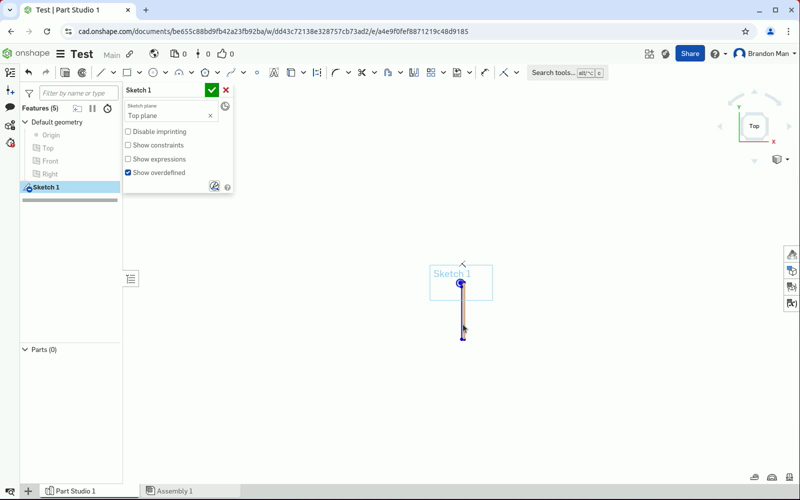
scroll(6)
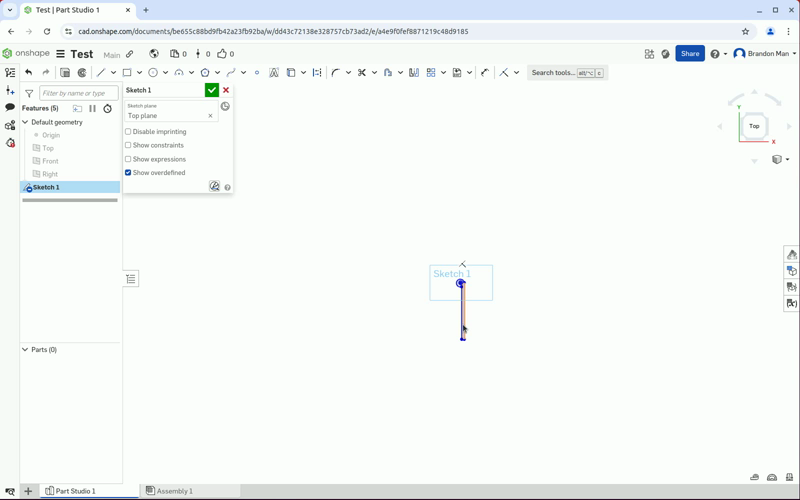
scroll(6)
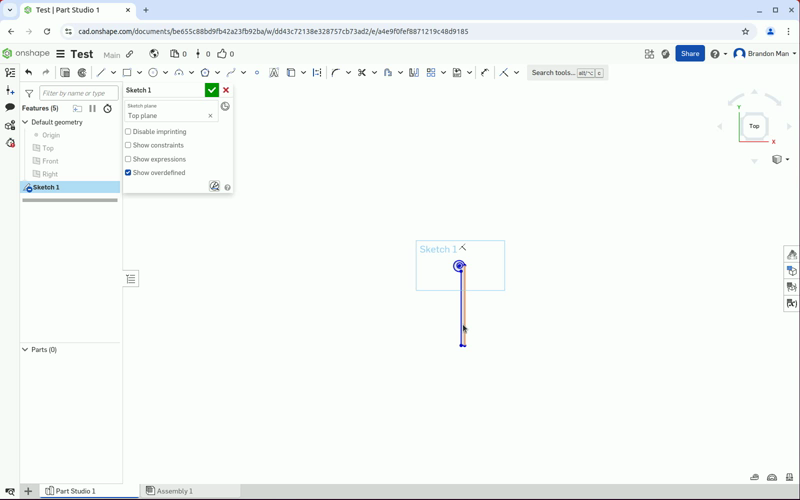
scroll(6)
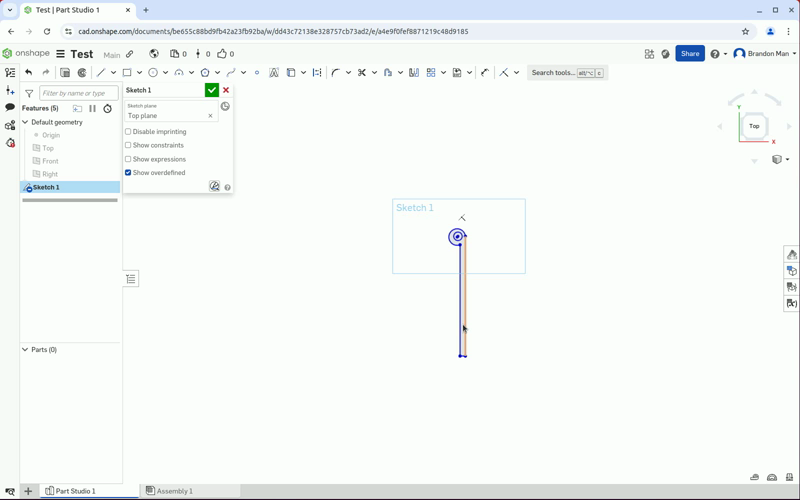
scroll(6)
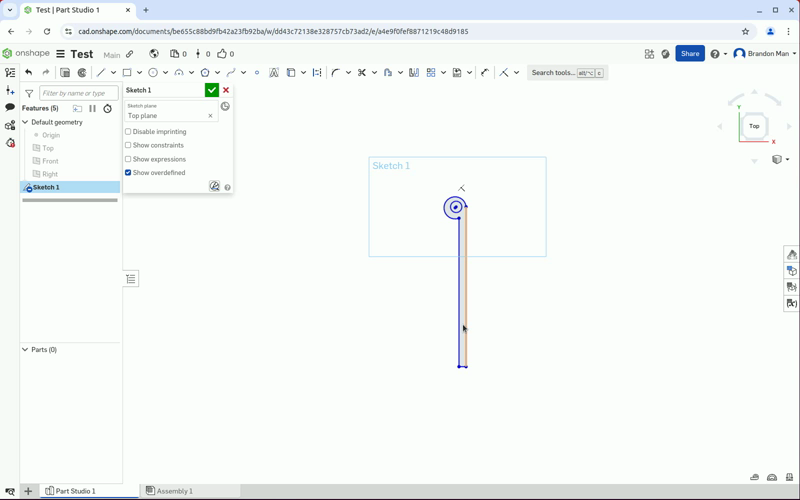
scroll(6)
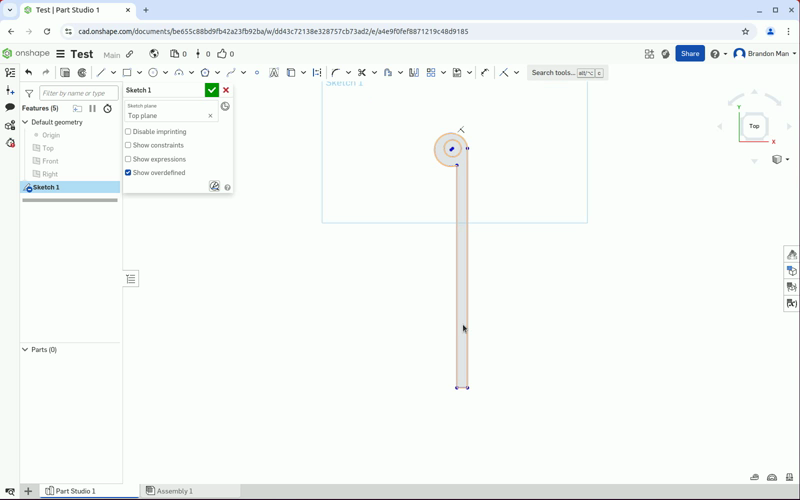
scroll(6)
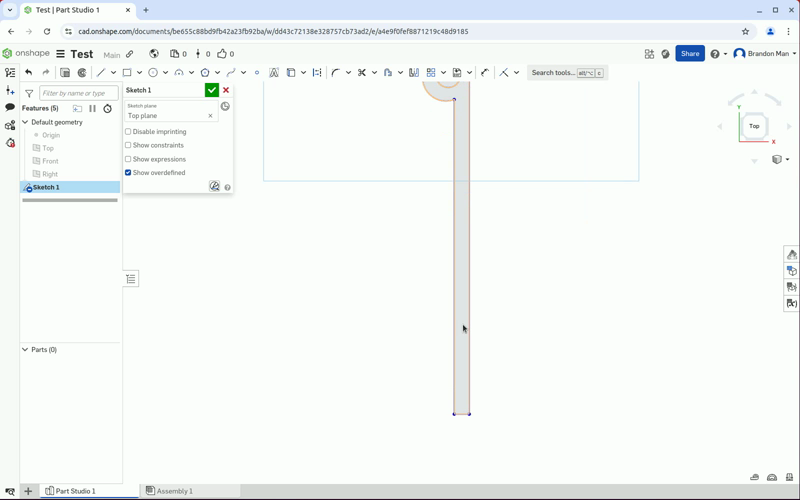
scroll(6)
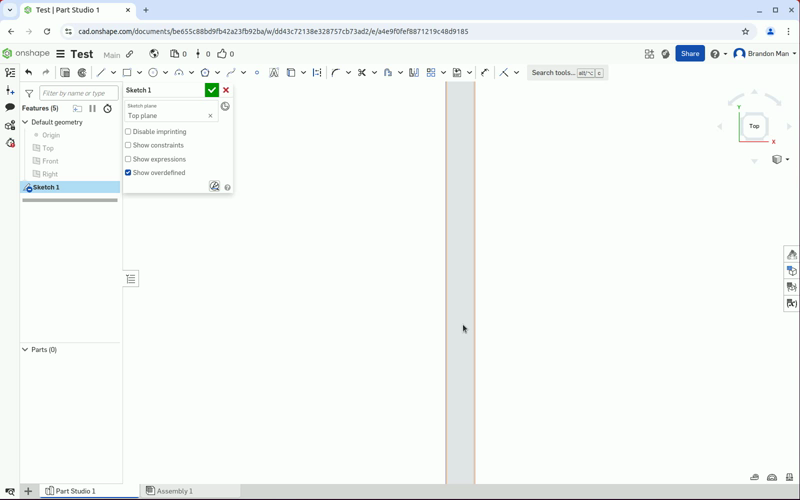
click(463, 324)
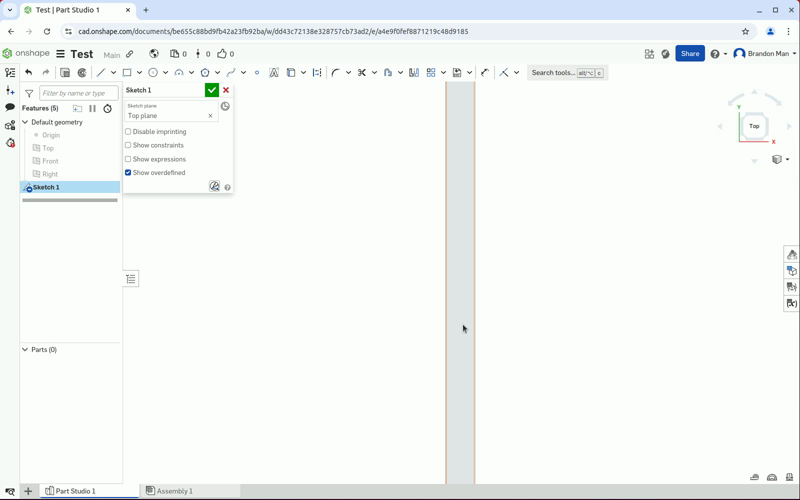
scroll(-6)
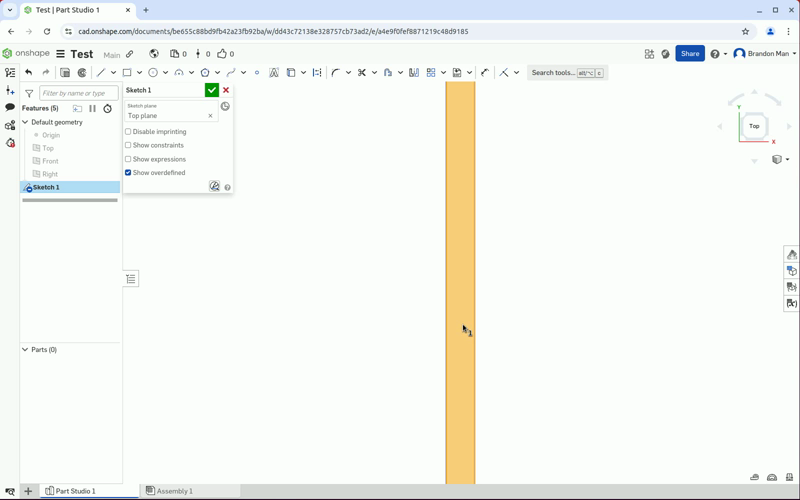
scroll(-6)
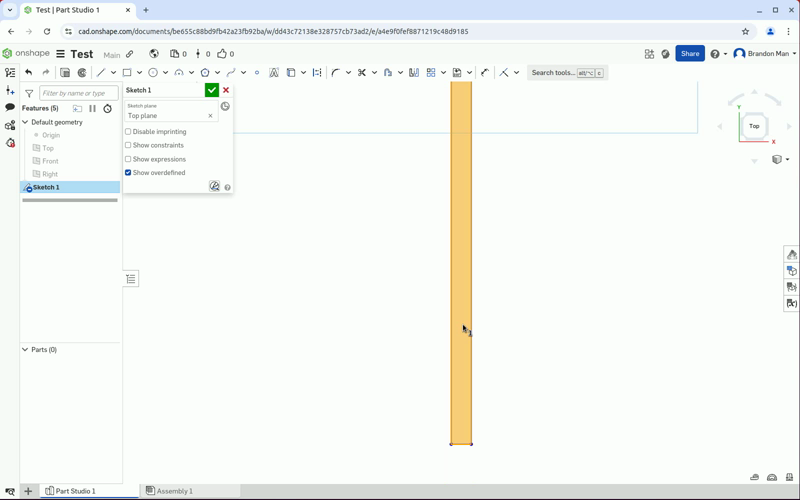
scroll(-6)
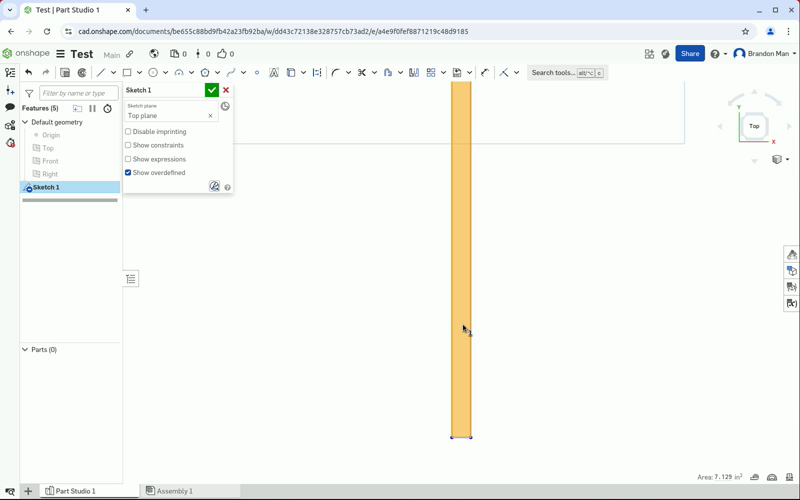
scroll(-6)
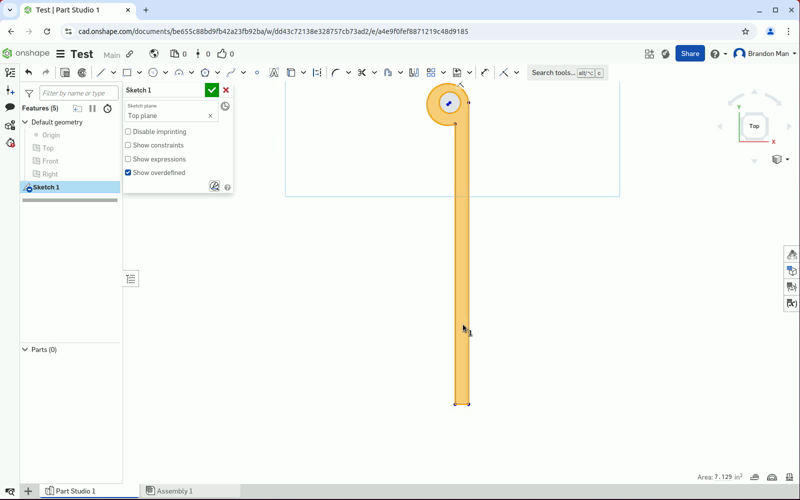
scroll(-6)
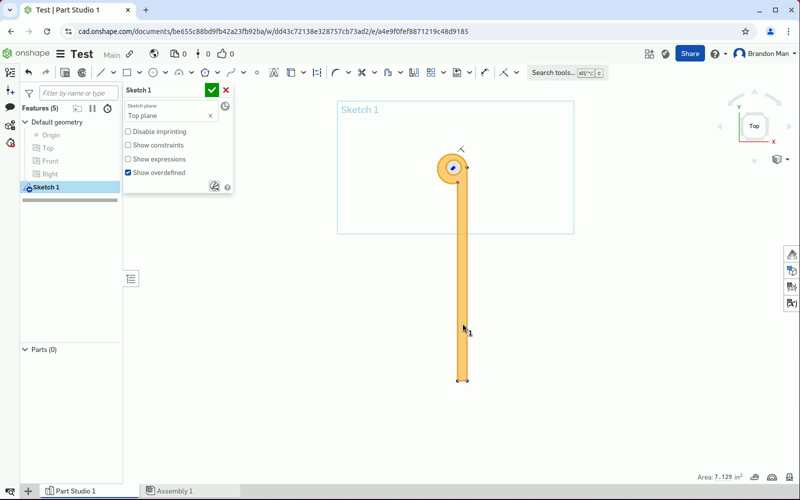
scroll(-6)
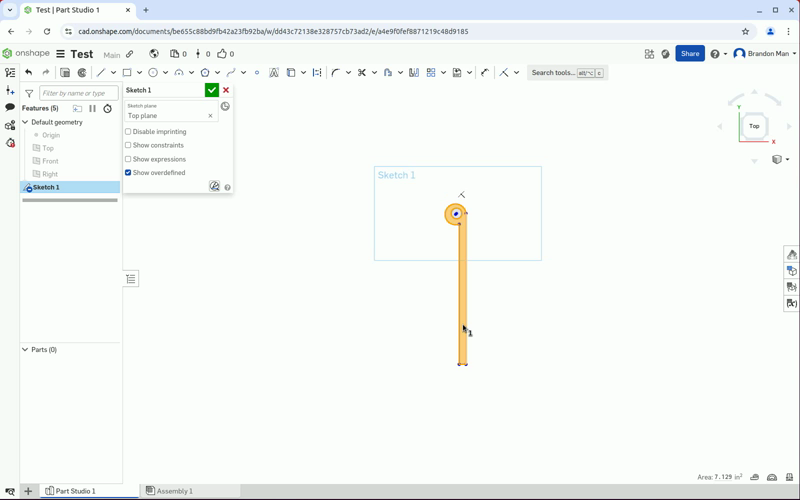
scroll(-6)
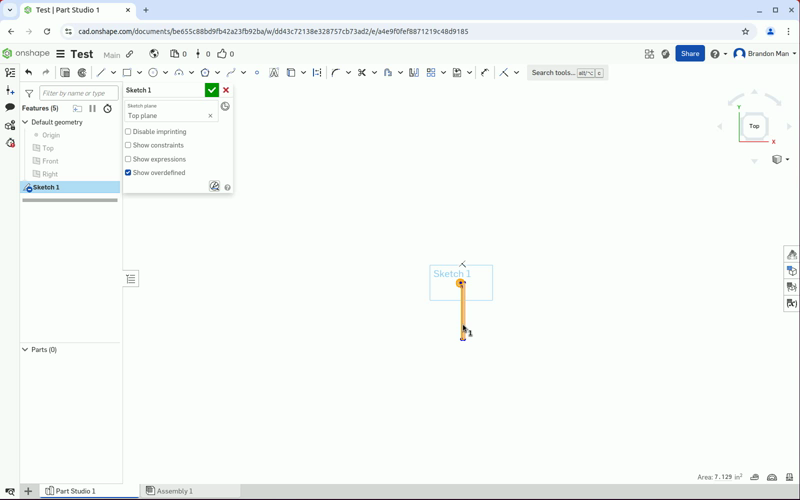
mouse_move(73, 352)
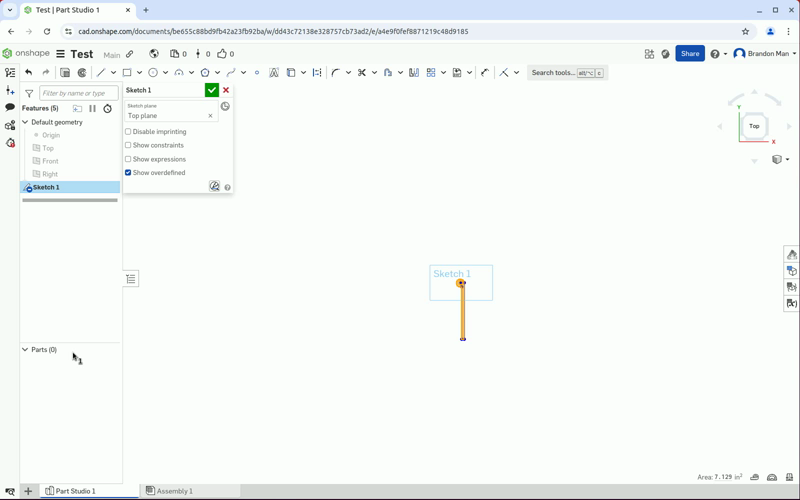
key(shift+y)
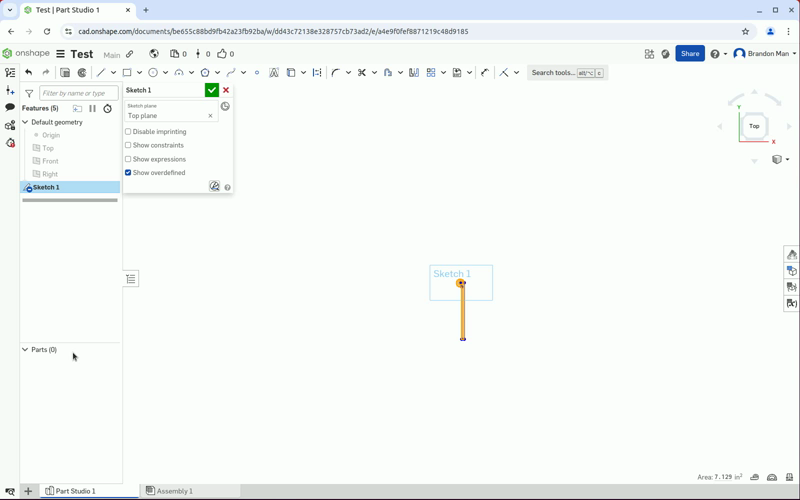
key(shift+e)
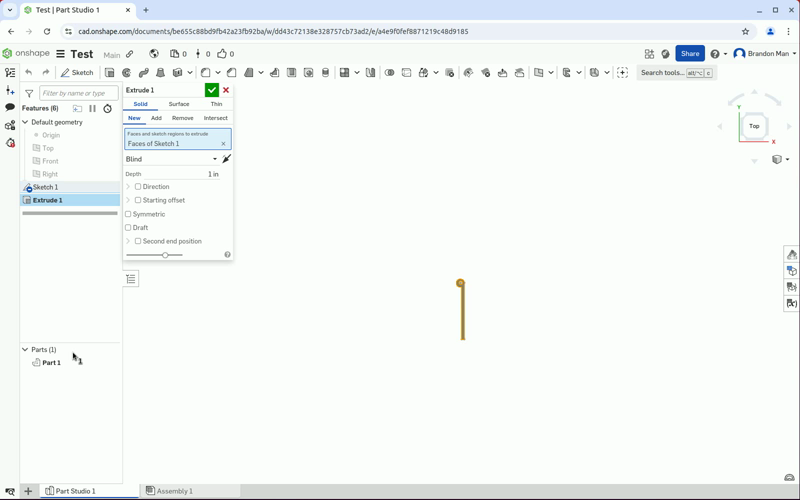
mouse_move(143, 106)
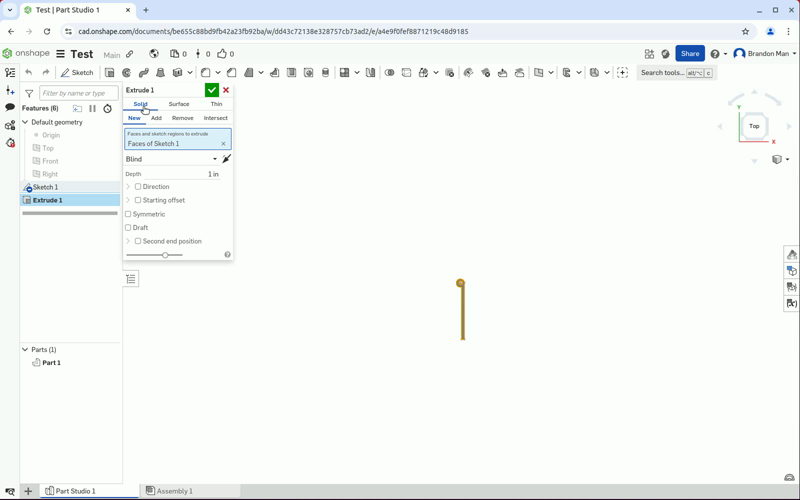
click(143, 106)
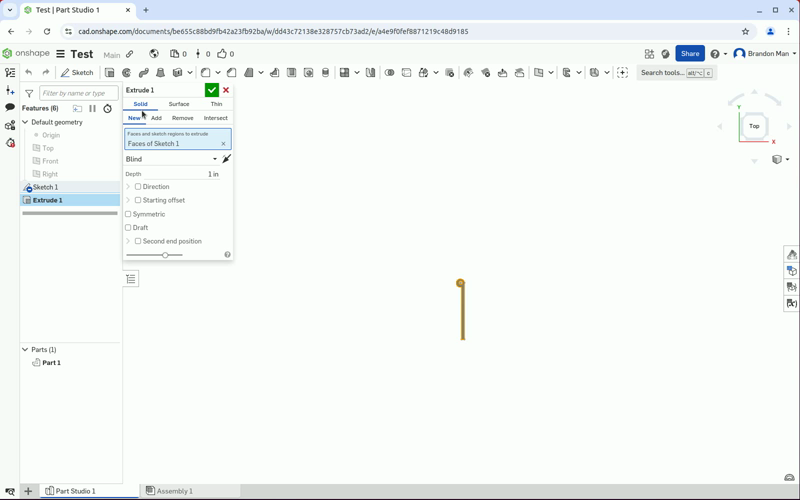
mouse_move(137, 120)
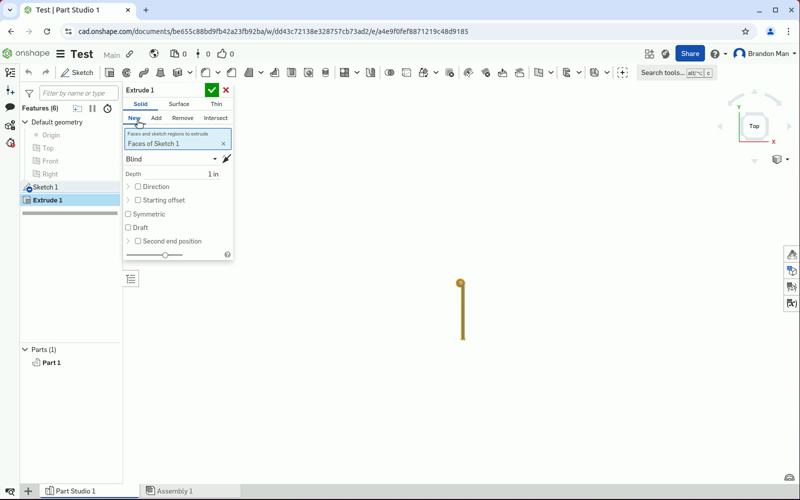
click(137, 120)
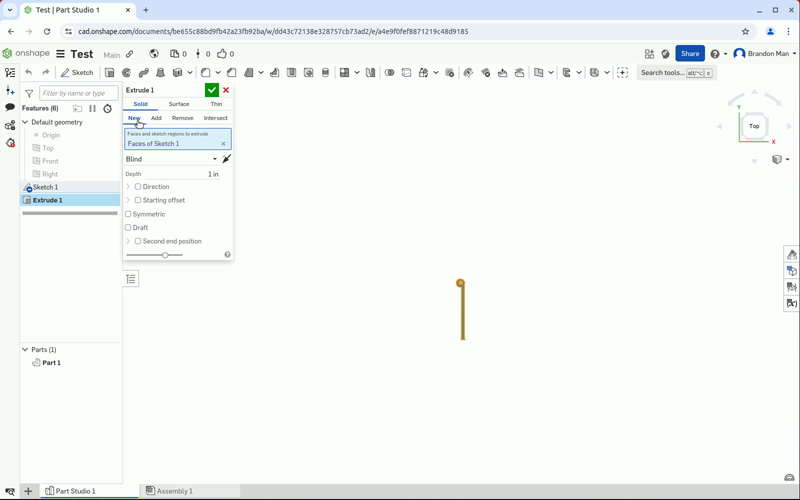
key(tab, 4)
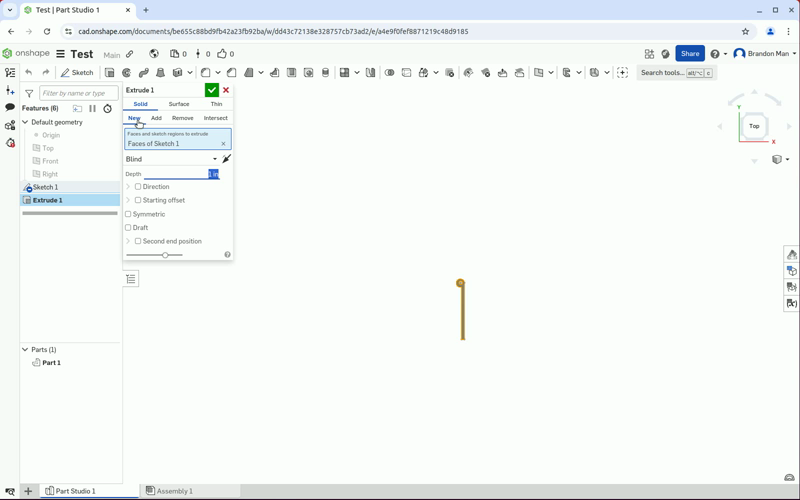
text(23.108)
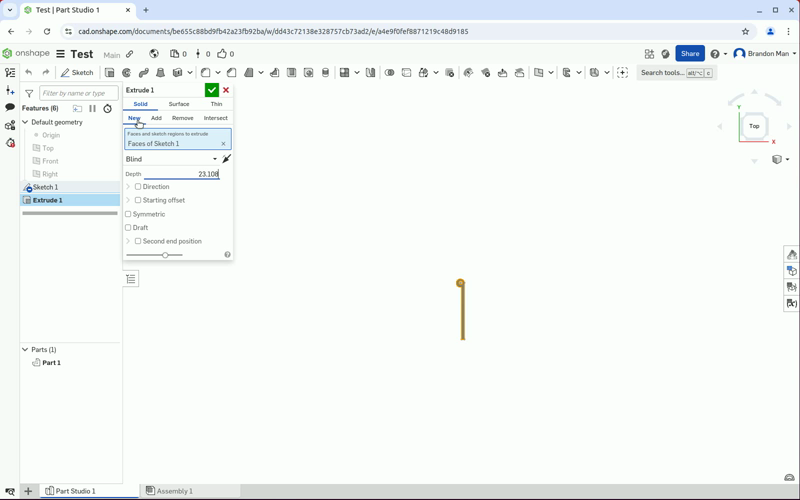
key(enter)
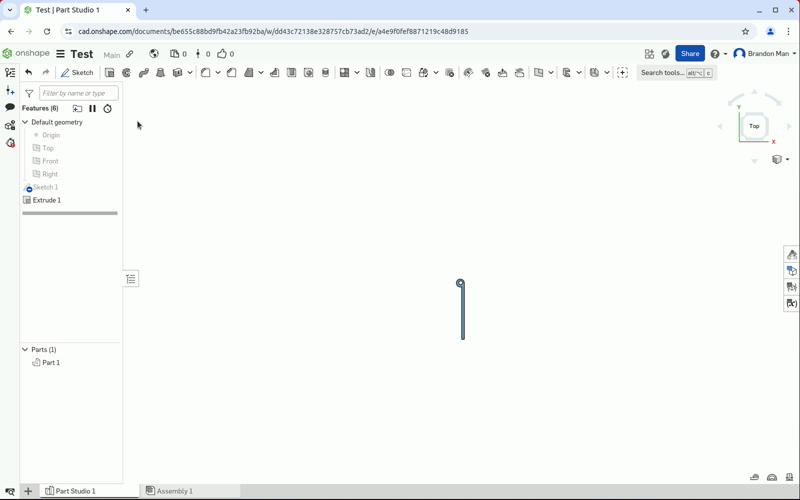
key(shift+h)
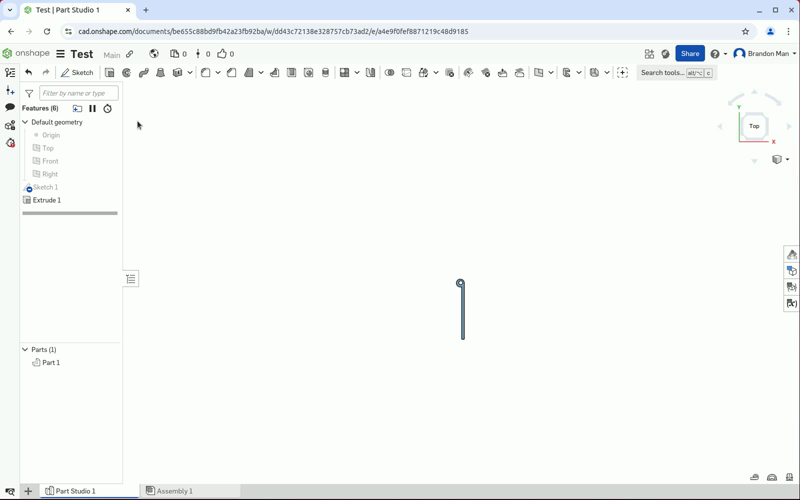
key(shift+h)
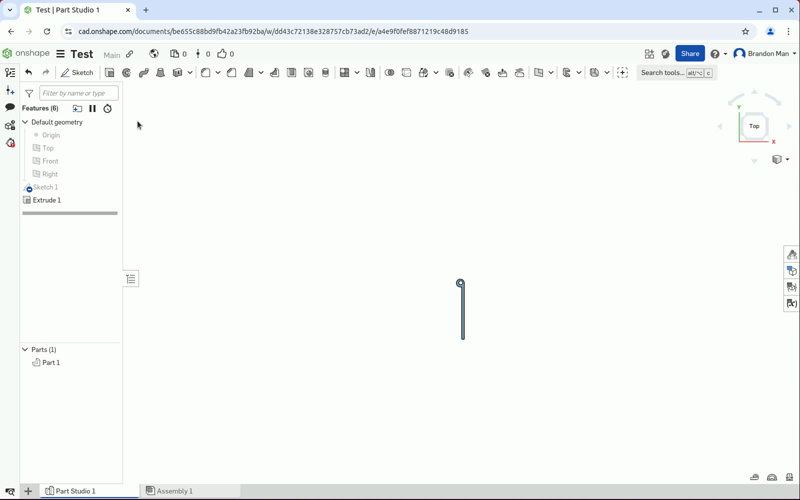
mouse_move(73, 189)
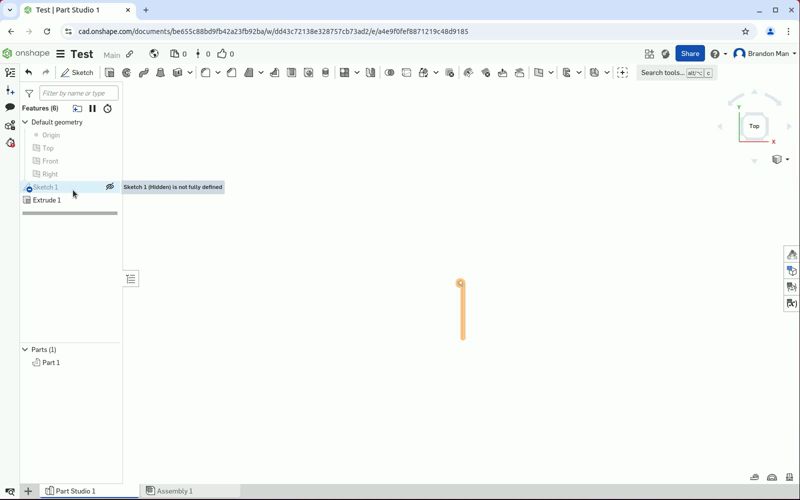
click(73, 189)
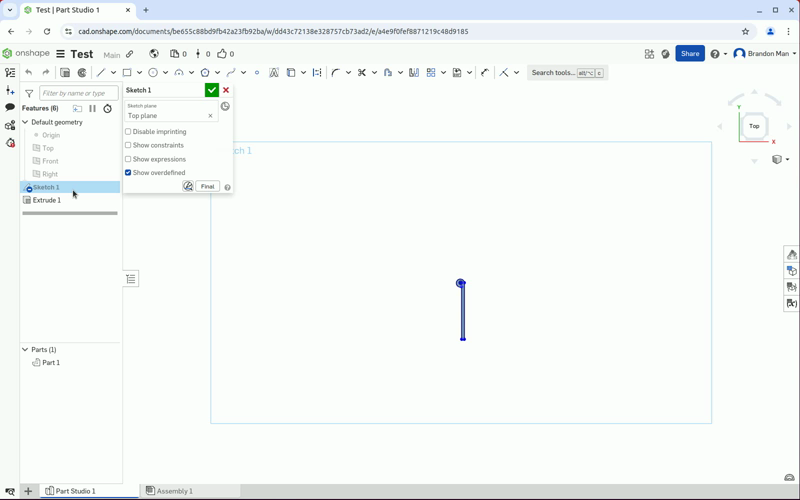
mouse_move(229, 92)
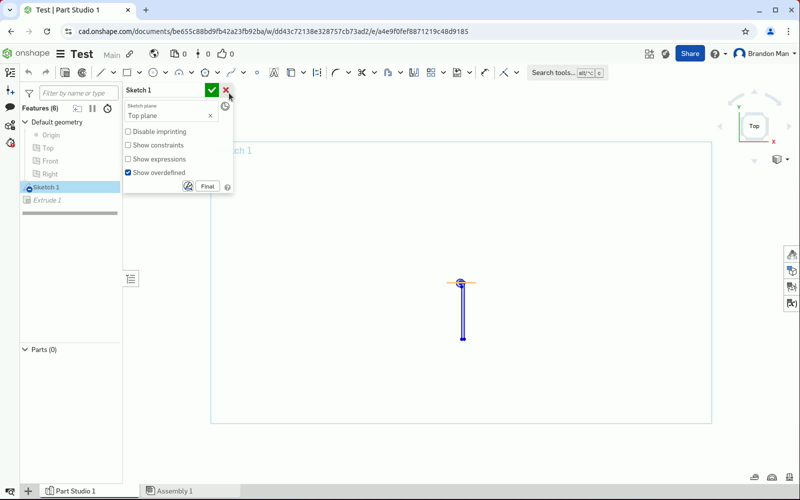
click(229, 92)
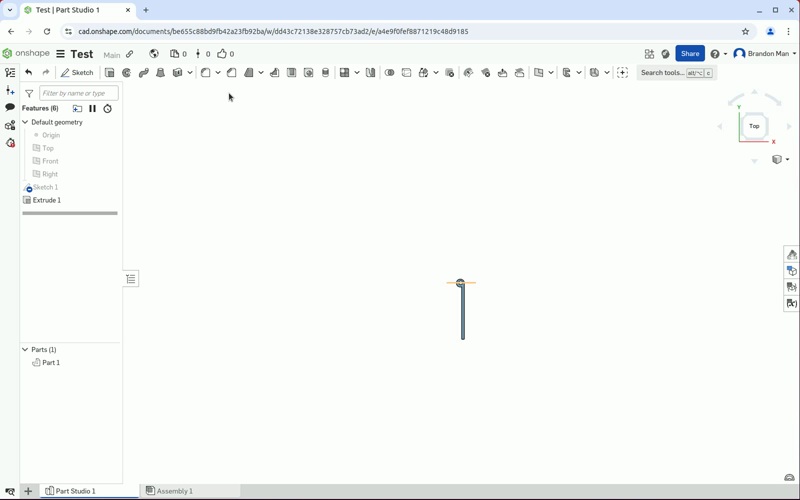
mouse_move(73, 352)
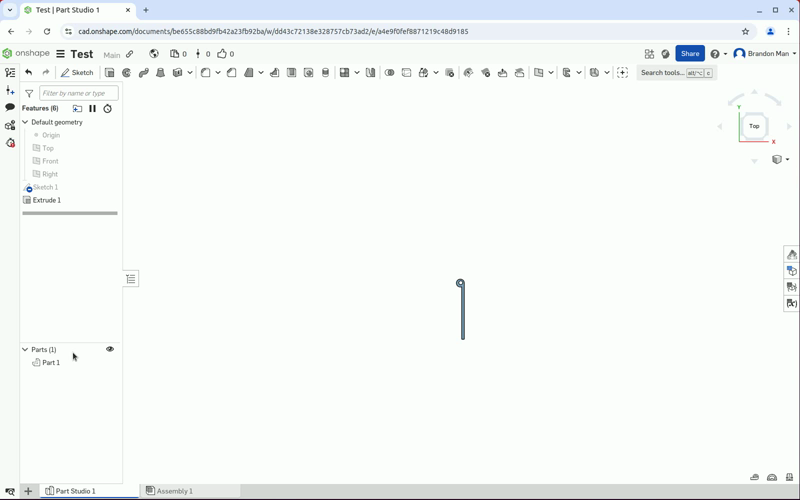
key(y)
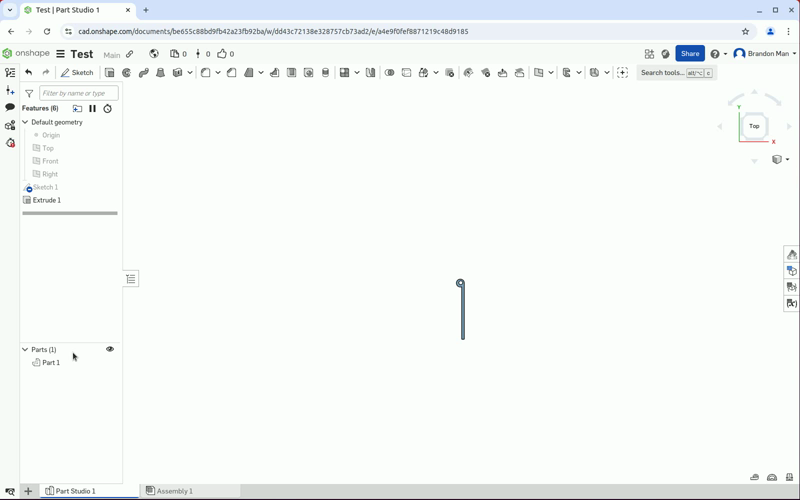
key(shift+p)
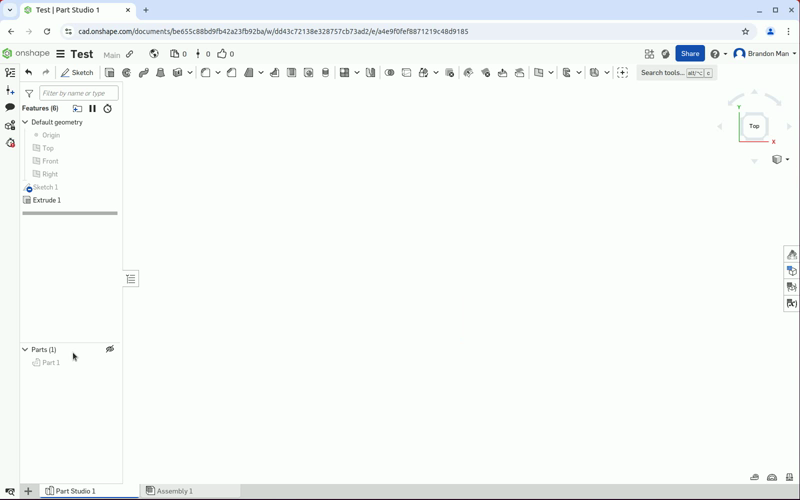
key(space)
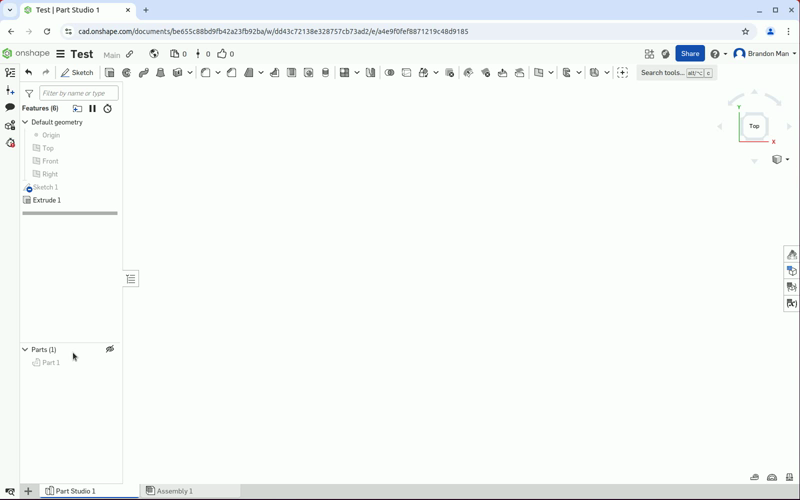
key_down(shift)
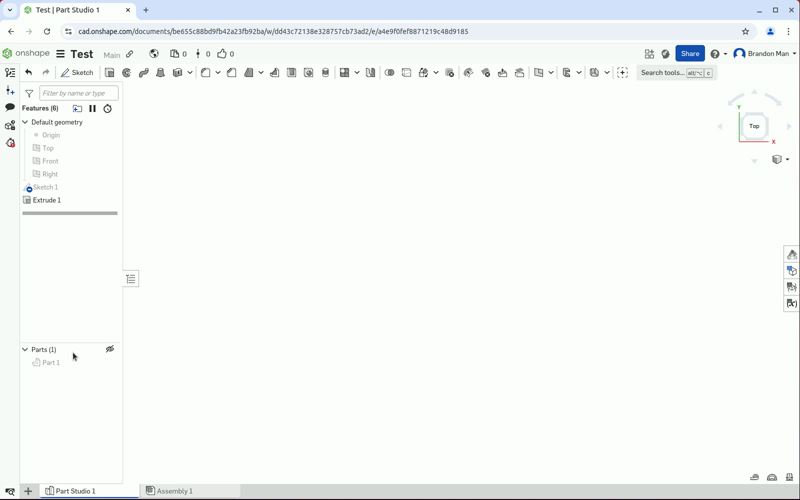
key(up)
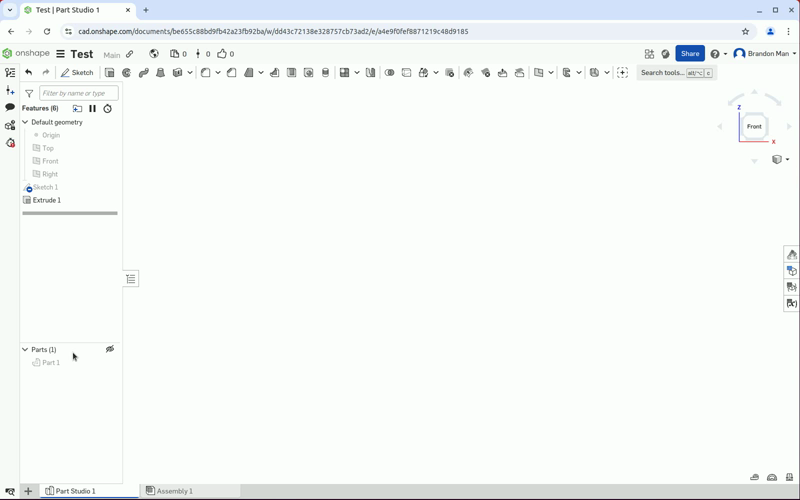
key_up(shift)
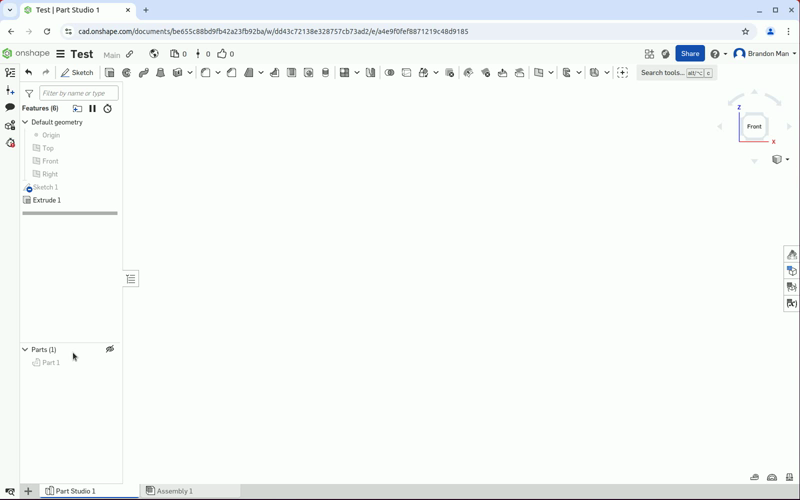
key(space)
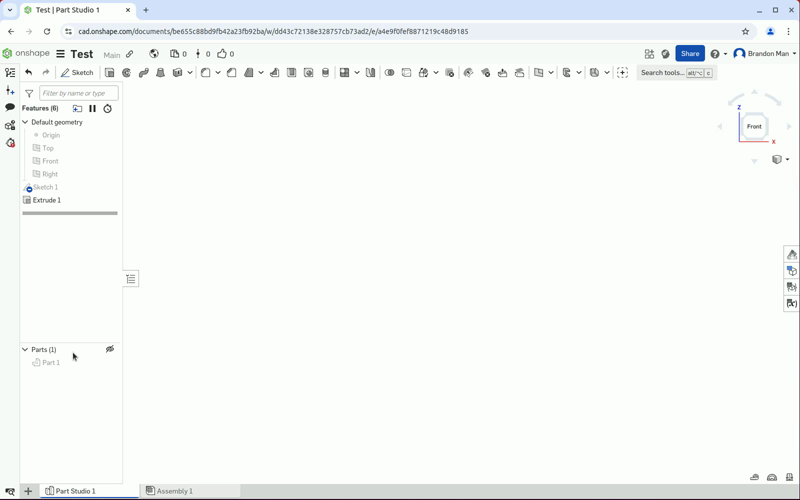
key_down(shift)
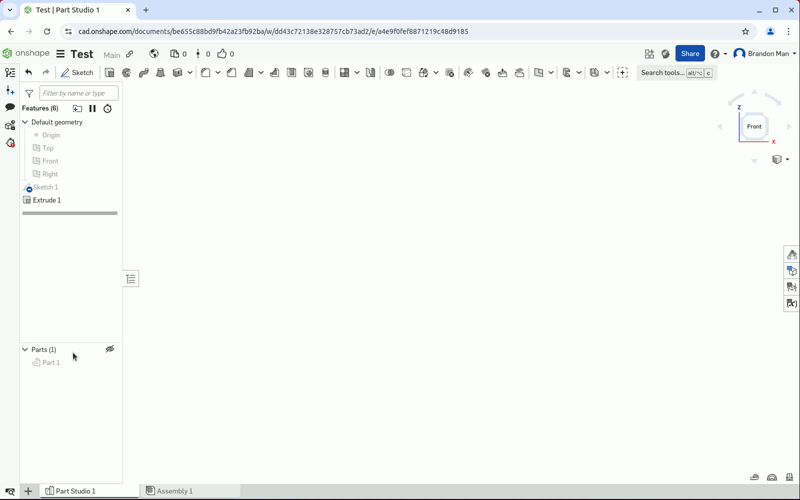
key(left)
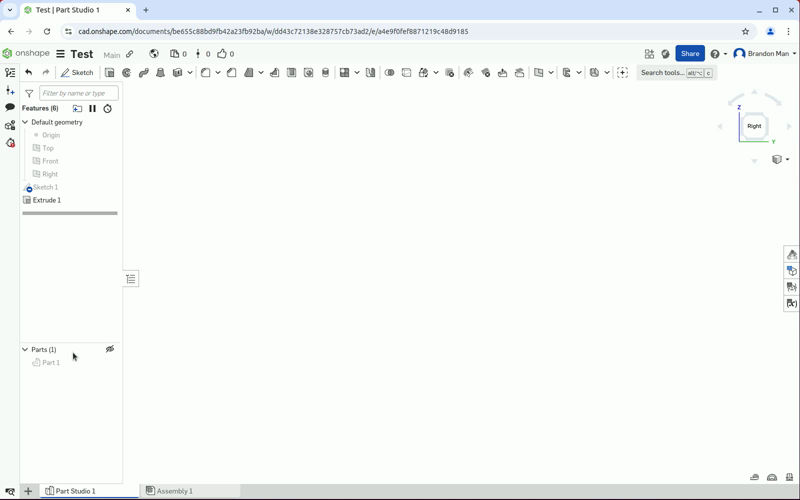
key_up(shift)
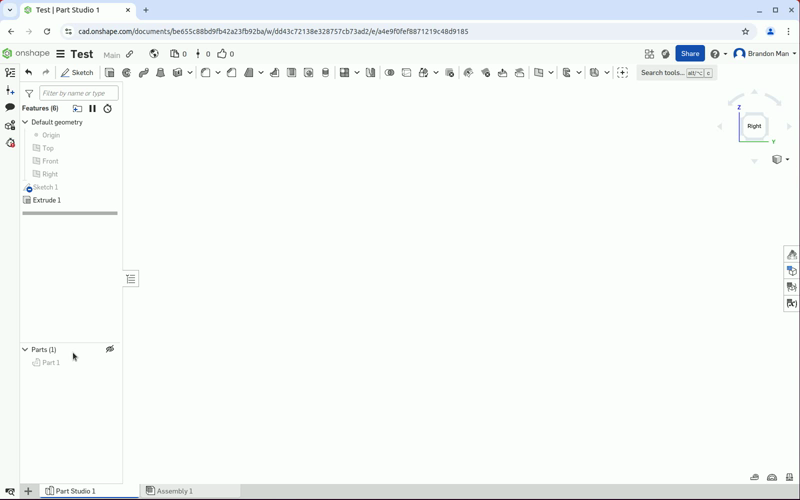
mouse_move(73, 352)
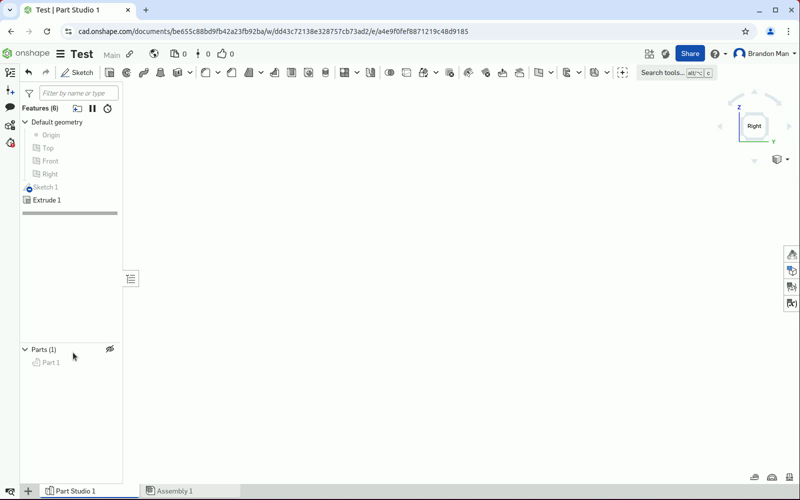
key(shift+y)
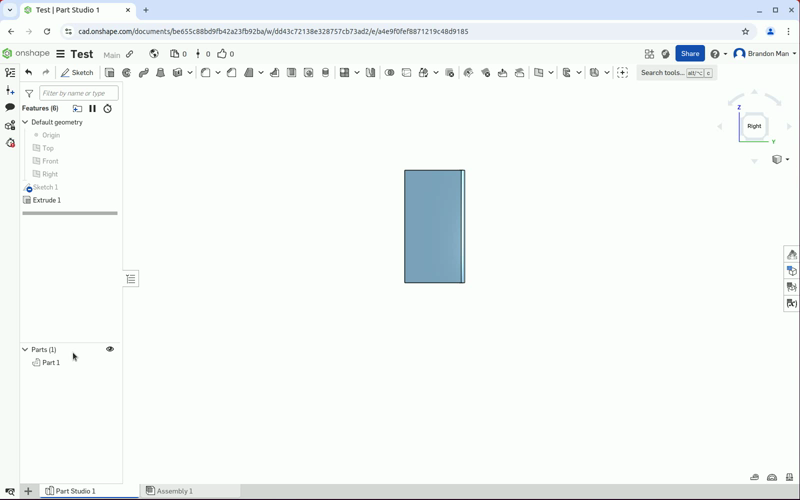
mouse_move(541, 75)
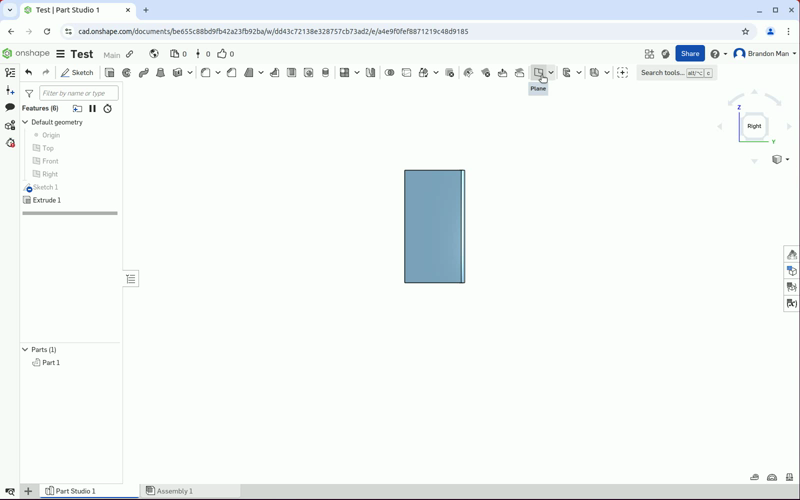
click(541, 75)
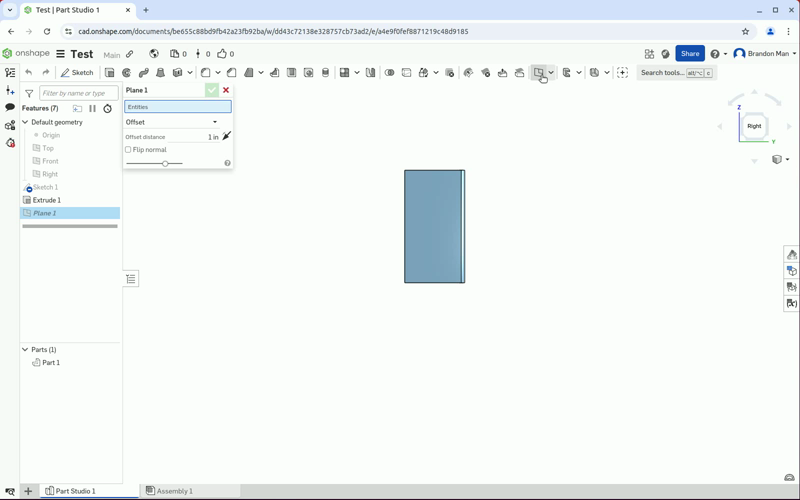
mouse_move(73, 176)
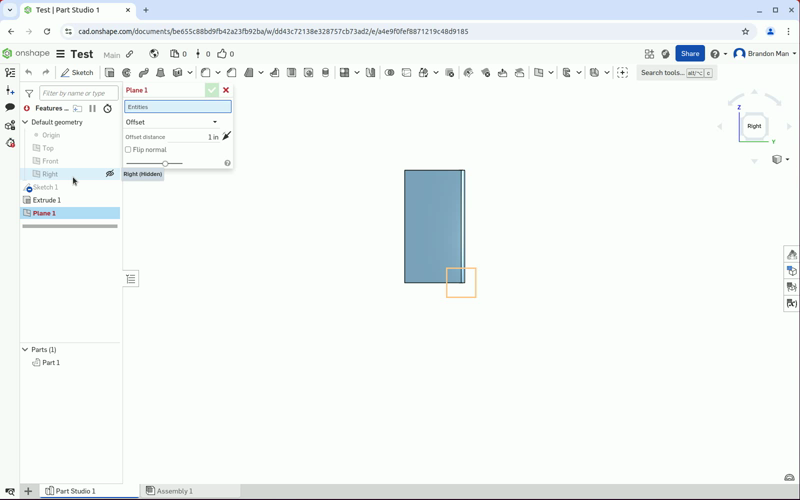
click(73, 176)
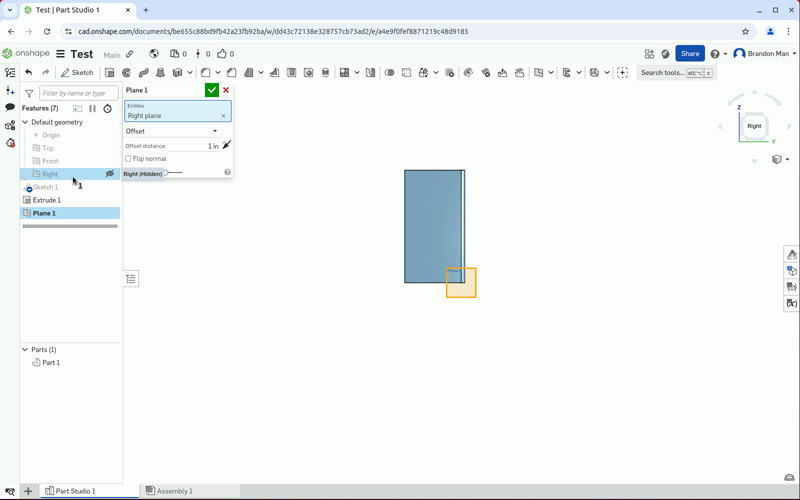
key(tab, 2)
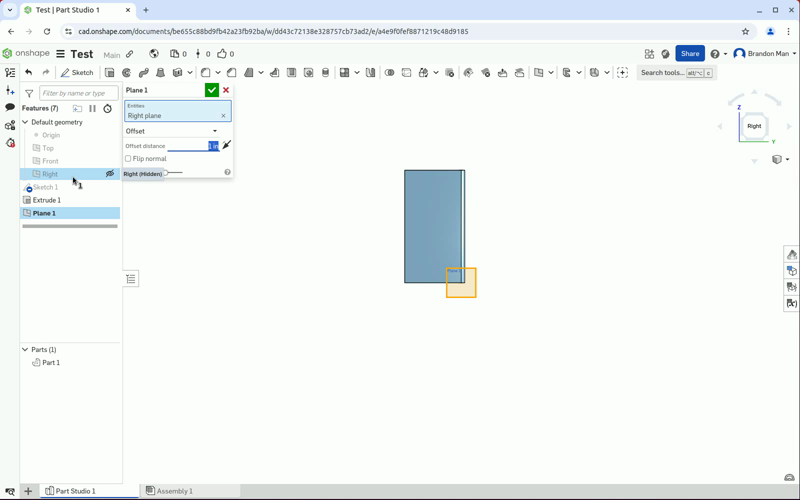
text(0.246)
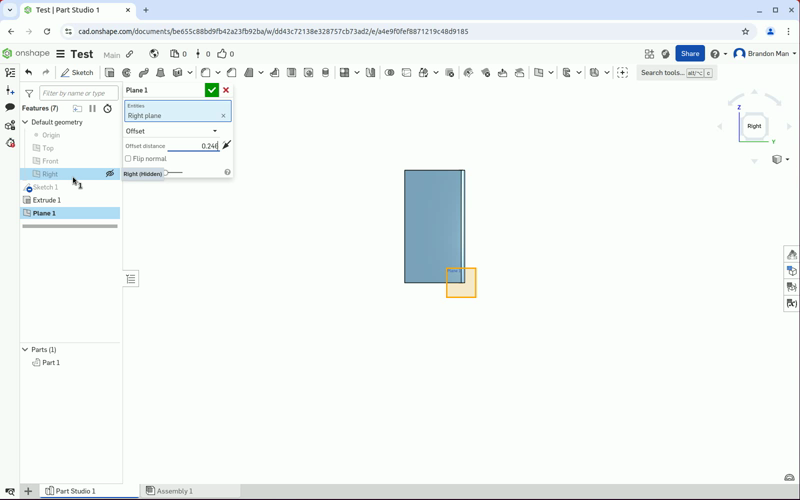
key(enter, 2)
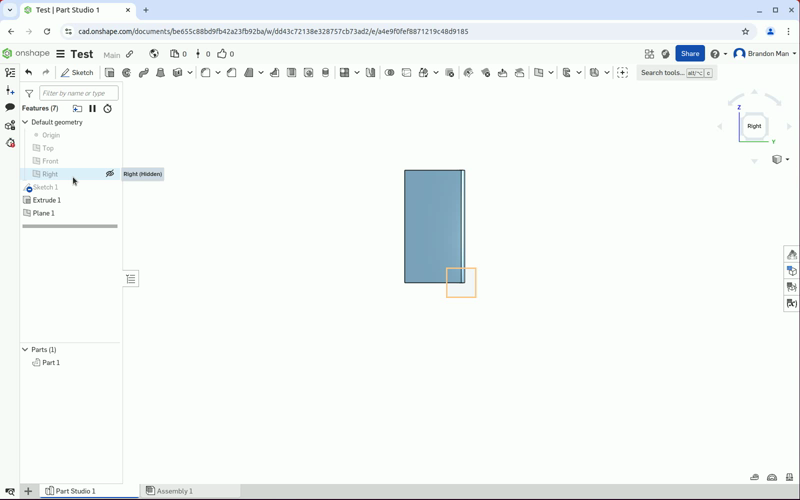
key(shift+s)
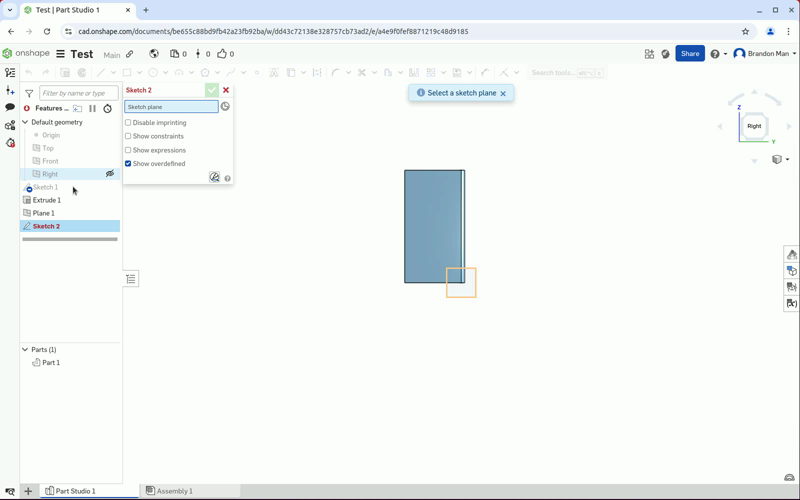
mouse_move(73, 215)
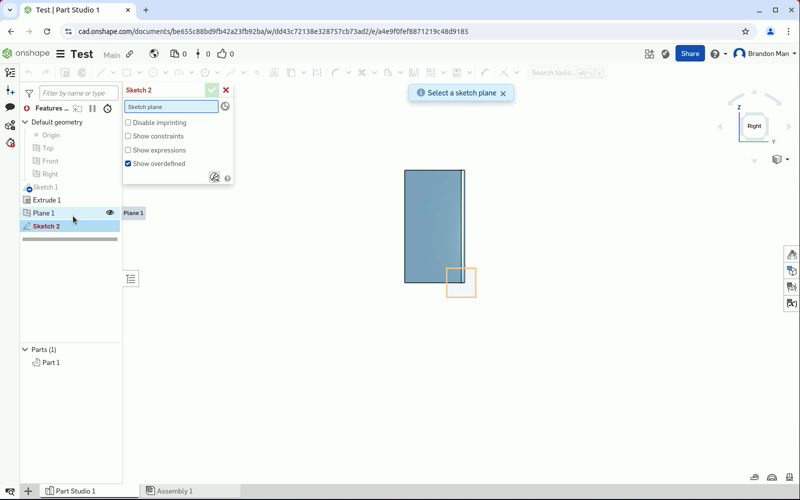
click(73, 215)
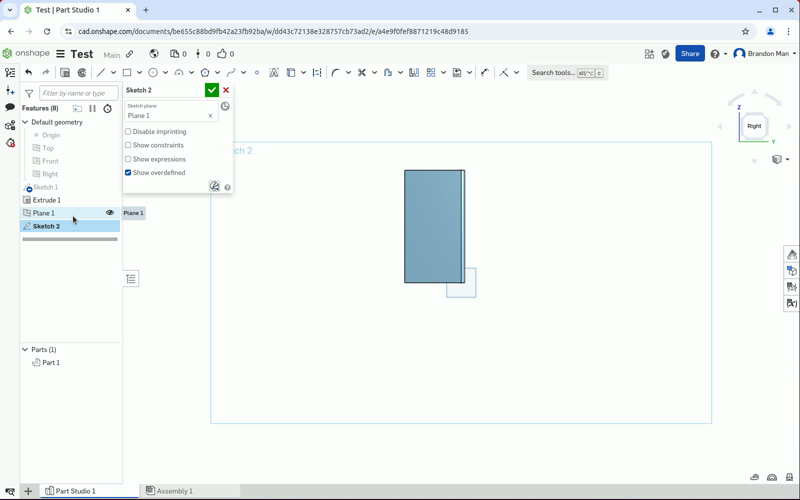
mouse_move(73, 352)
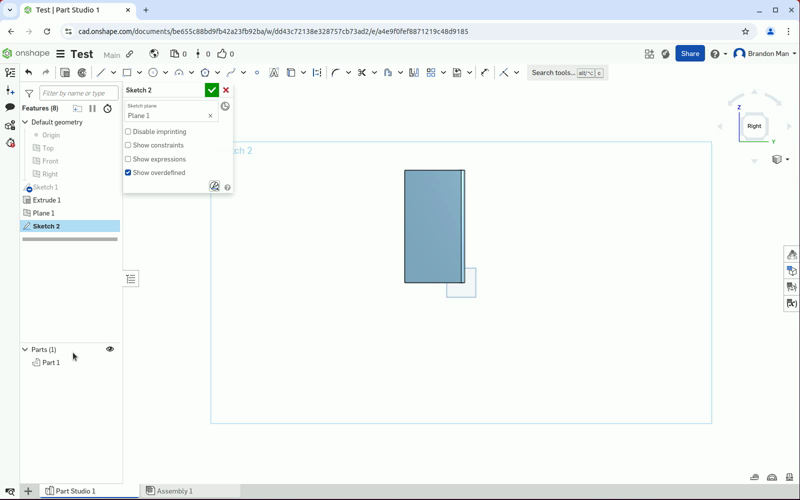
key(y)
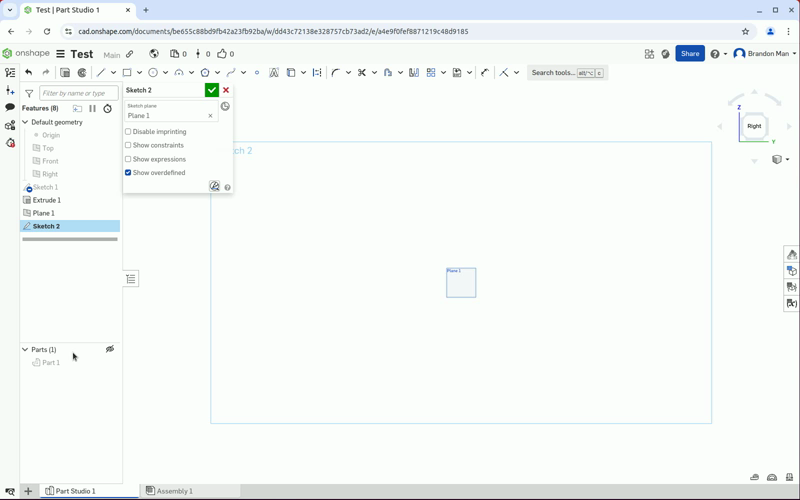
key(l)
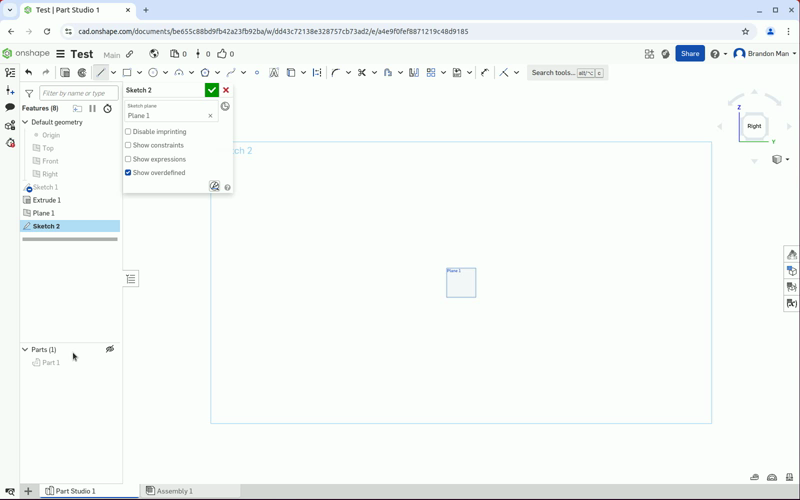
key_down(shift)
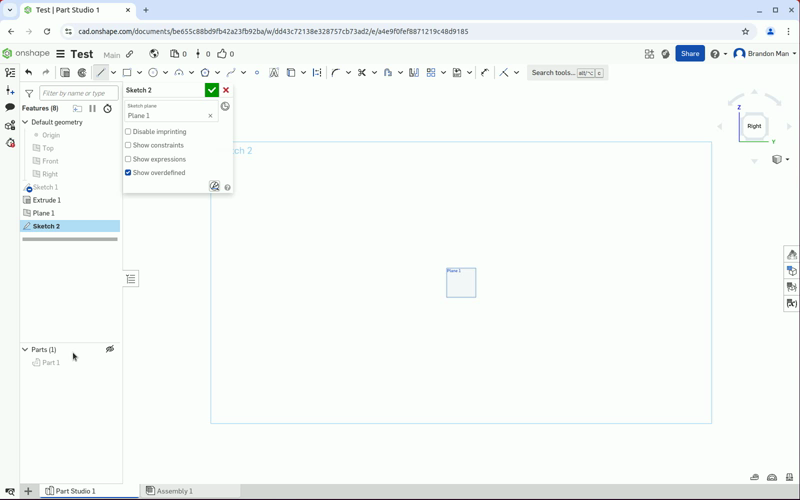
mouse_move(384, 282)
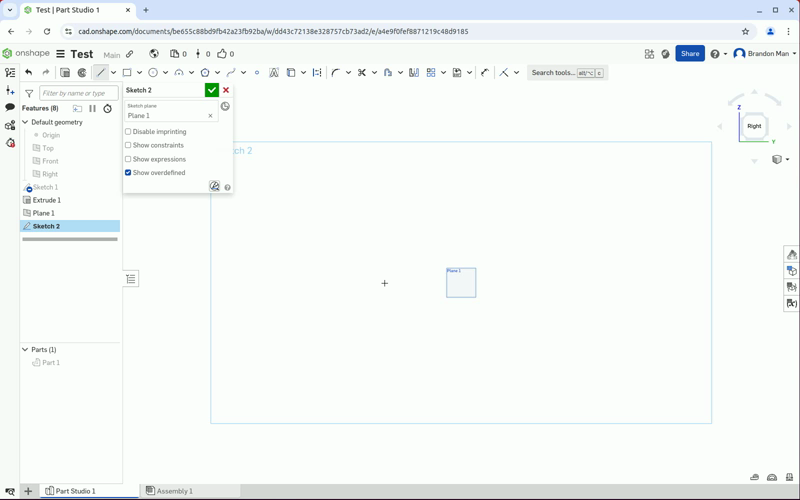
click(384, 282)
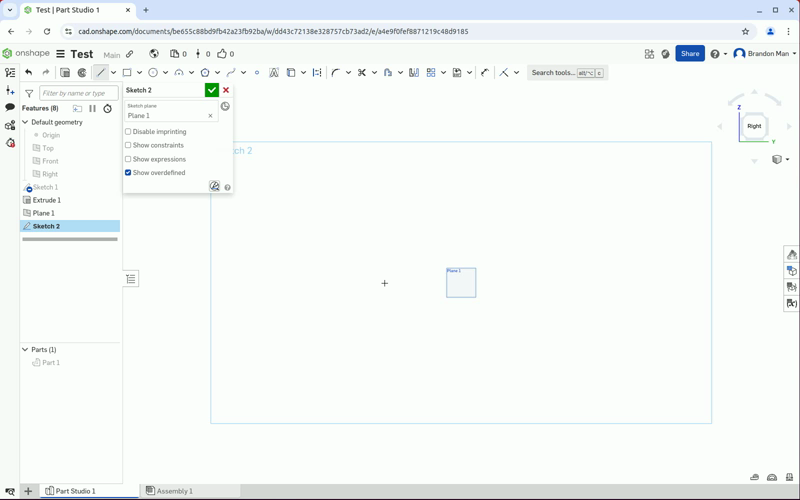
key_up(shift)
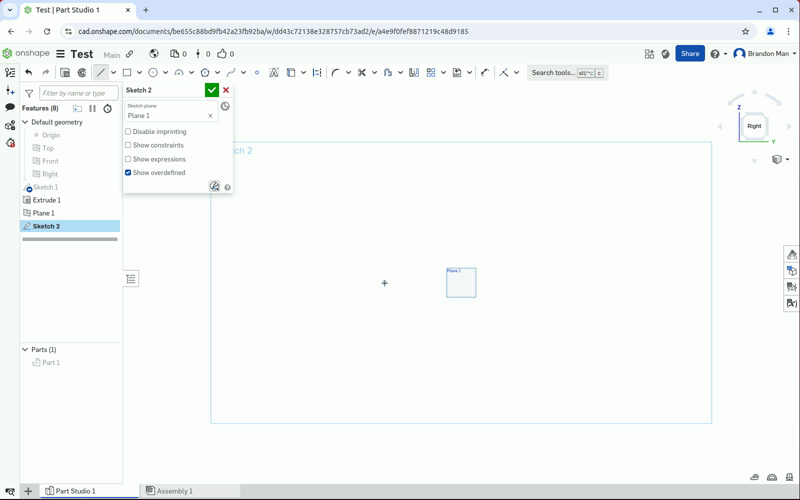
key_down(shift)
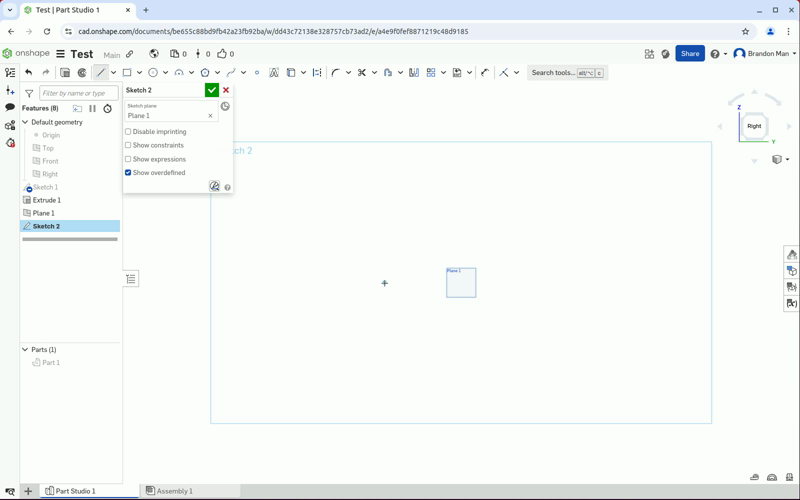
mouse_move(414, 282)
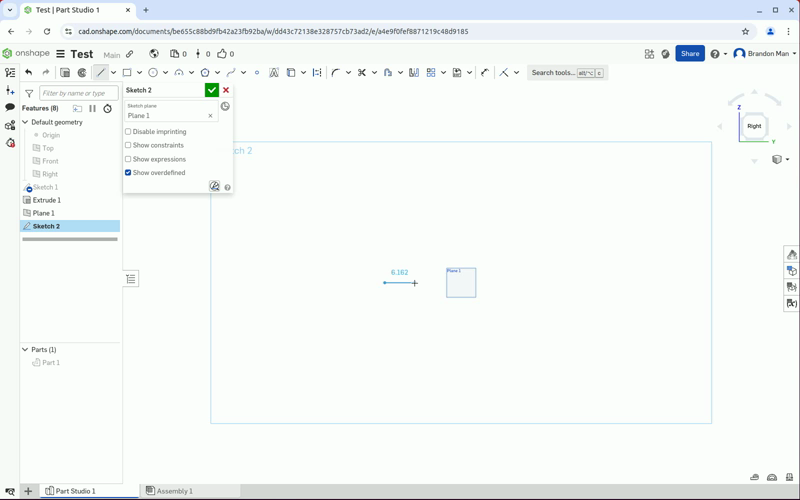
mouse_move(404, 282)
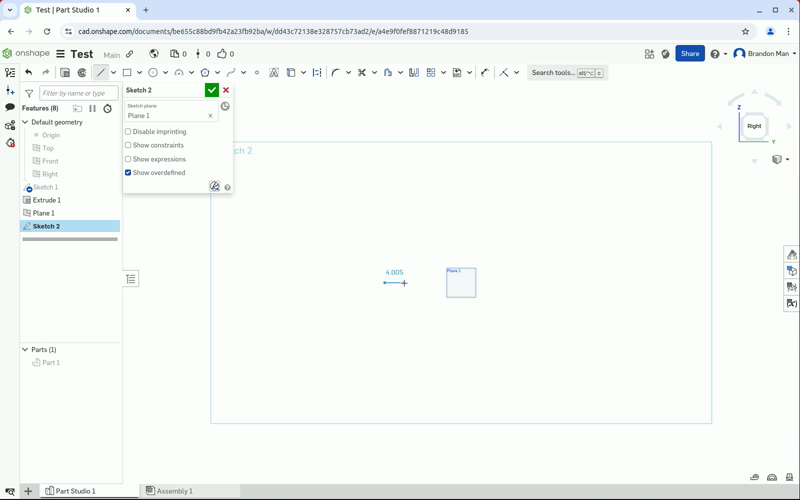
click(404, 282)
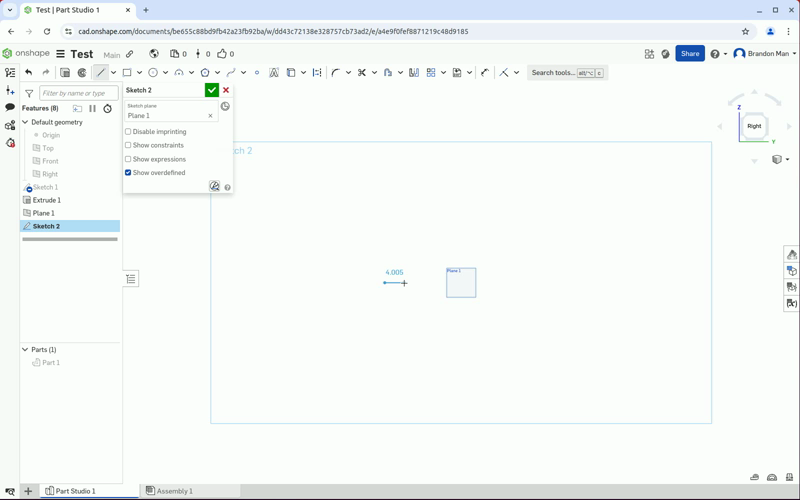
key_up(shift)
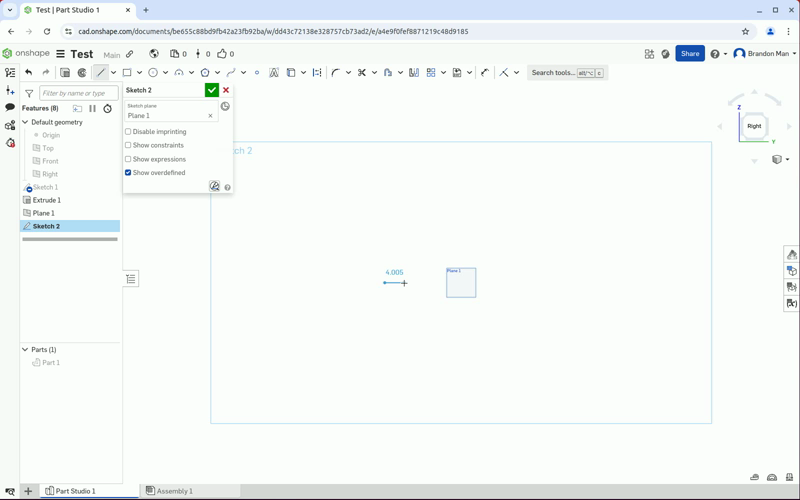
key_down(shift)
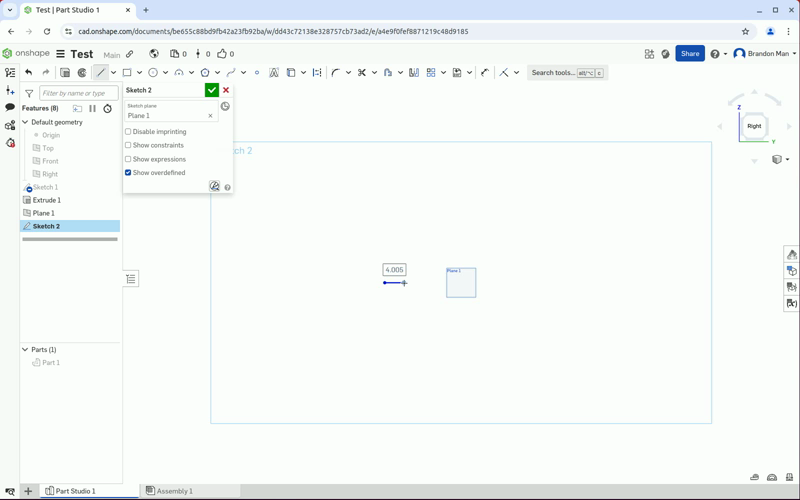
mouse_move(434, 282)
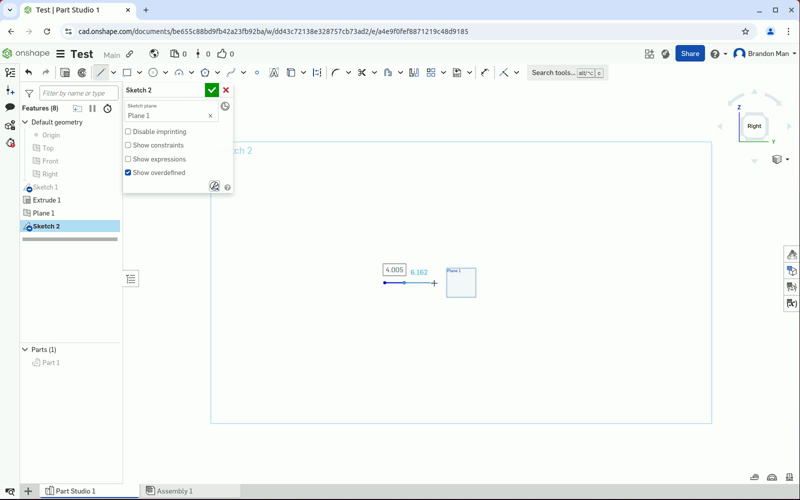
mouse_move(404, 226)
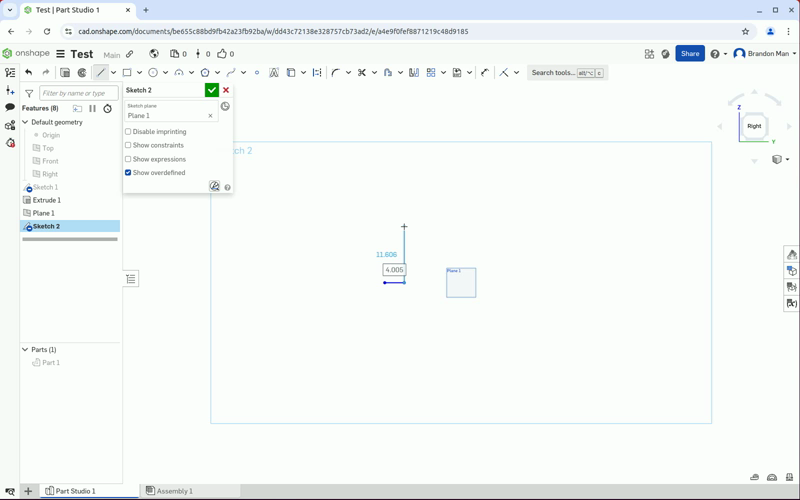
click(404, 226)
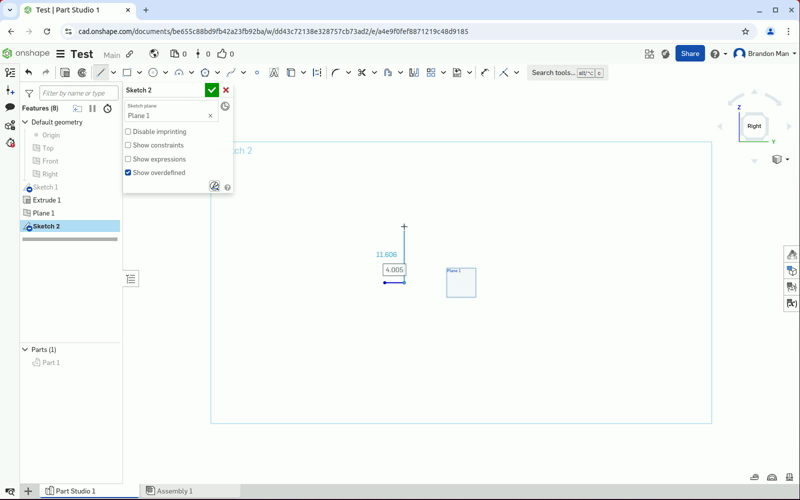
key_up(shift)
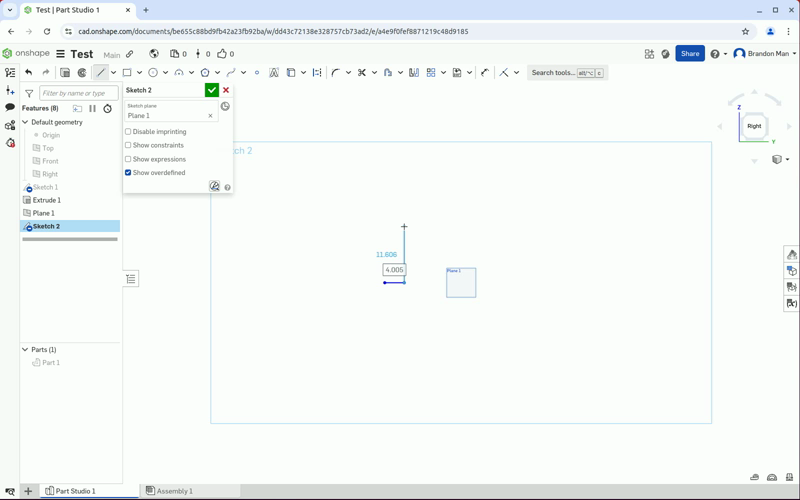
key_down(shift)
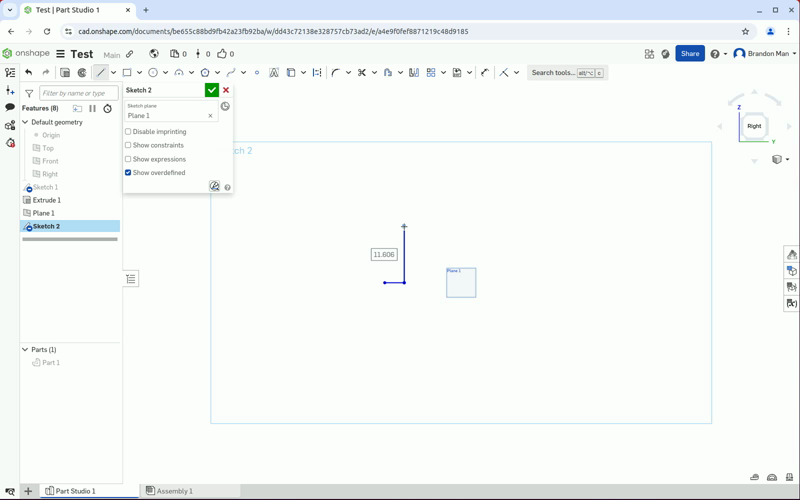
mouse_move(434, 226)
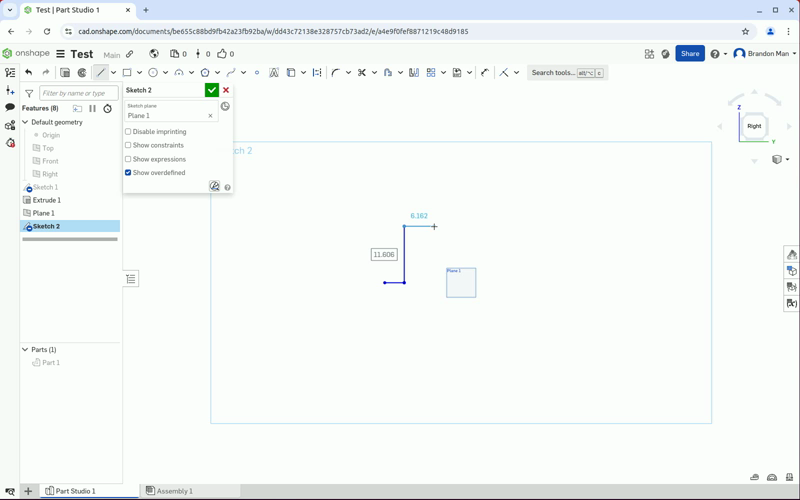
mouse_move(384, 226)
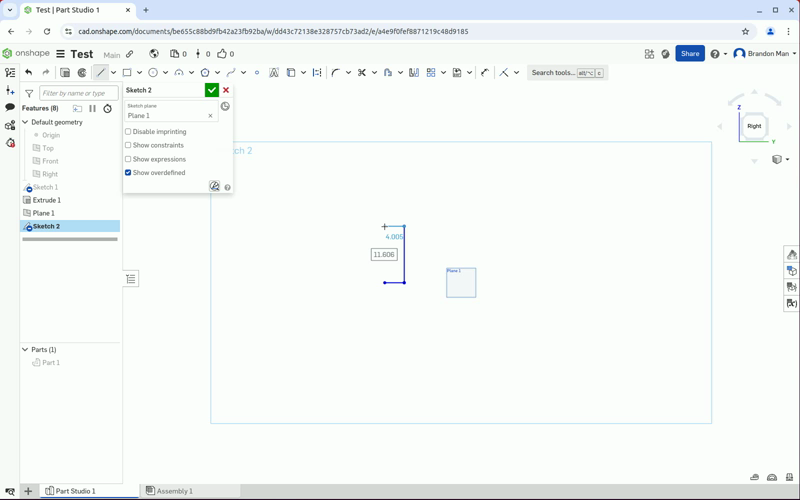
click(384, 226)
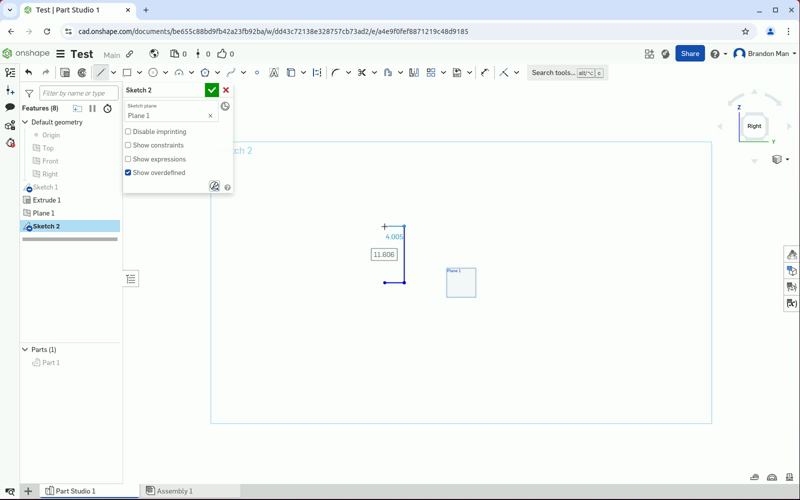
key_up(shift)
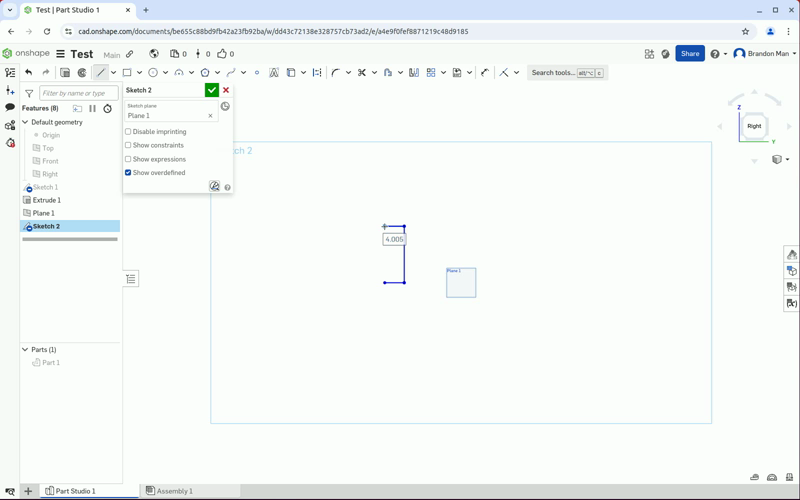
mouse_move(414, 226)
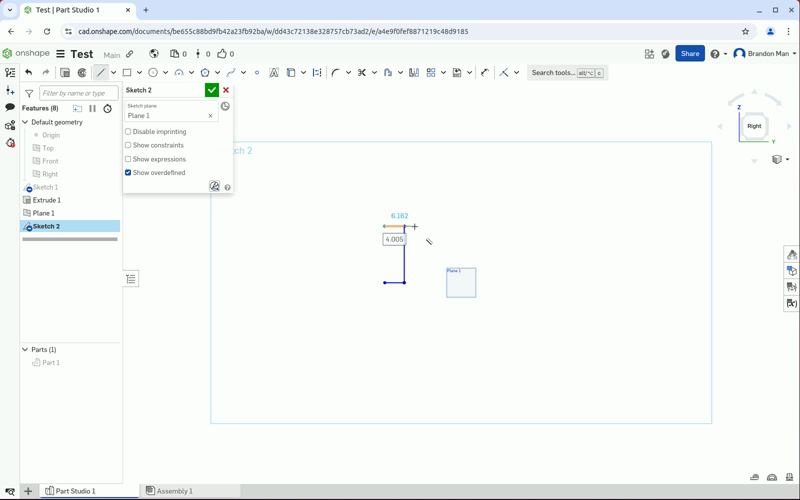
key_down(shift)
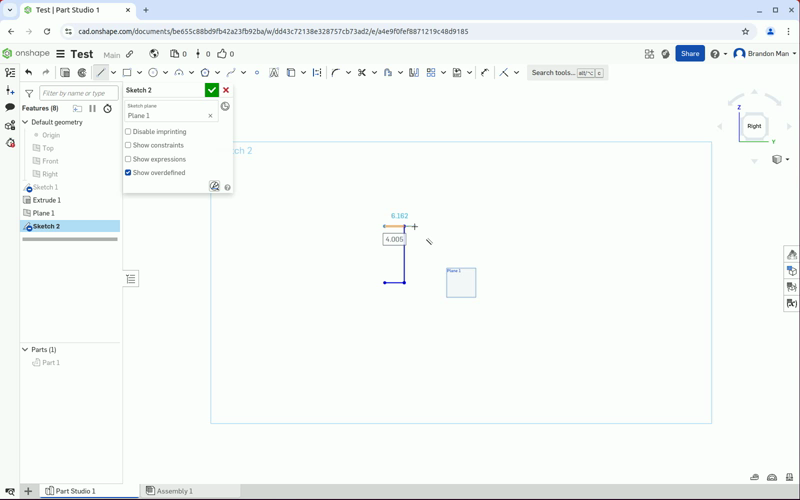
mouse_move(384, 282)
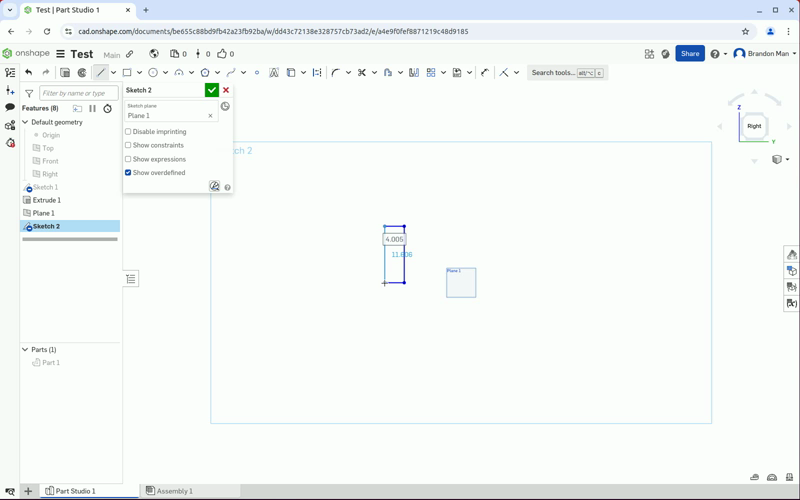
key_up(shift)
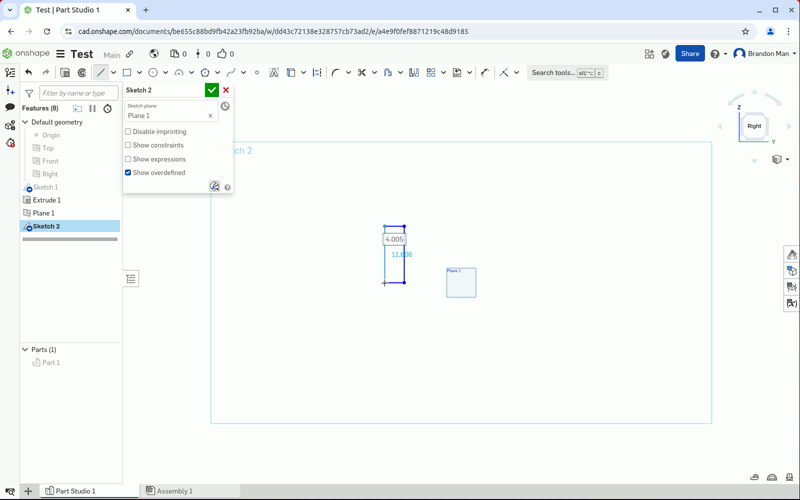
click(384, 282)
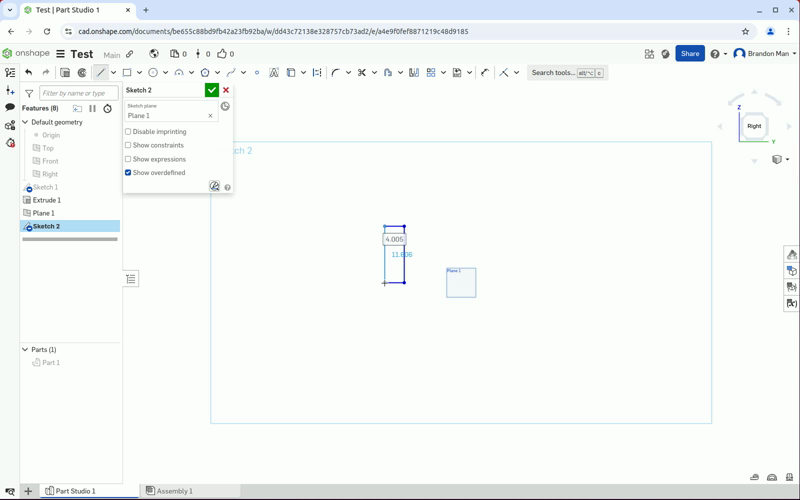
key(esc)
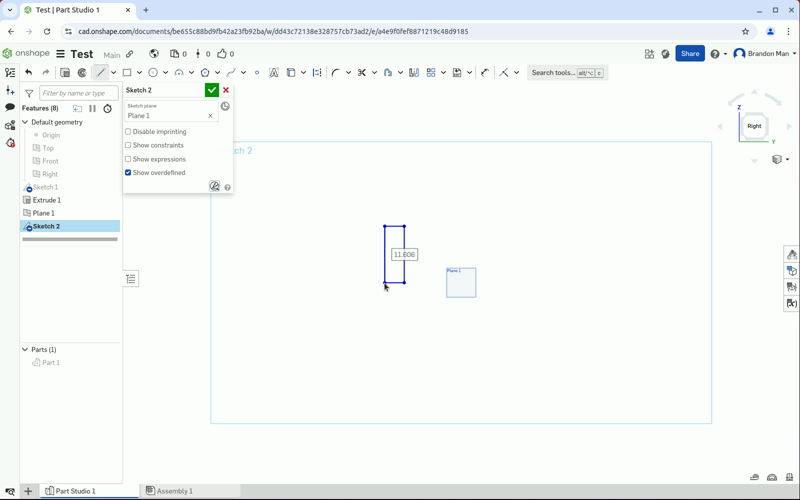
mouse_move(402, 232)
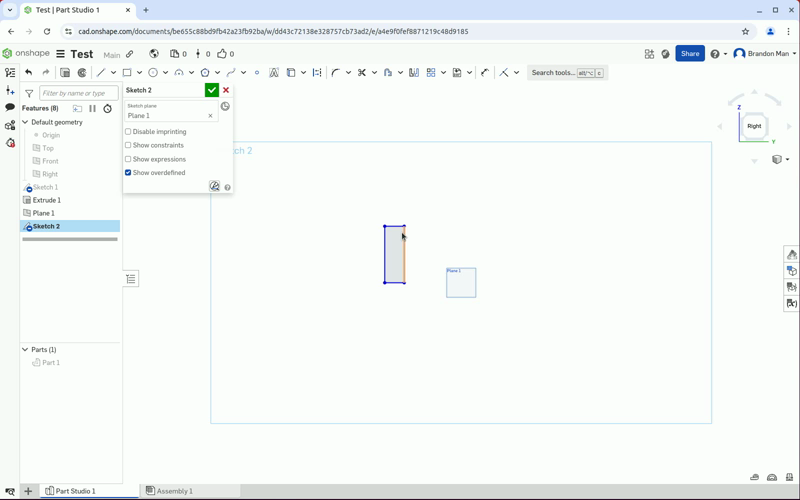
scroll(6)
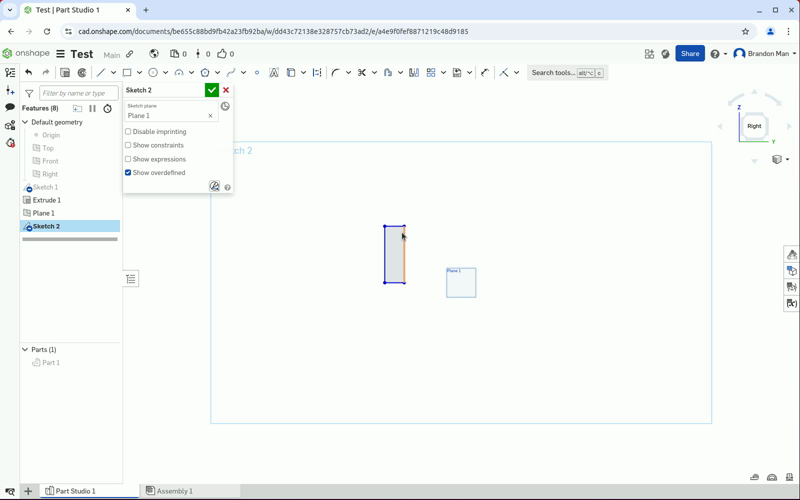
scroll(6)
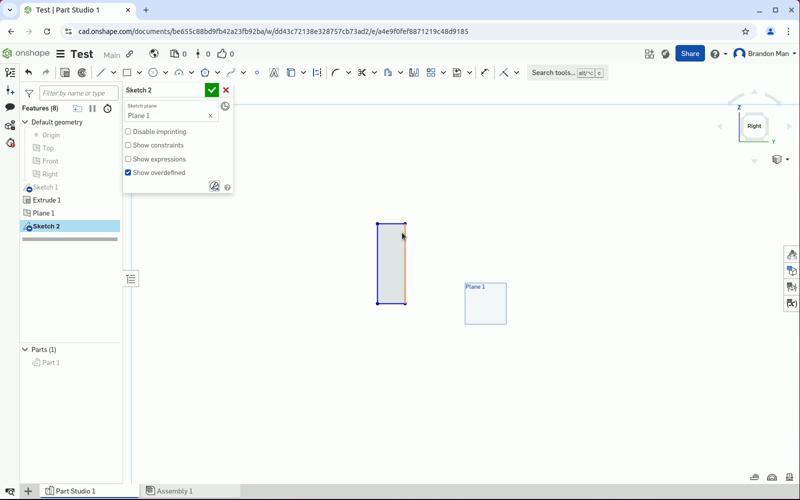
scroll(6)
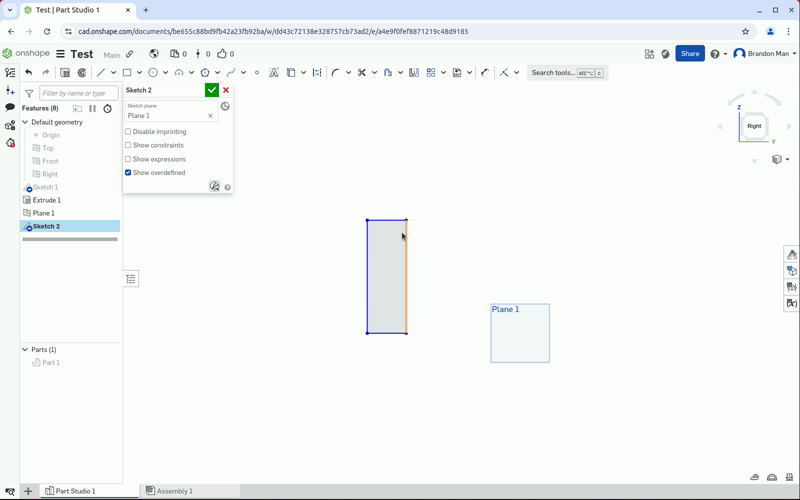
scroll(6)
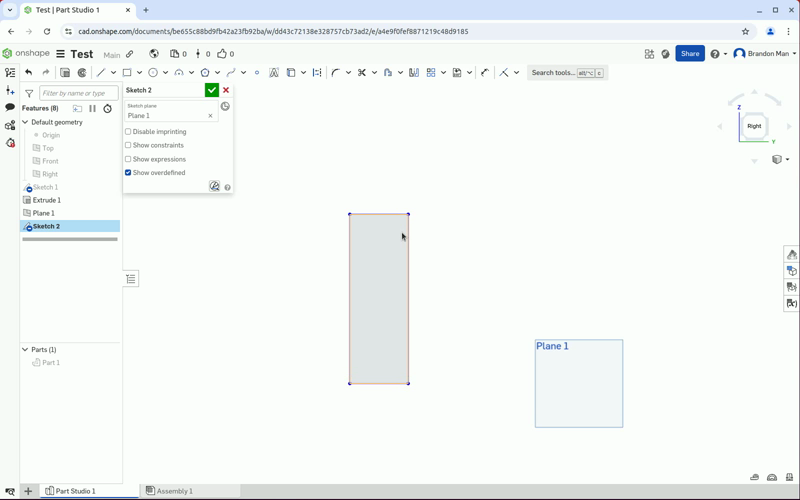
scroll(6)
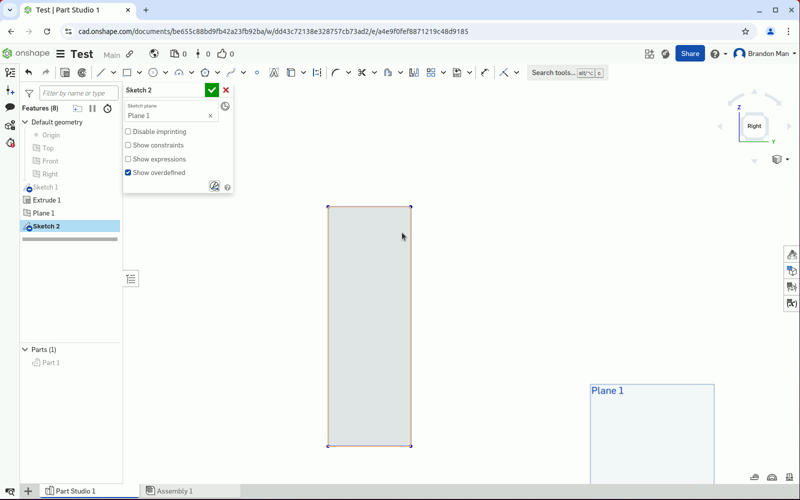
scroll(6)
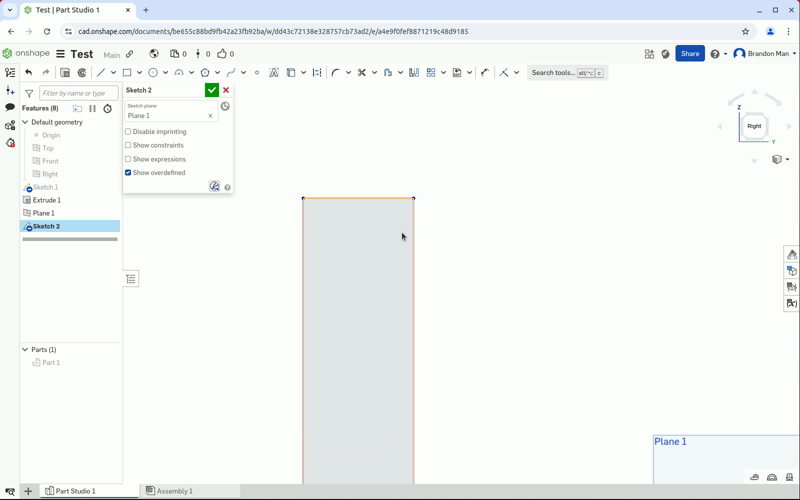
scroll(6)
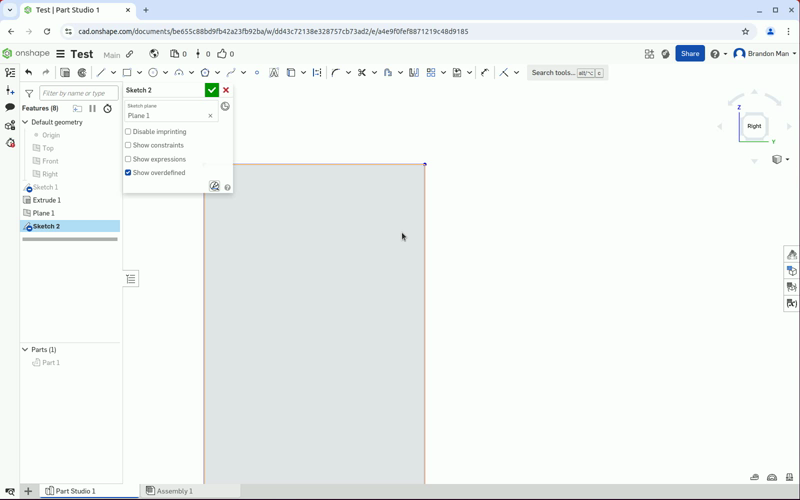
click(402, 232)
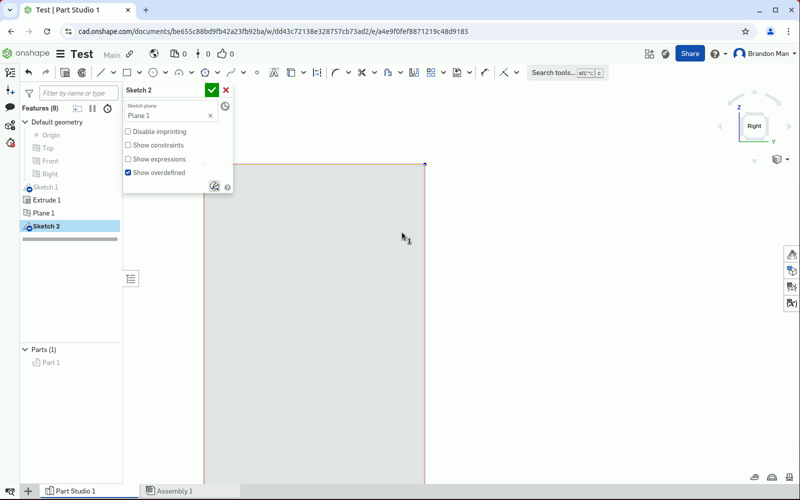
scroll(-6)
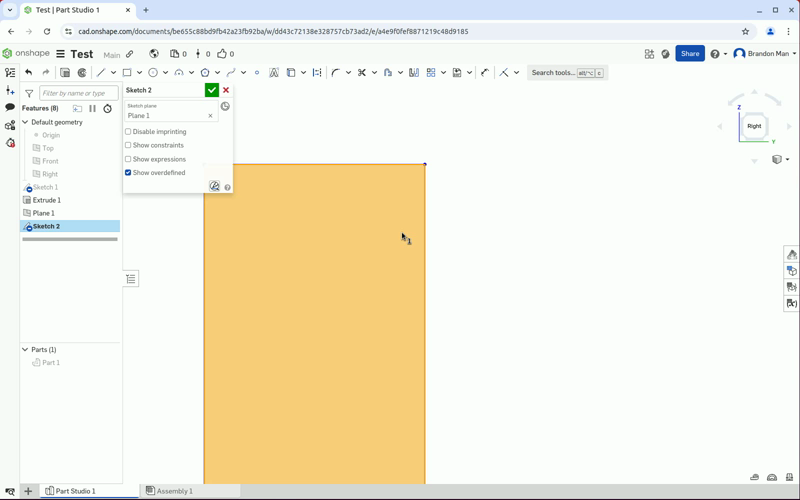
scroll(-6)
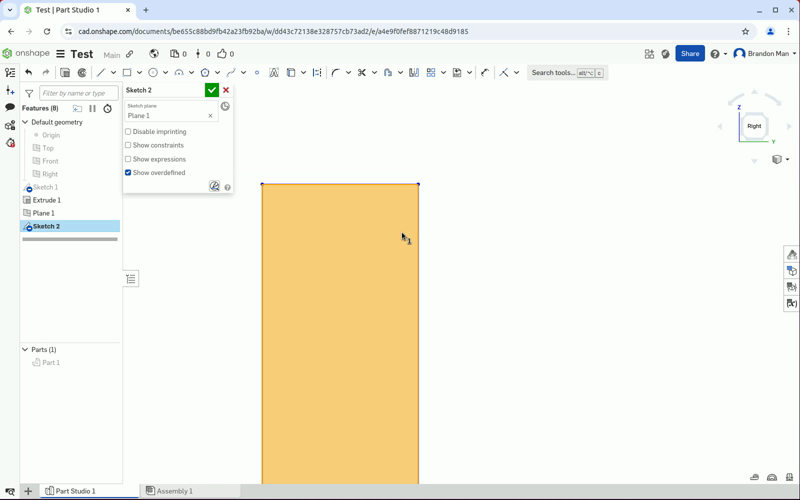
scroll(-6)
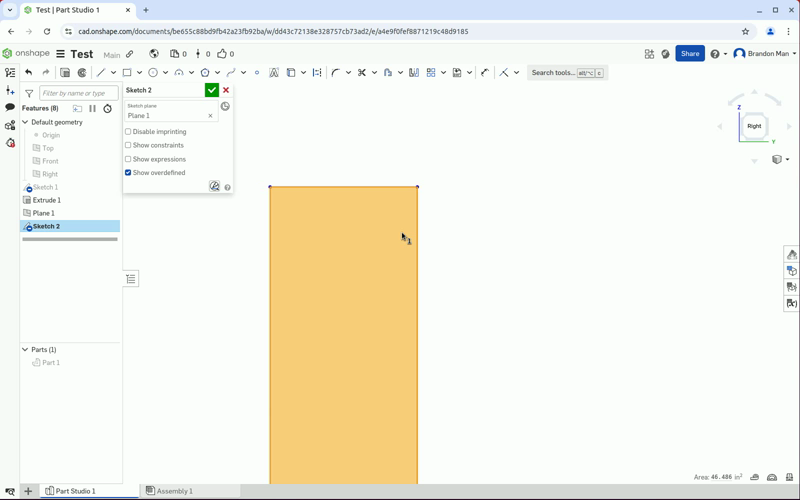
scroll(-6)
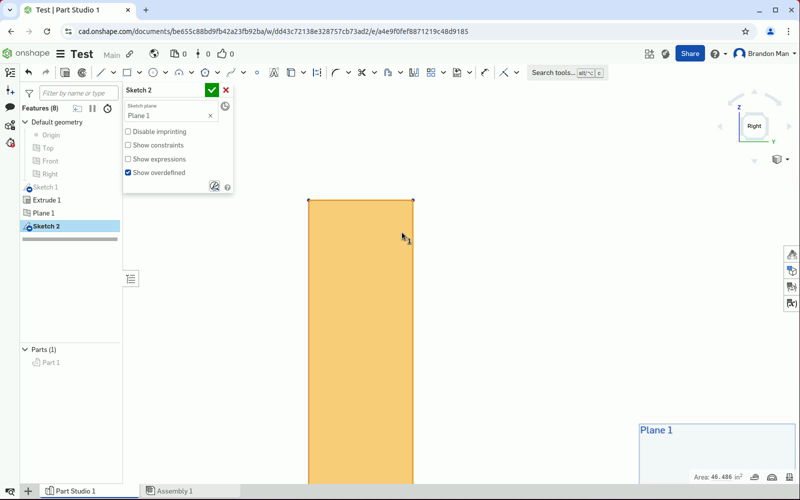
scroll(-6)
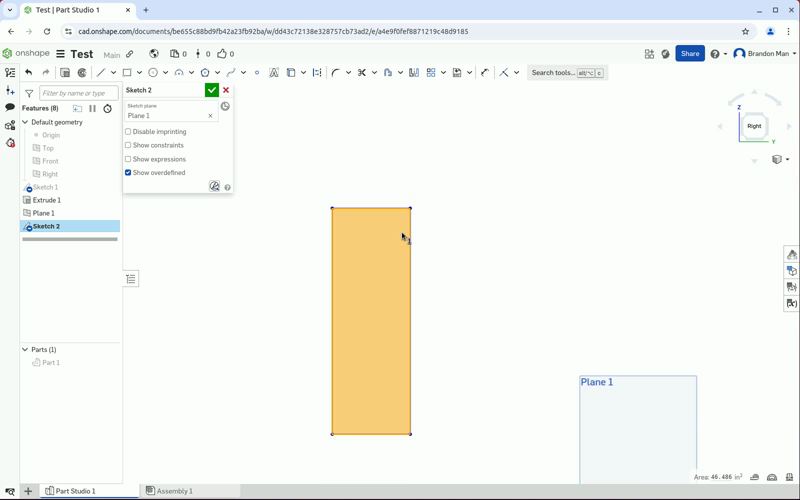
scroll(-6)
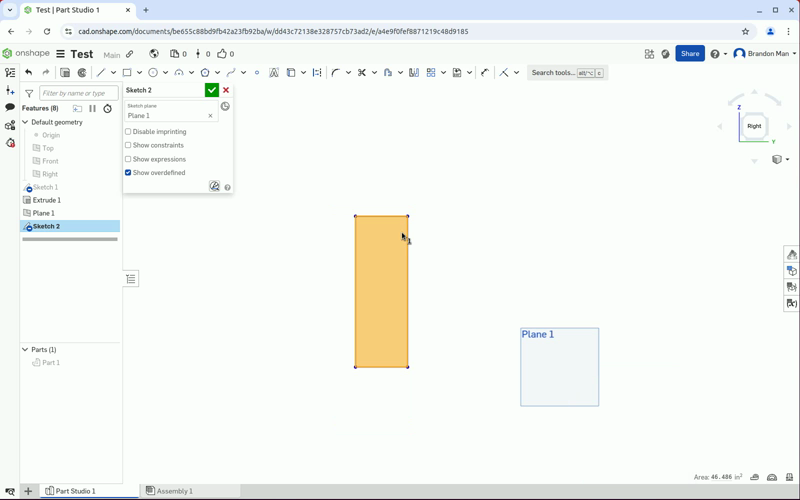
scroll(-6)
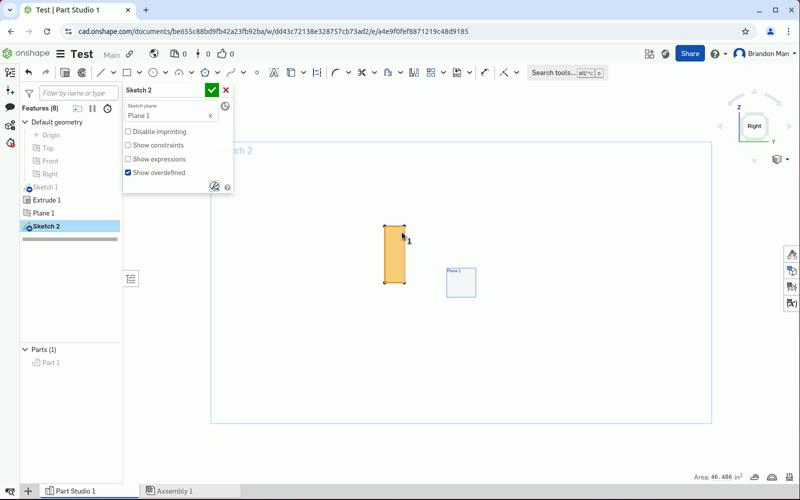
mouse_move(73, 352)
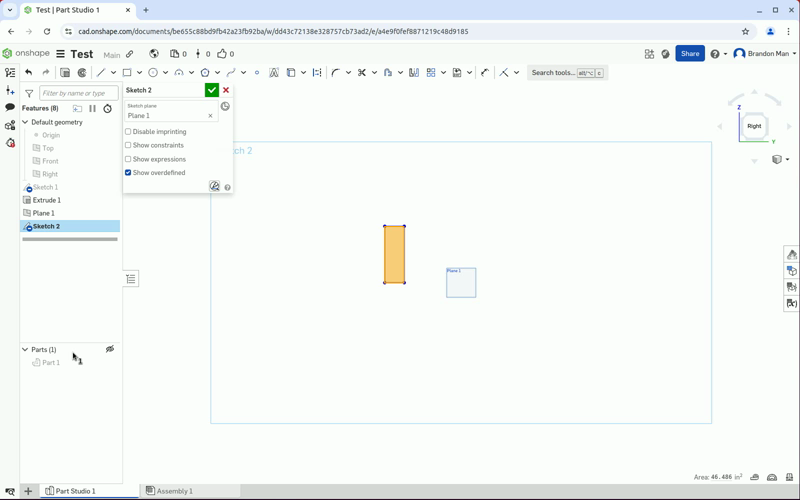
key(shift+y)
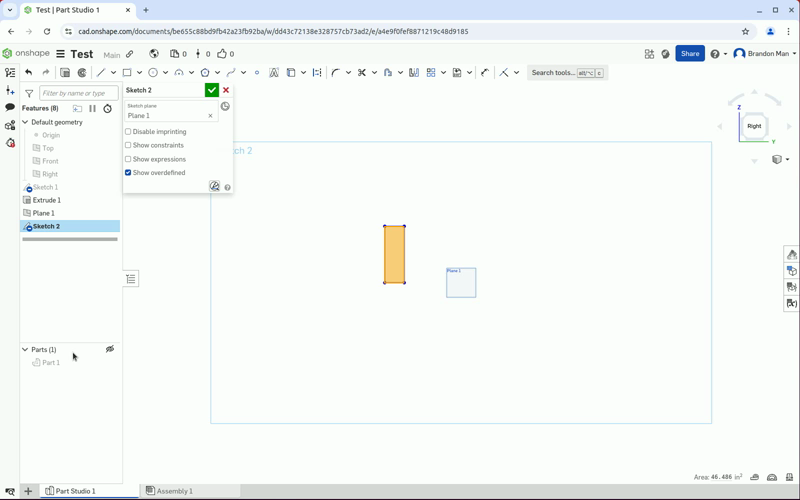
key(shift+e)
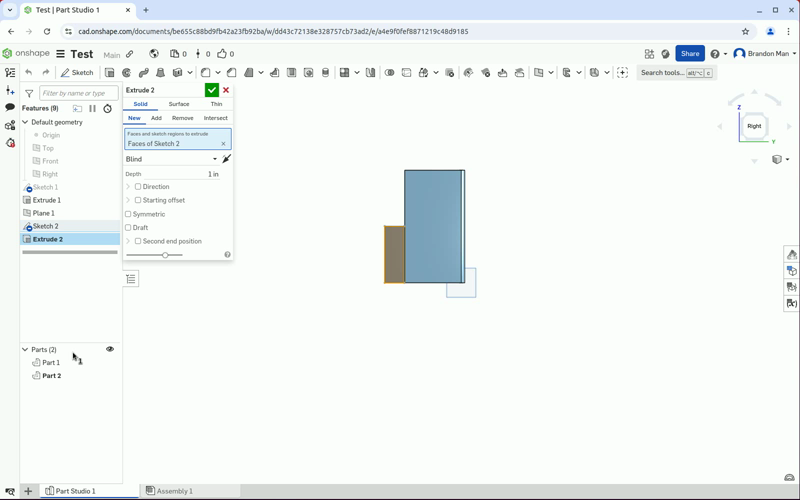
mouse_move(143, 106)
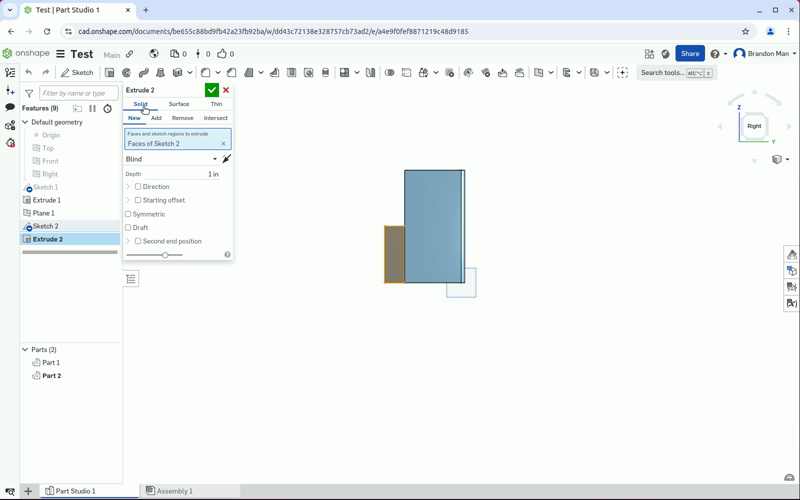
click(143, 106)
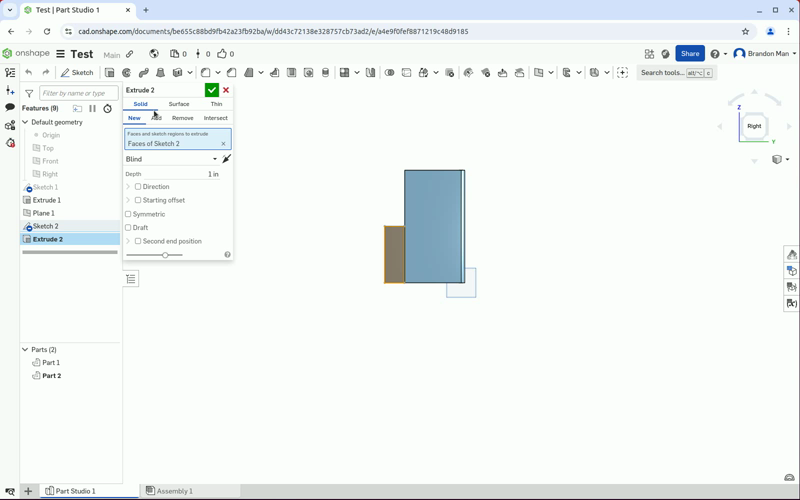
mouse_move(186, 120)
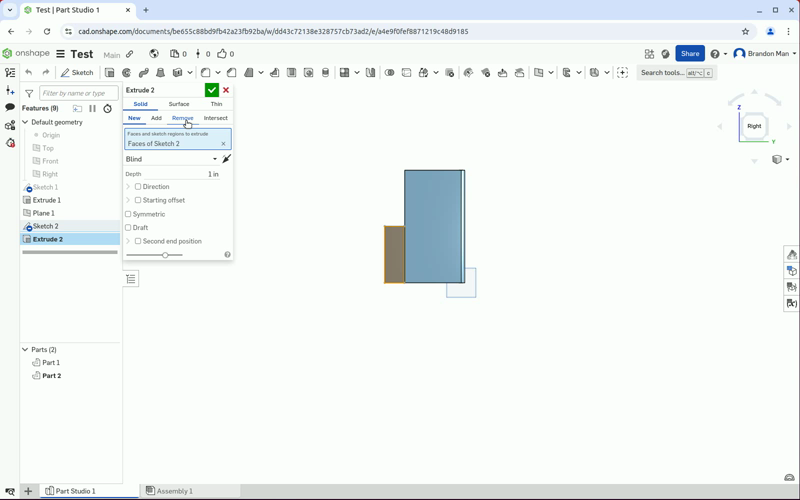
click(186, 120)
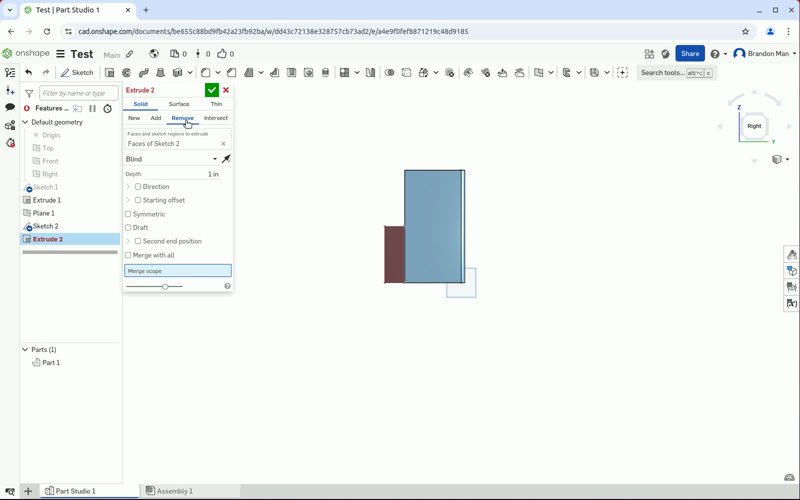
key(tab, 4)
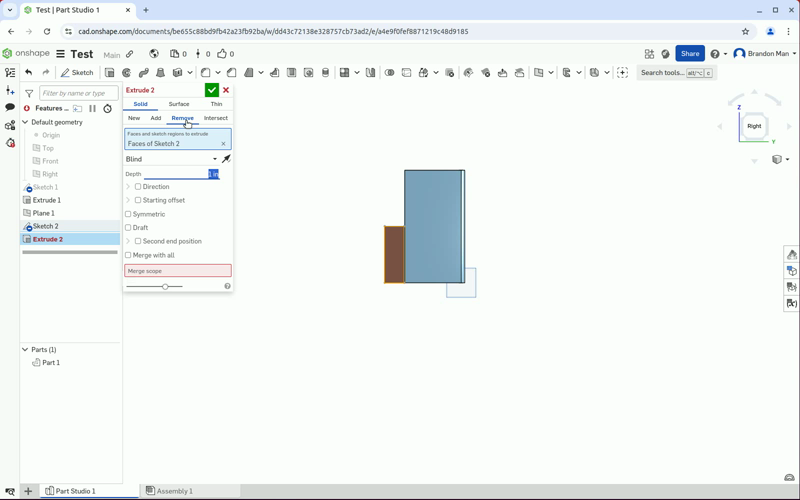
text(6.74)
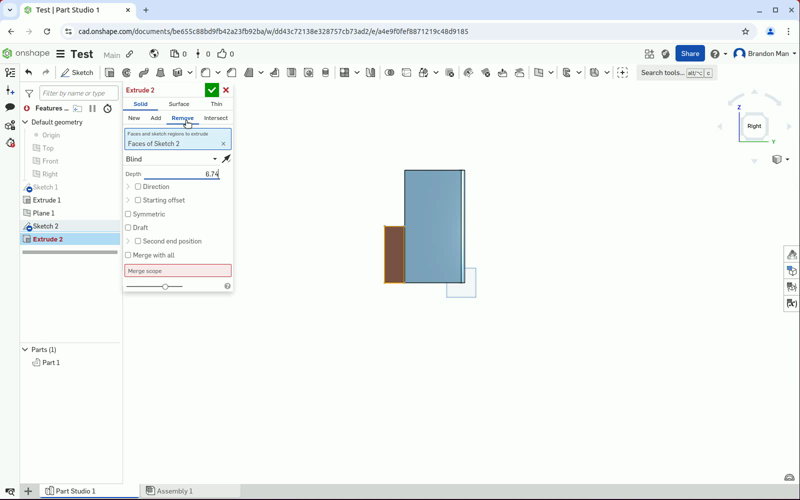
key(tab, 3)
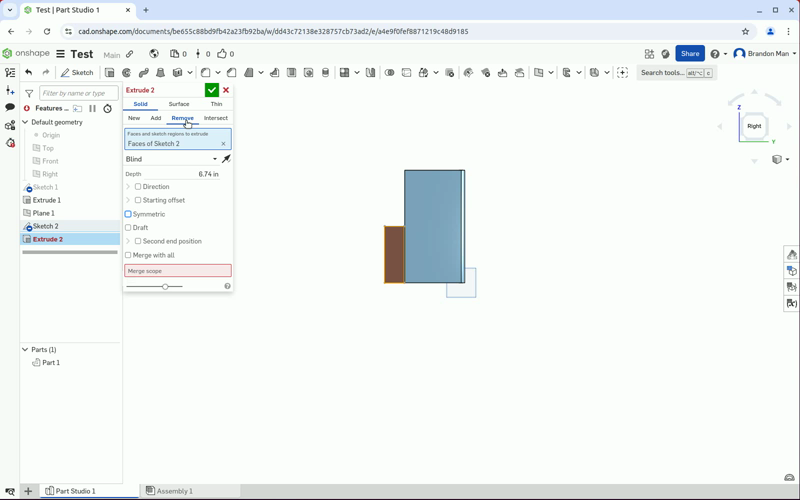
key(space)
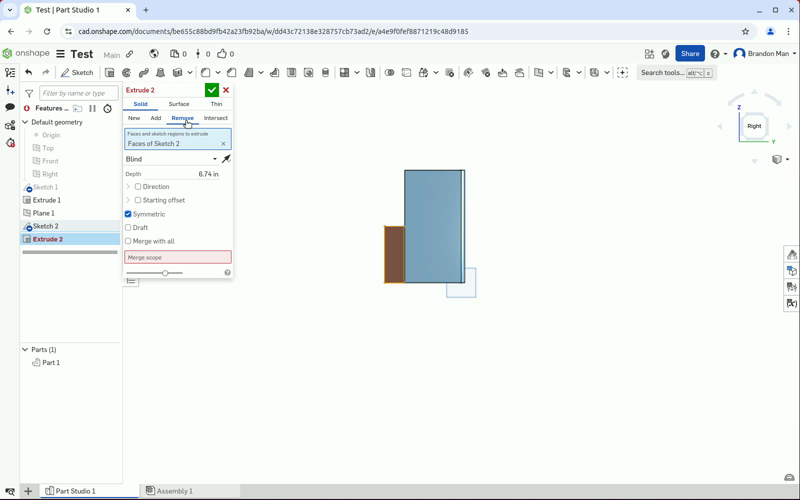
key(tab, 2)
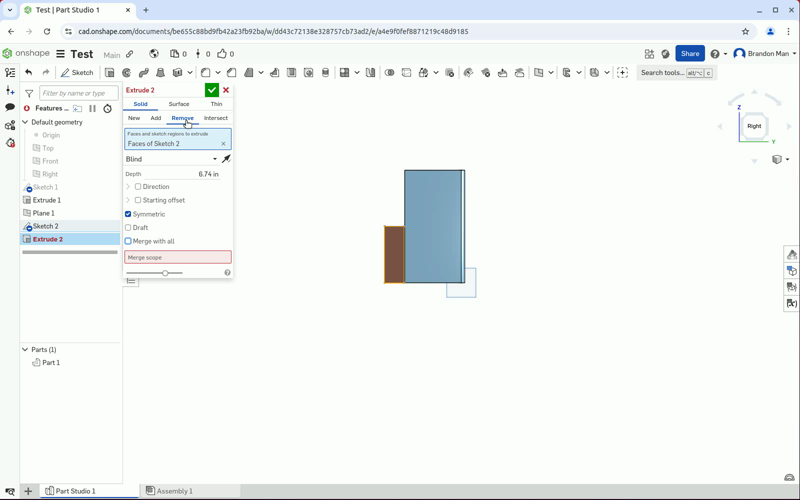
key(space)
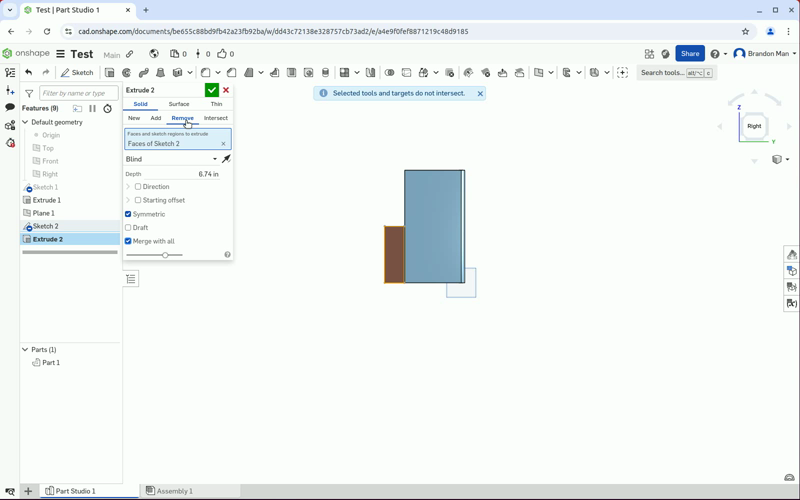
key(enter)
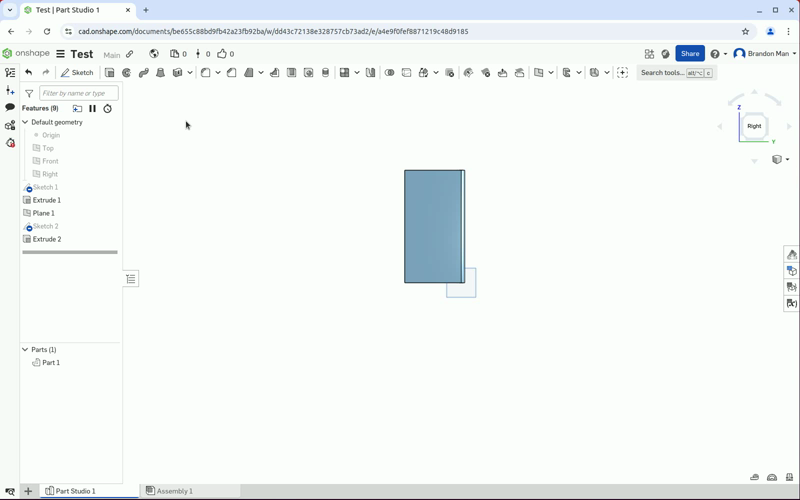
key(shift+h)
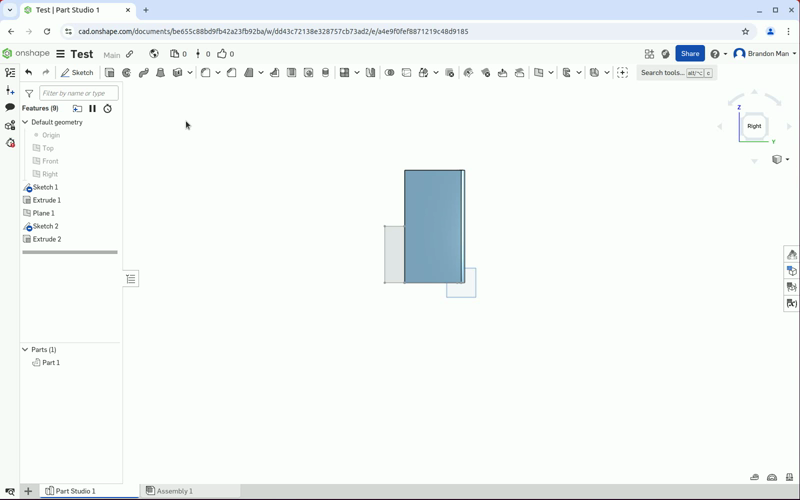
key(shift+h)
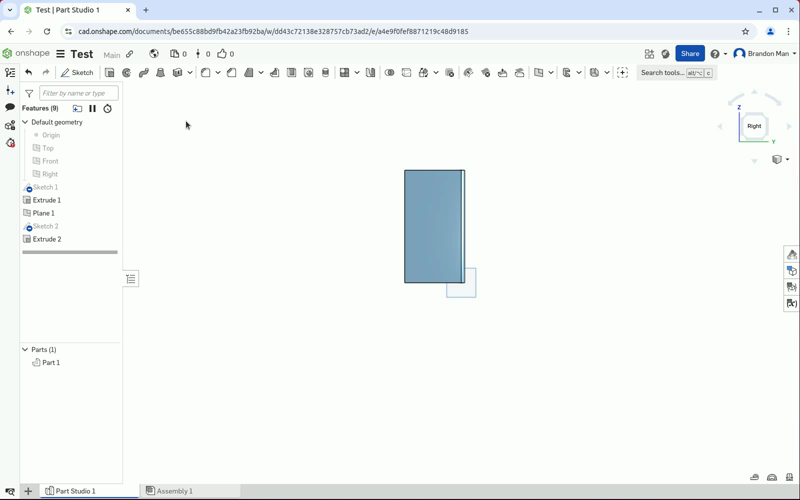
mouse_move(73, 189)
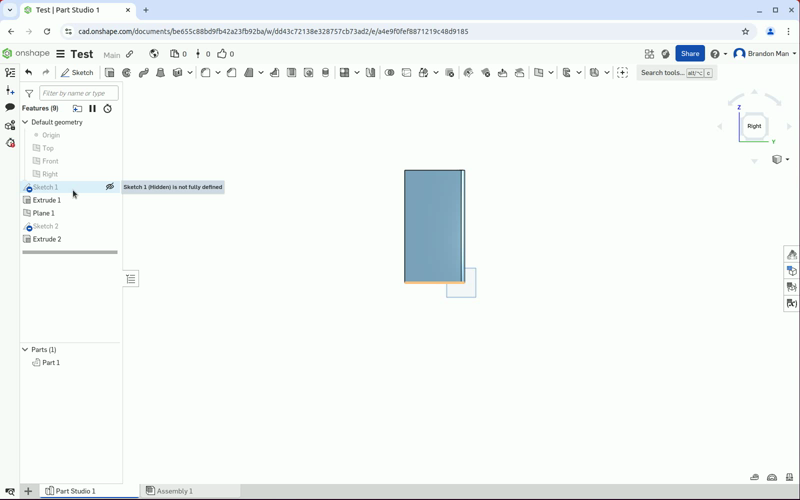
click(73, 189)
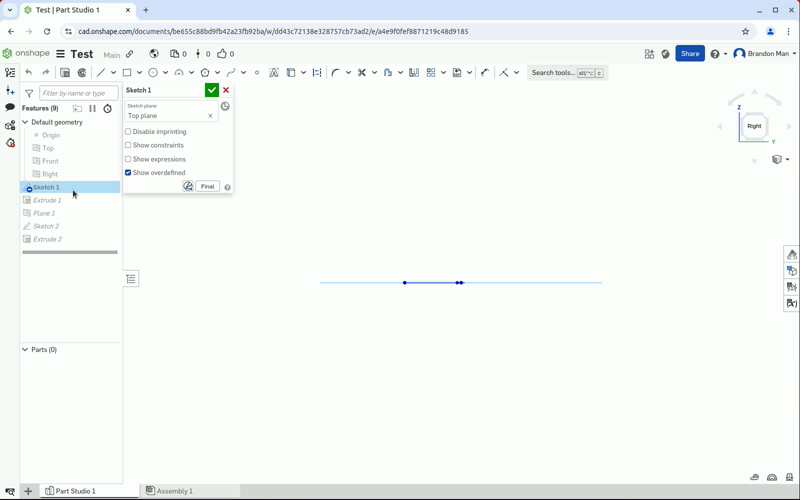
mouse_move(229, 92)
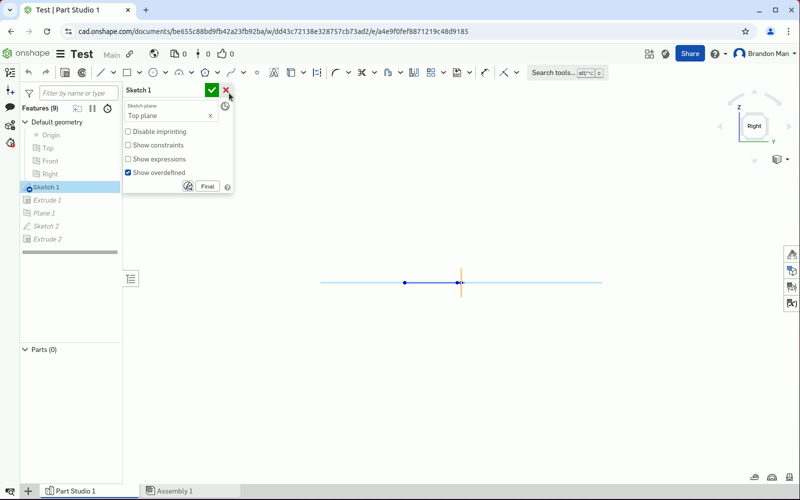
click(229, 92)
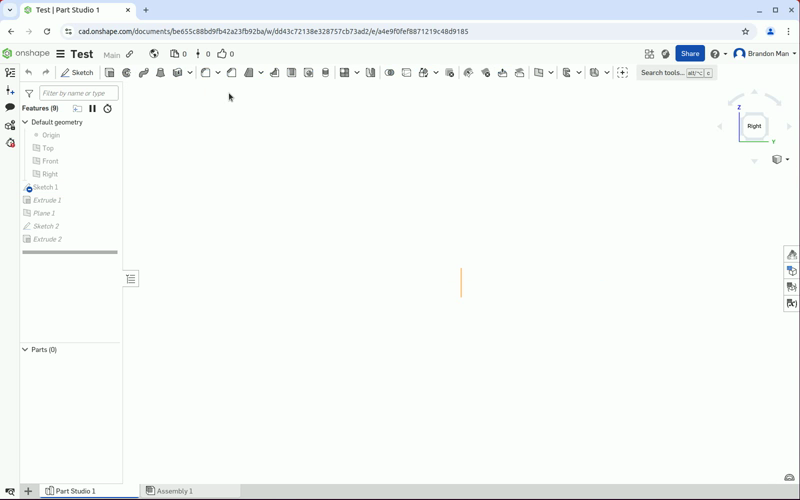
key(shift+s)
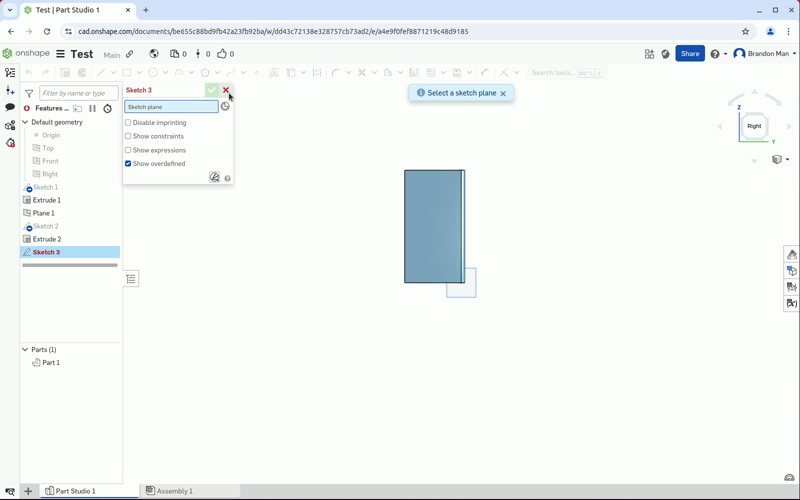
mouse_move(73, 215)
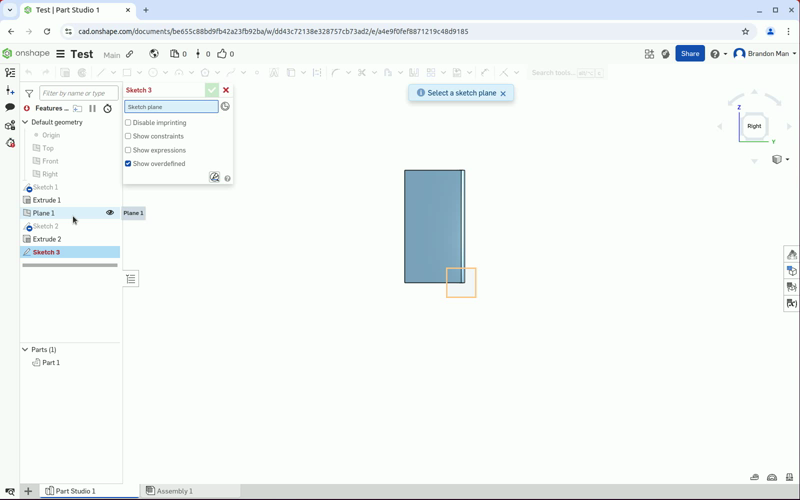
click(73, 215)
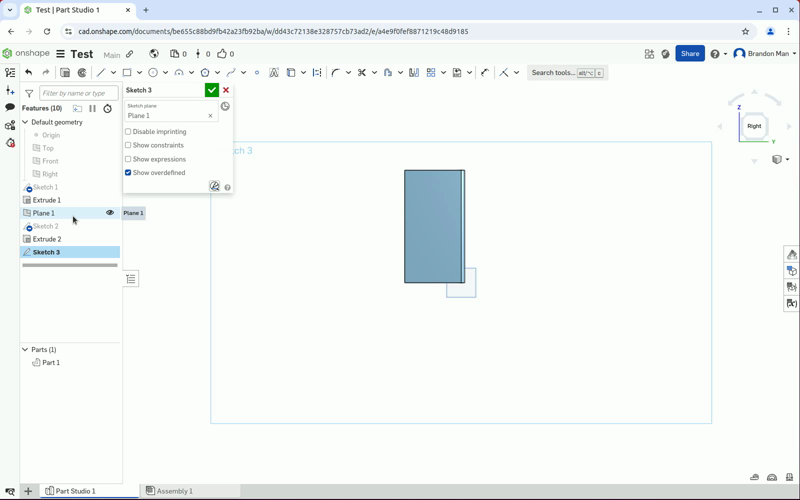
mouse_move(73, 352)
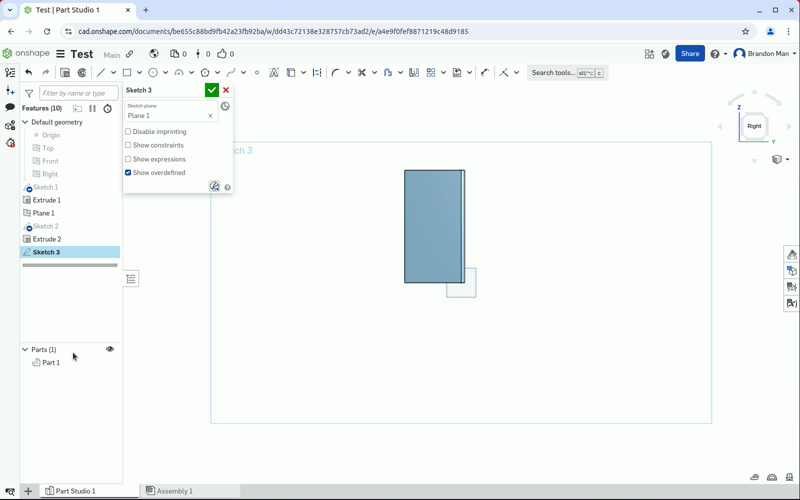
key(y)
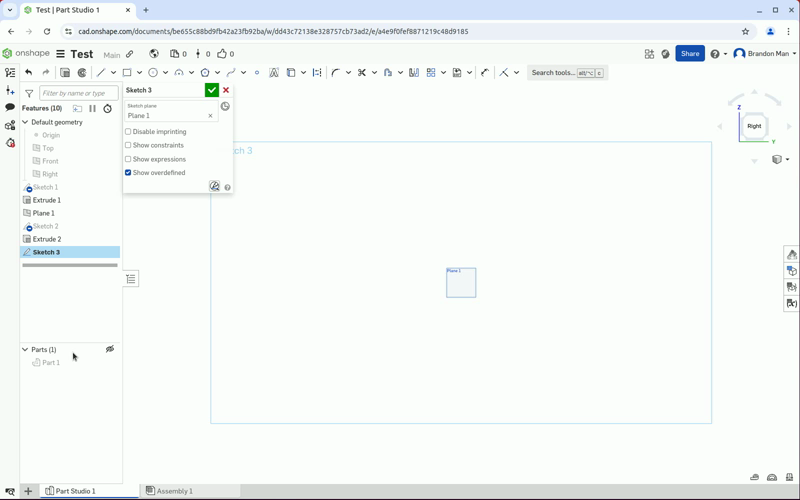
key(l)
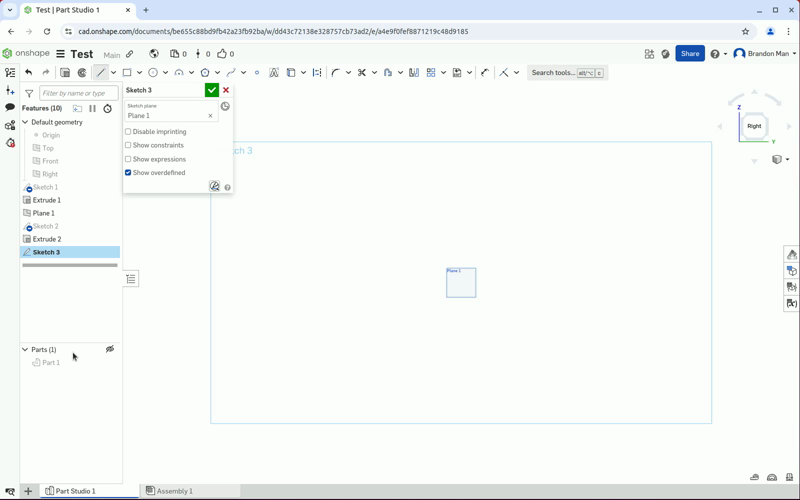
key_down(shift)
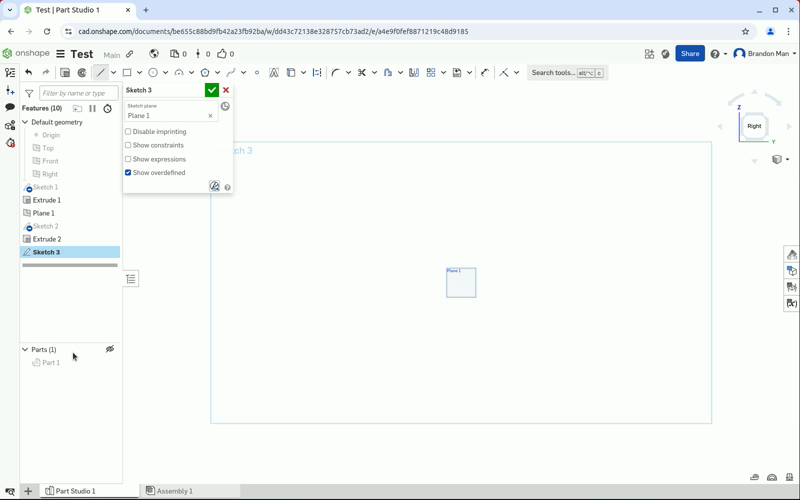
mouse_move(404, 282)
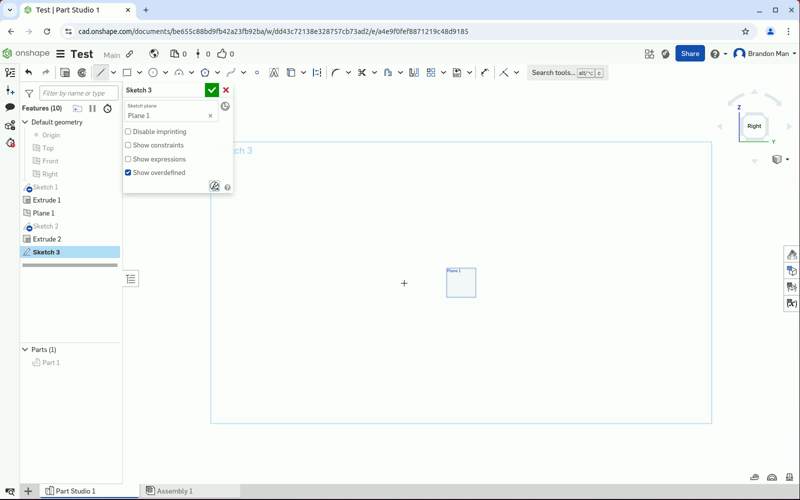
click(404, 282)
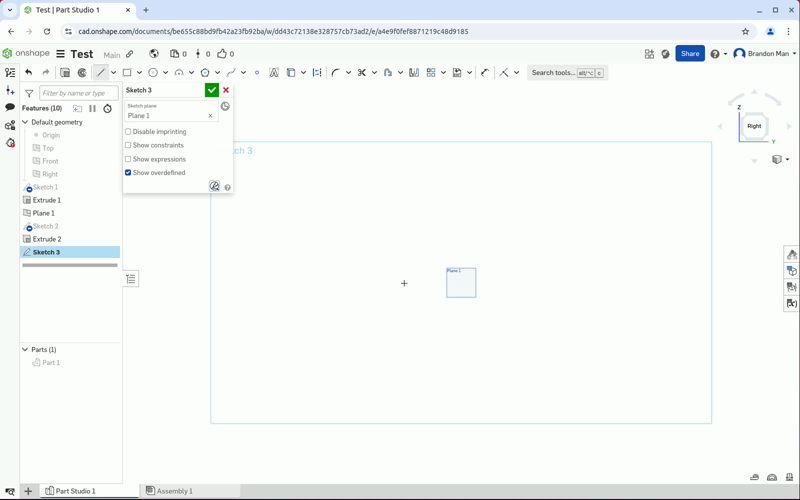
key_up(shift)
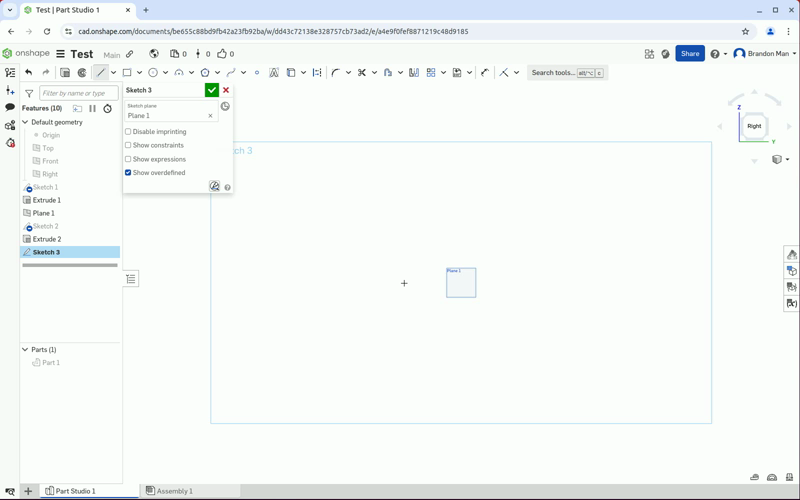
key_down(shift)
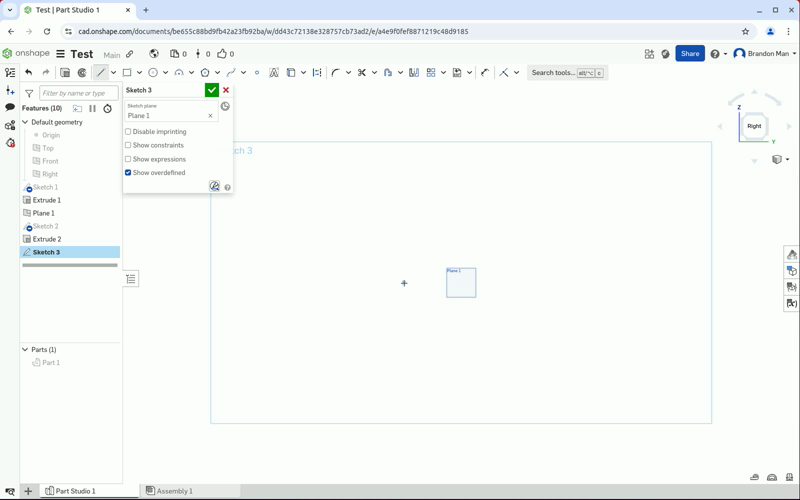
mouse_move(434, 282)
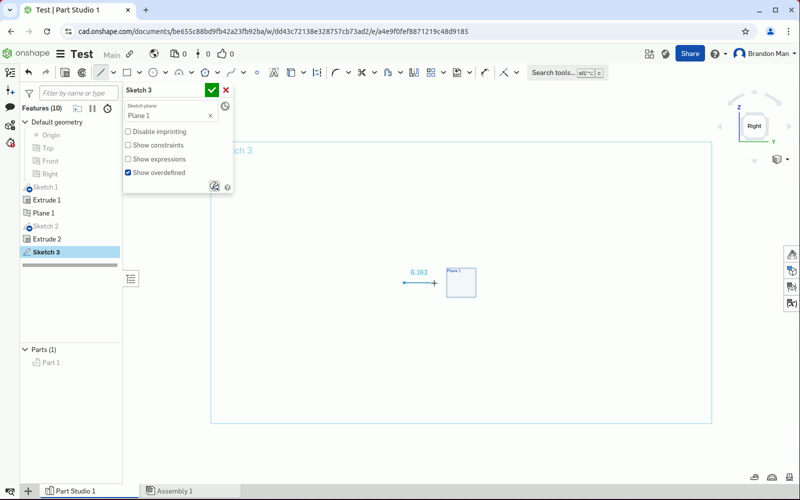
mouse_move(404, 282)
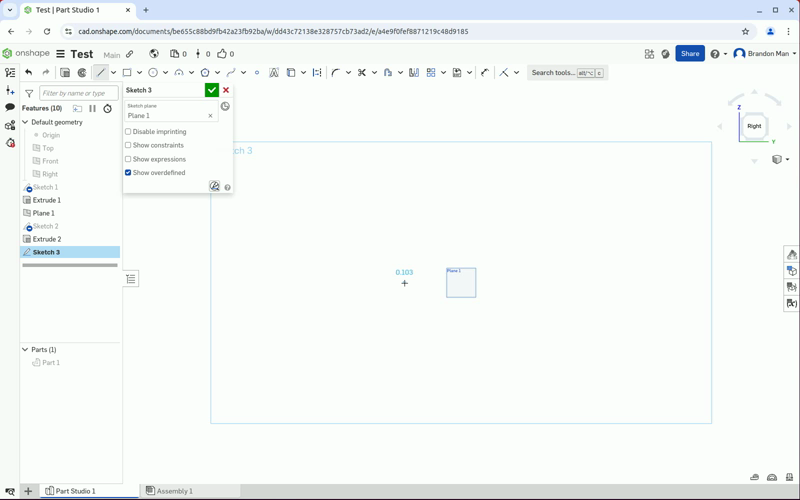
scroll(6)
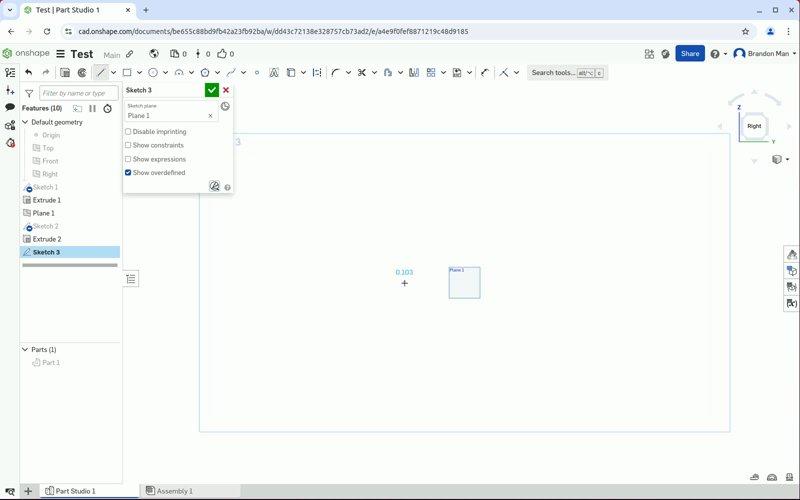
scroll(6)
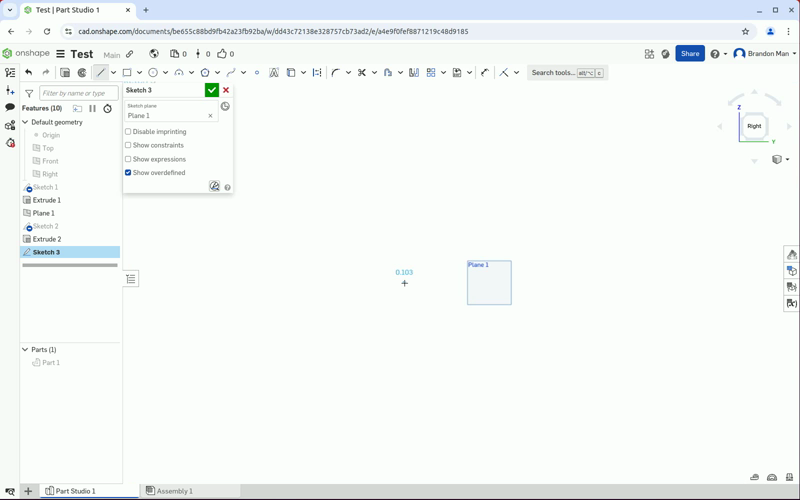
scroll(6)
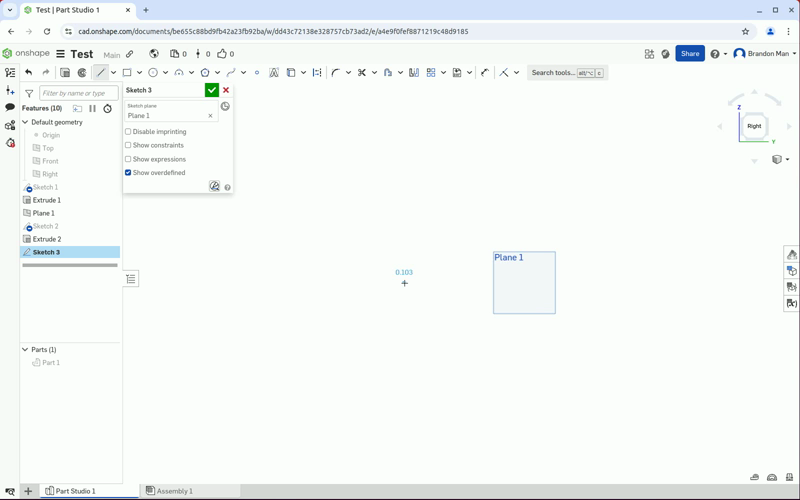
scroll(6)
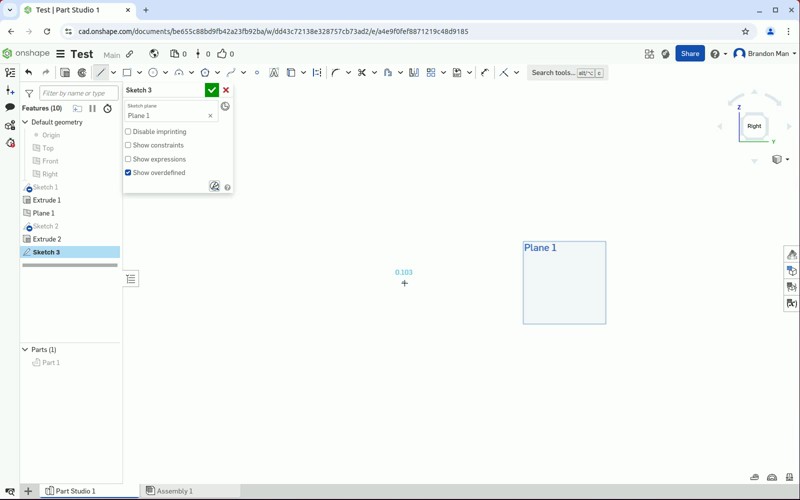
scroll(6)
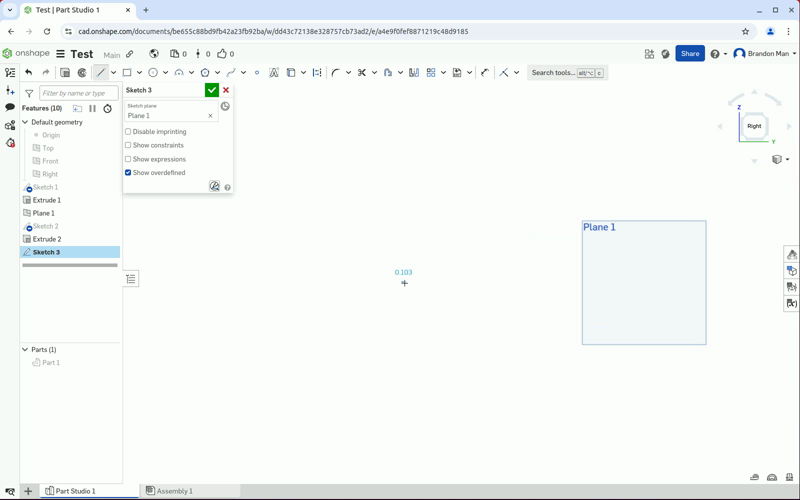
scroll(6)
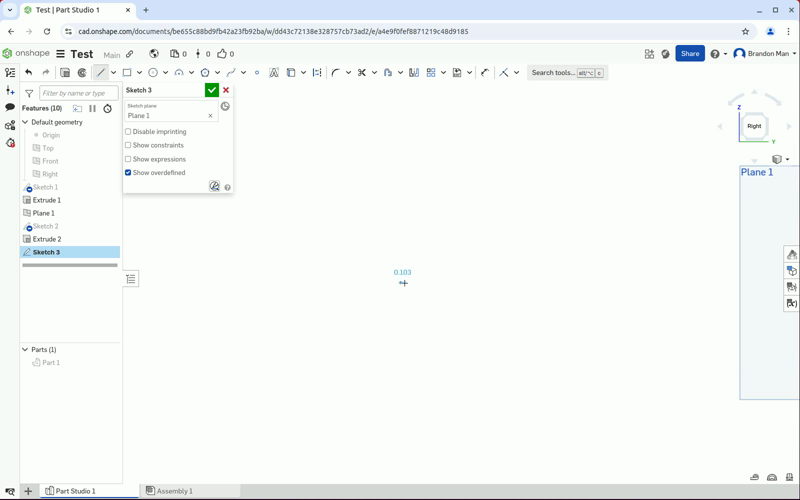
scroll(6)
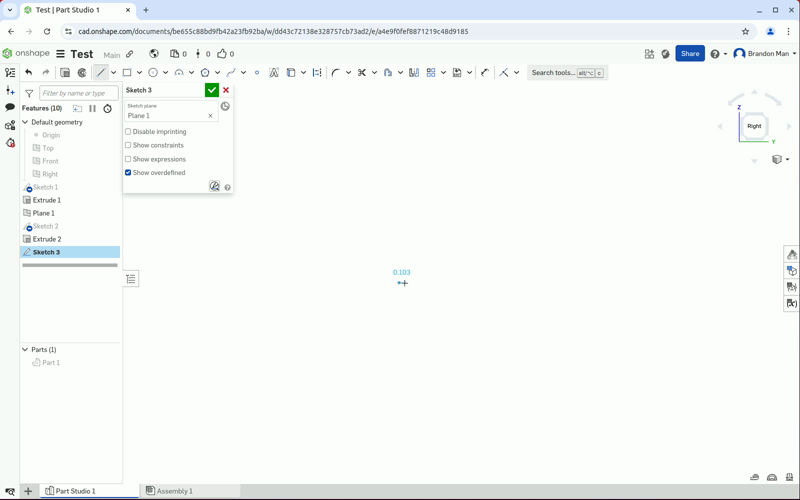
click(404, 282)
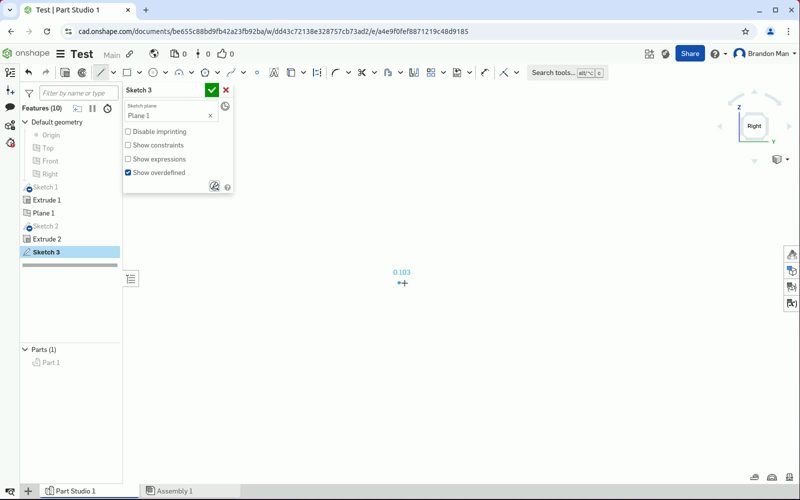
scroll(-6)
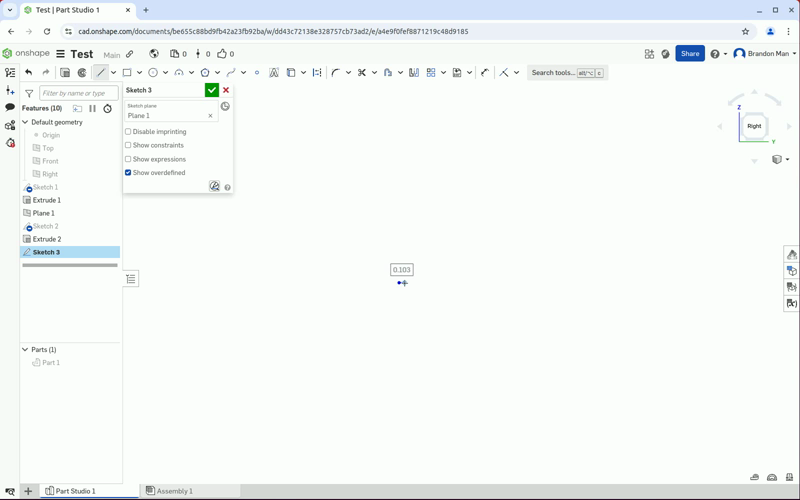
scroll(-6)
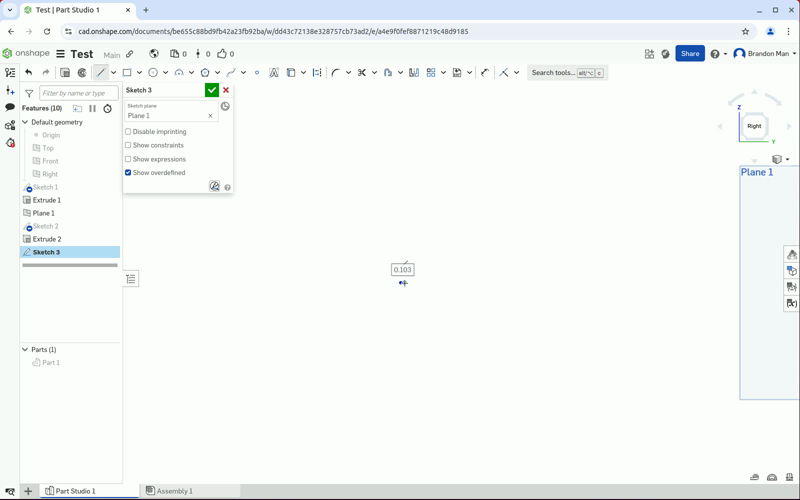
scroll(-6)
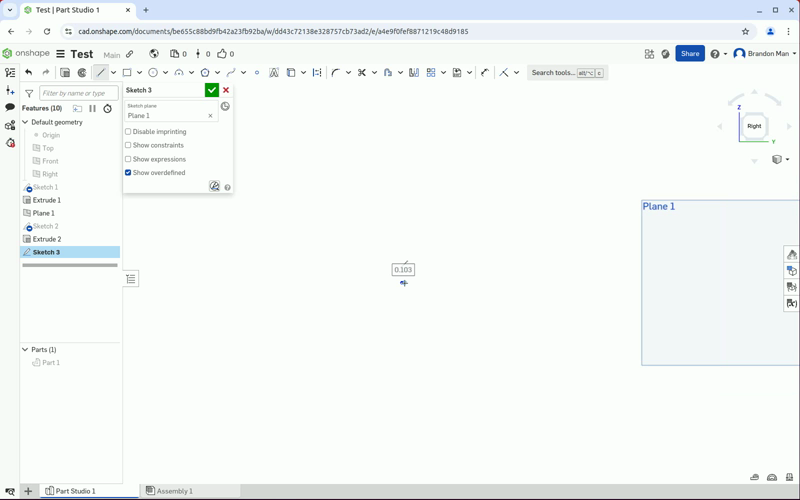
scroll(-6)
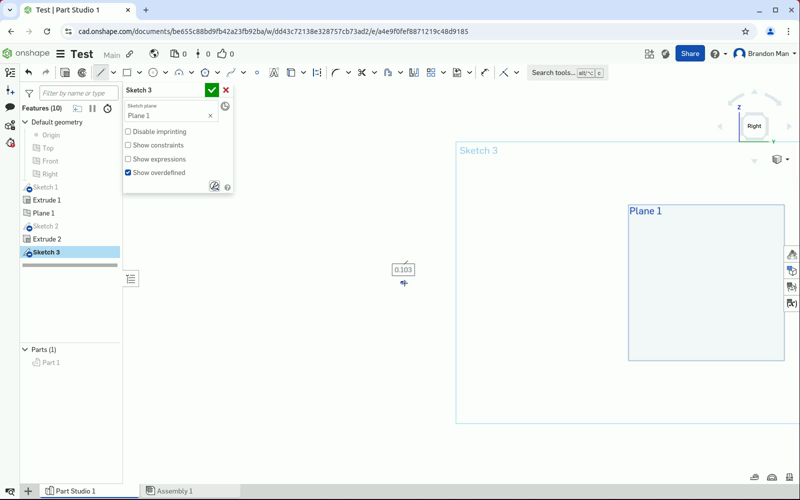
scroll(-6)
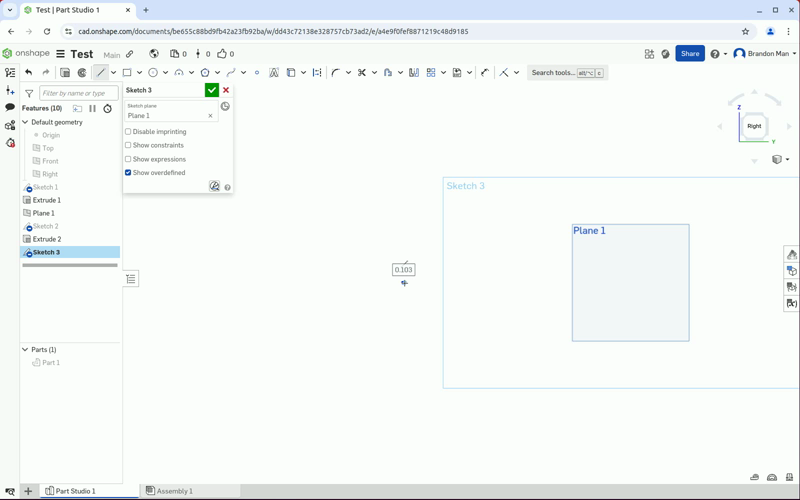
scroll(-6)
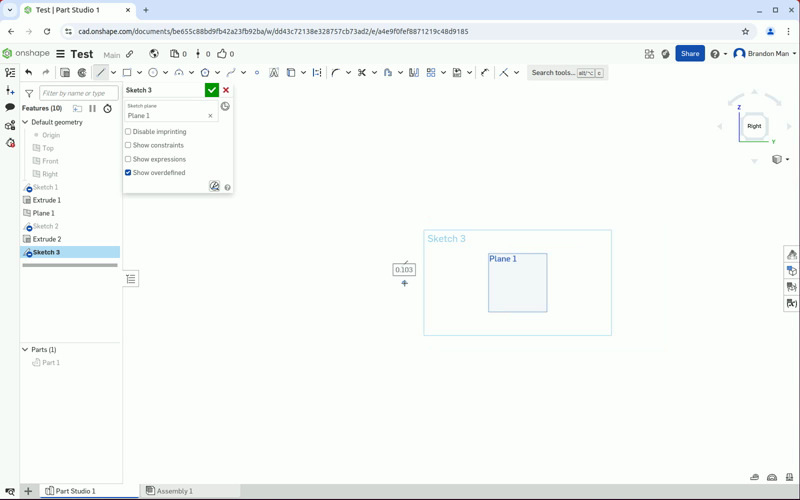
scroll(-6)
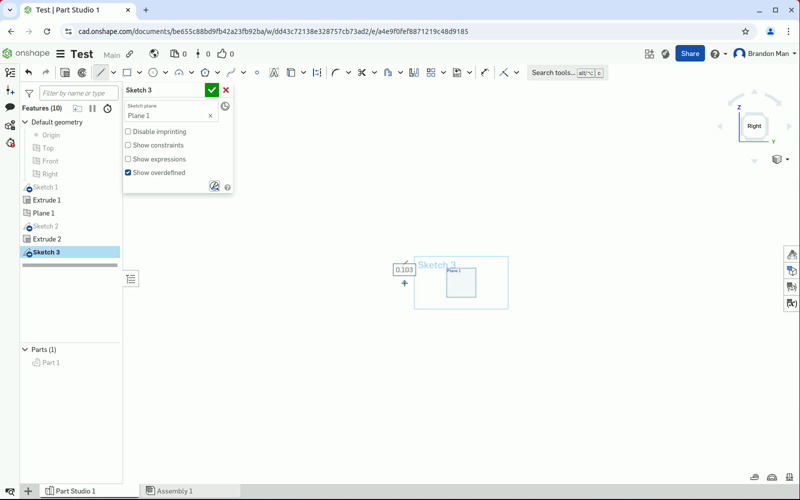
key_up(shift)
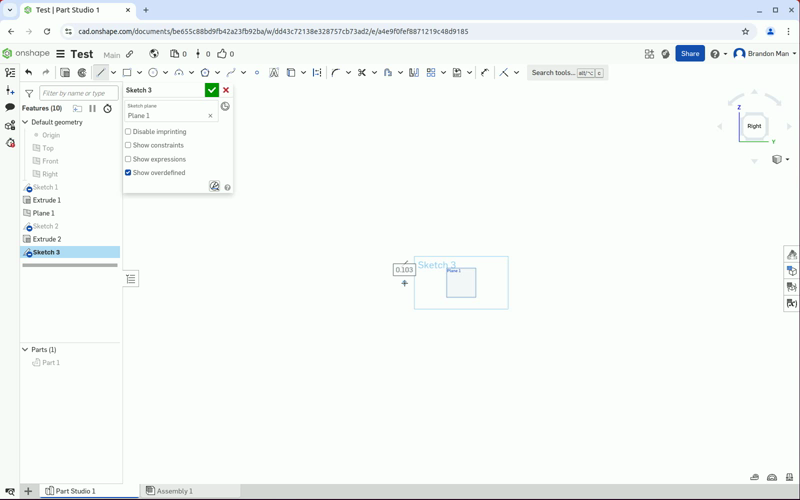
key_down(shift)
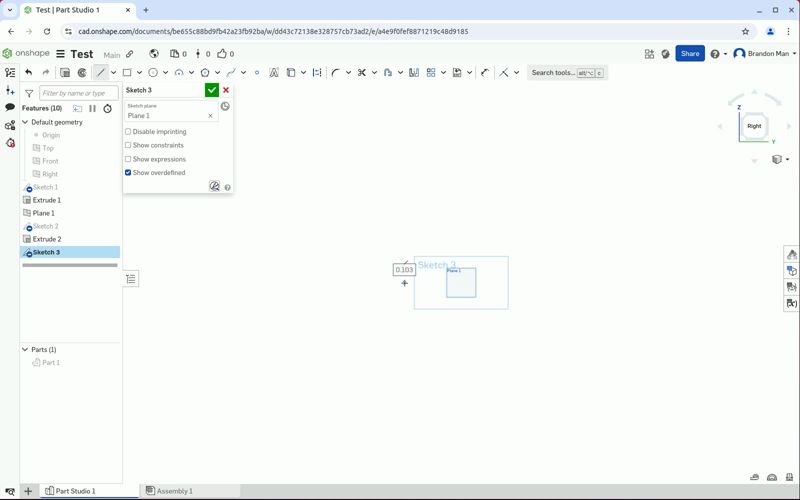
mouse_move(434, 282)
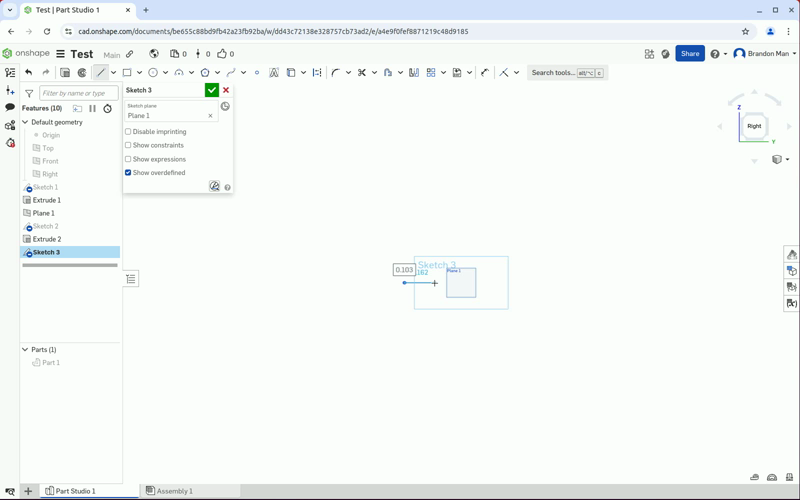
mouse_move(404, 226)
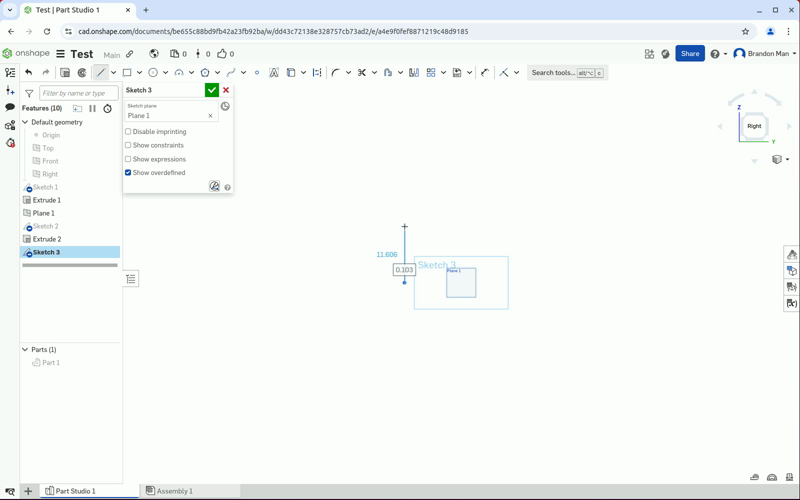
click(404, 226)
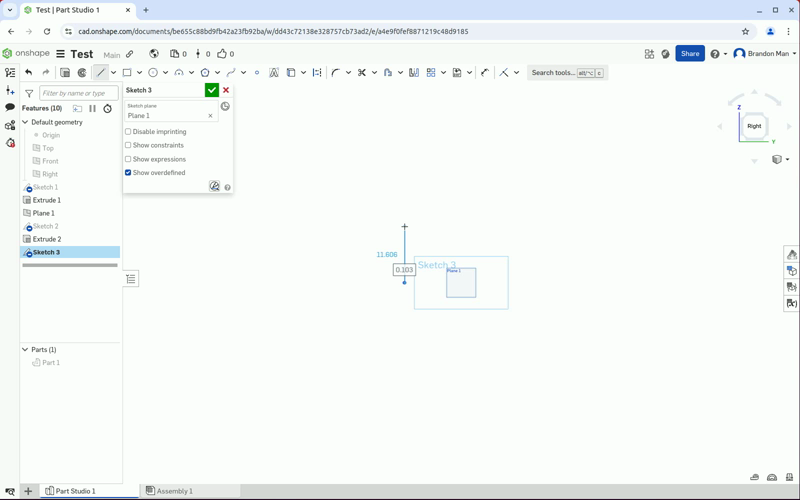
key_up(shift)
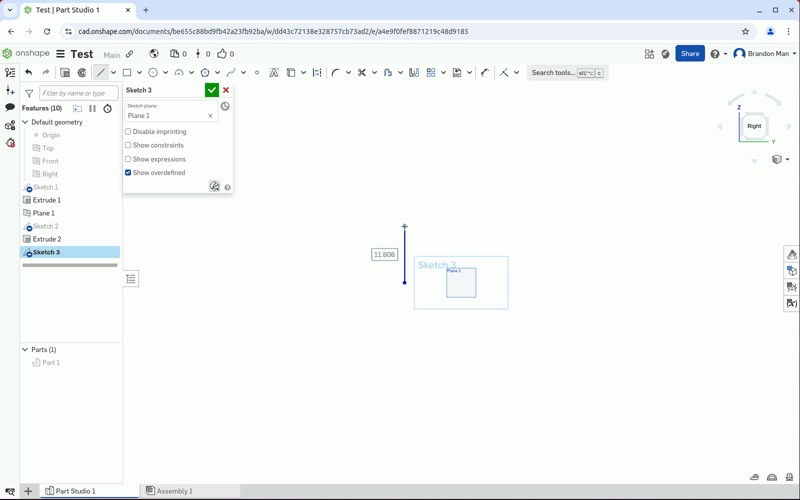
key_down(shift)
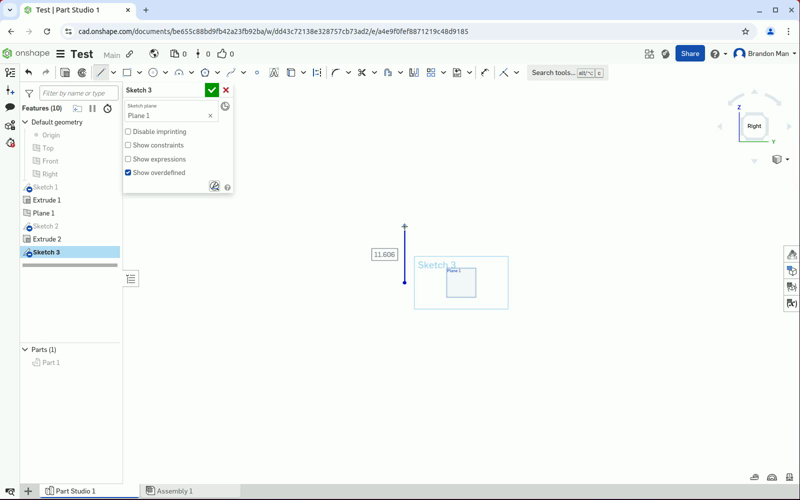
mouse_move(434, 226)
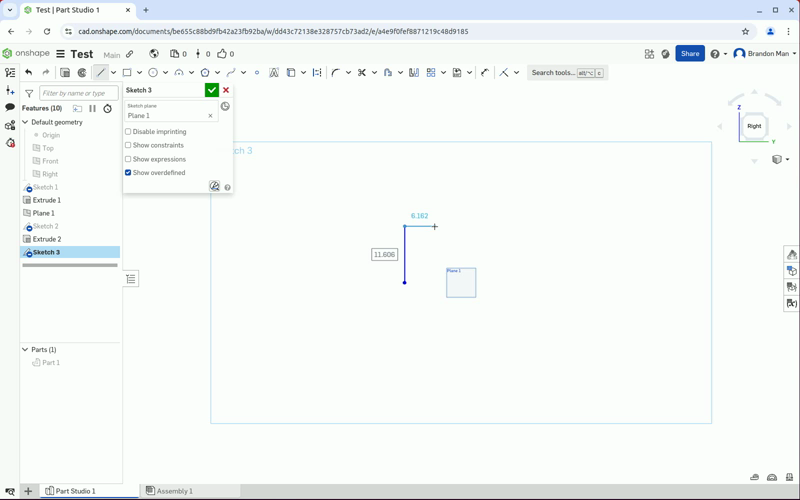
mouse_move(404, 226)
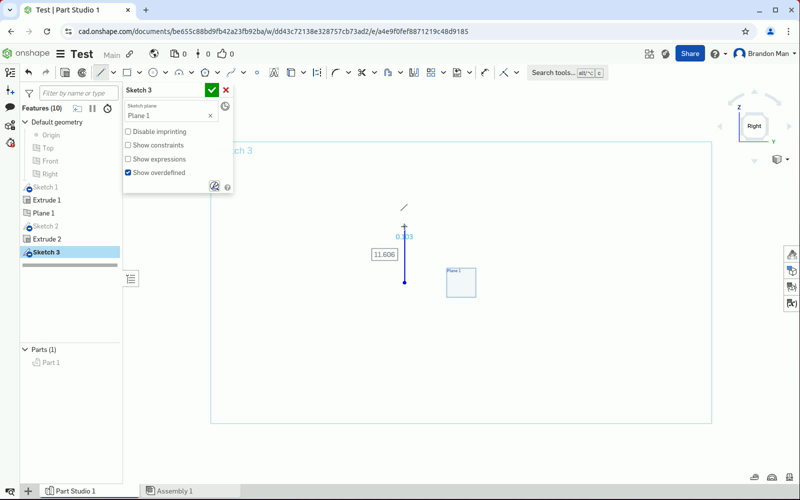
scroll(6)
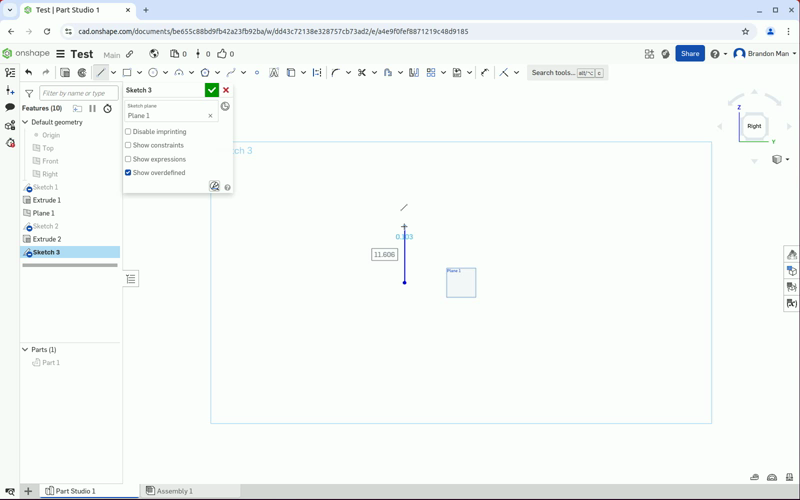
scroll(6)
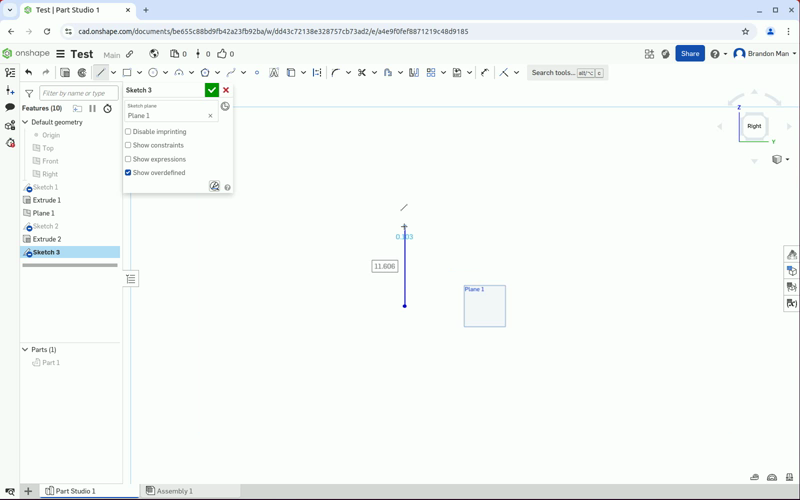
scroll(6)
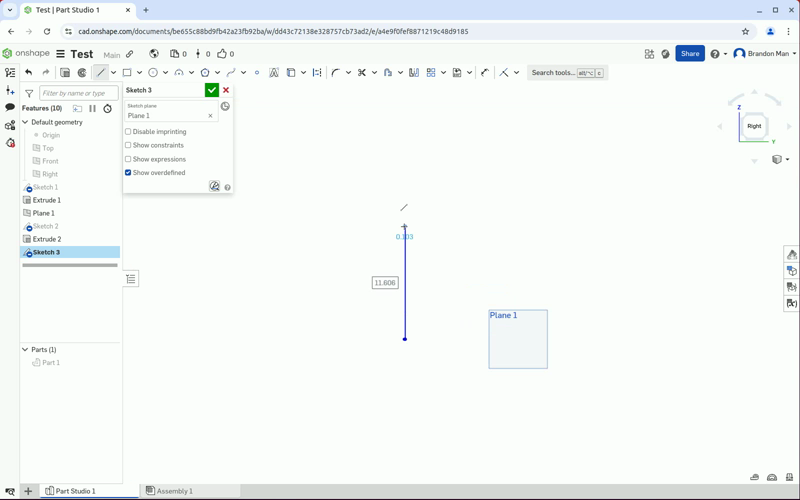
scroll(6)
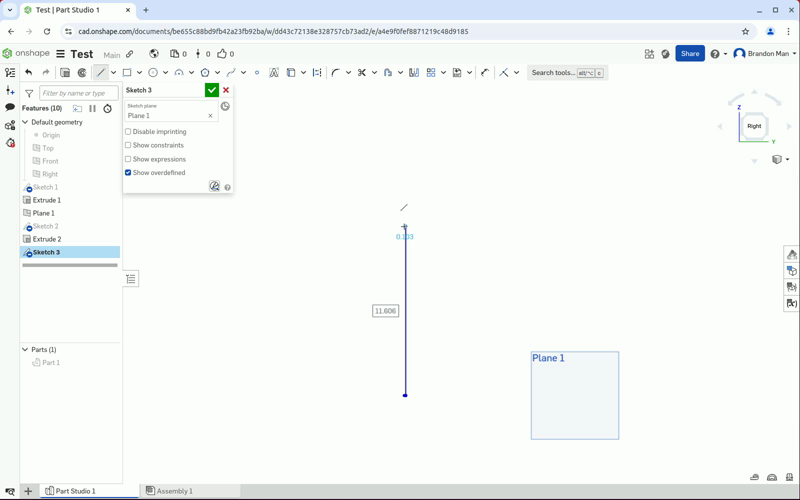
scroll(6)
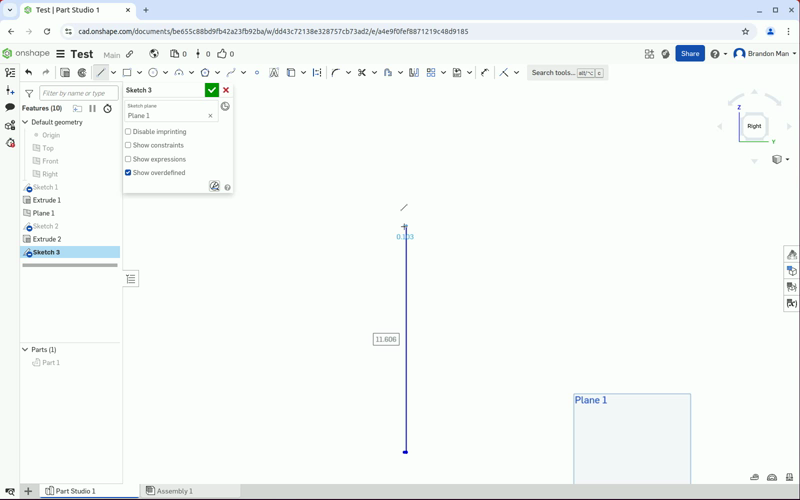
scroll(6)
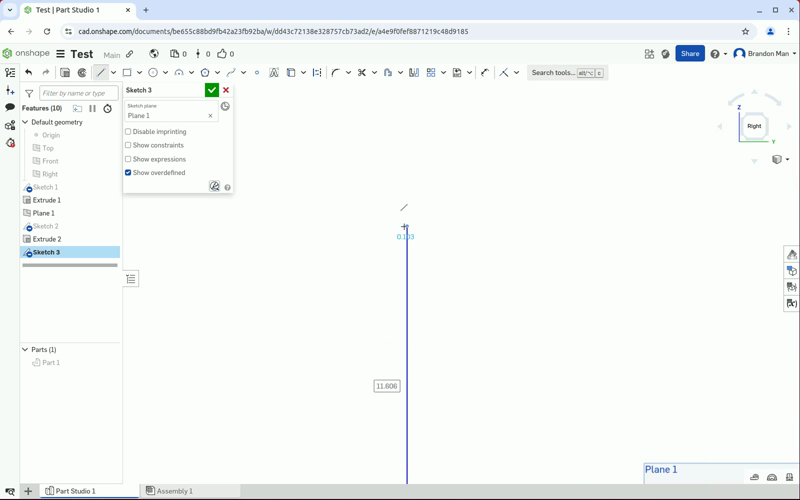
scroll(6)
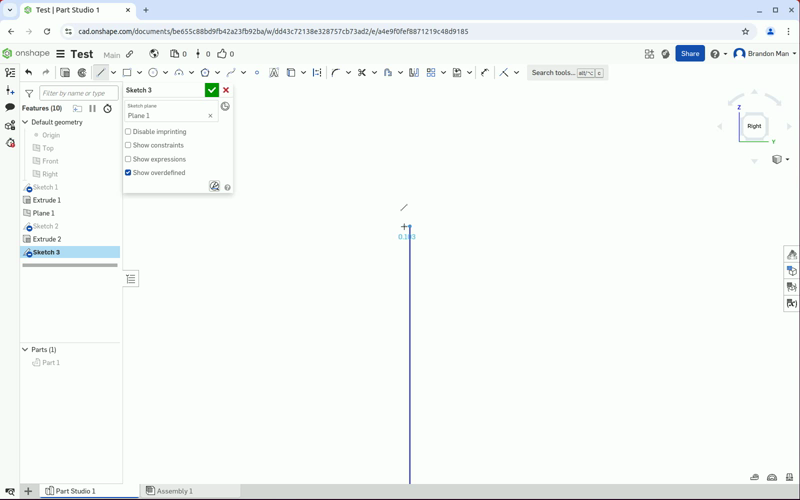
click(404, 226)
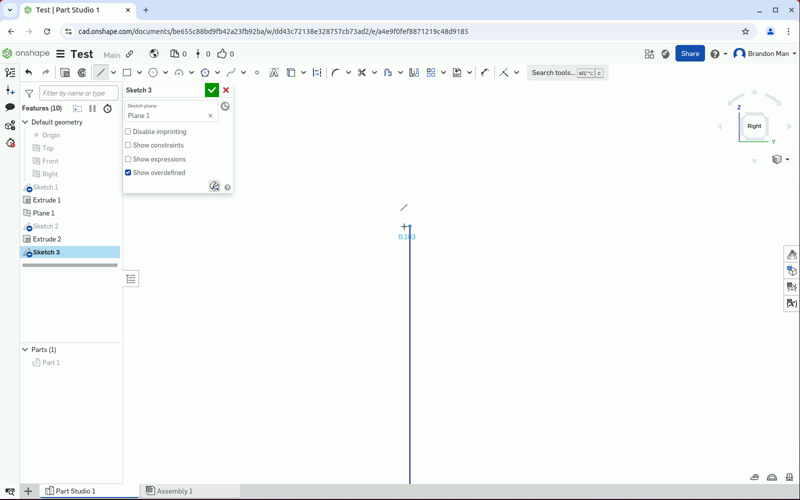
scroll(-6)
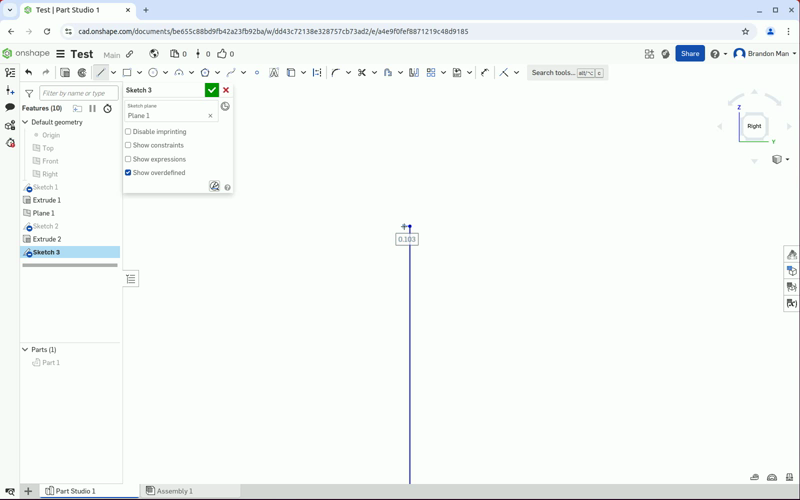
scroll(-6)
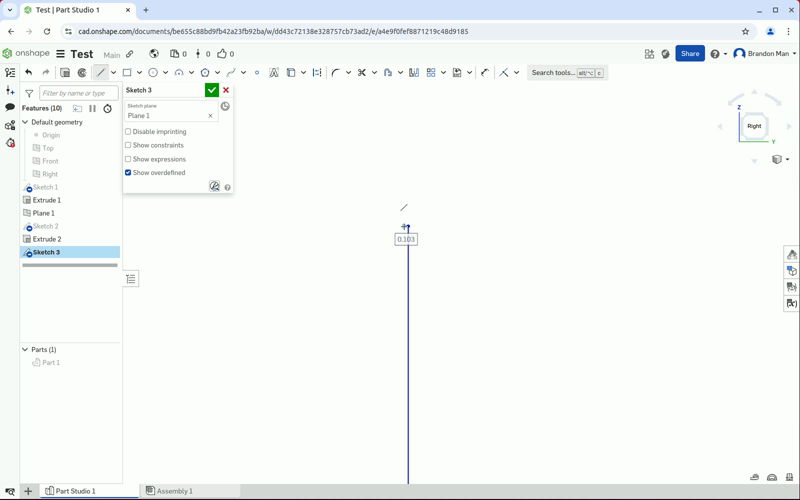
scroll(-6)
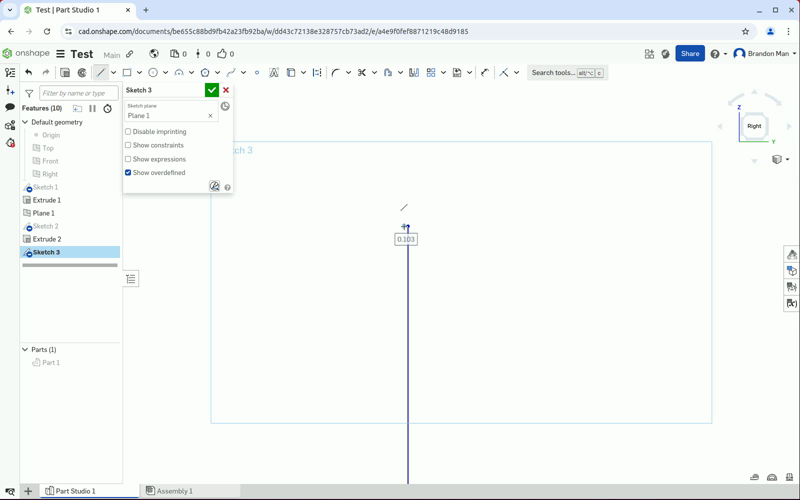
scroll(-6)
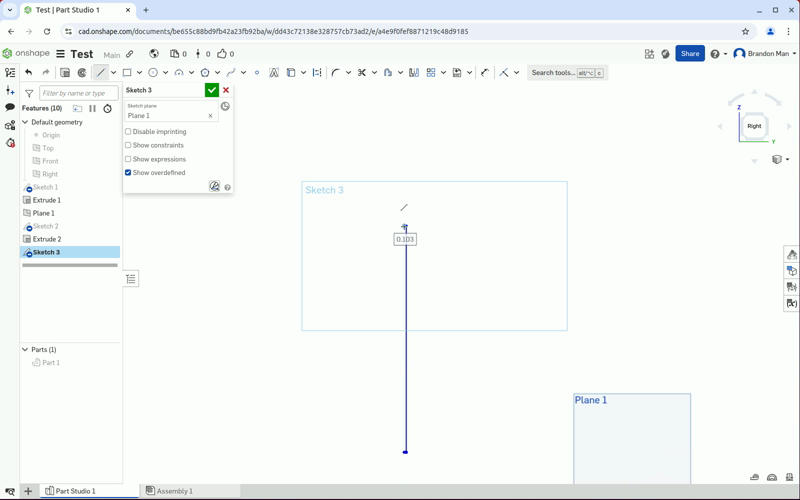
scroll(-6)
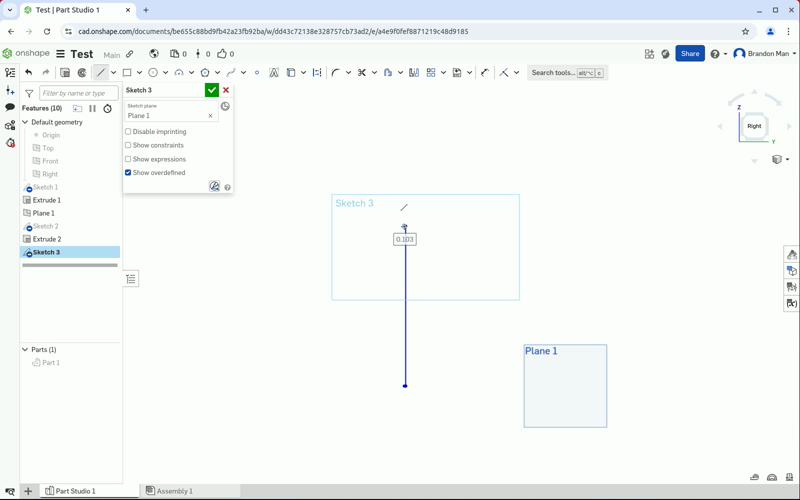
scroll(-6)
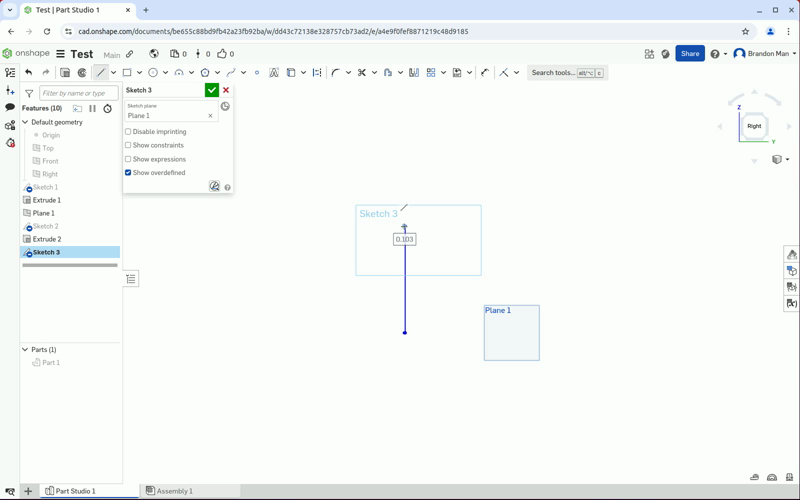
scroll(-6)
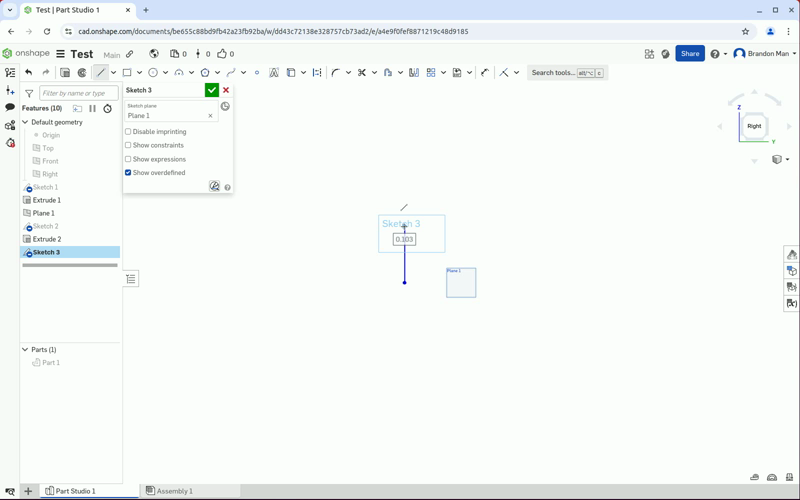
key_up(shift)
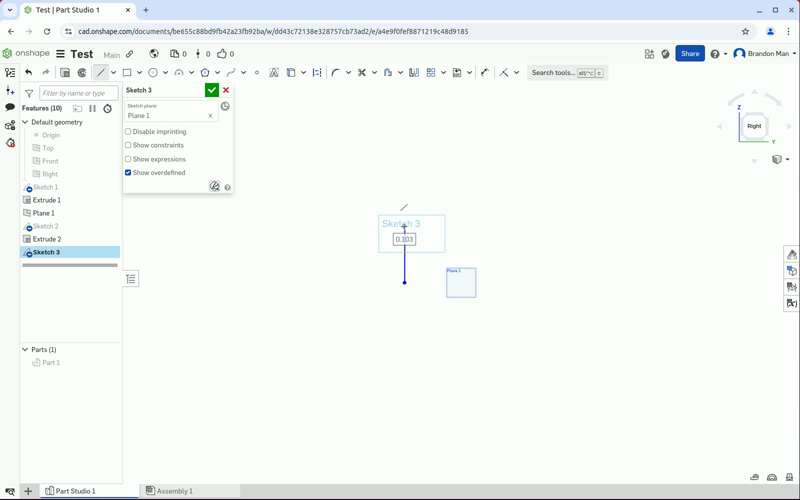
mouse_move(434, 226)
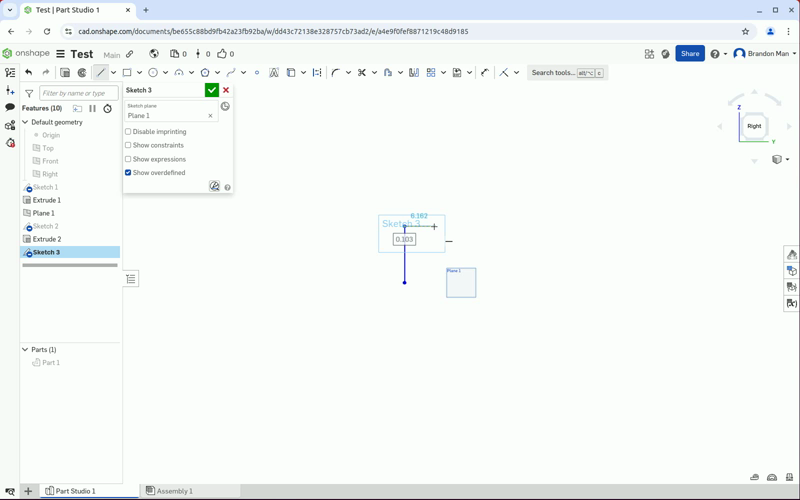
key_down(shift)
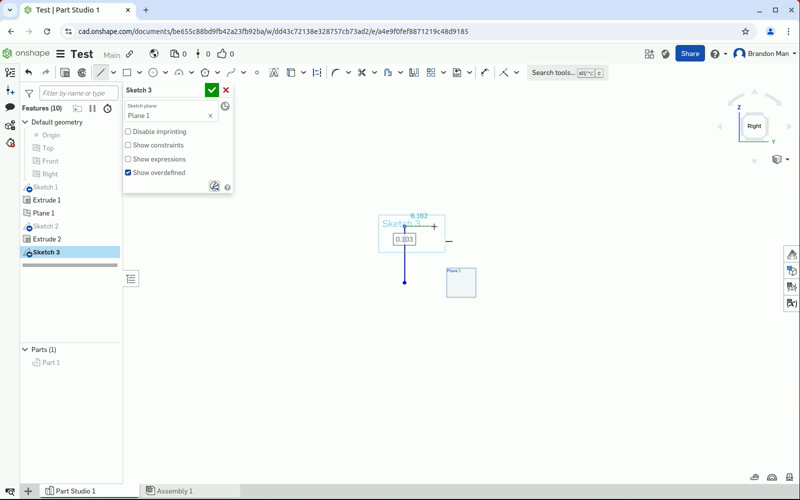
mouse_move(404, 282)
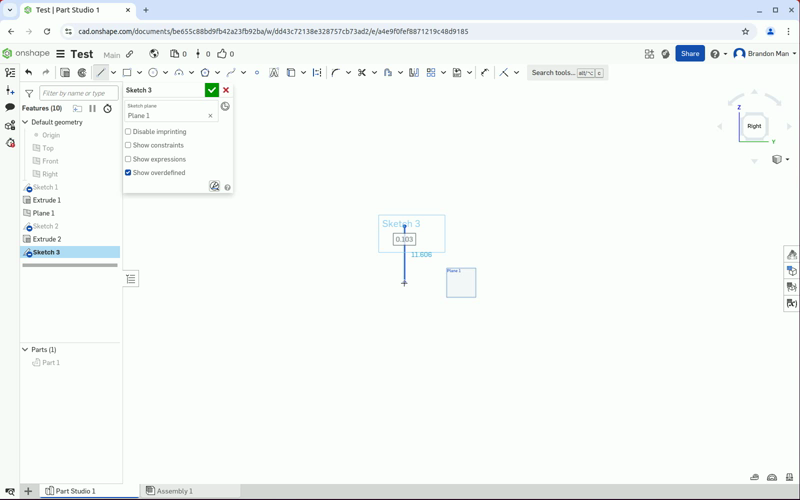
scroll(6)
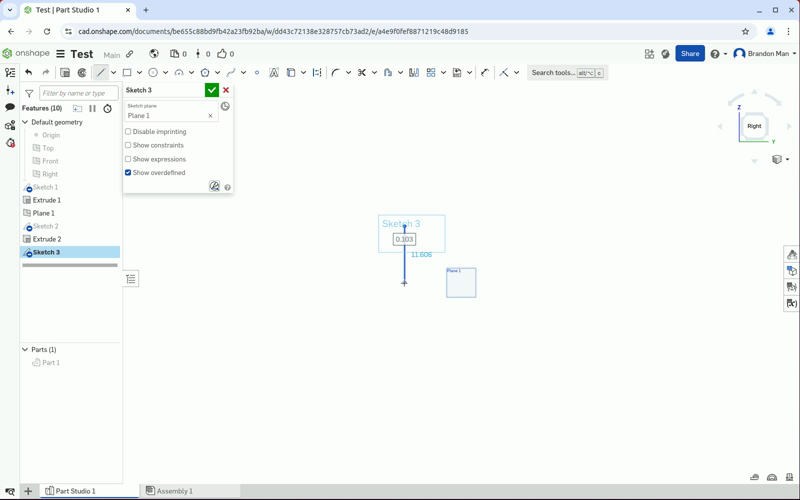
scroll(6)
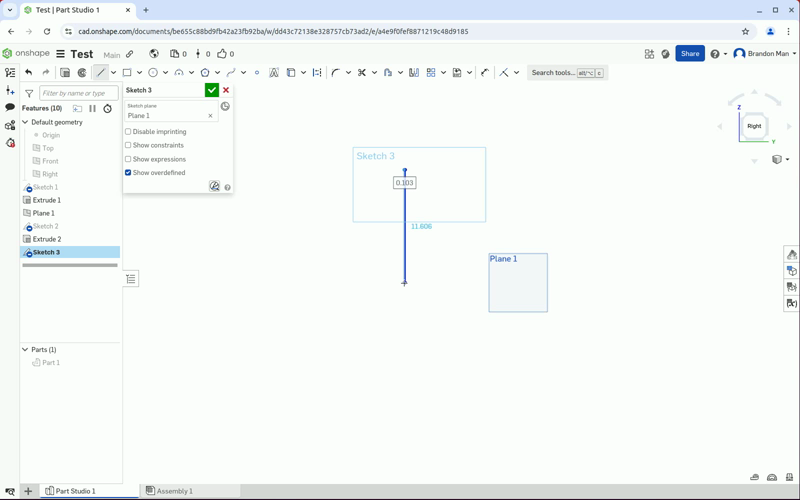
scroll(6)
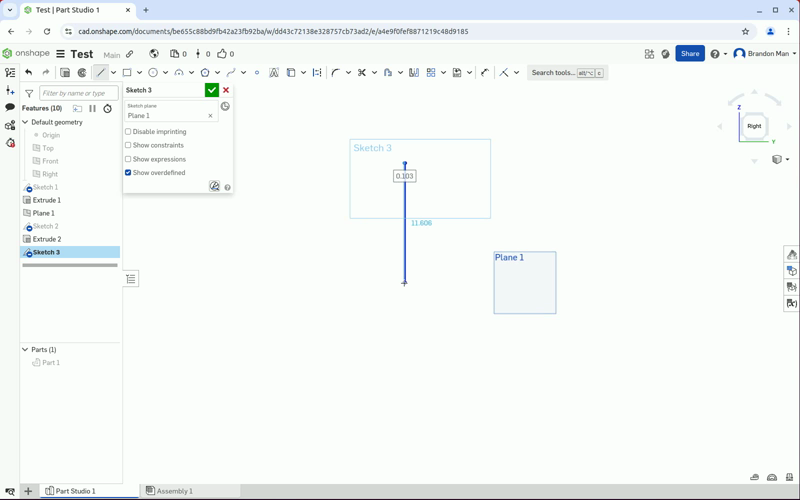
scroll(6)
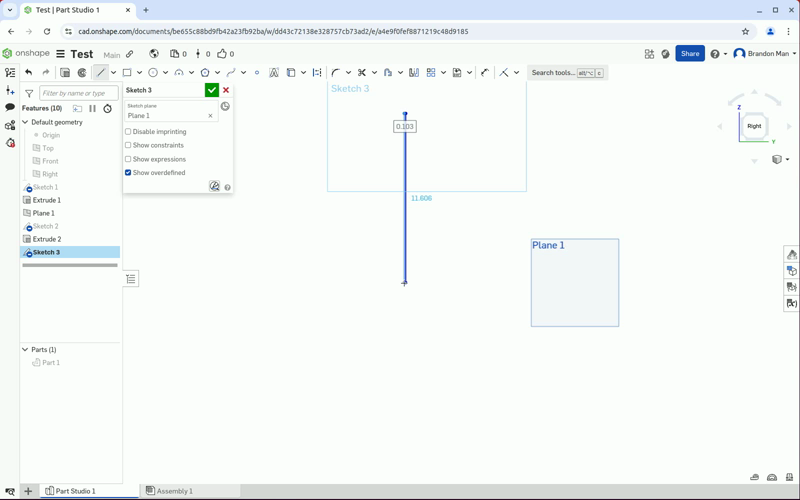
scroll(6)
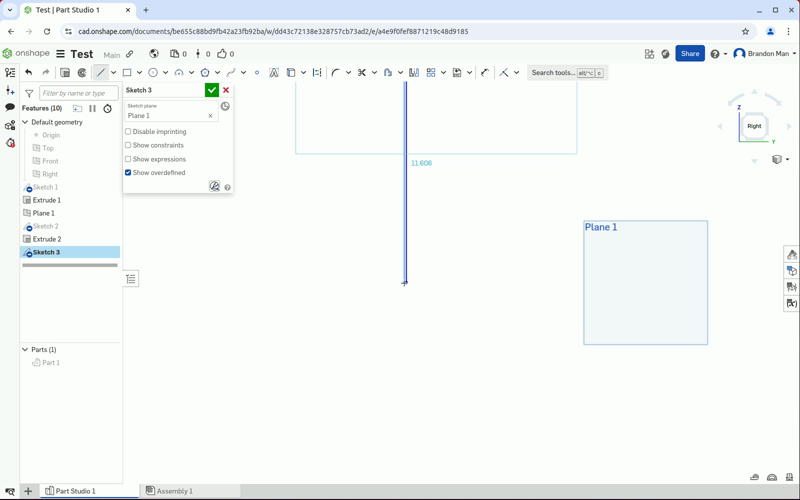
scroll(6)
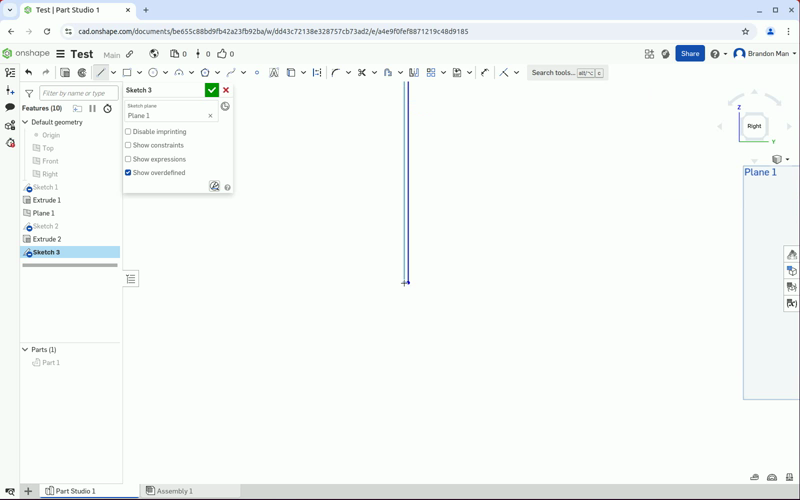
scroll(6)
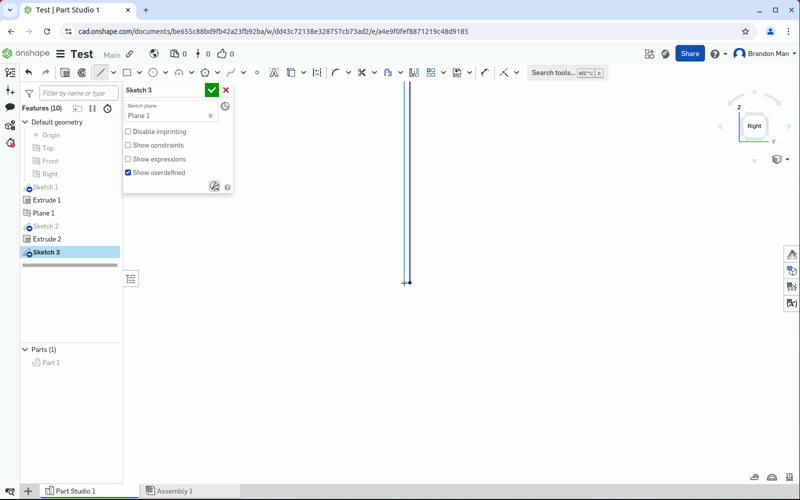
key_up(shift)
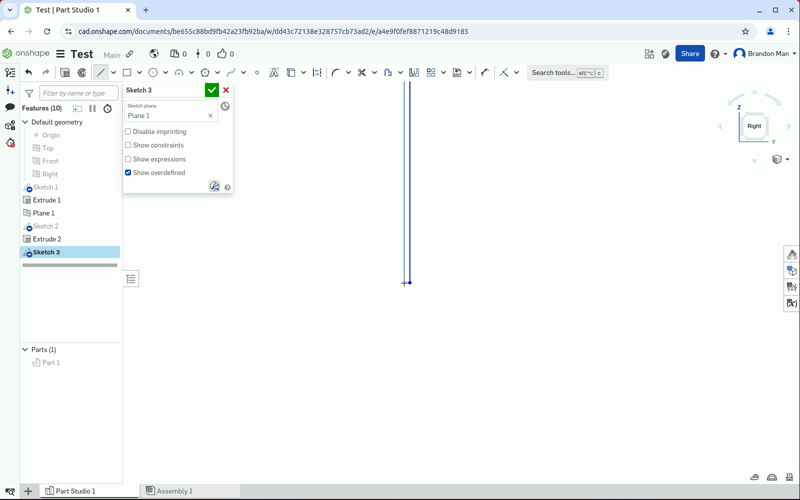
click(404, 282)
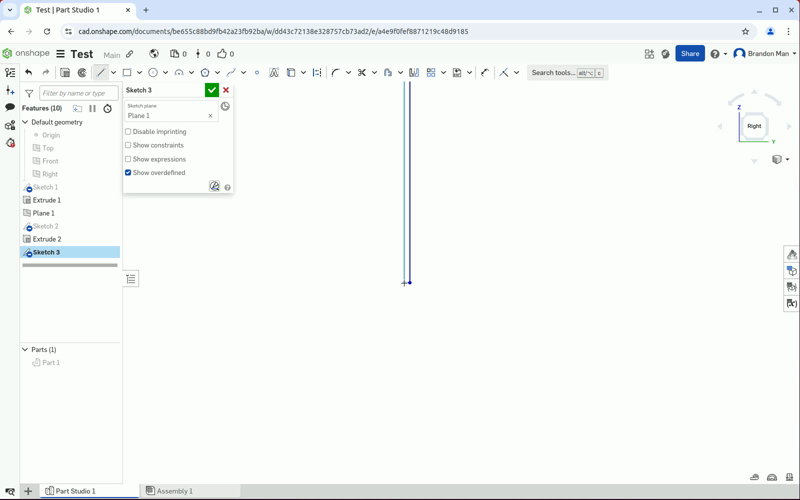
scroll(-6)
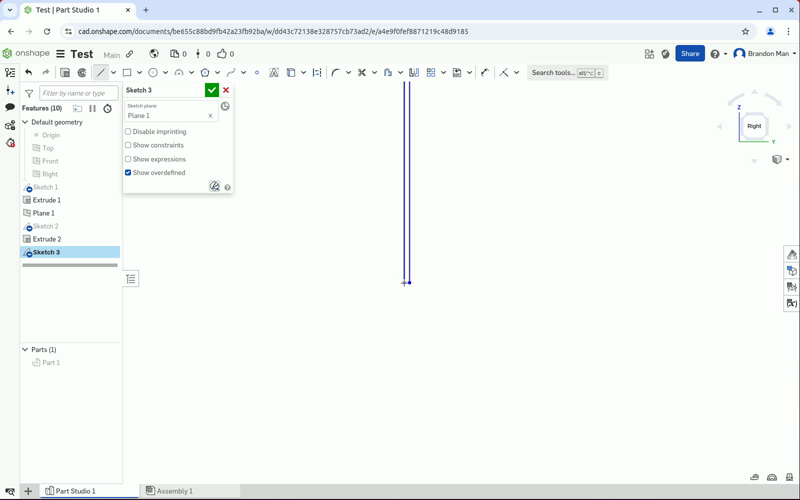
scroll(-6)
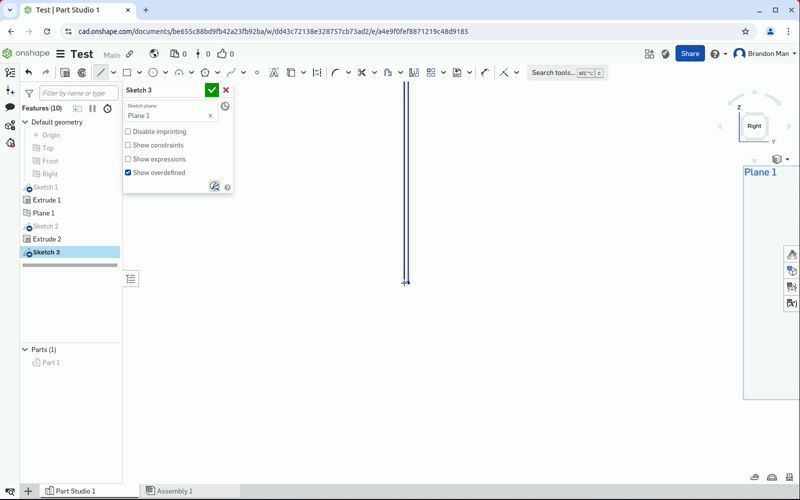
scroll(-6)
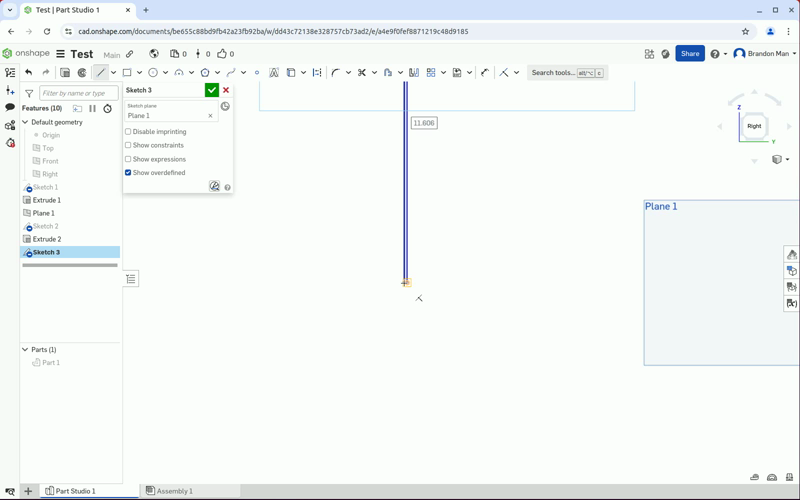
scroll(-6)
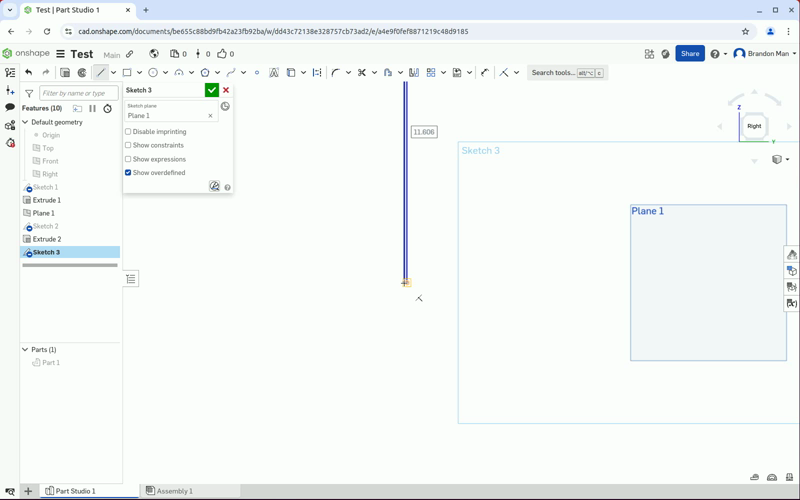
scroll(-6)
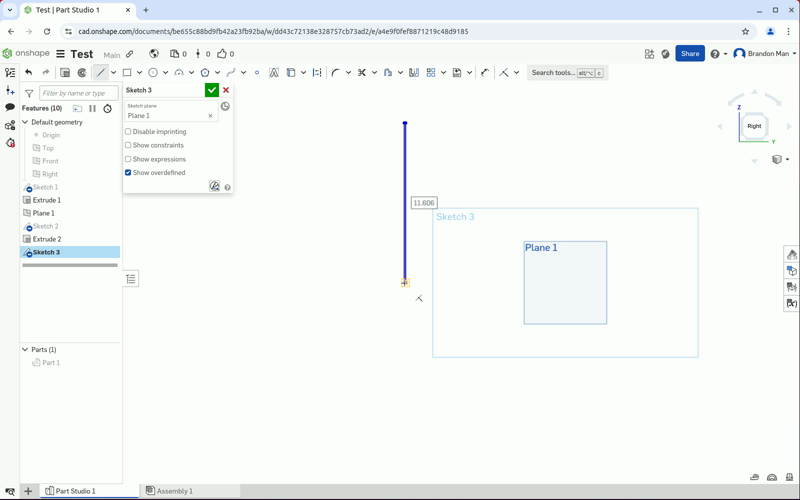
scroll(-6)
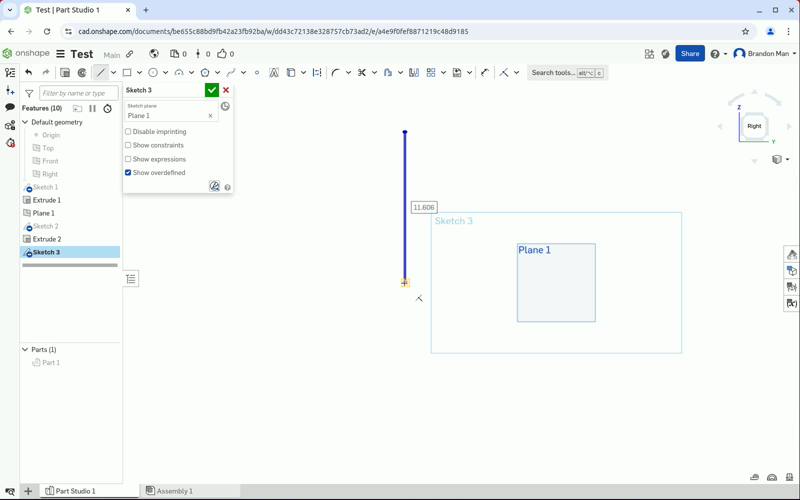
scroll(-6)
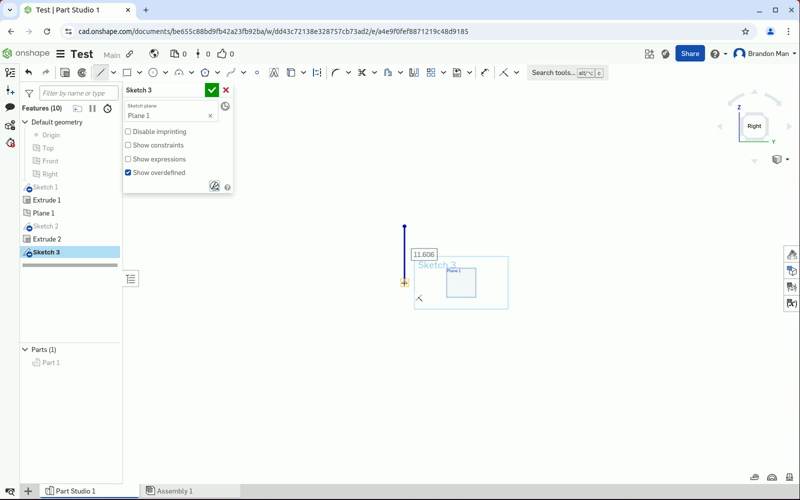
key(esc)
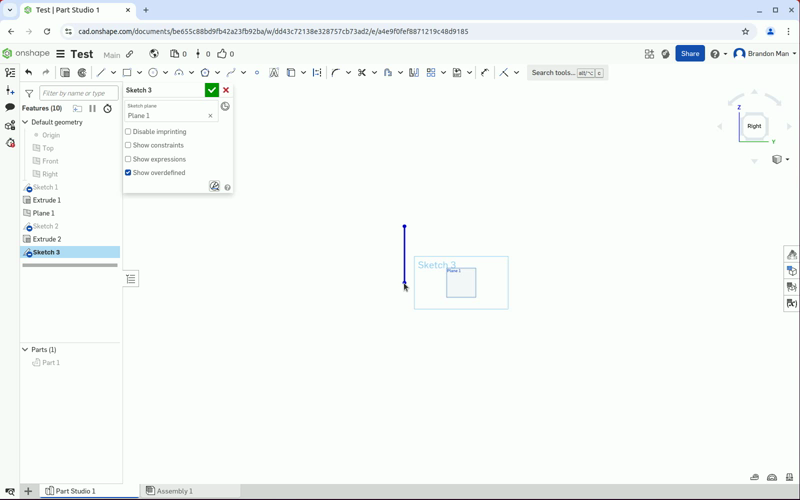
mouse_move(404, 227)
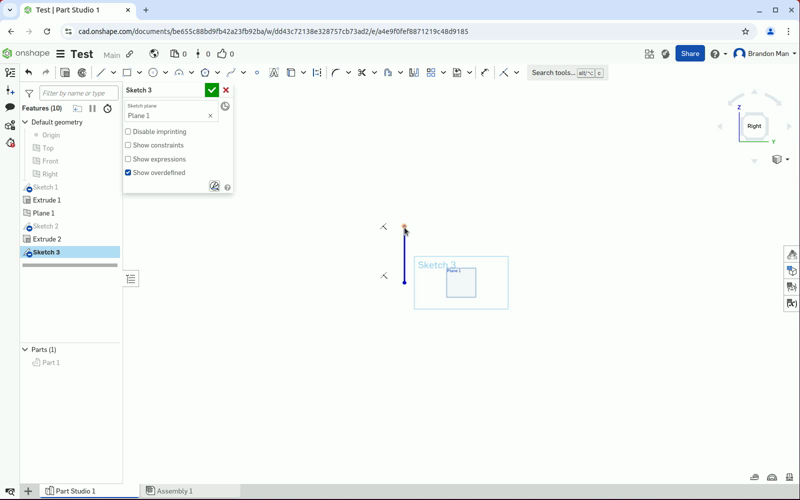
scroll(6)
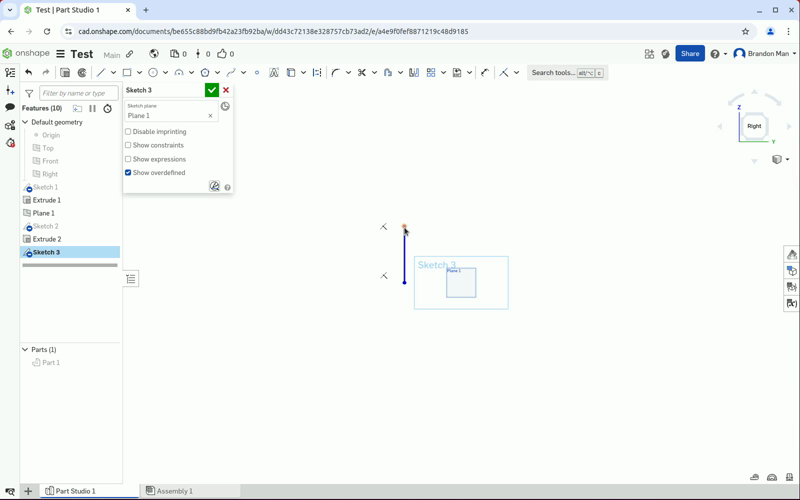
scroll(6)
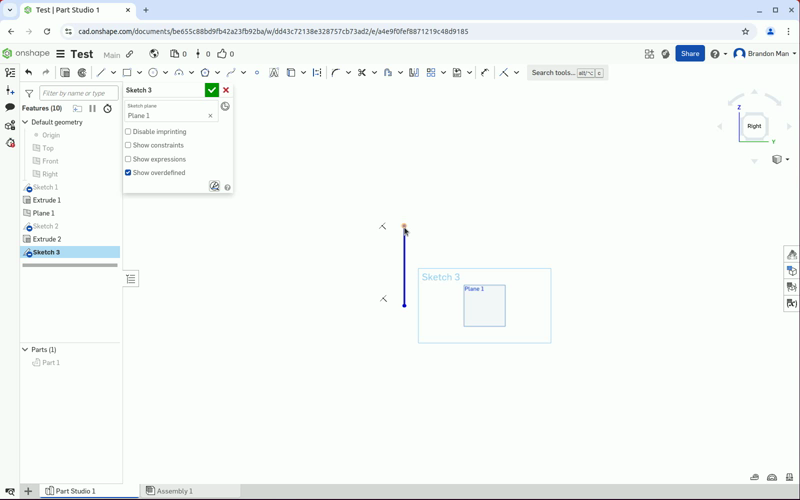
scroll(6)
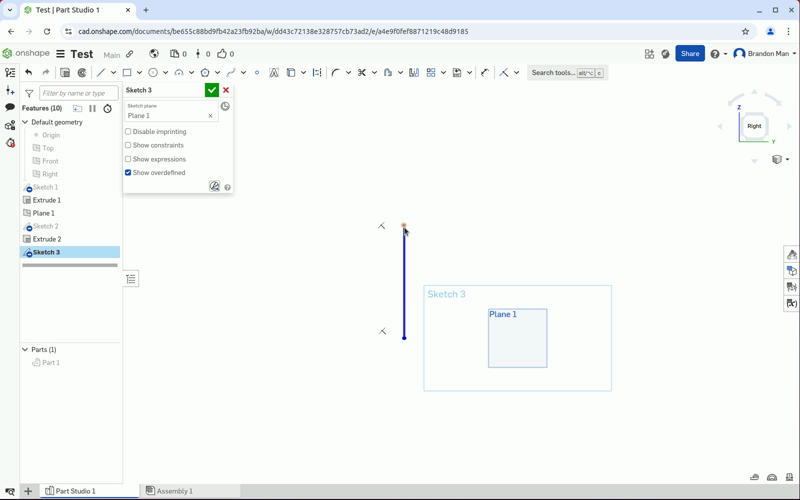
scroll(6)
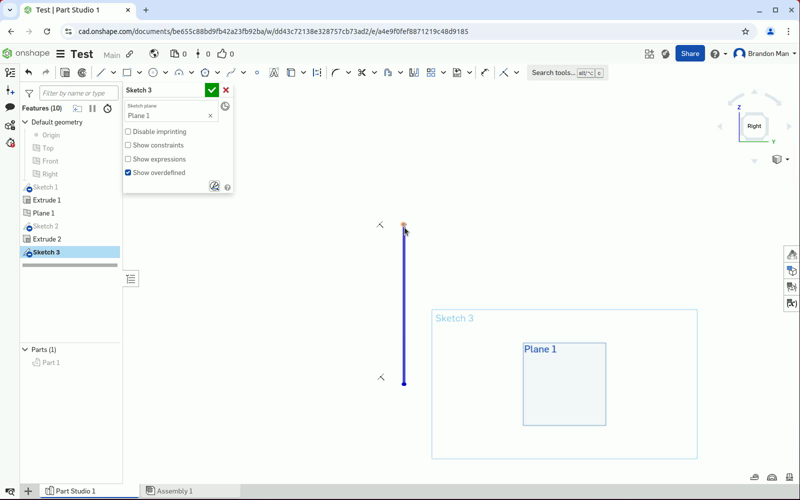
scroll(6)
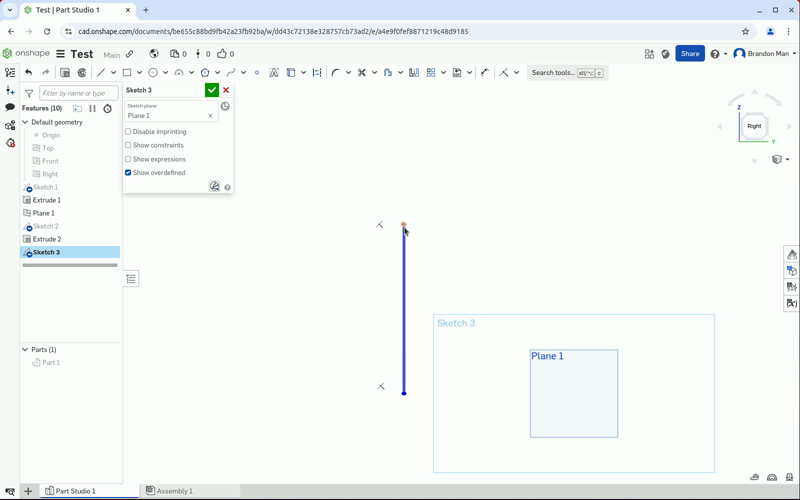
scroll(6)
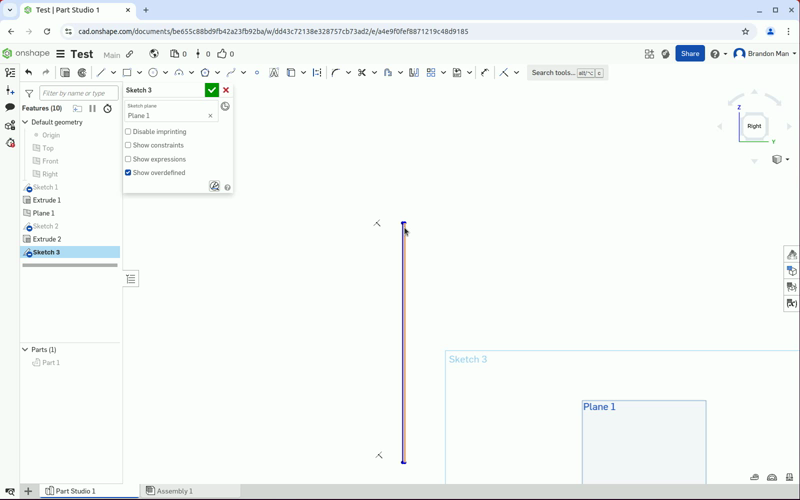
scroll(6)
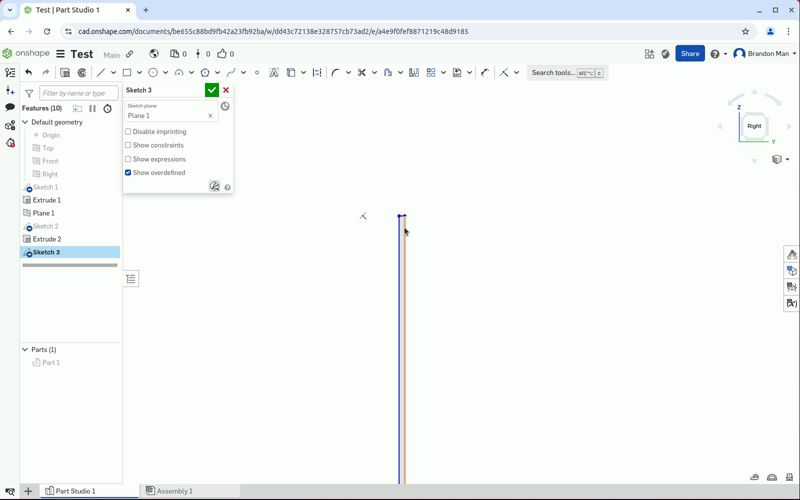
click(404, 227)
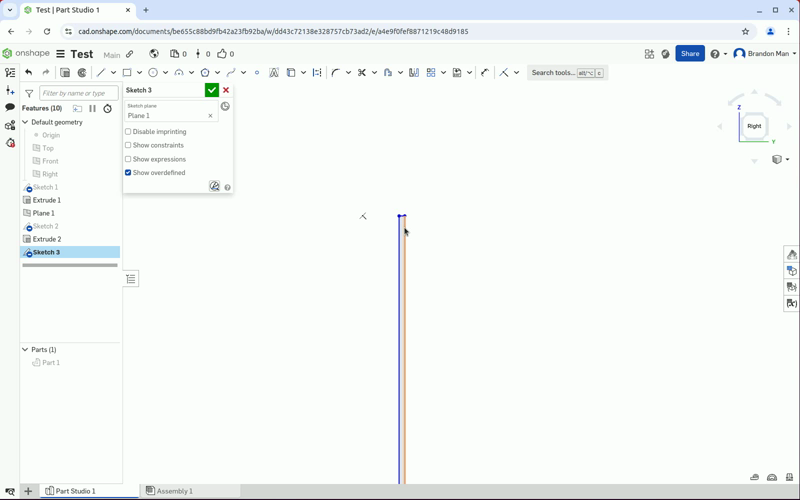
scroll(-6)
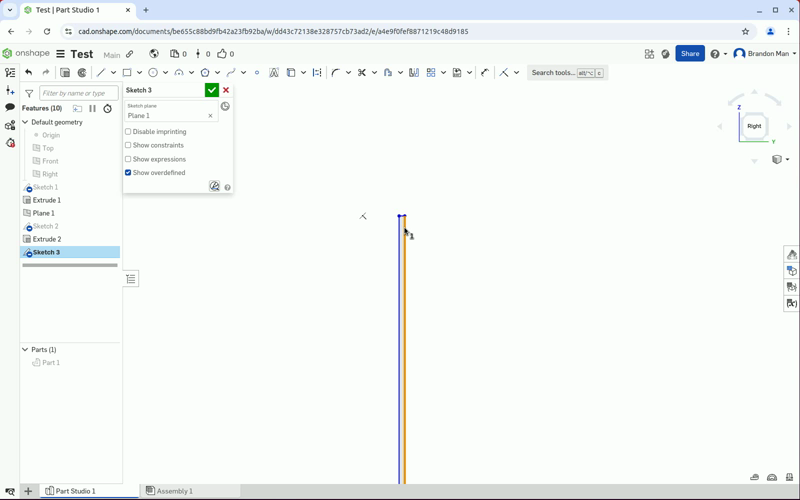
scroll(-6)
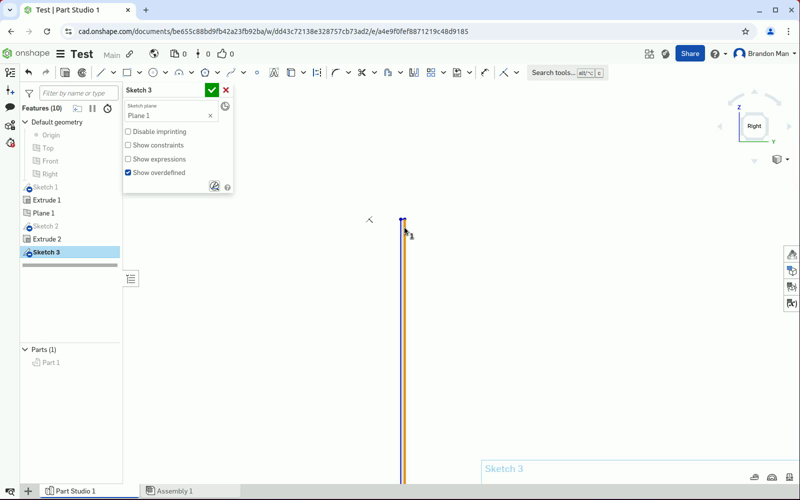
scroll(-6)
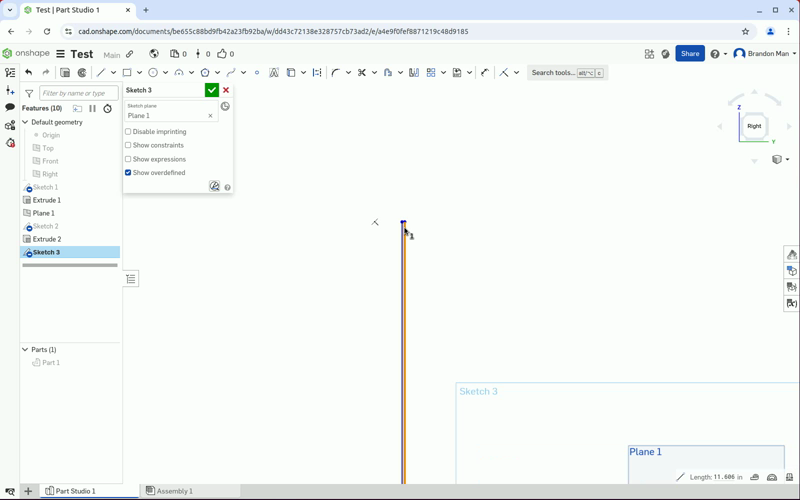
scroll(-6)
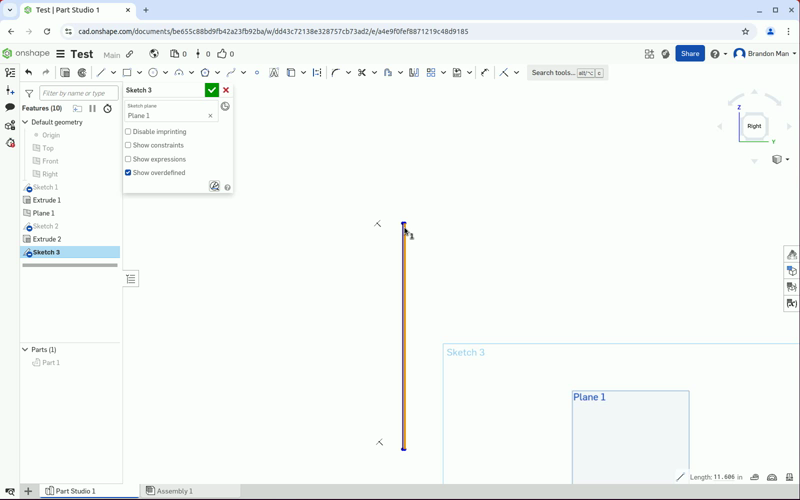
scroll(-6)
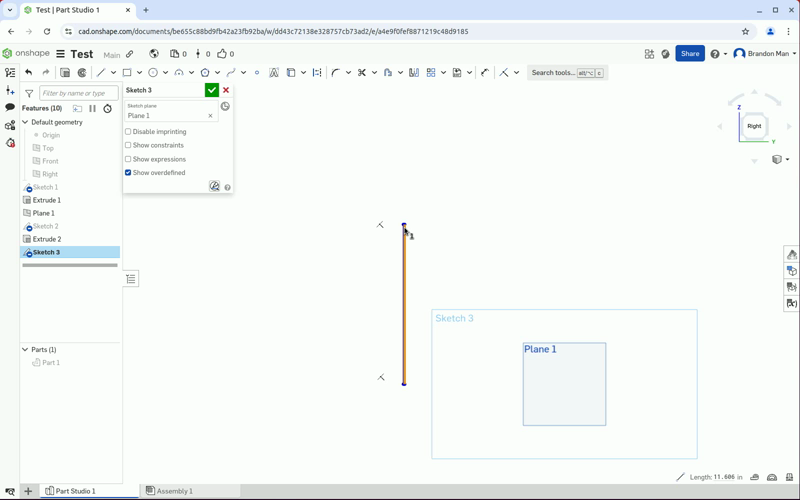
scroll(-6)
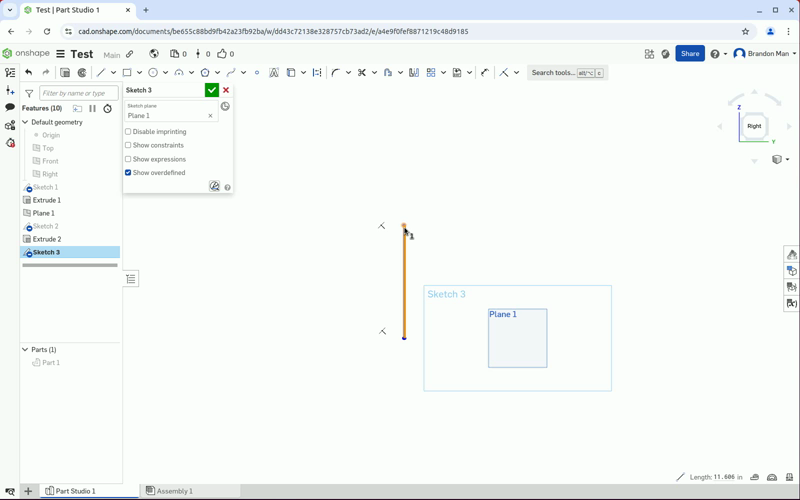
scroll(-6)
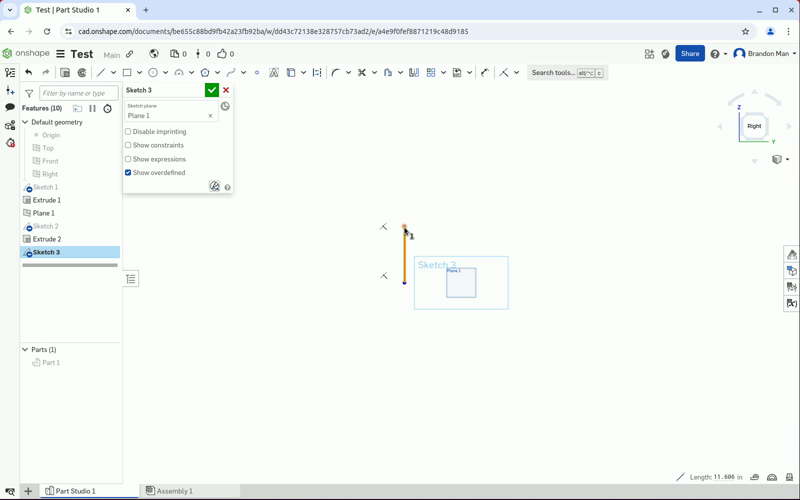
mouse_move(73, 352)
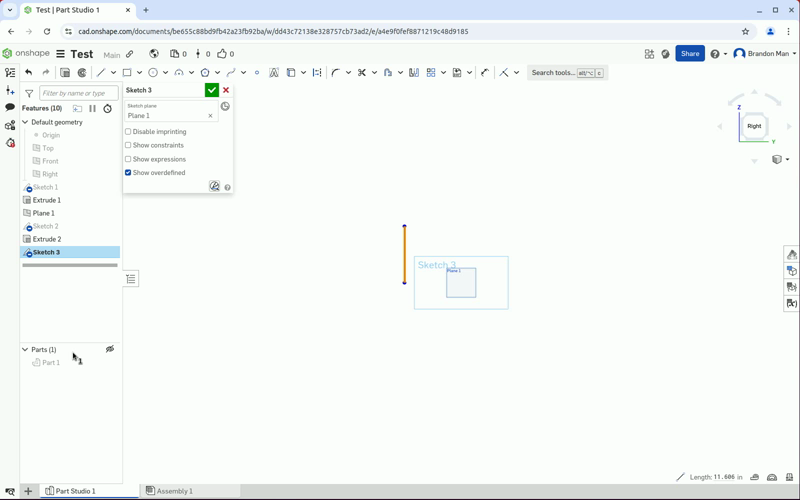
key(shift+y)
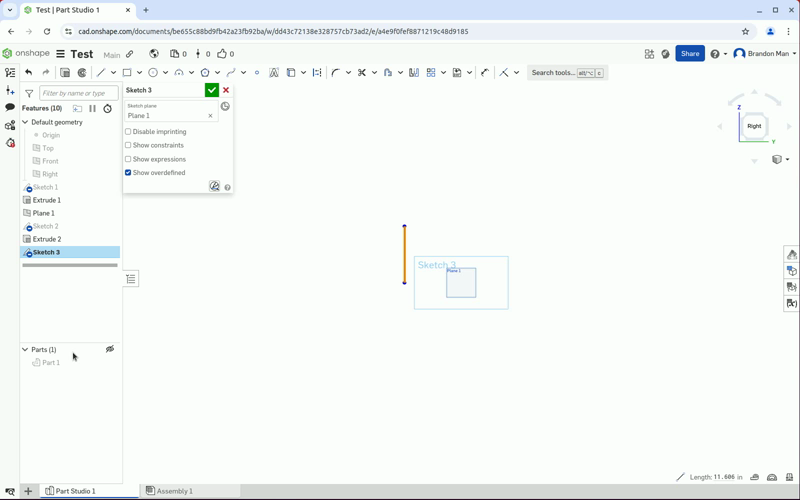
key(shift+e)
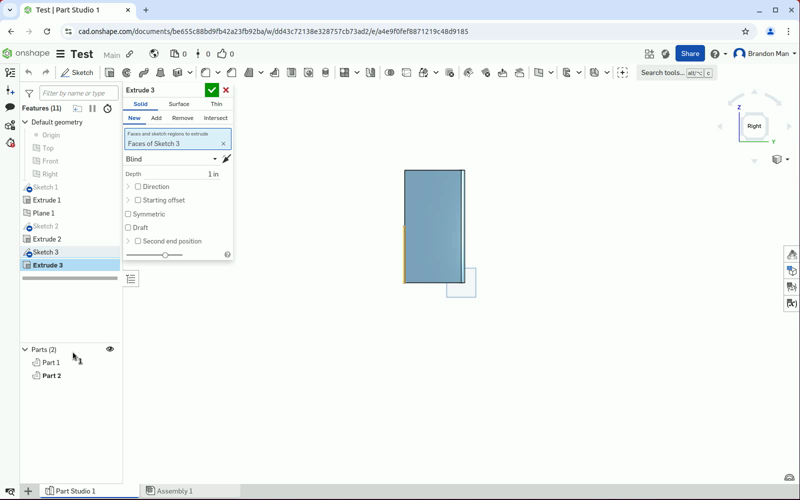
mouse_move(143, 106)
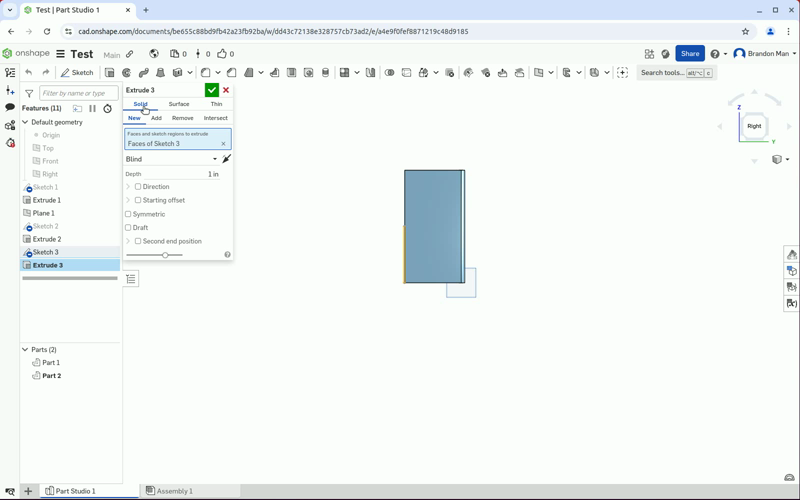
click(143, 106)
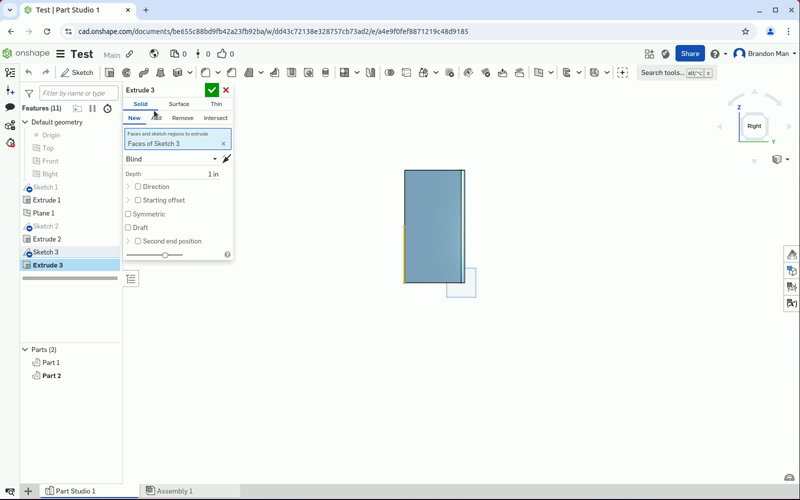
mouse_move(186, 120)
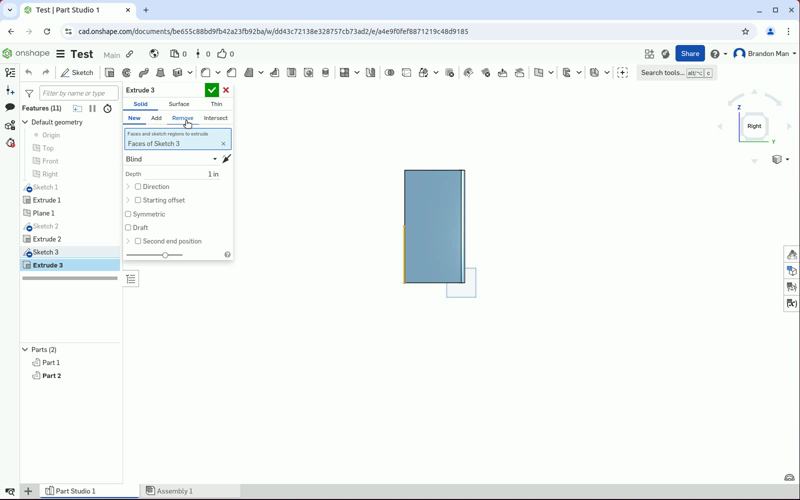
click(186, 120)
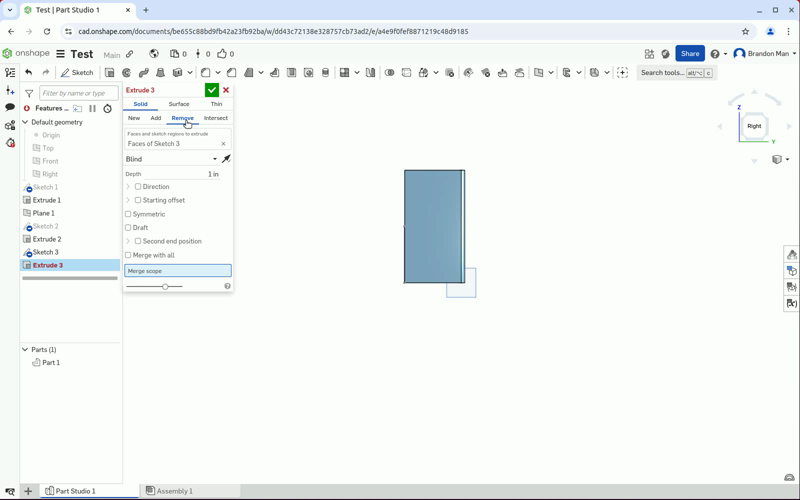
key(tab, 4)
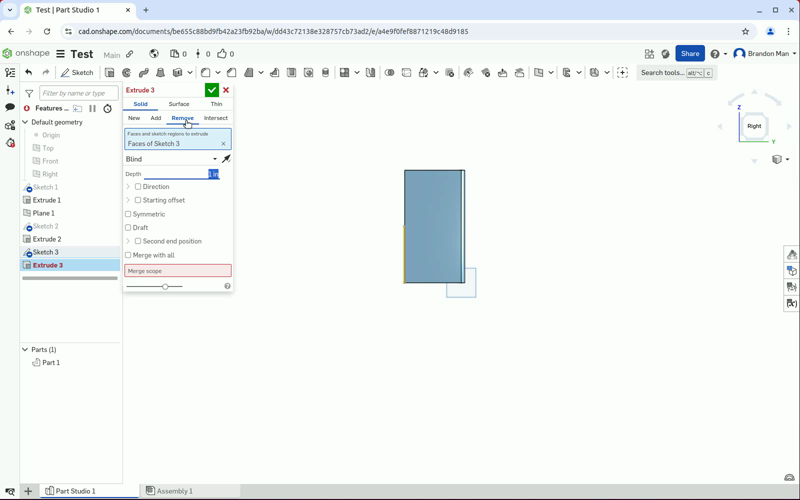
text(6.74)
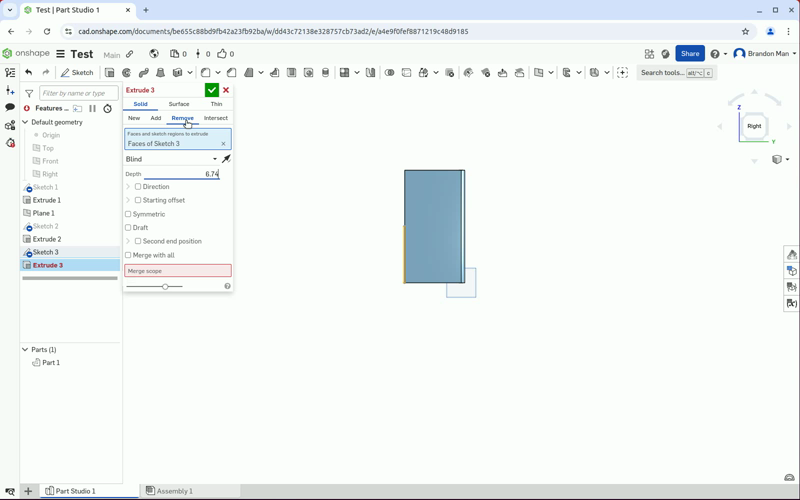
key(tab, 3)
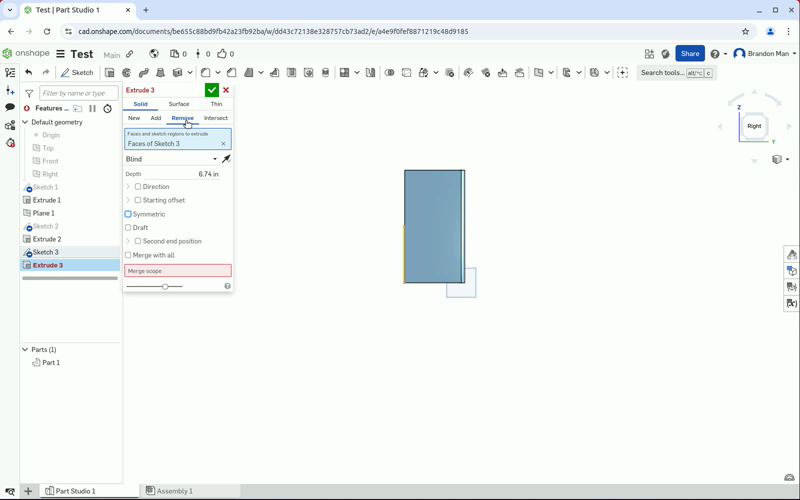
key(space)
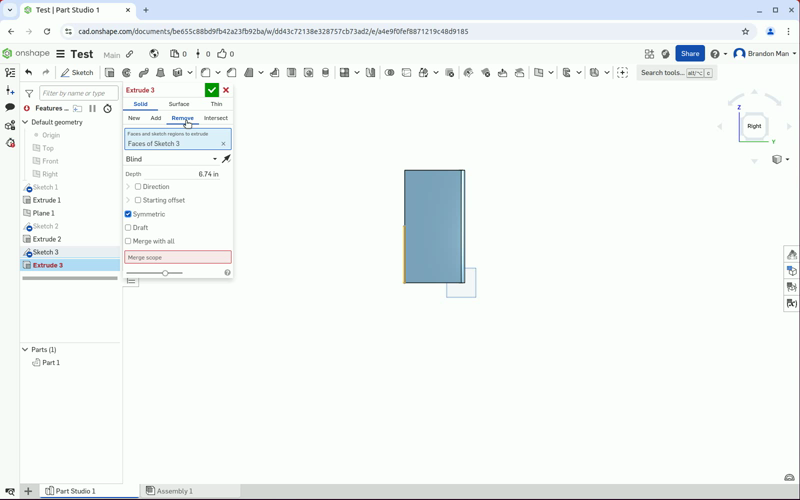
key(tab, 2)
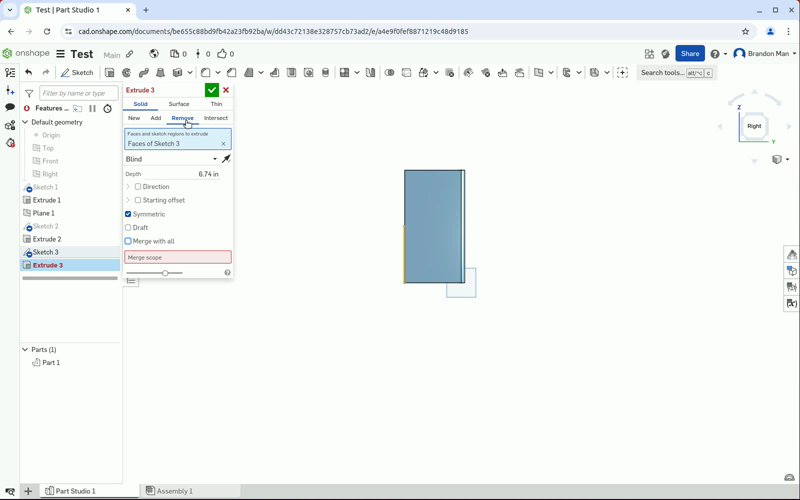
key(space)
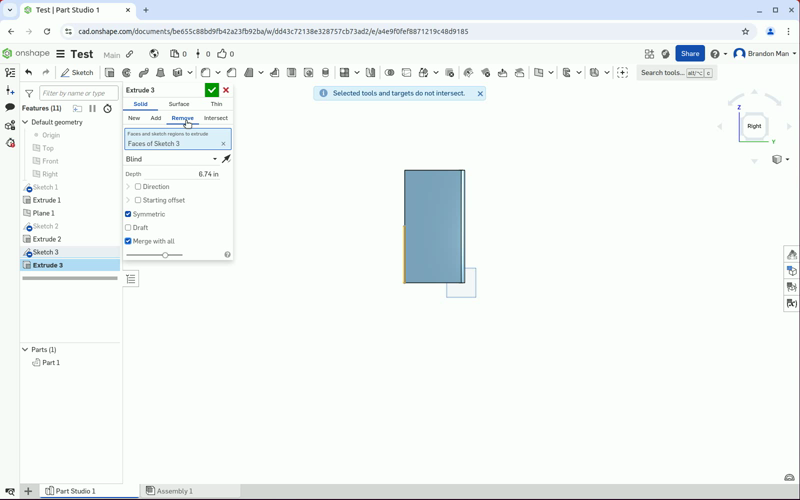
key(enter)
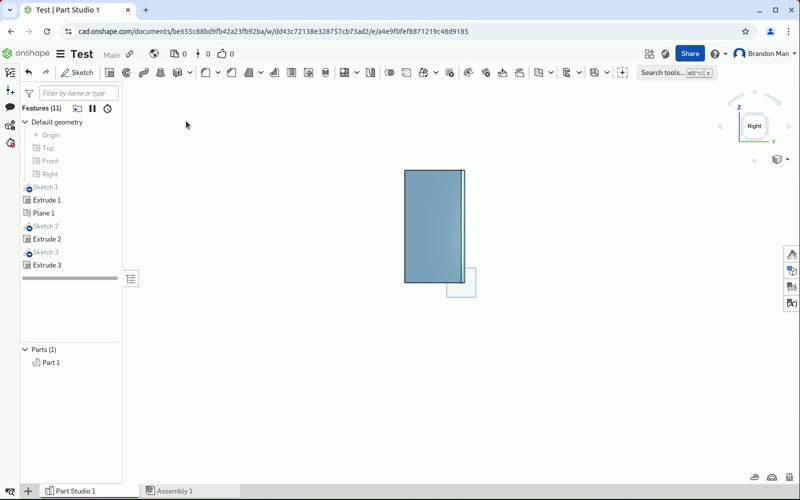
key(shift+h)
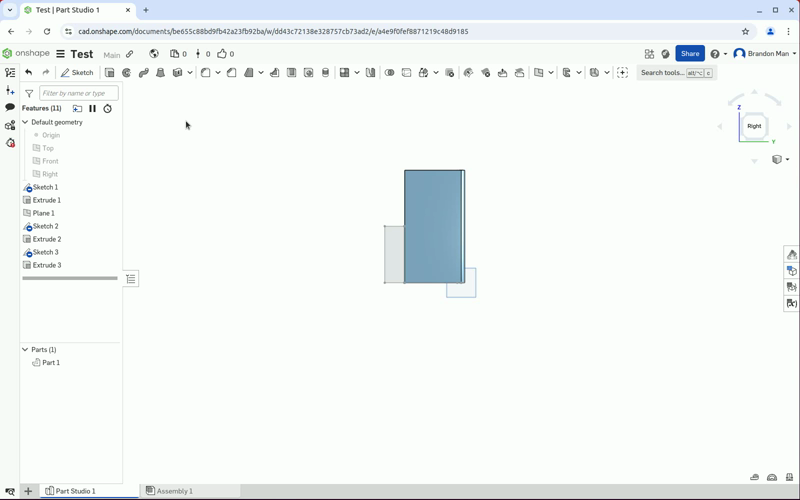
key(shift+h)
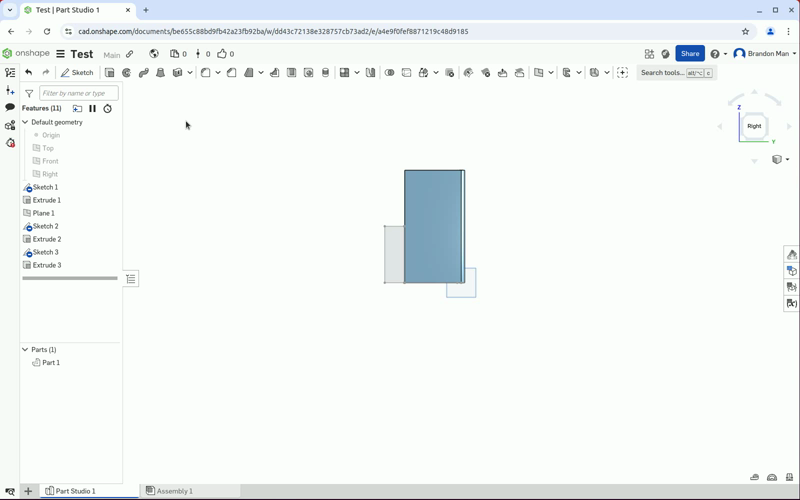
key(shift+7)
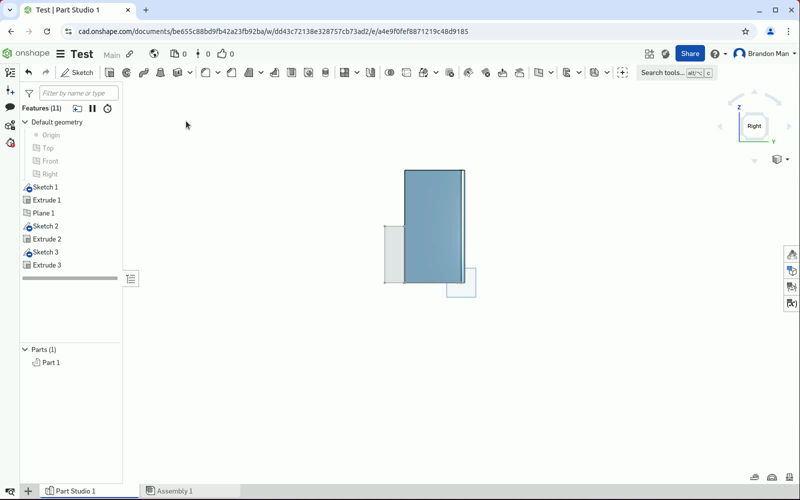
key(right, 2)
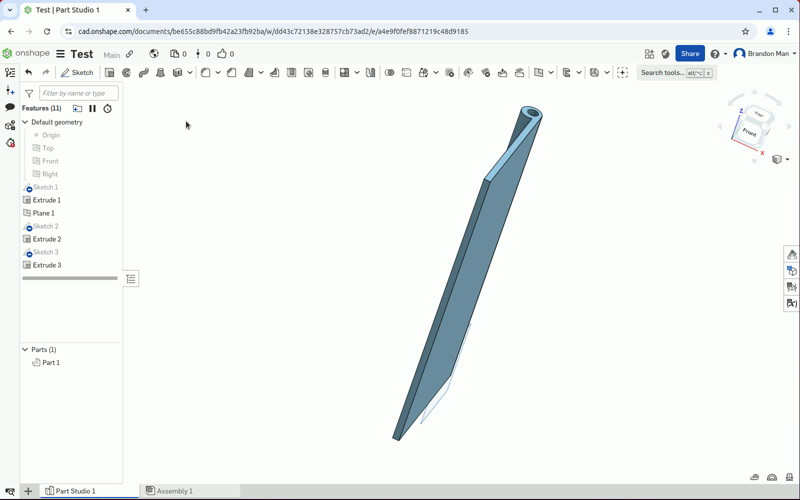
key(down, 2)
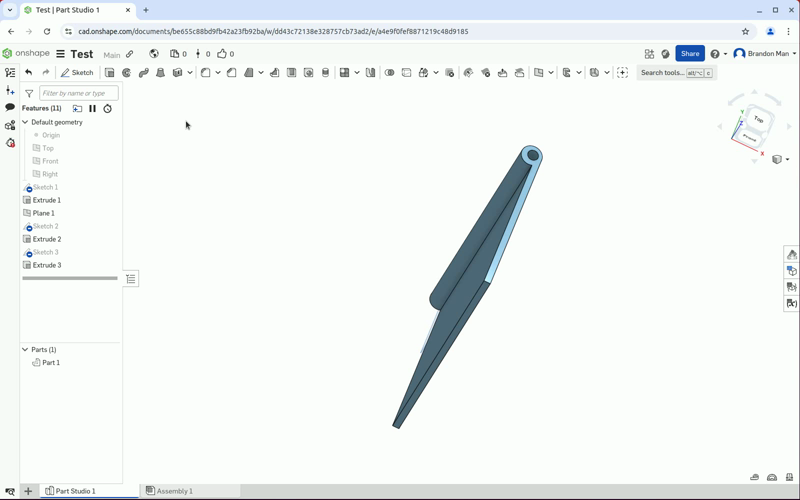
key(up, 2)
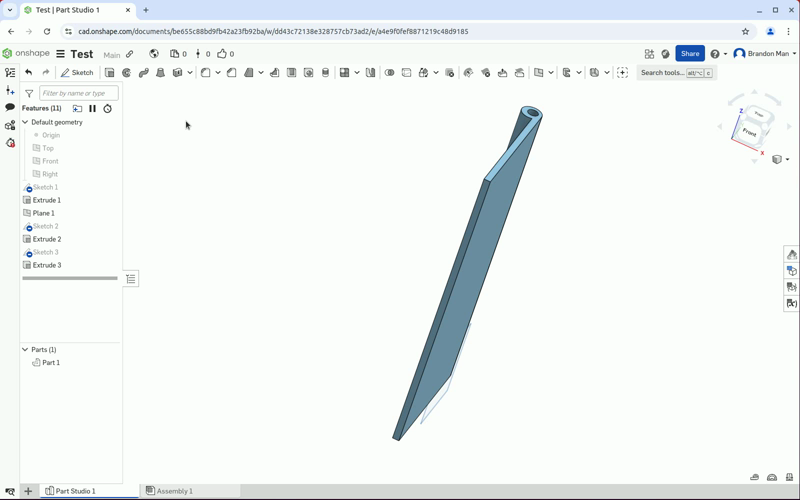
key(left, 2)
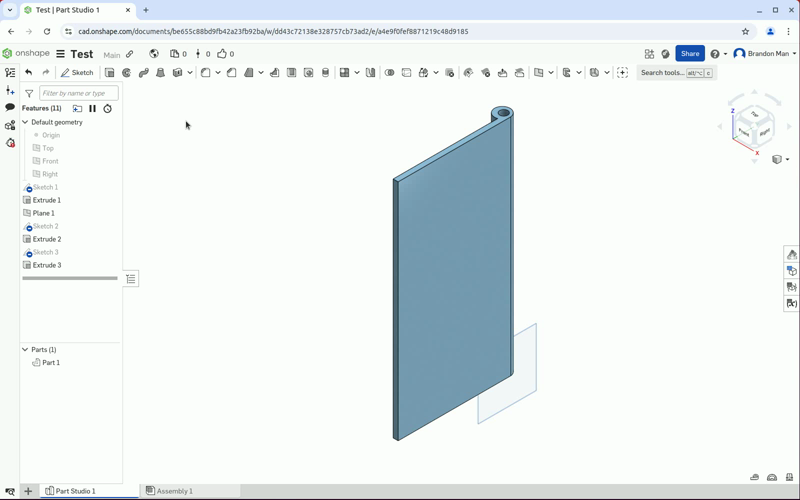
mouse_move(73, 189)
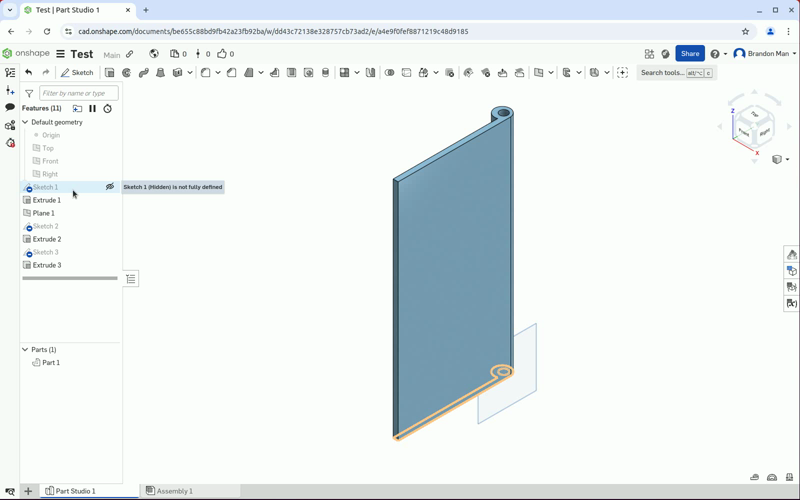
click(73, 189)